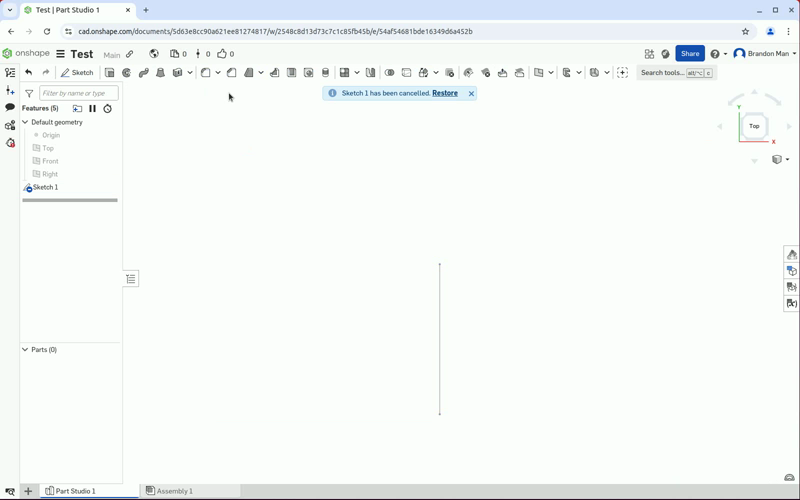
key(shift+h)
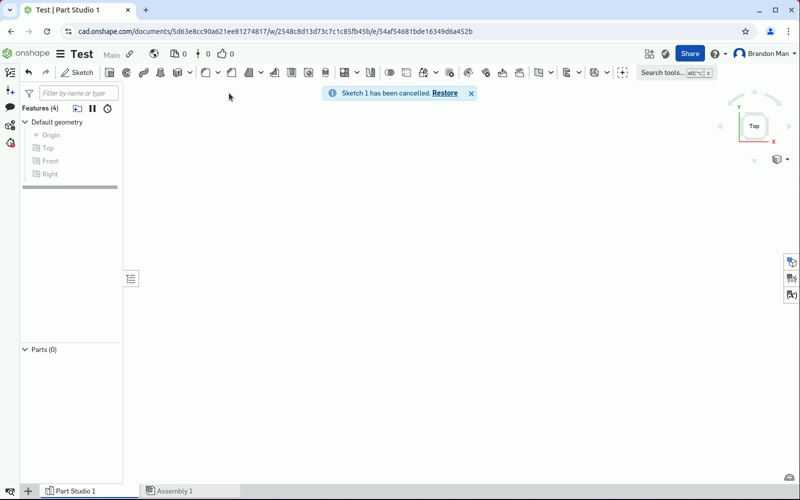
mouse_move(73, 352)
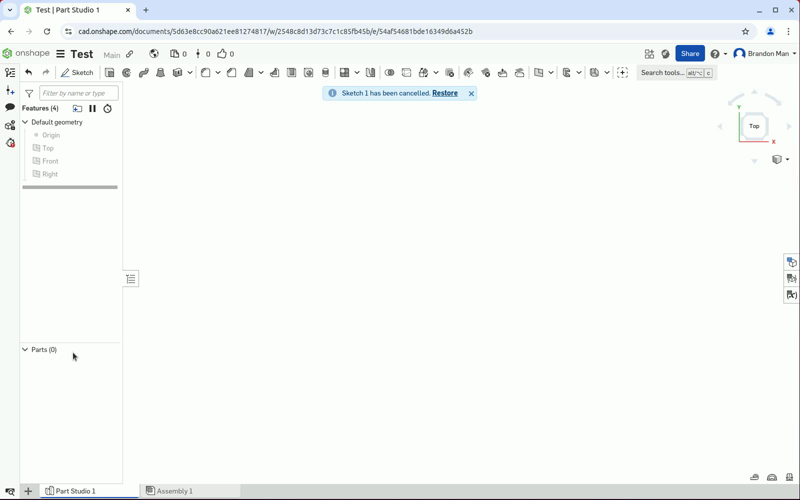
key(y)
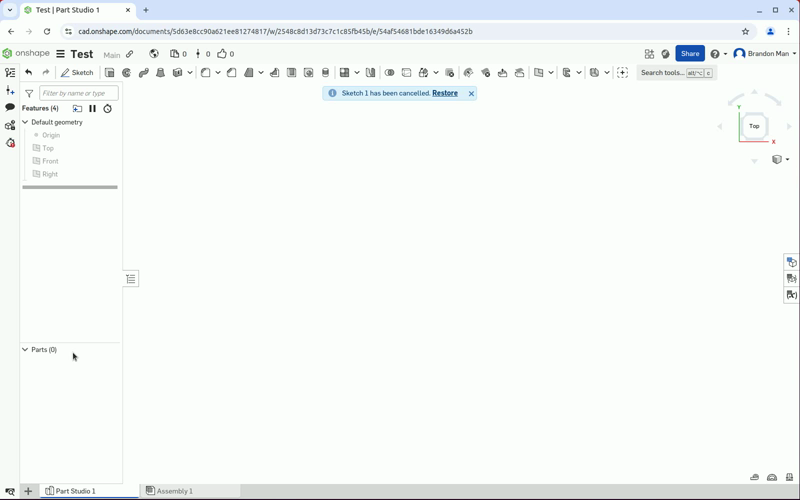
key(shift+p)
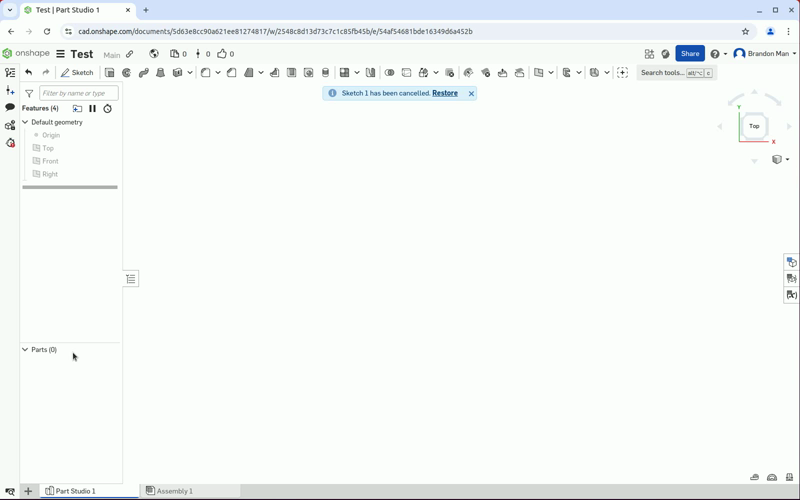
key(space)
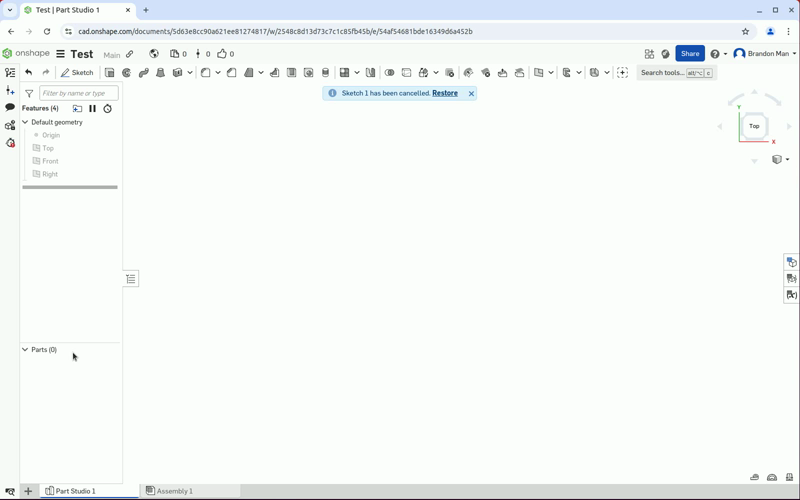
key_down(shift)
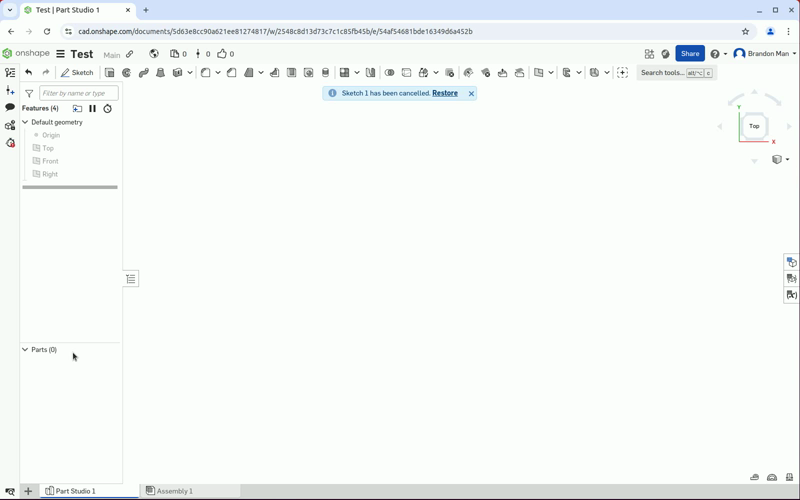
key(up)
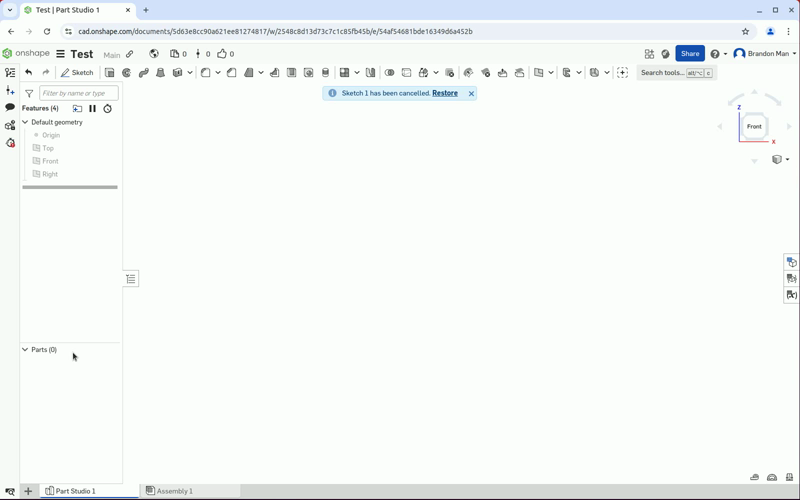
key_up(shift)
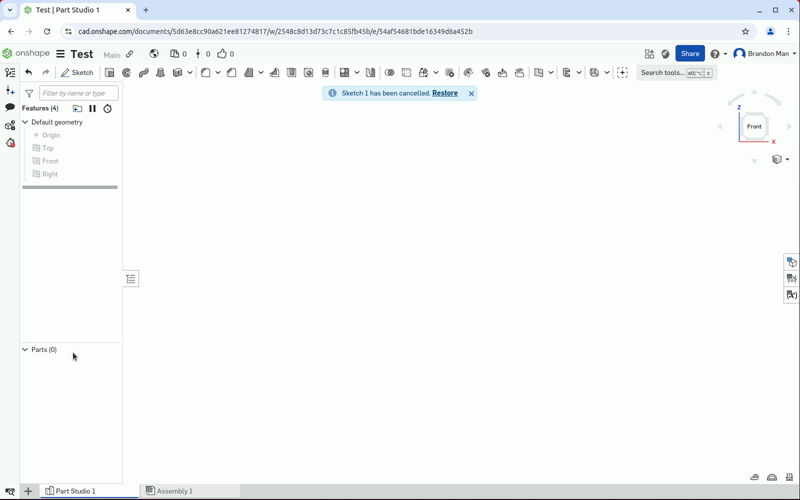
mouse_move(73, 352)
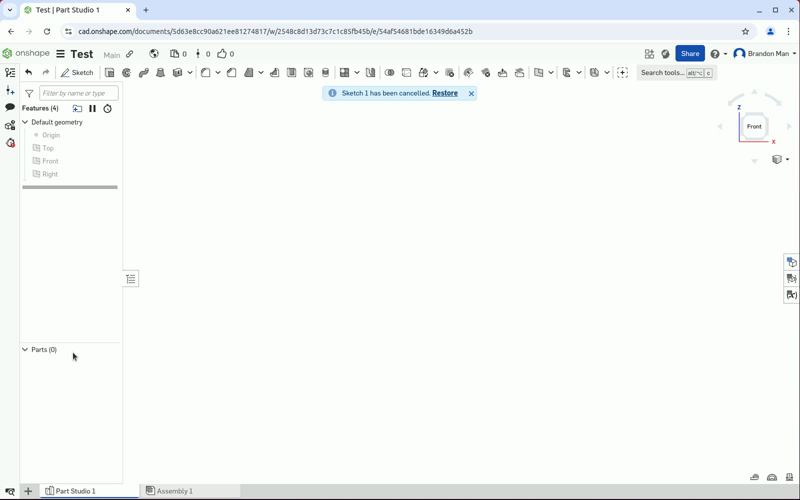
key(shift+y)
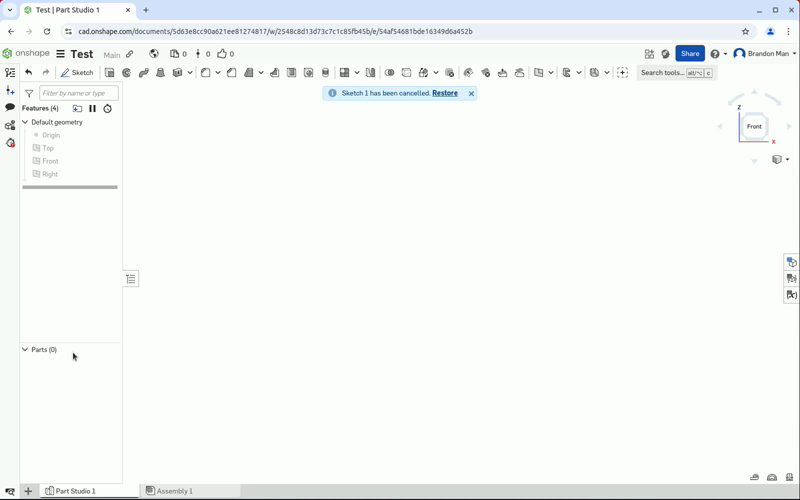
key(shift+s)
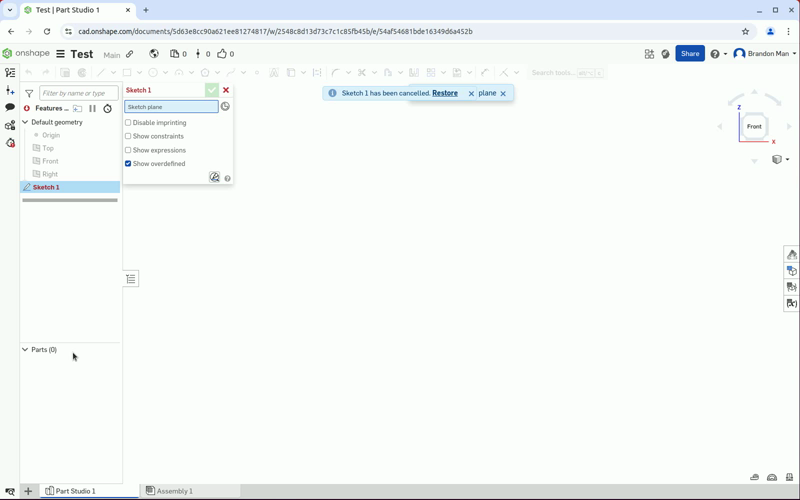
mouse_move(73, 163)
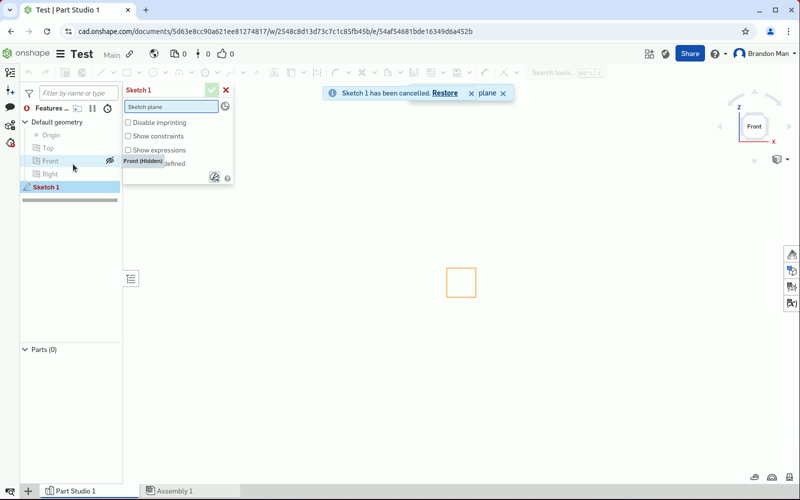
click(73, 163)
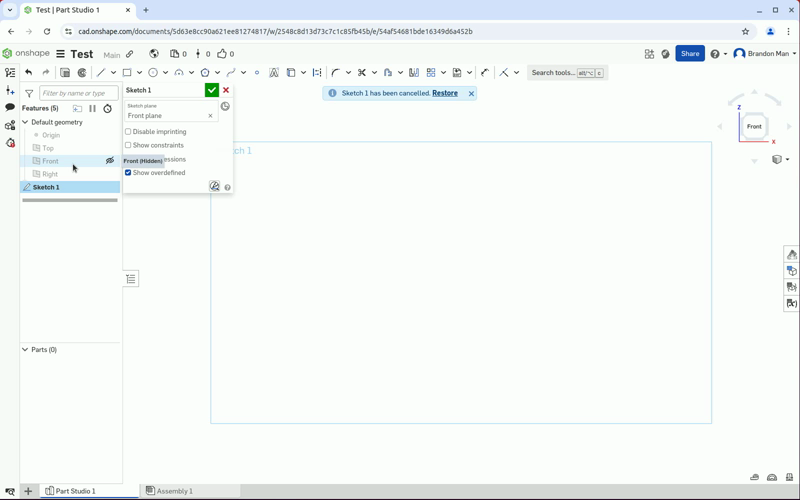
mouse_move(73, 352)
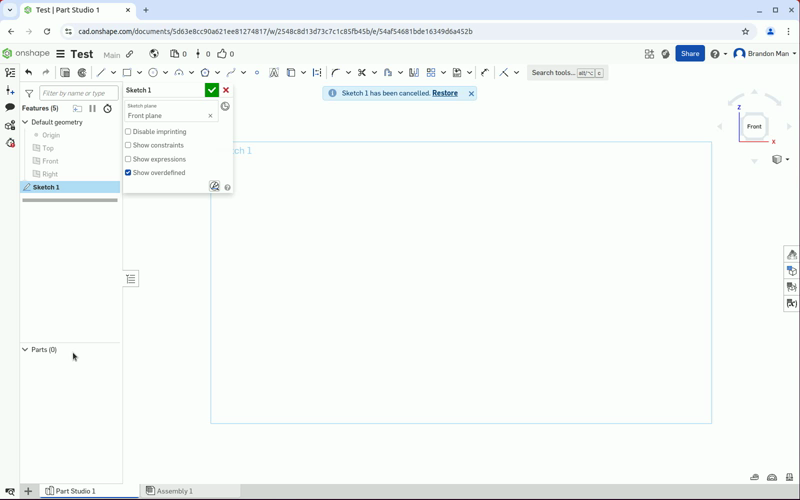
key(y)
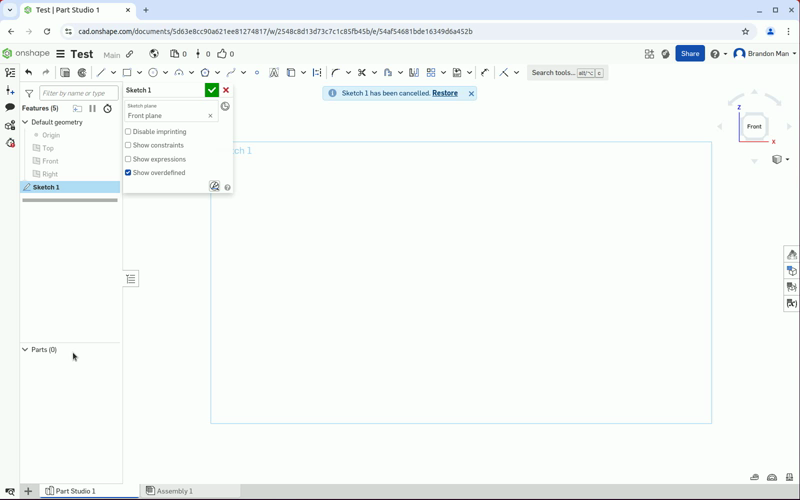
key(c)
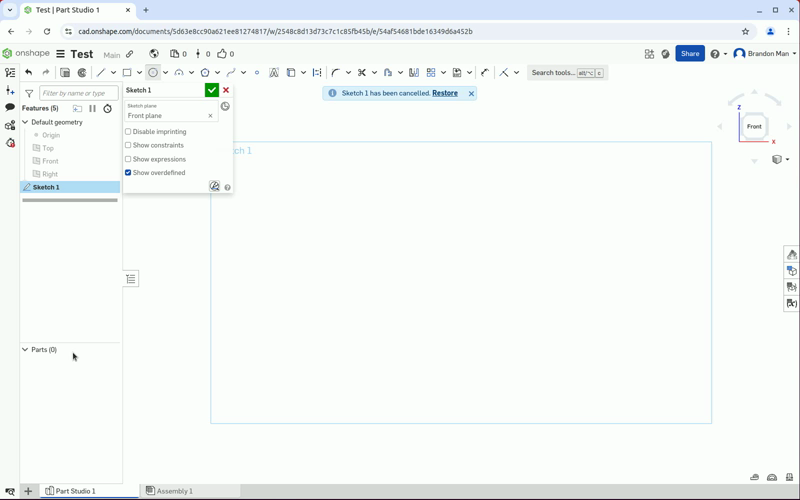
key_down(shift)
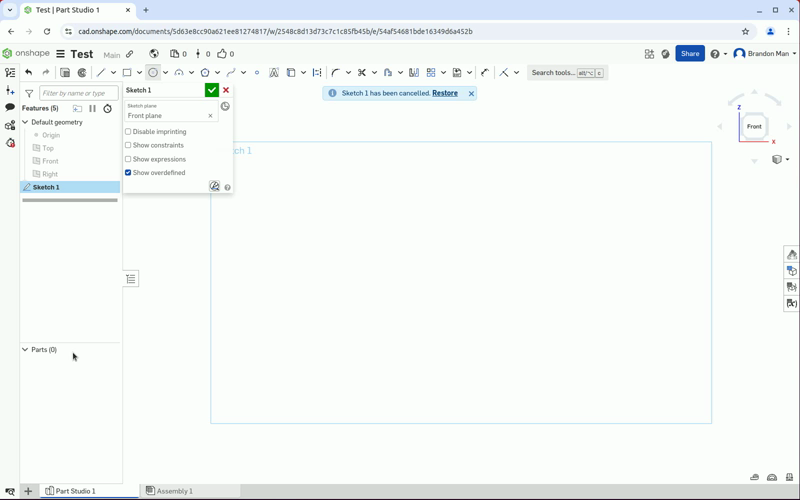
mouse_move(461, 282)
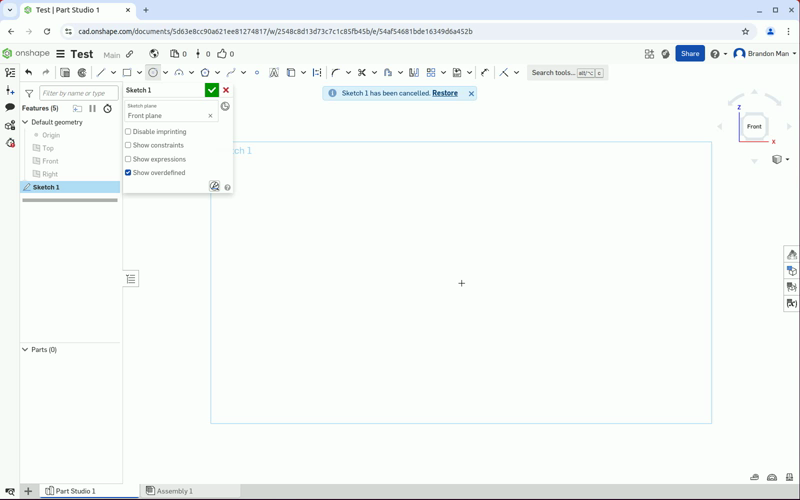
click(461, 282)
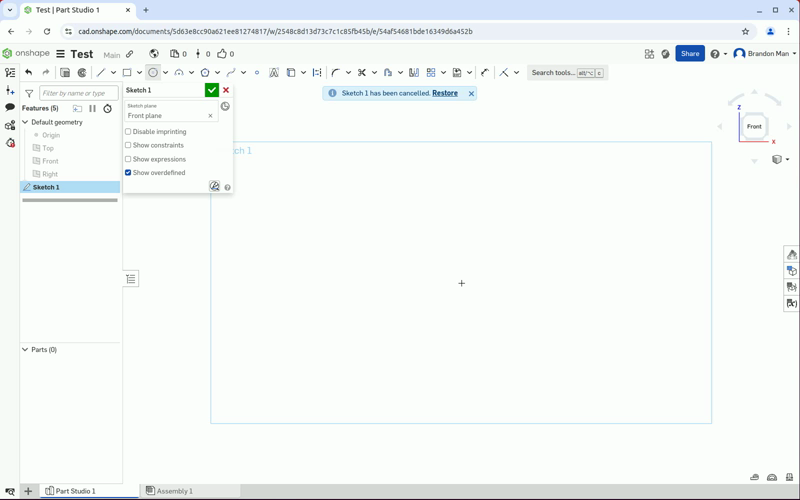
key_up(shift)
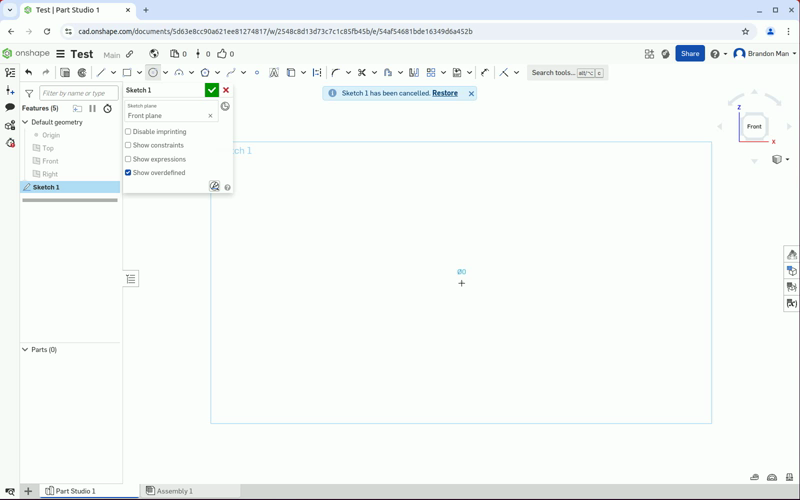
mouse_move(471, 282)
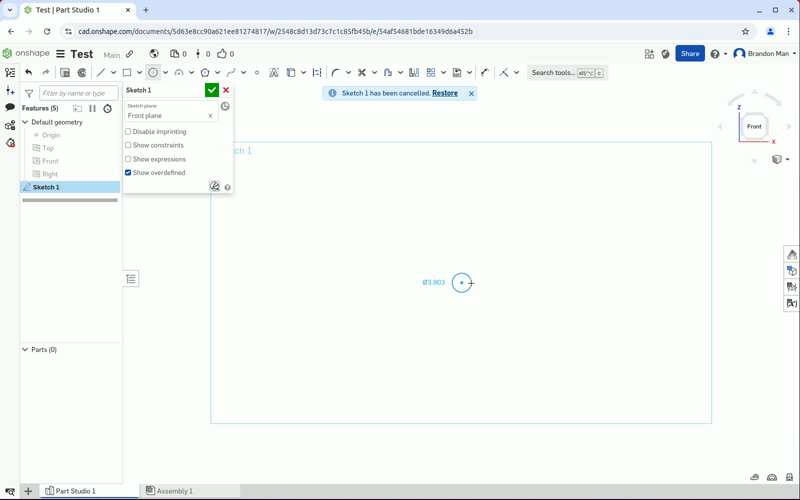
click(471, 282)
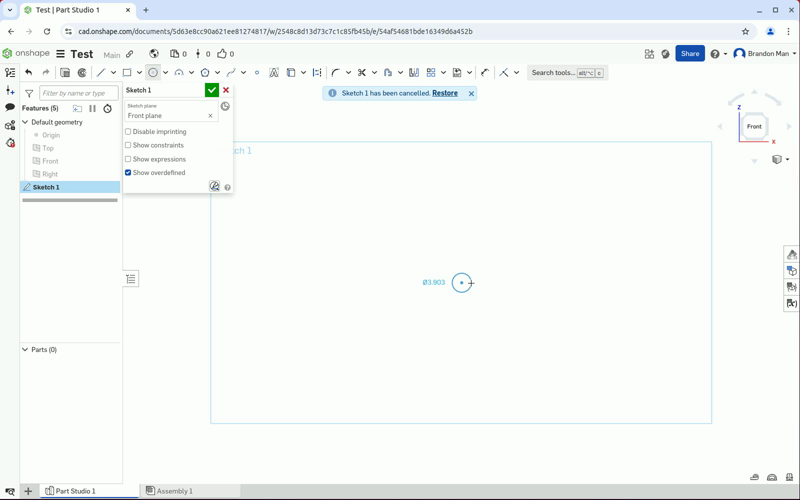
key(esc)
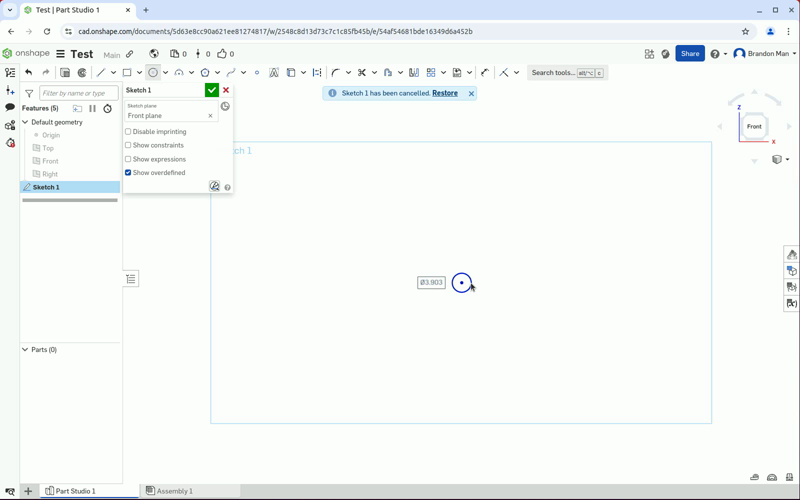
key(c)
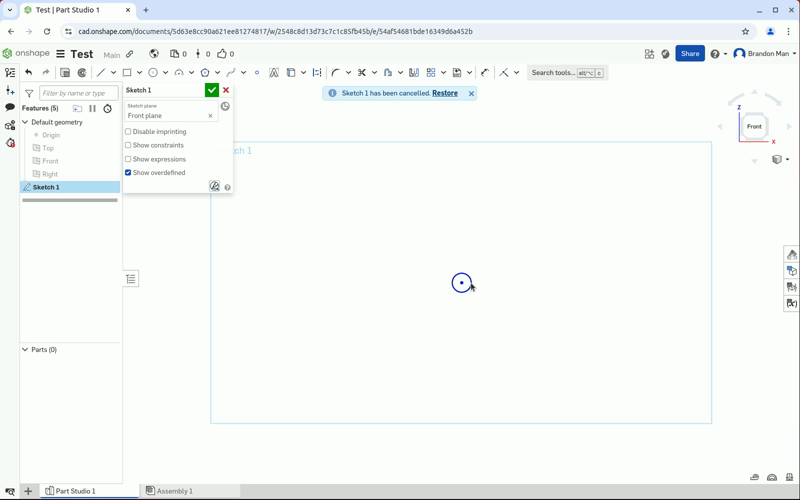
key_down(shift)
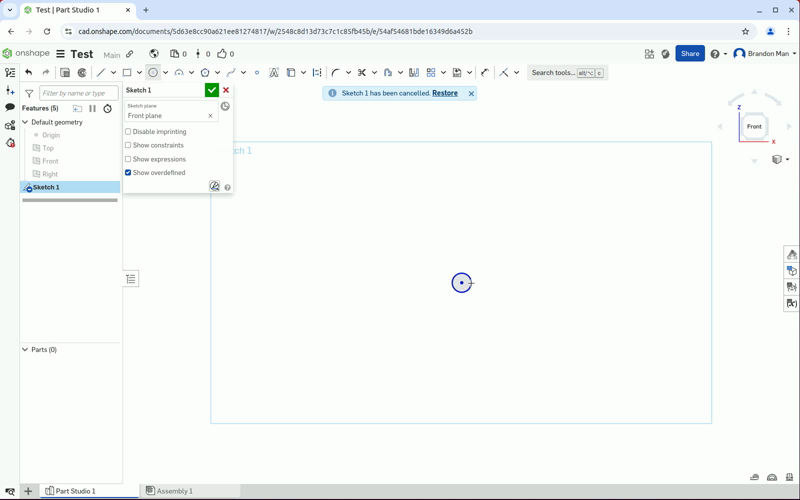
mouse_move(461, 282)
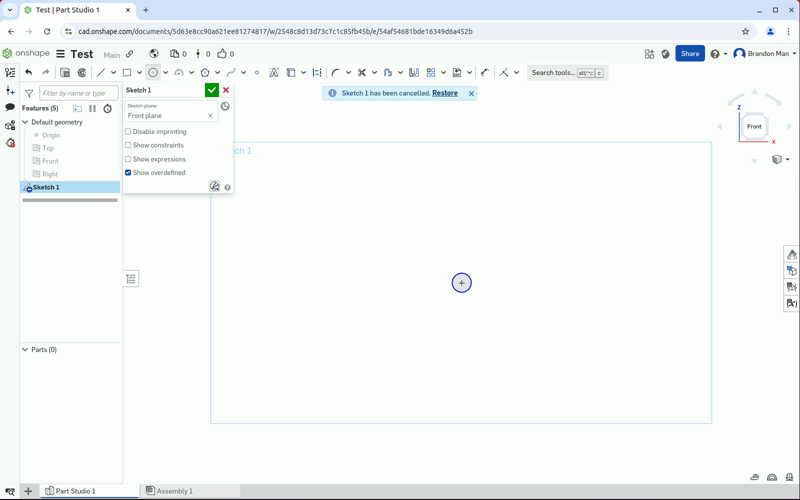
click(461, 282)
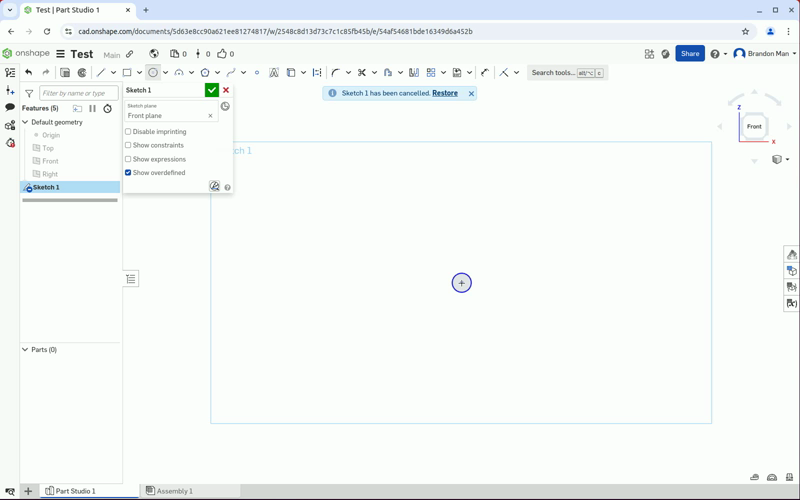
key_up(shift)
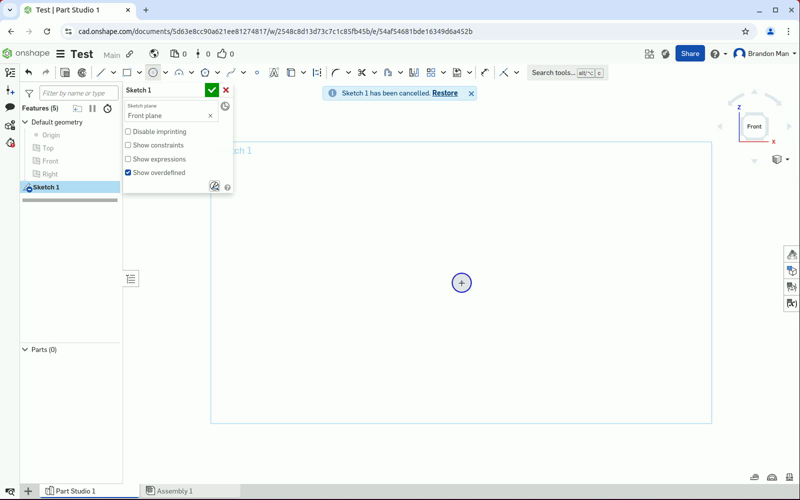
mouse_move(464, 282)
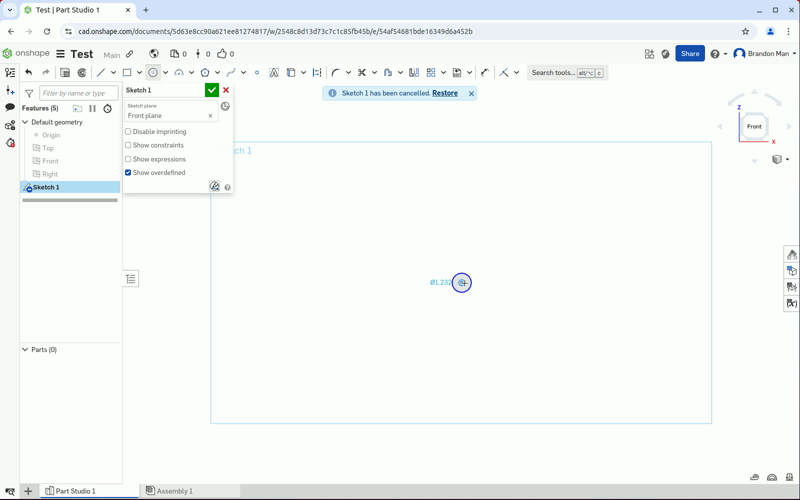
scroll(6)
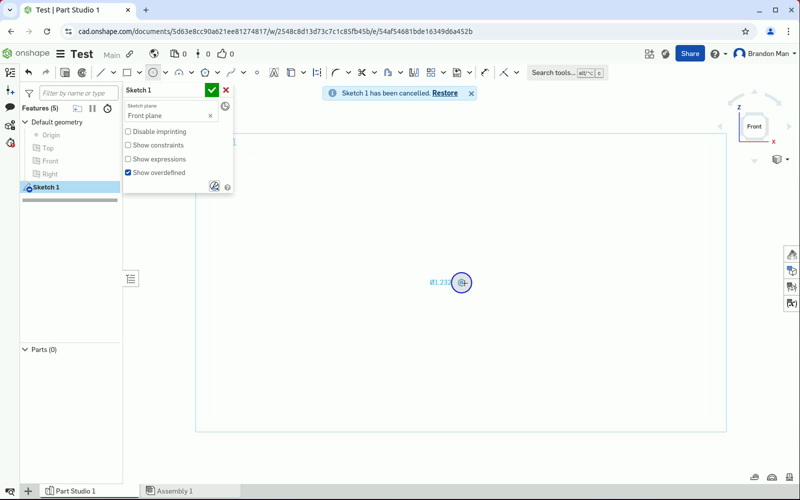
scroll(6)
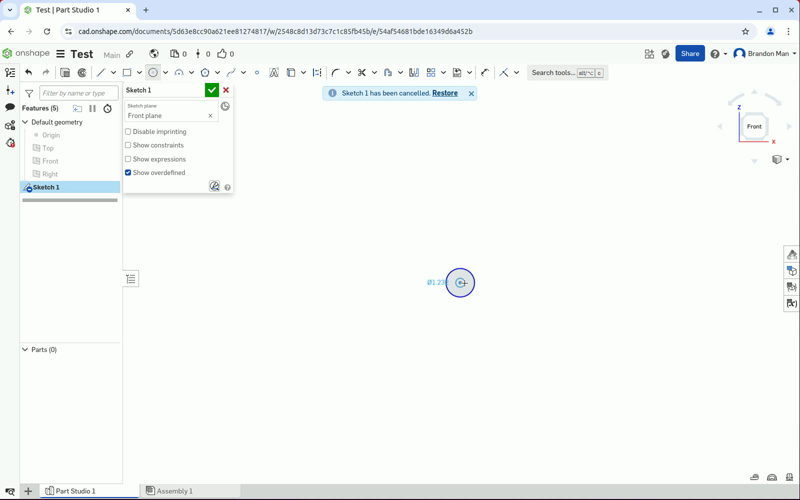
scroll(6)
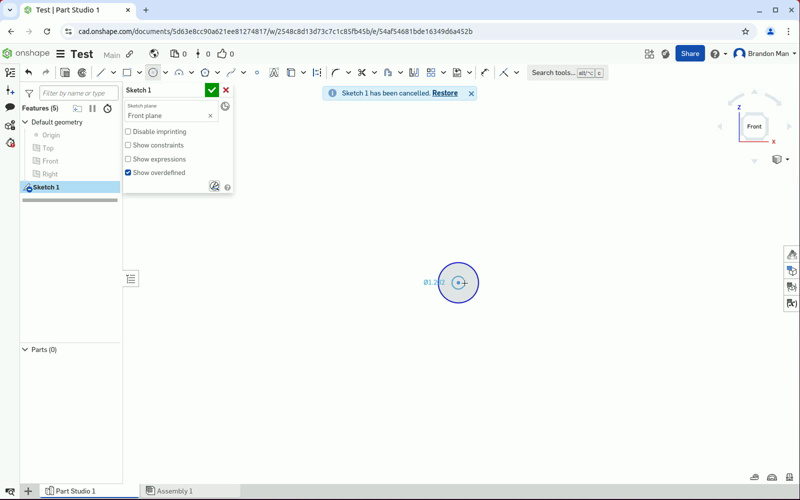
scroll(6)
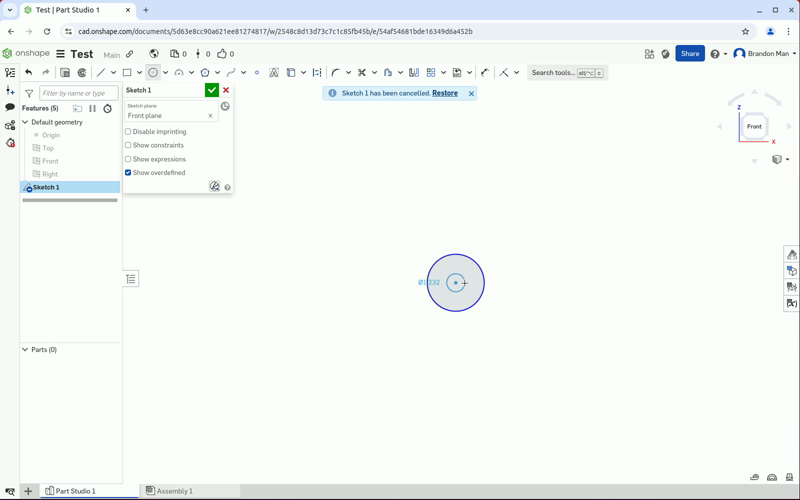
scroll(6)
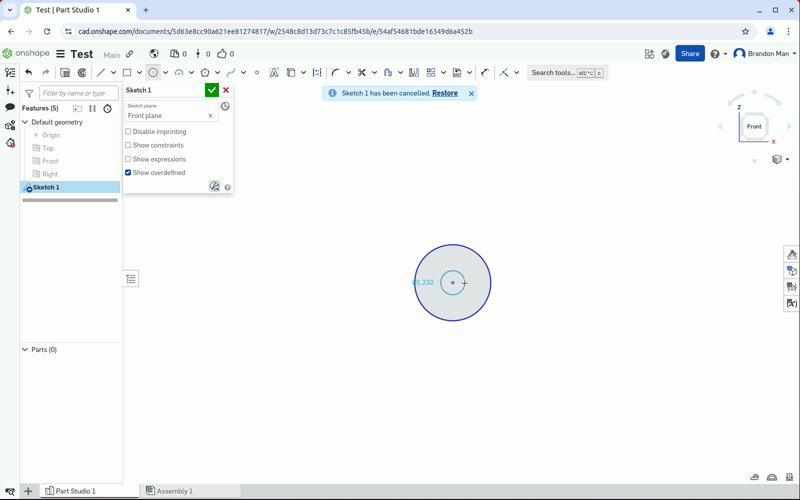
scroll(6)
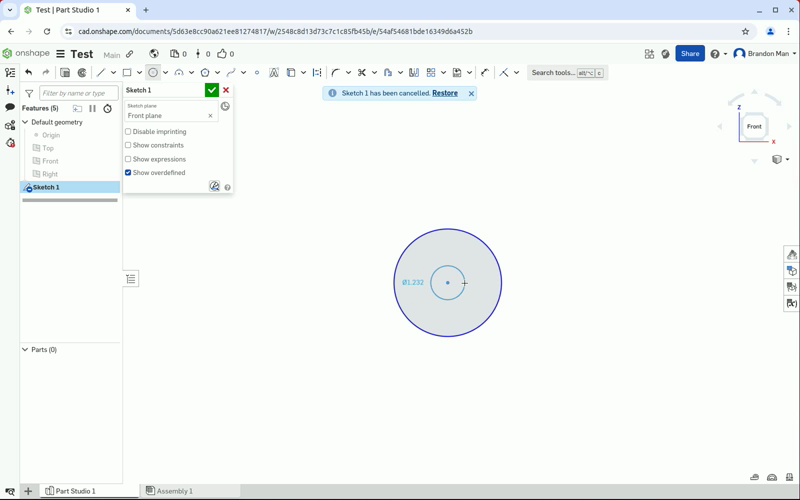
scroll(6)
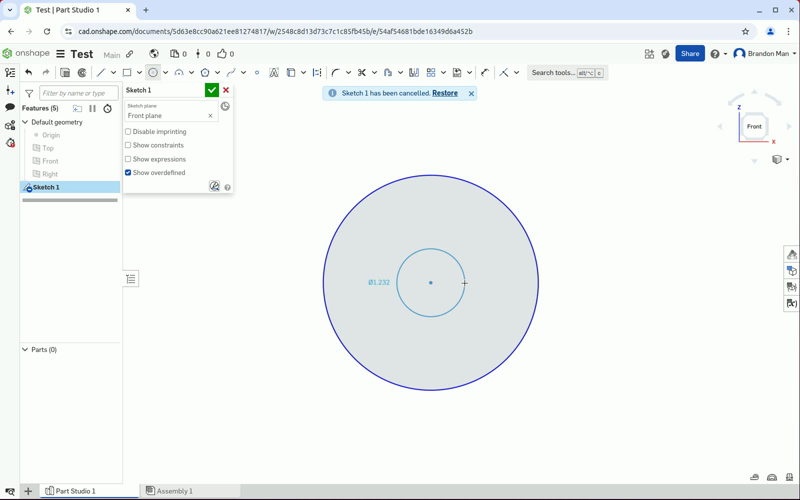
click(464, 282)
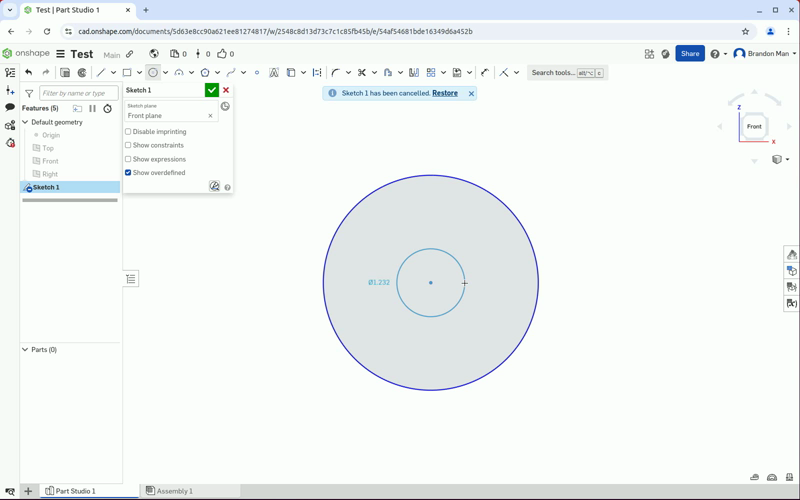
scroll(-6)
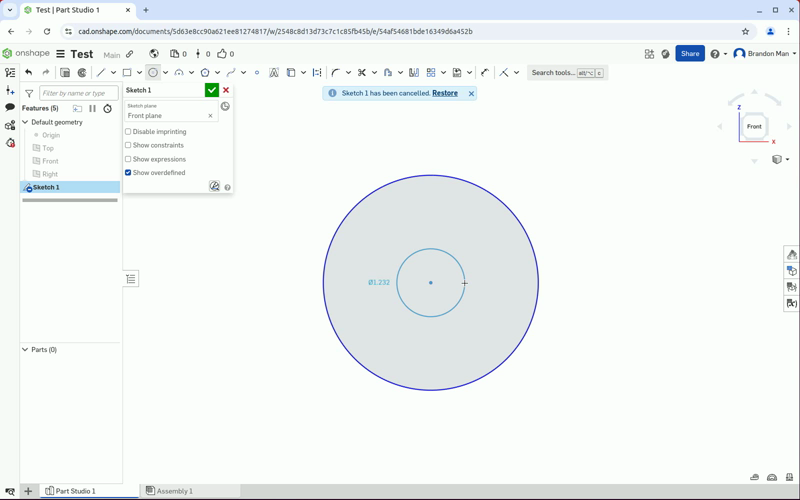
scroll(-6)
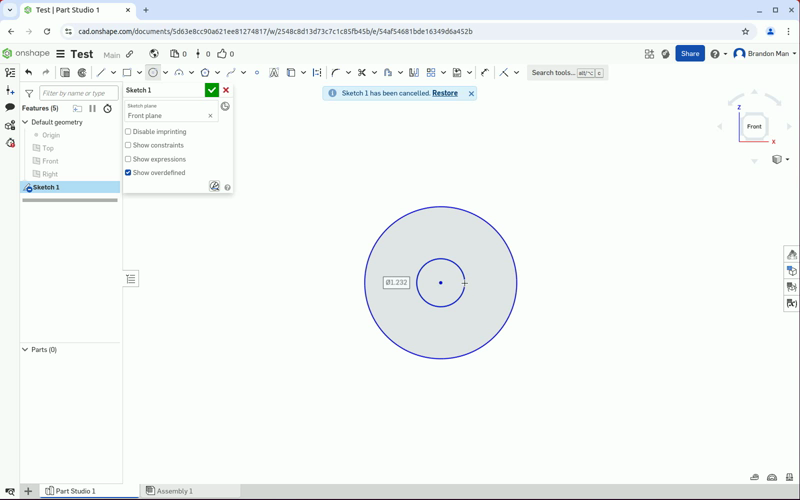
scroll(-6)
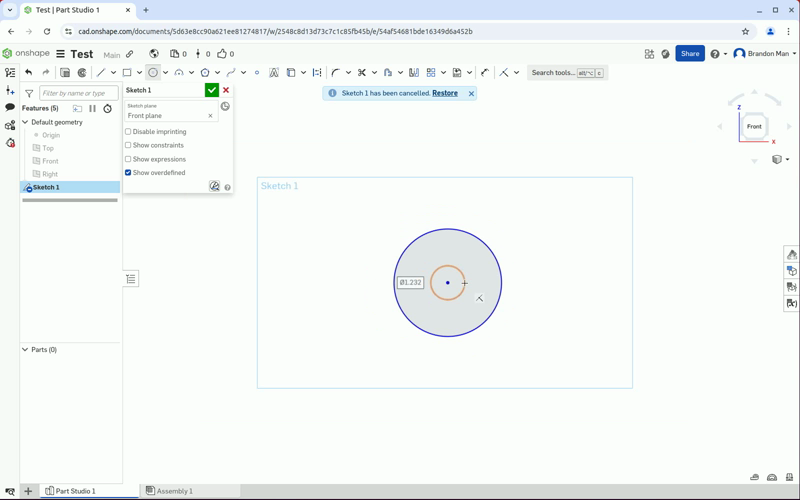
scroll(-6)
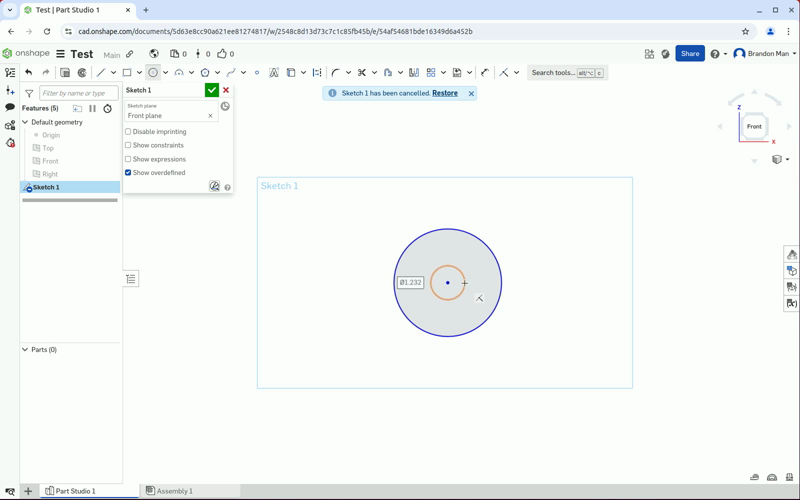
scroll(-6)
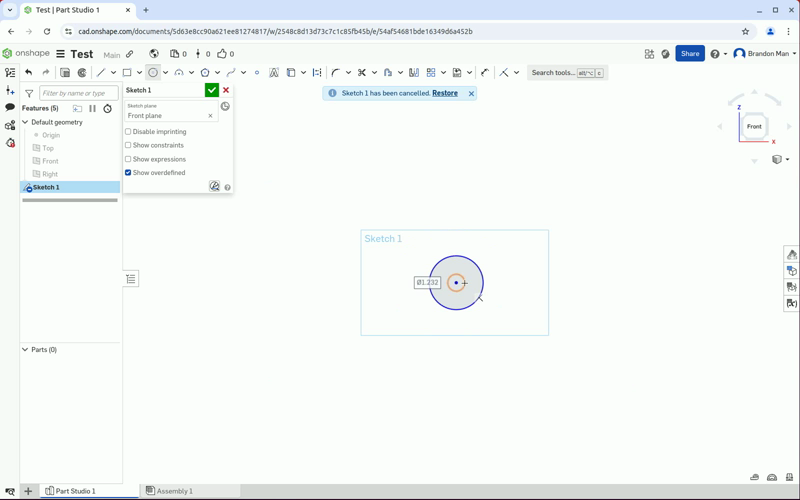
scroll(-6)
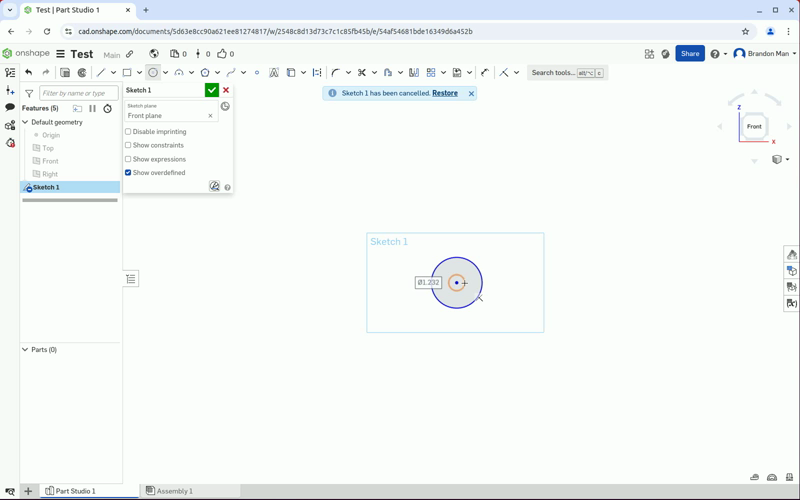
scroll(-6)
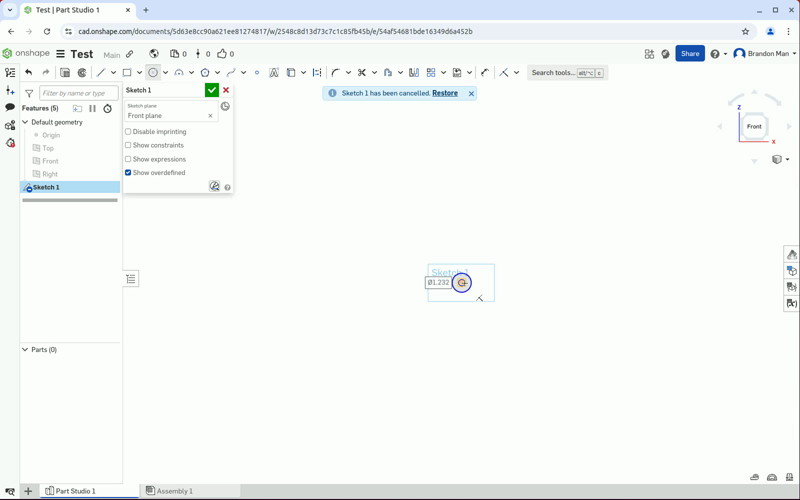
key(esc)
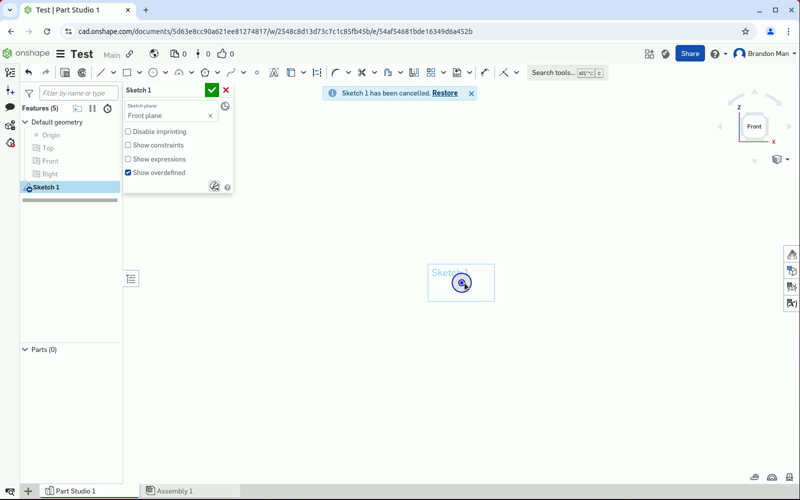
mouse_move(456, 277)
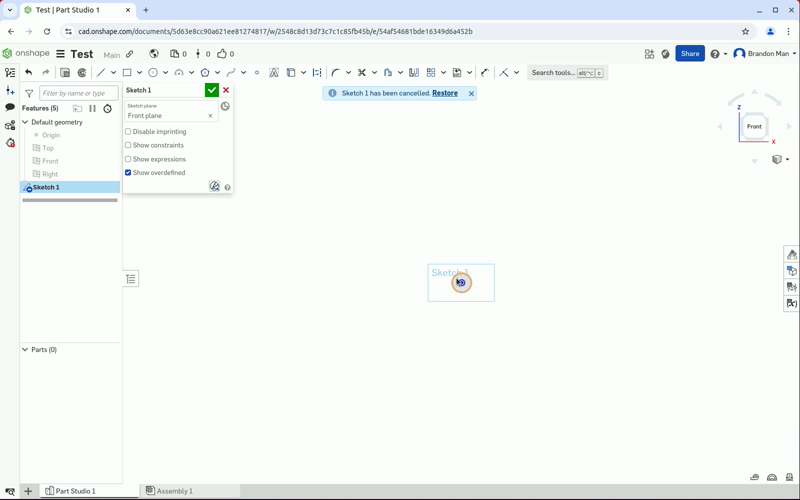
scroll(6)
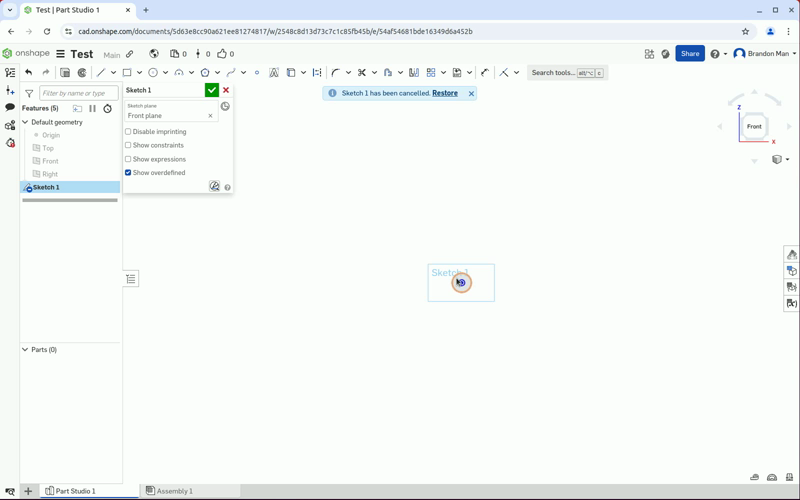
scroll(6)
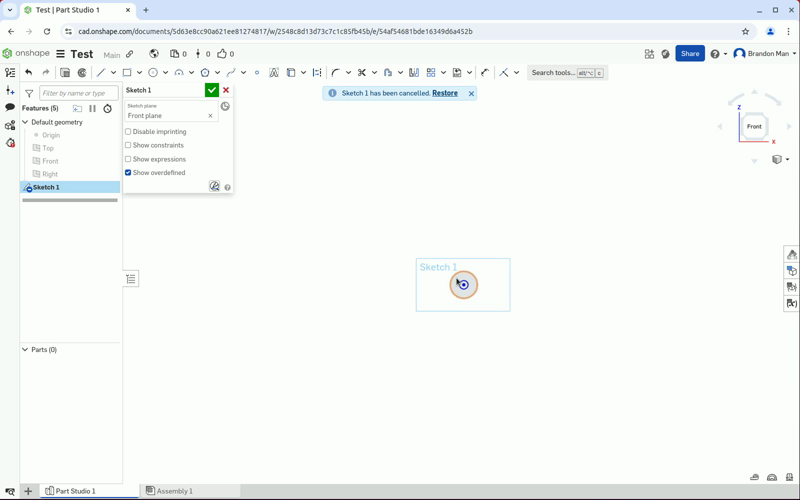
scroll(6)
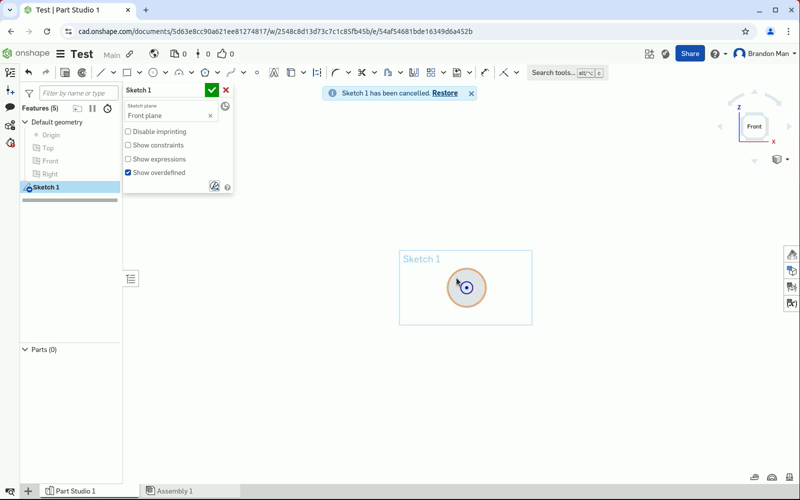
scroll(6)
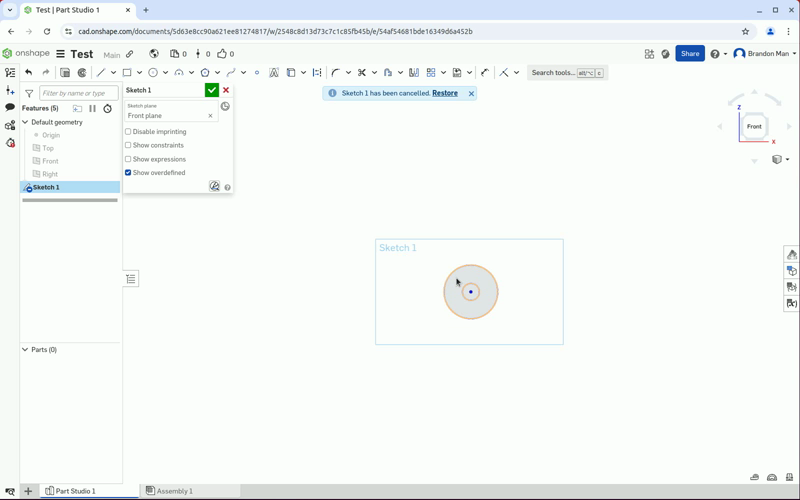
scroll(6)
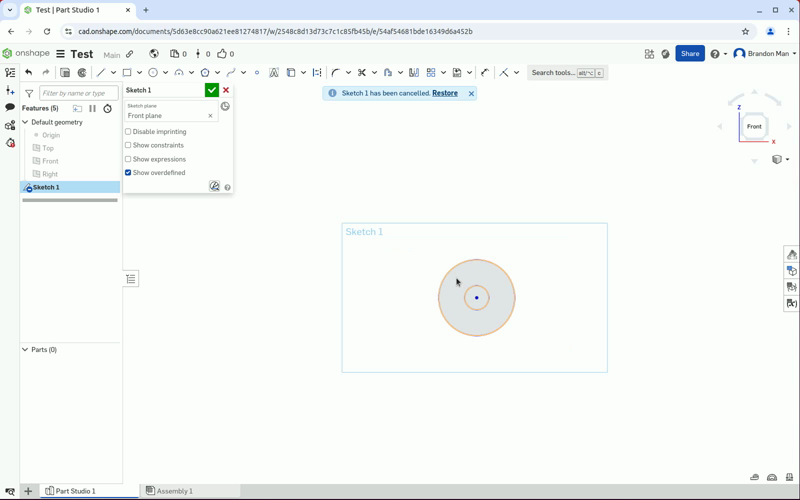
scroll(6)
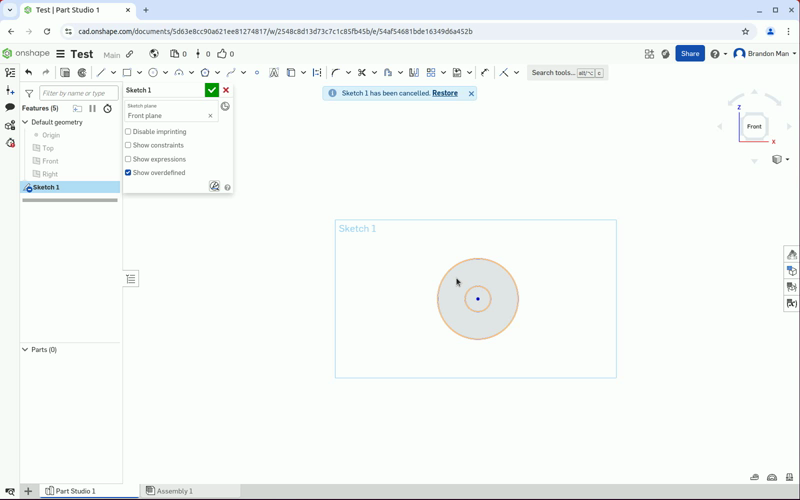
scroll(6)
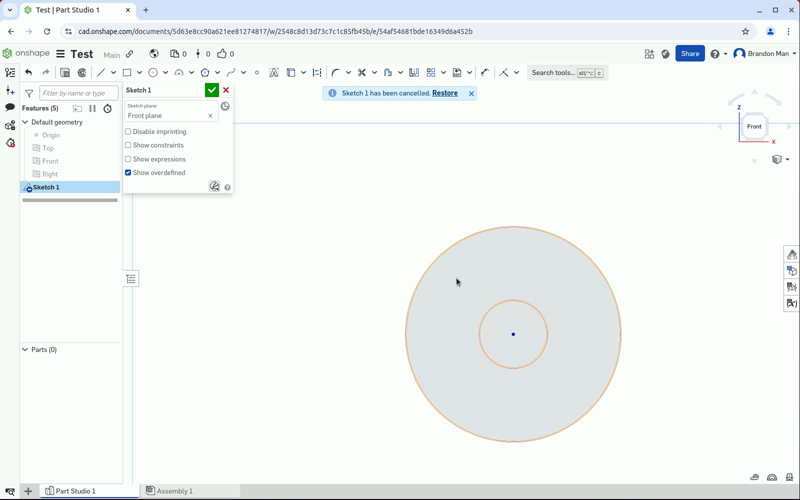
click(456, 277)
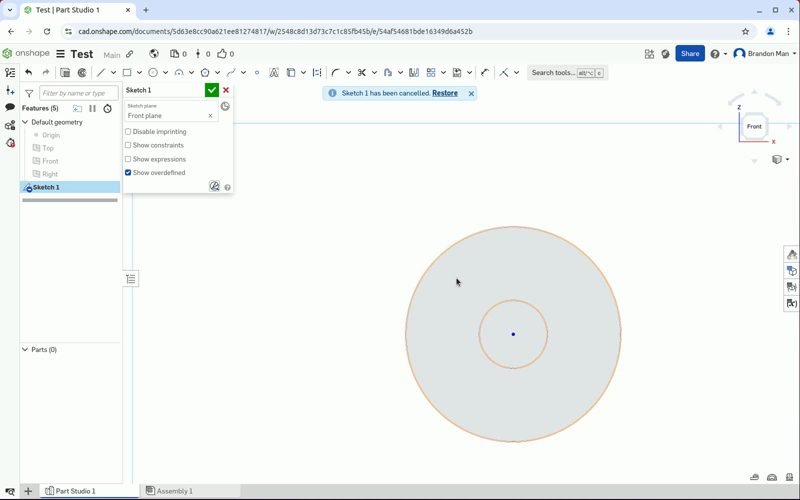
scroll(-6)
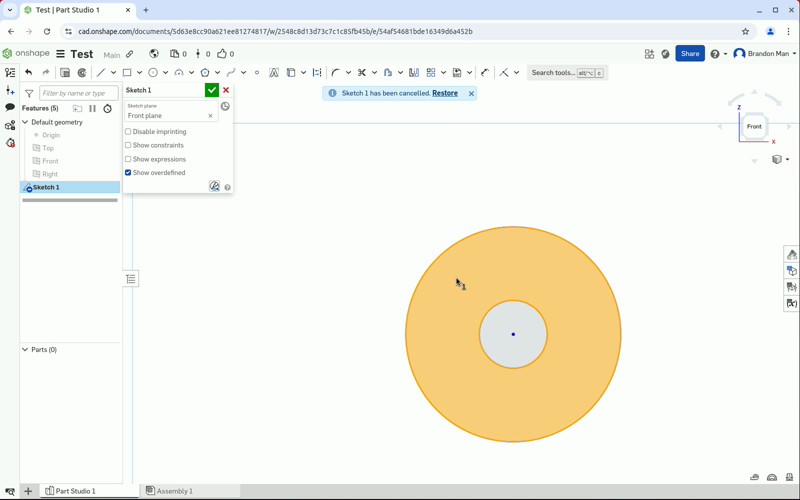
scroll(-6)
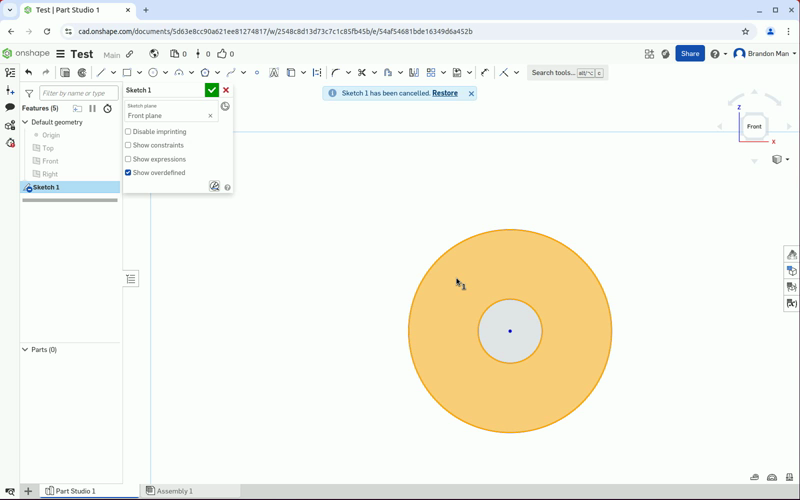
scroll(-6)
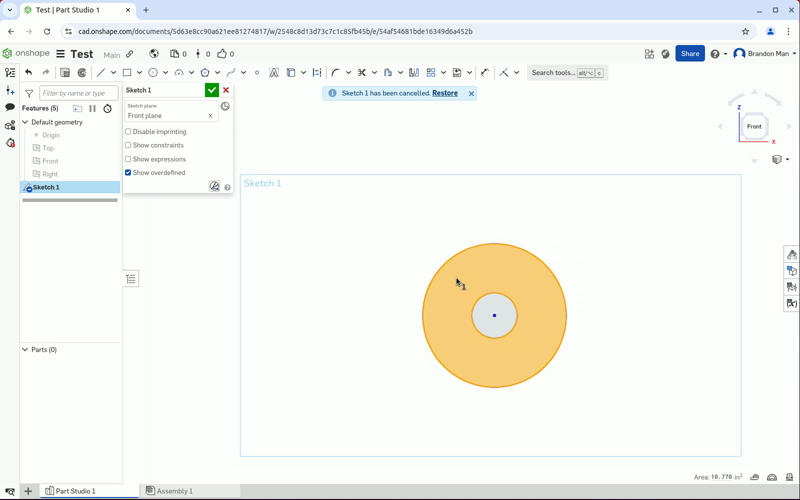
scroll(-6)
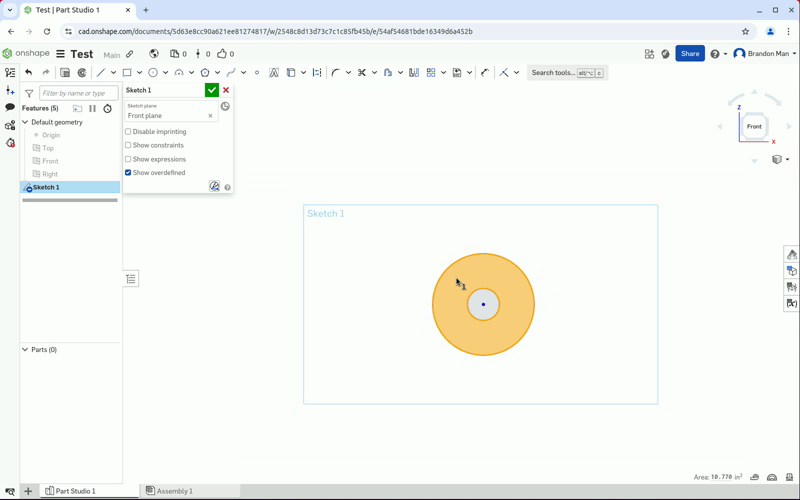
scroll(-6)
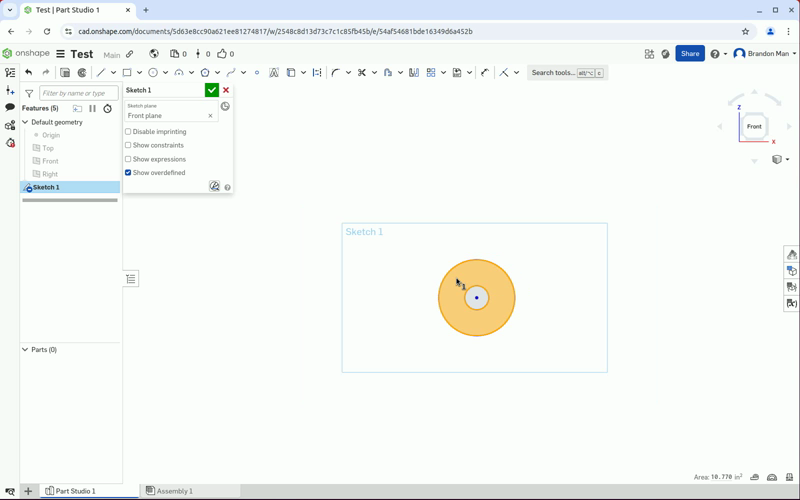
scroll(-6)
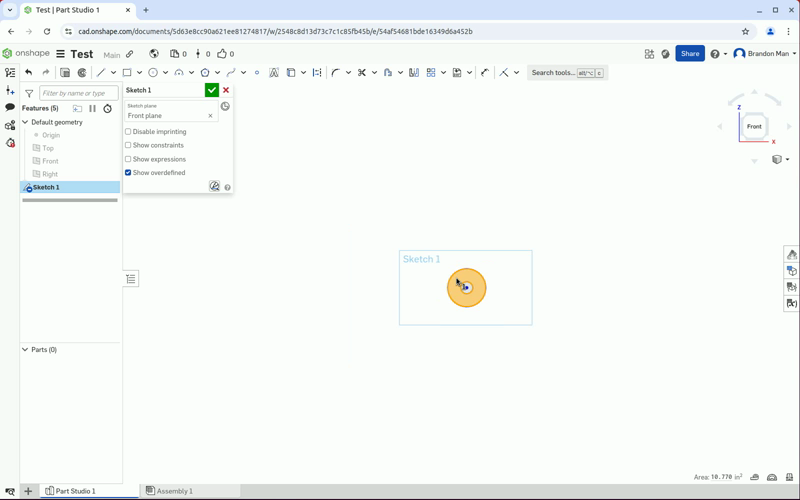
scroll(-6)
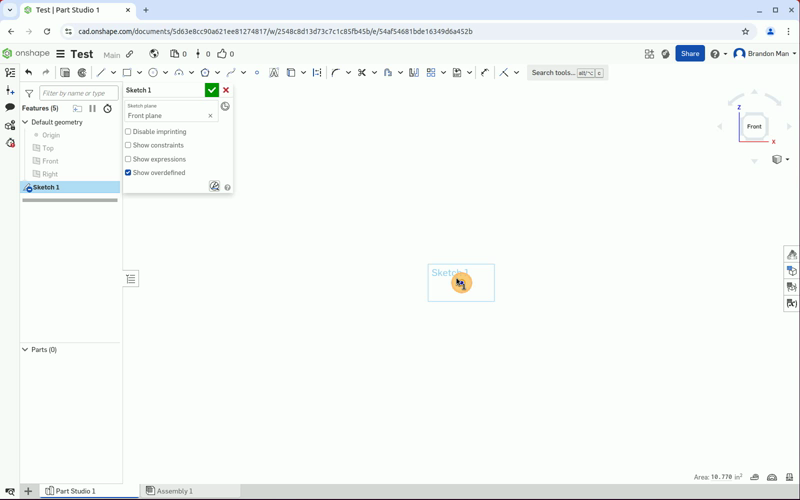
mouse_move(73, 352)
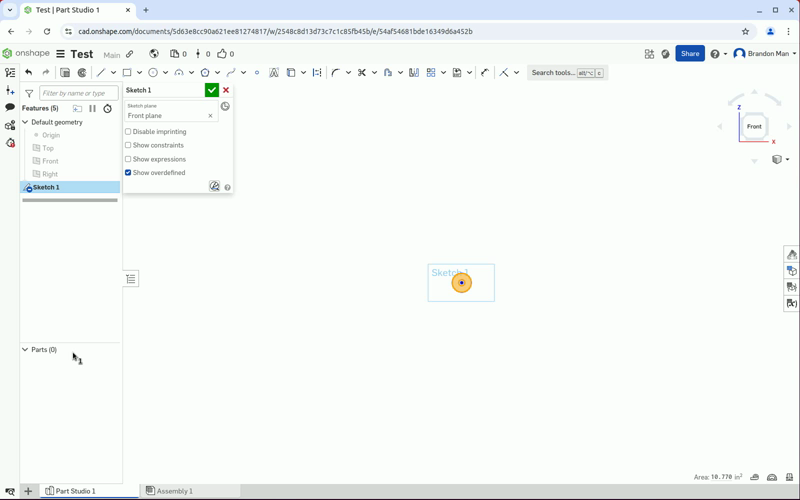
key(shift+y)
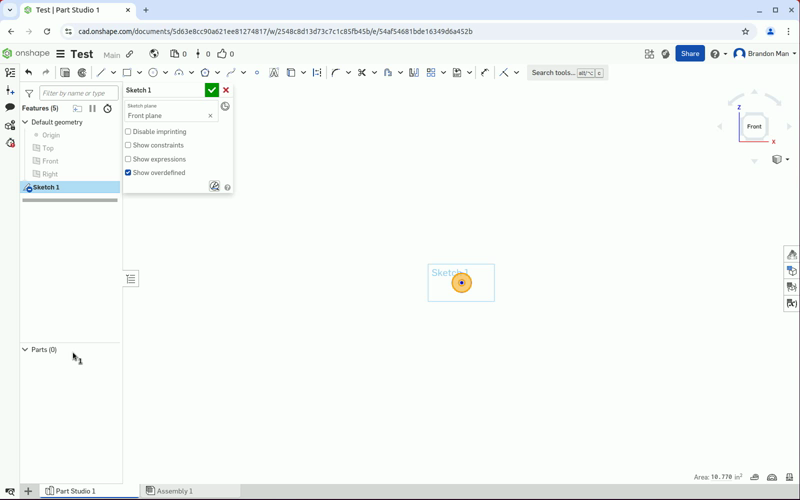
key(shift+e)
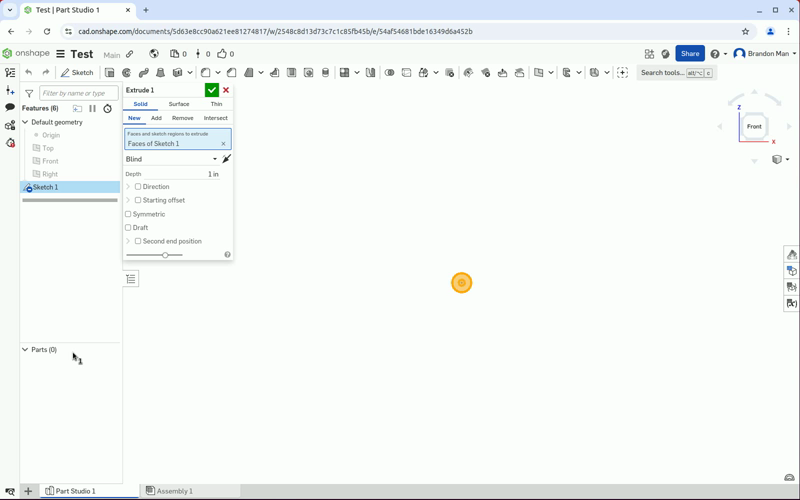
mouse_move(143, 106)
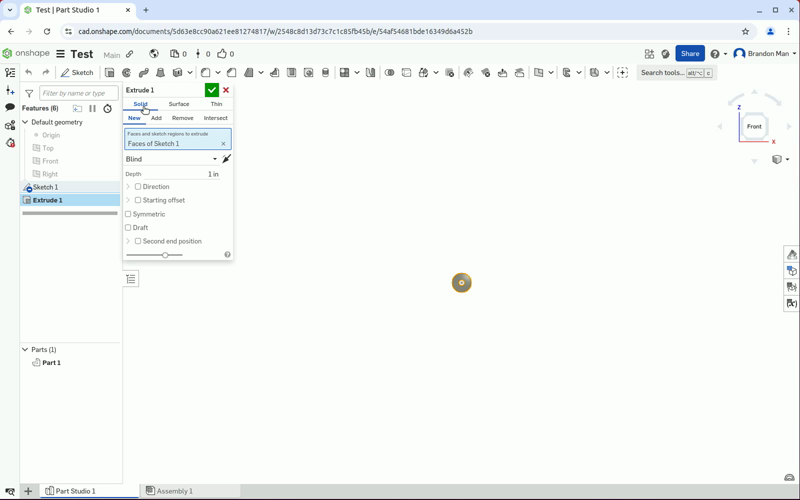
click(143, 106)
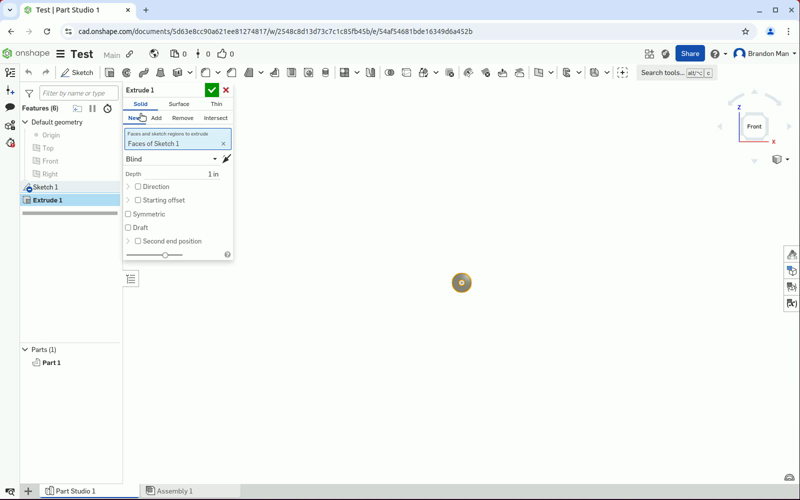
mouse_move(137, 120)
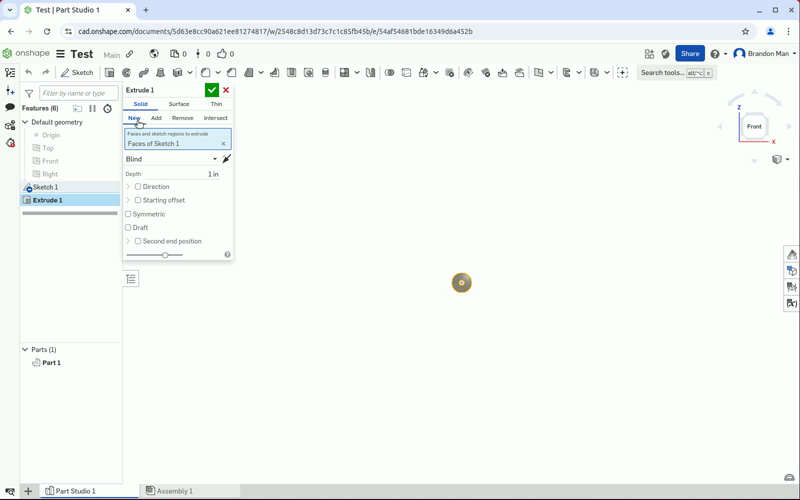
click(137, 120)
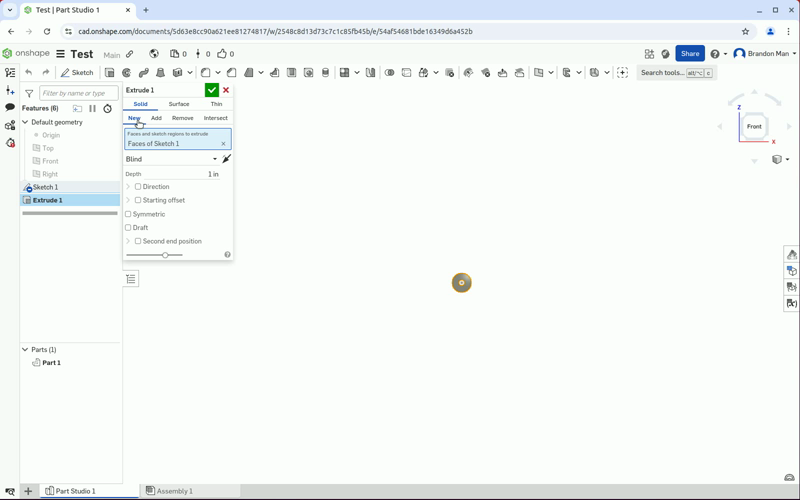
key(tab, 4)
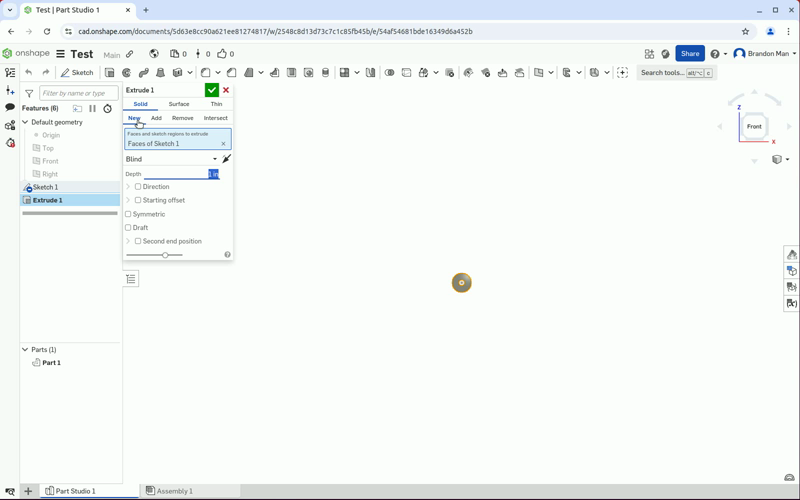
text(0.481)
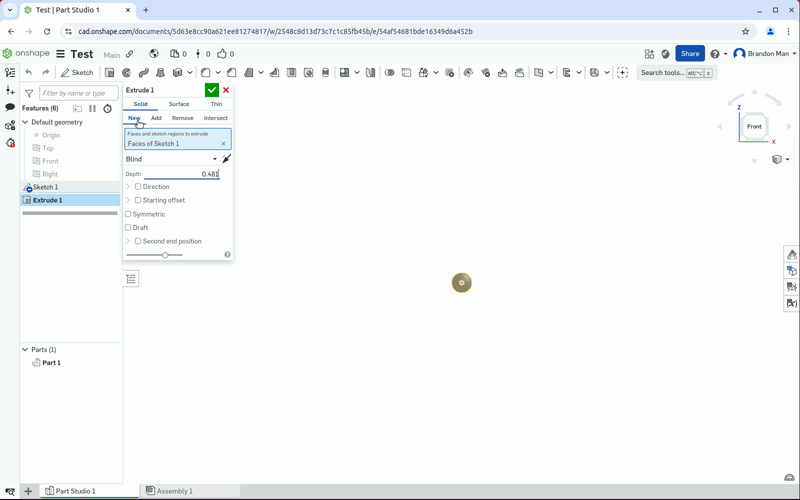
key(enter)
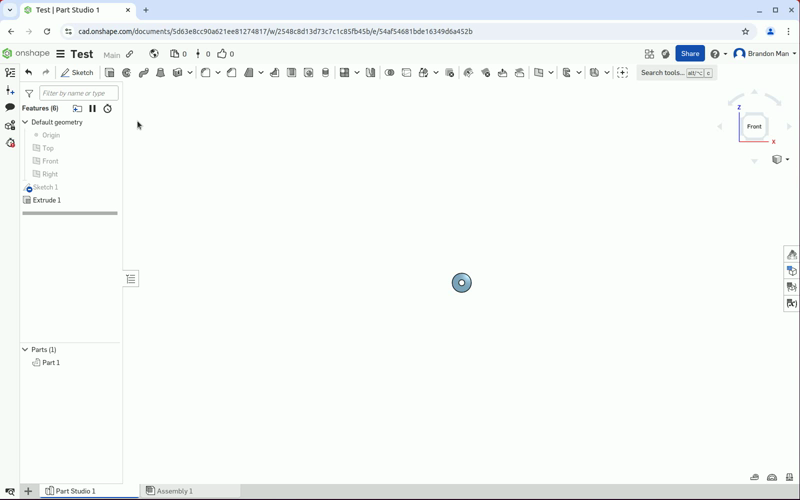
key(shift+h)
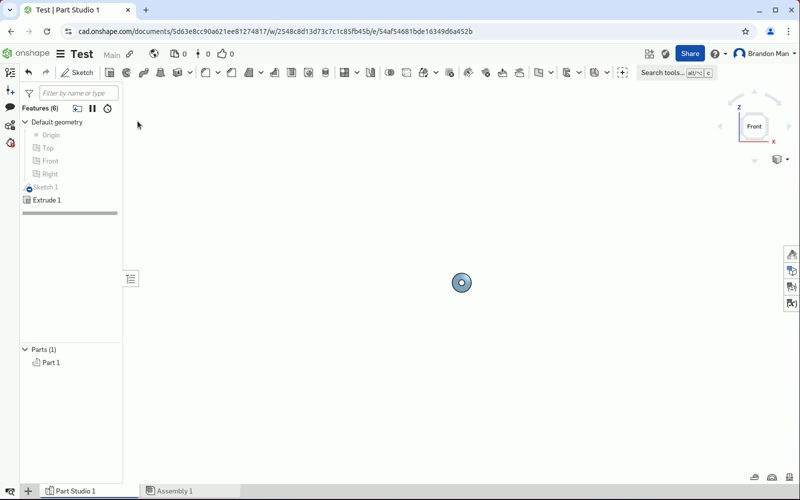
key(shift+h)
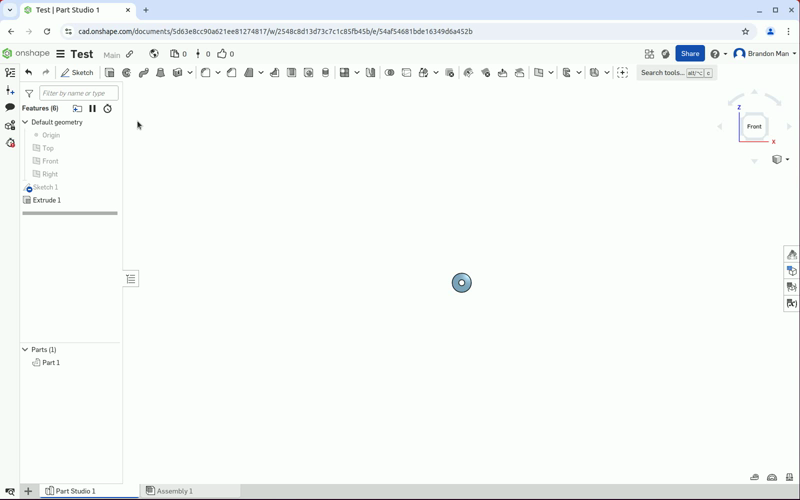
mouse_move(73, 189)
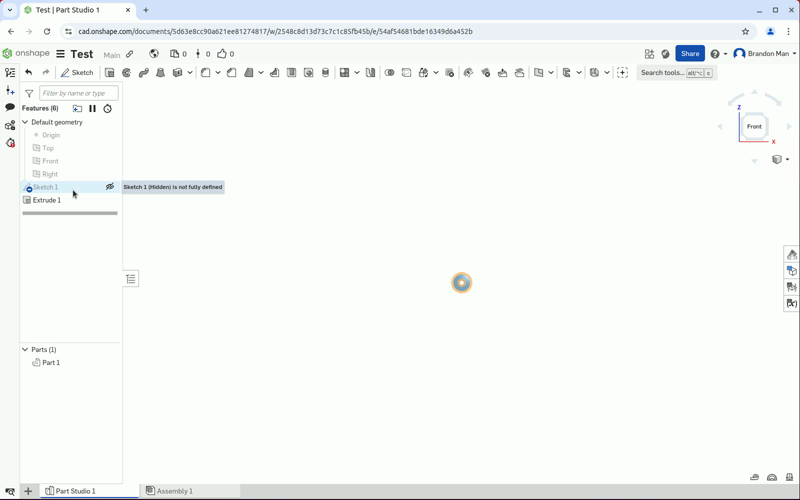
click(73, 189)
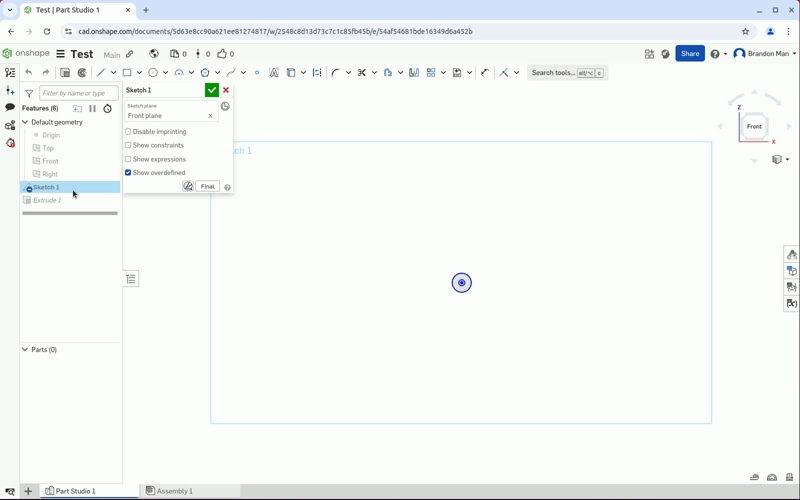
mouse_move(229, 92)
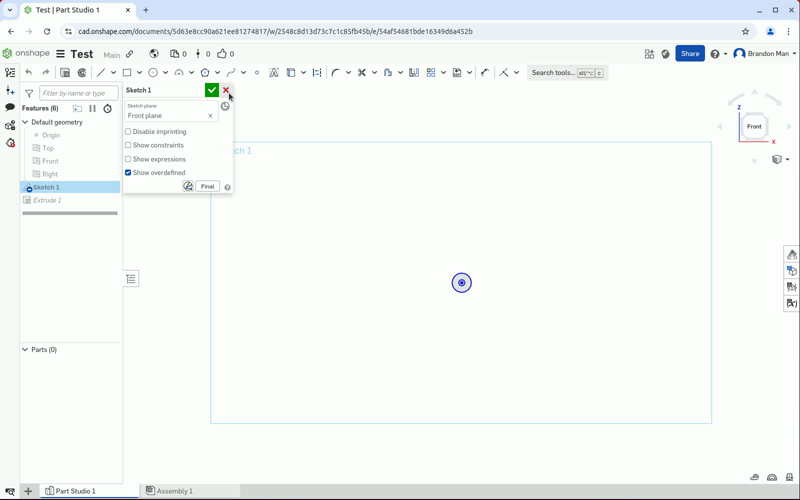
click(229, 92)
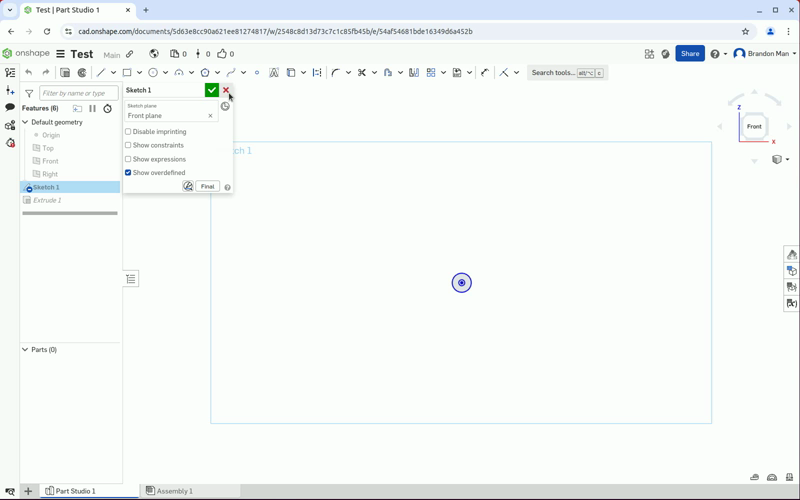
key(shift+s)
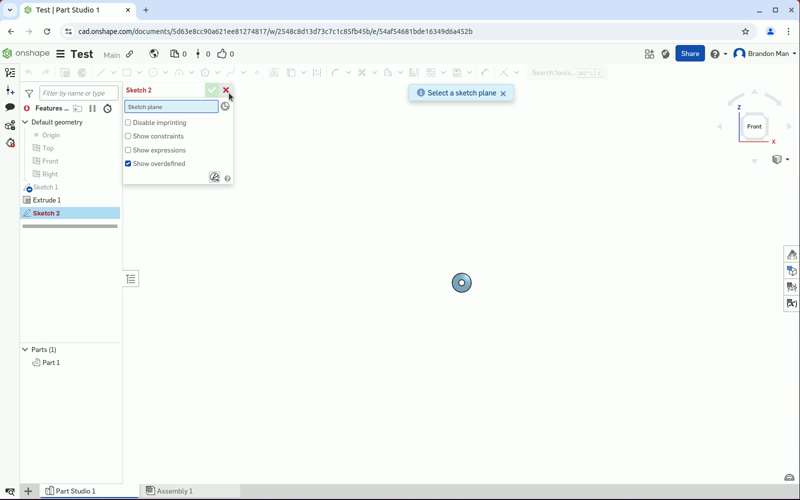
mouse_move(73, 163)
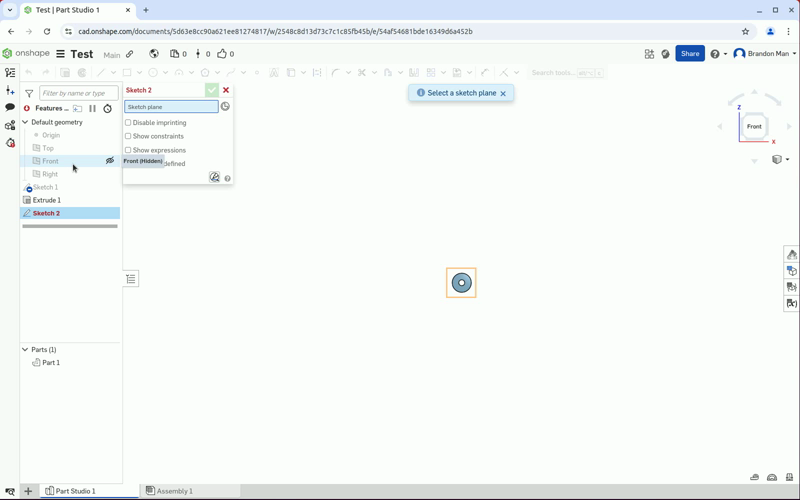
click(73, 163)
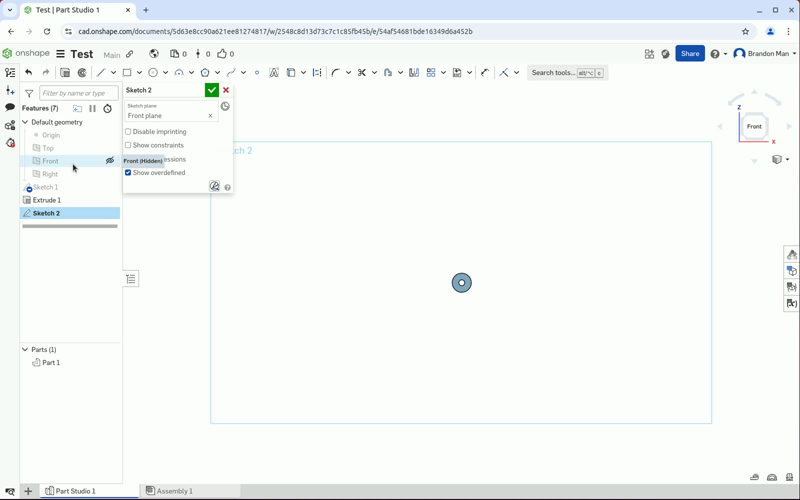
mouse_move(73, 352)
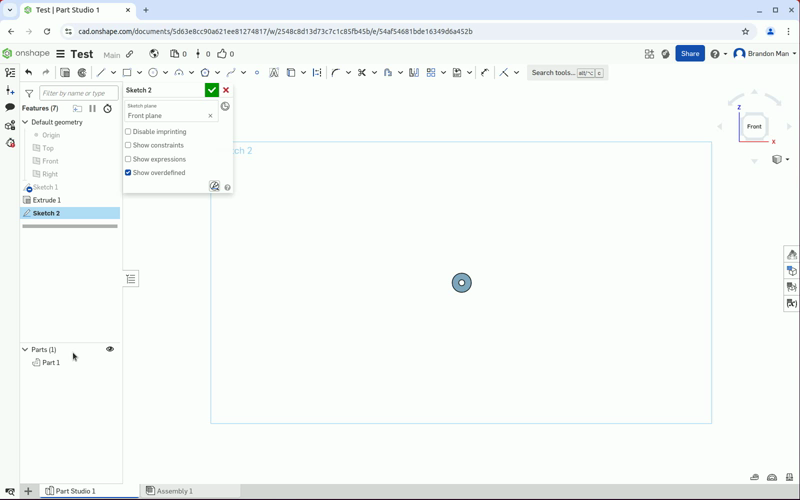
key(y)
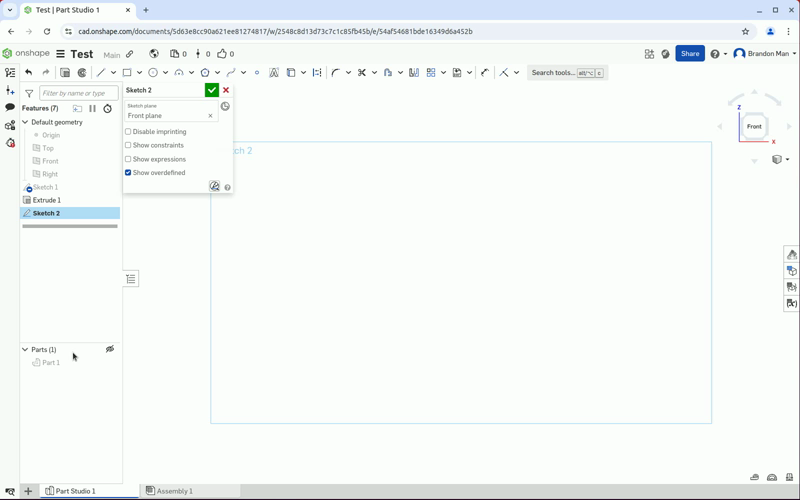
key(c)
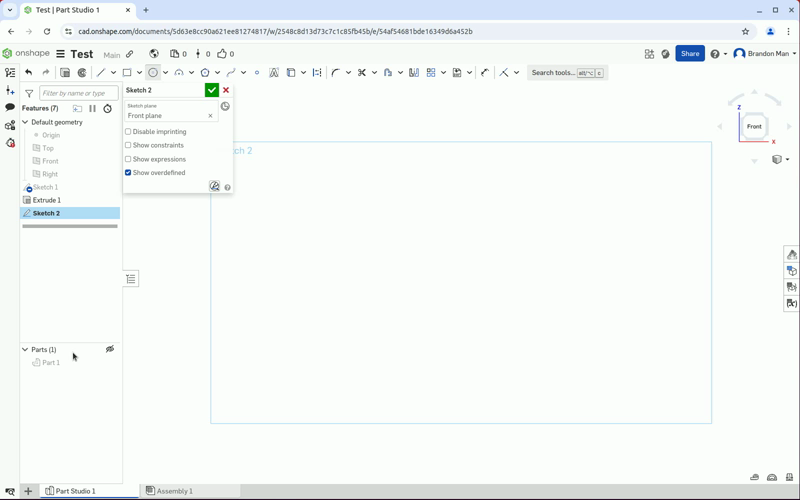
key_down(shift)
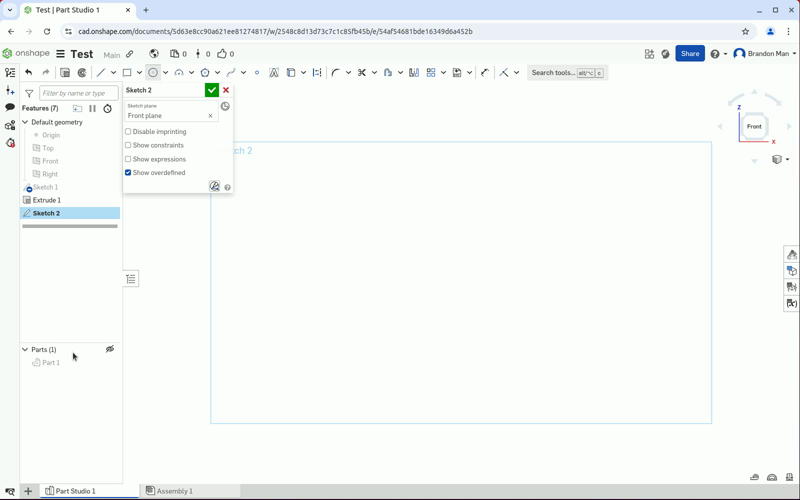
mouse_move(461, 178)
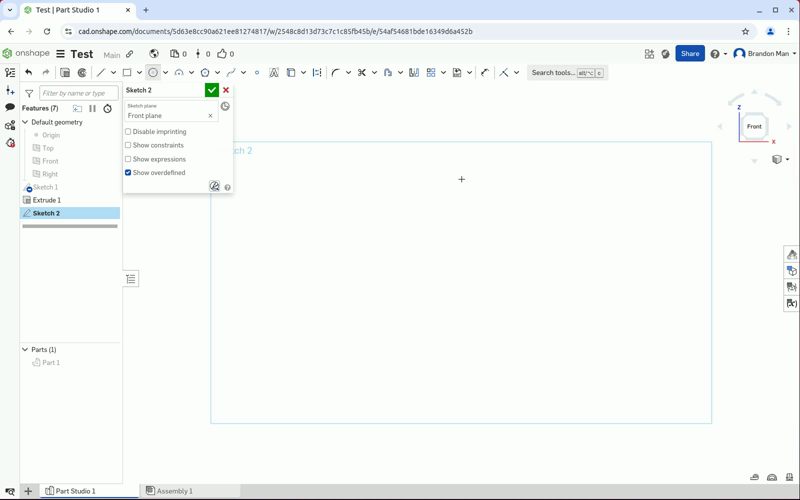
click(461, 178)
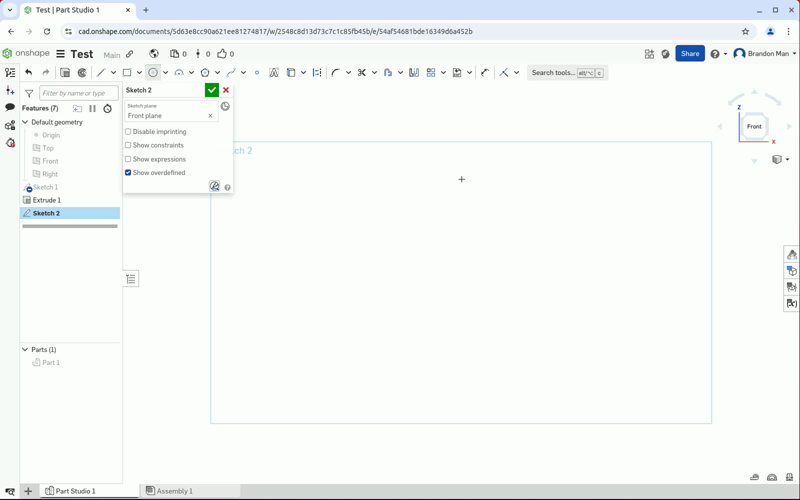
key_up(shift)
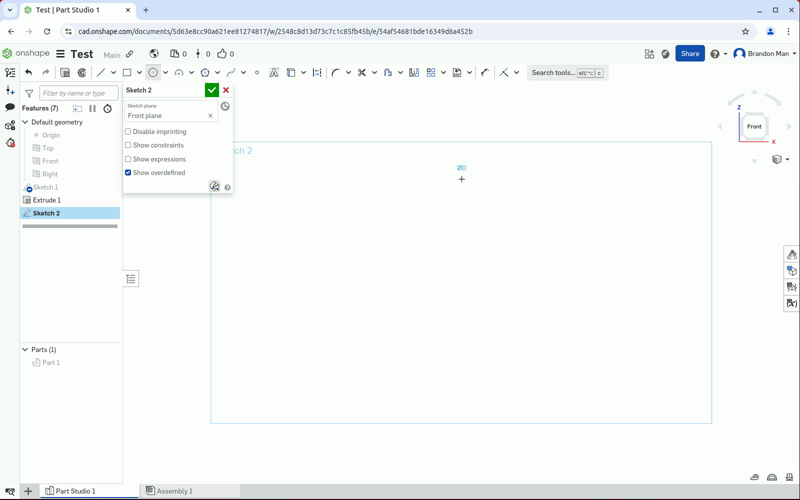
mouse_move(471, 178)
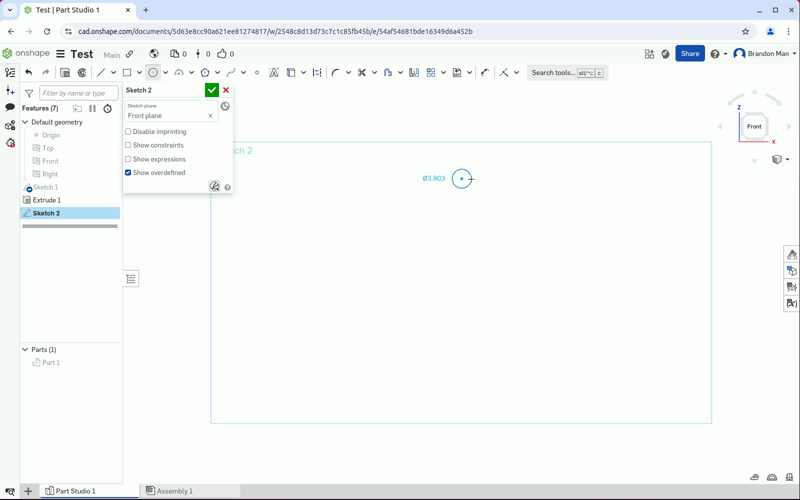
click(471, 178)
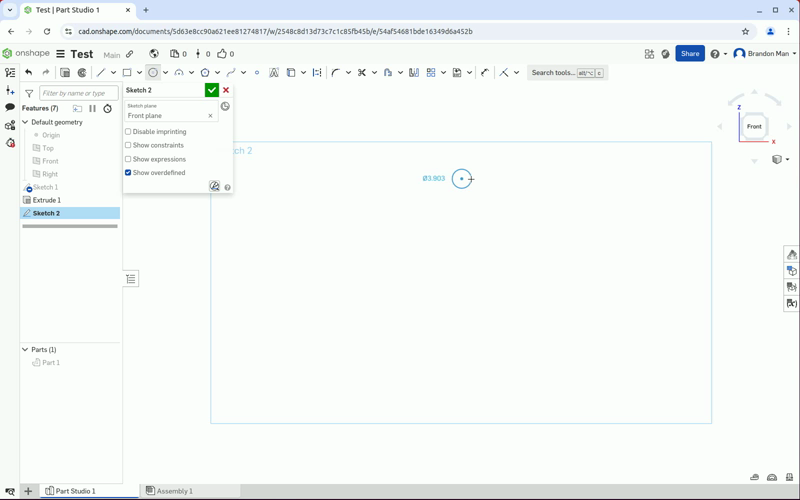
key(esc)
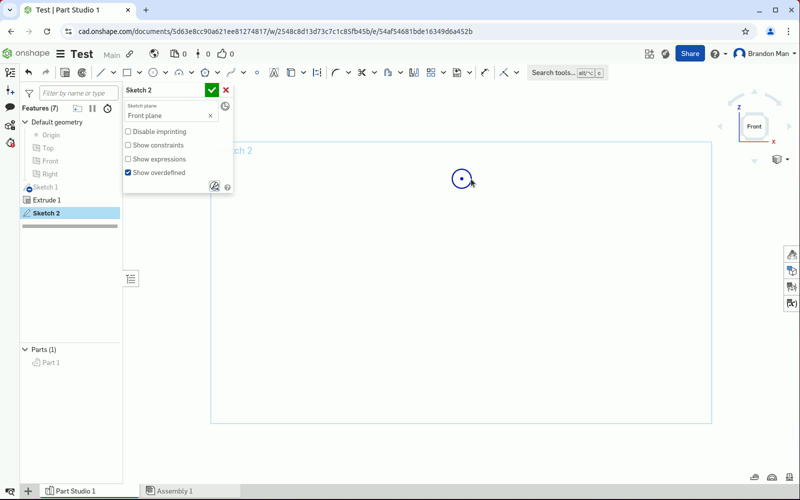
key(c)
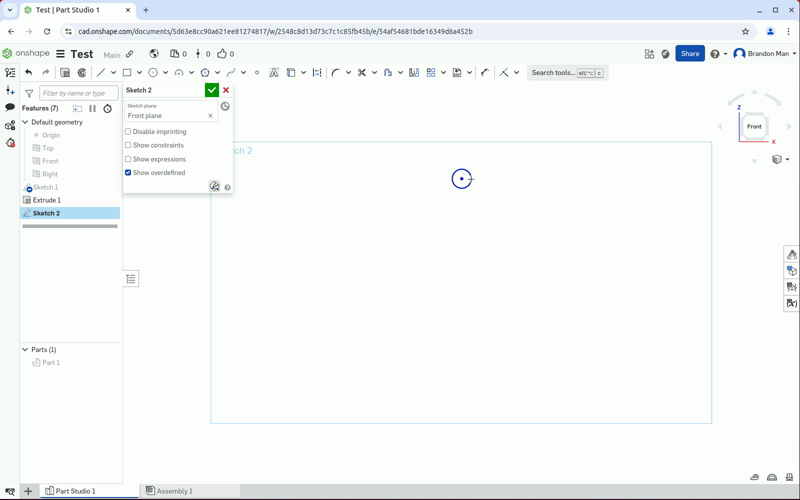
key_down(shift)
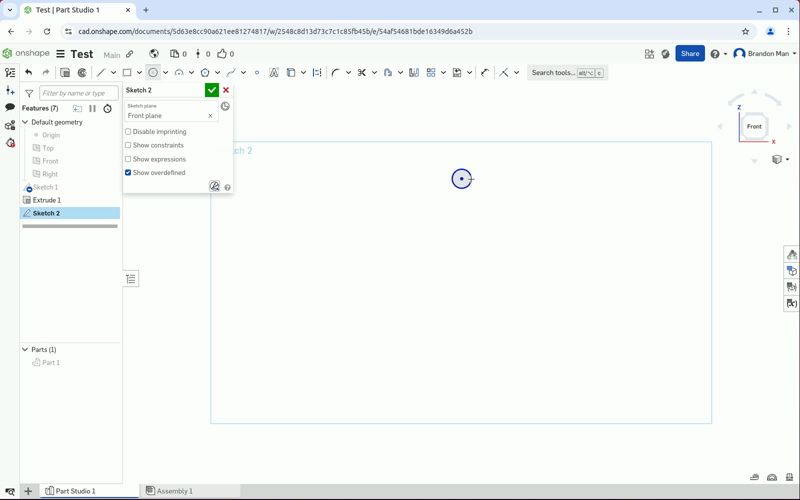
mouse_move(461, 178)
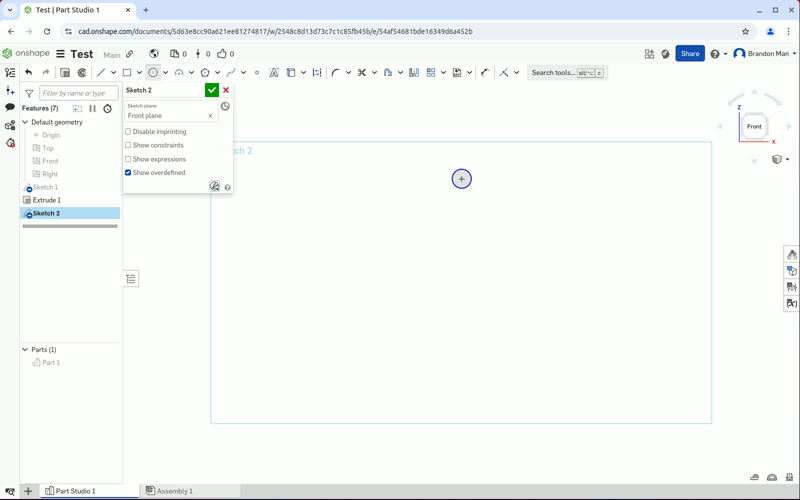
click(461, 178)
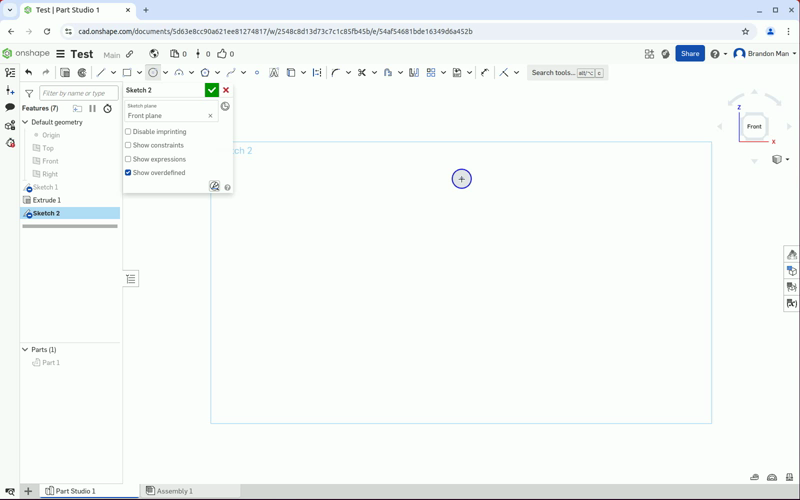
key_up(shift)
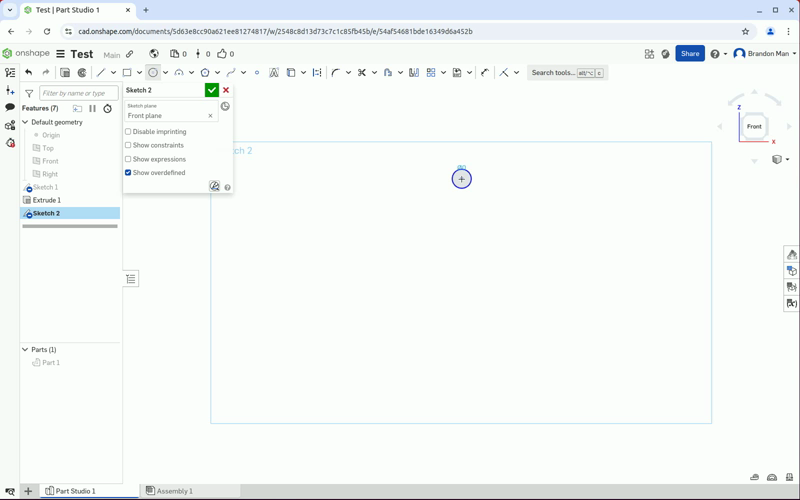
mouse_move(464, 178)
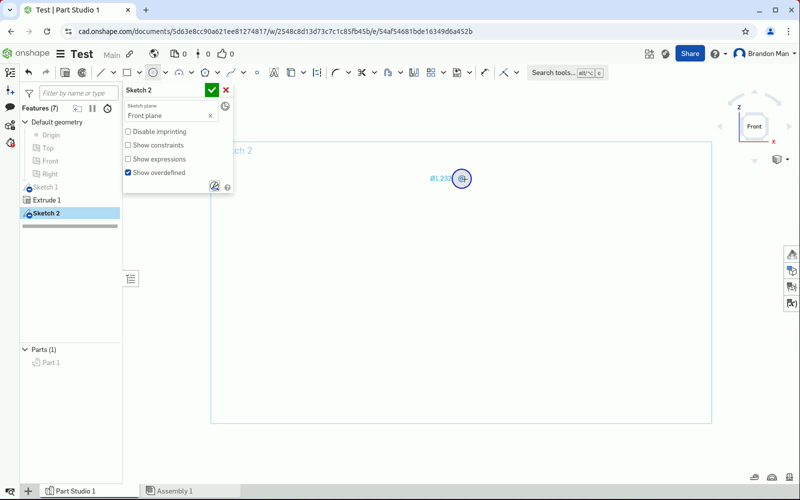
scroll(6)
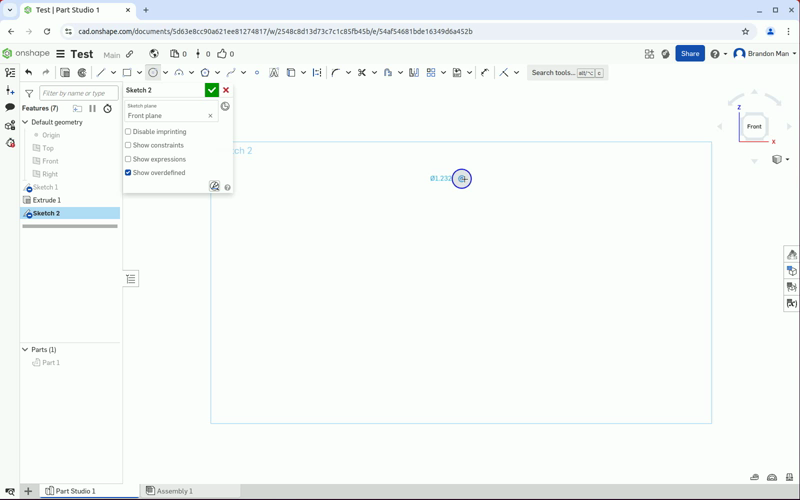
scroll(6)
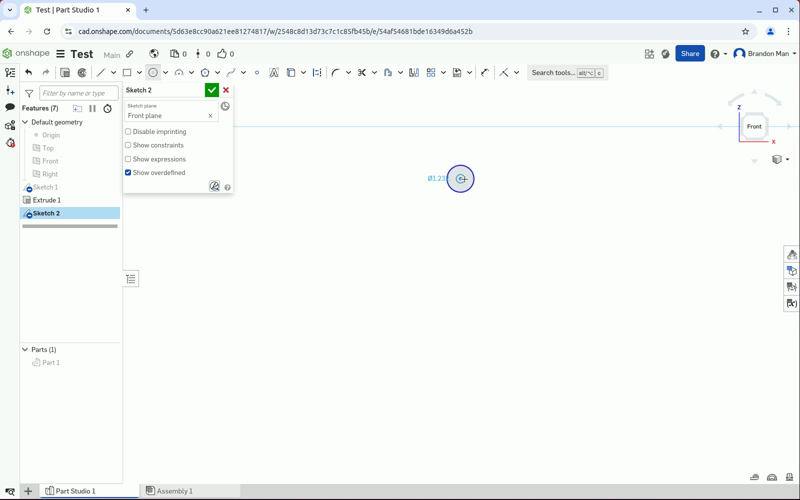
scroll(6)
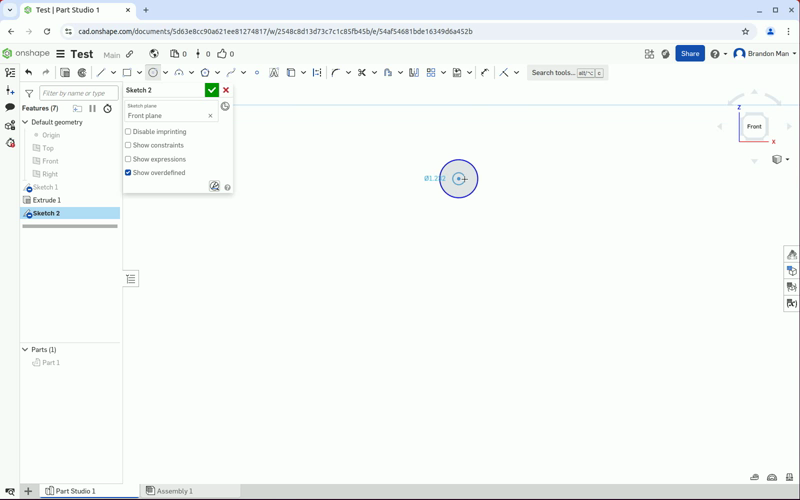
scroll(6)
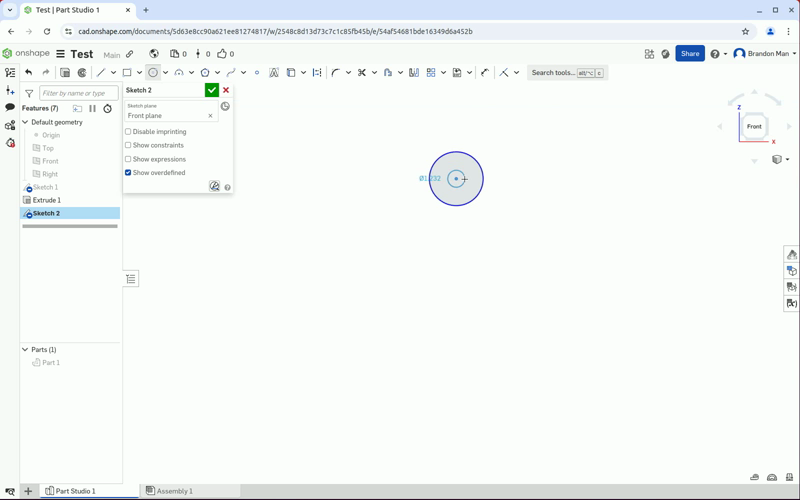
scroll(6)
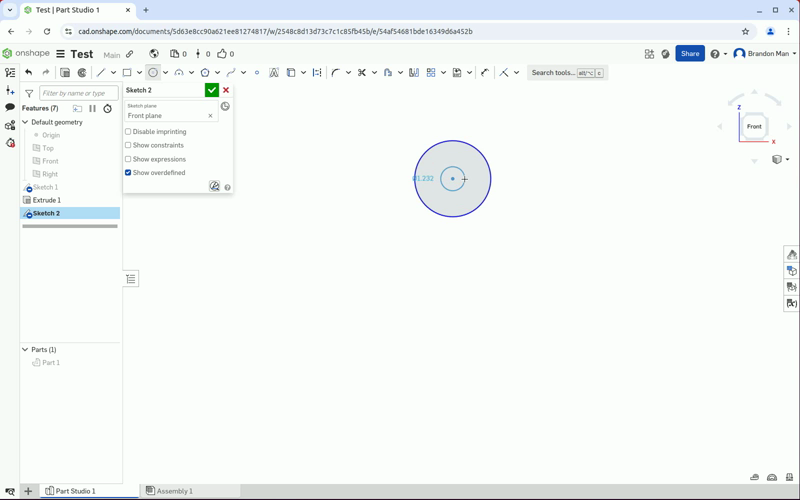
scroll(6)
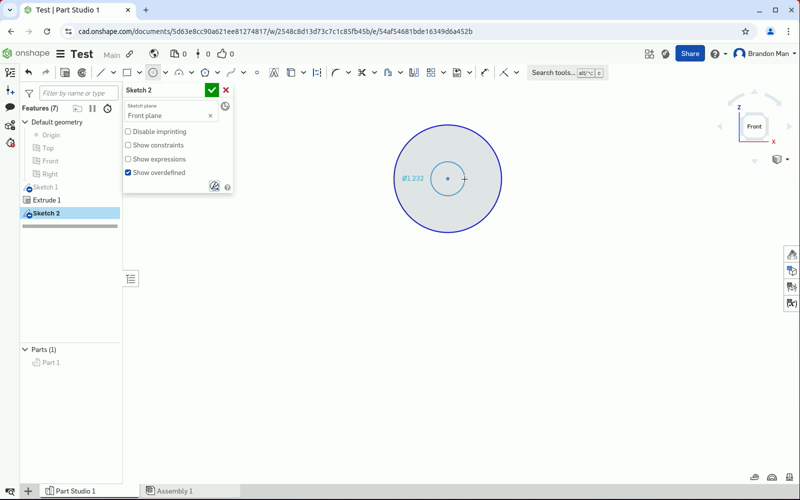
scroll(6)
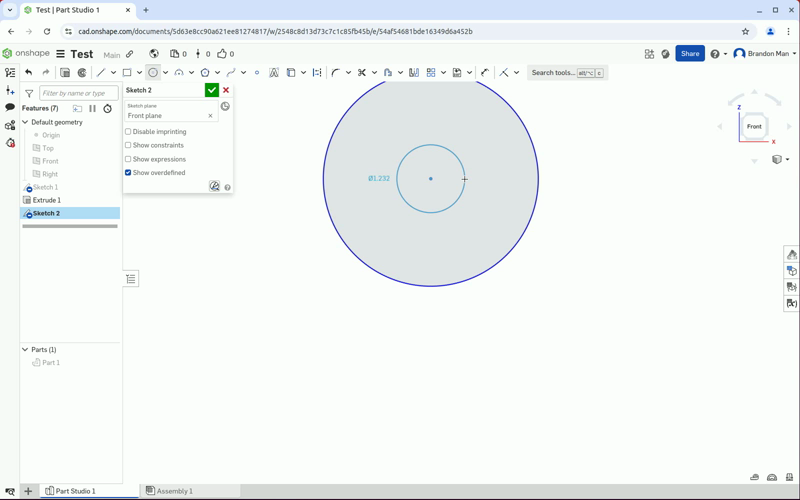
click(464, 178)
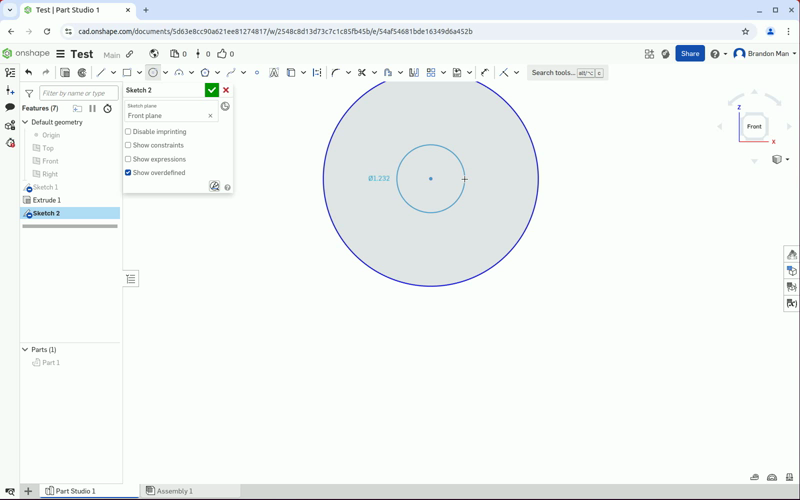
scroll(-6)
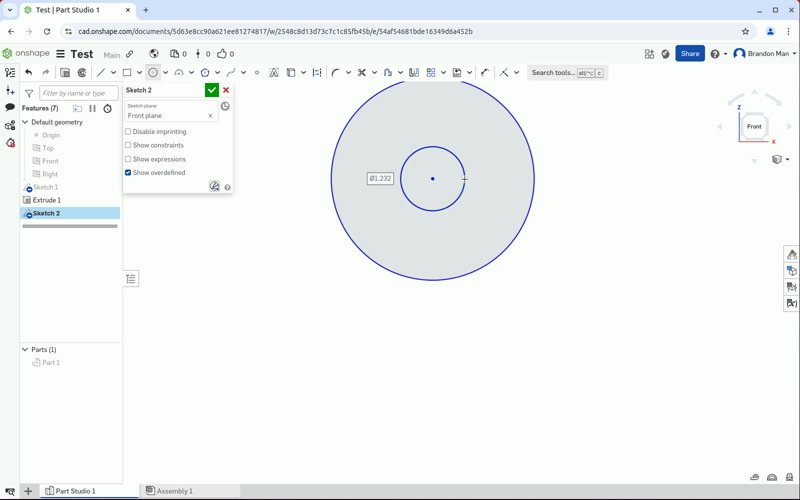
scroll(-6)
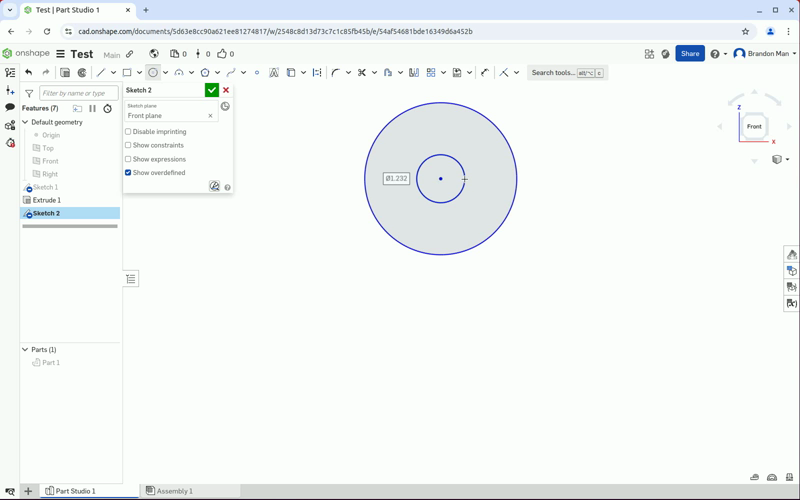
scroll(-6)
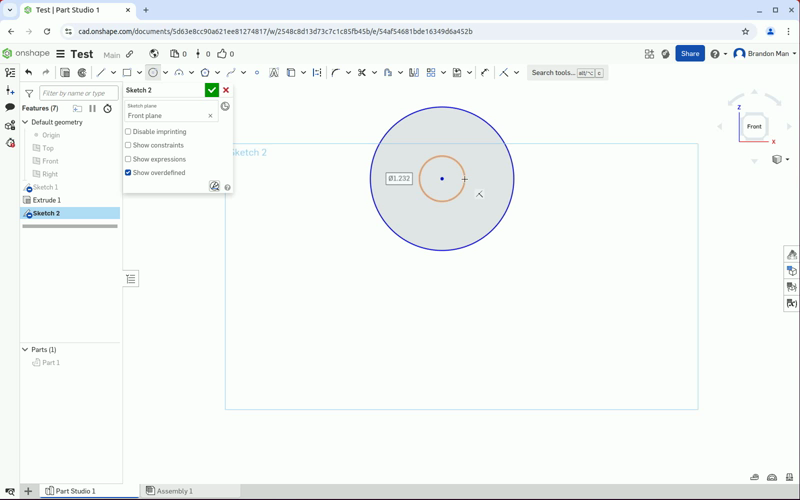
scroll(-6)
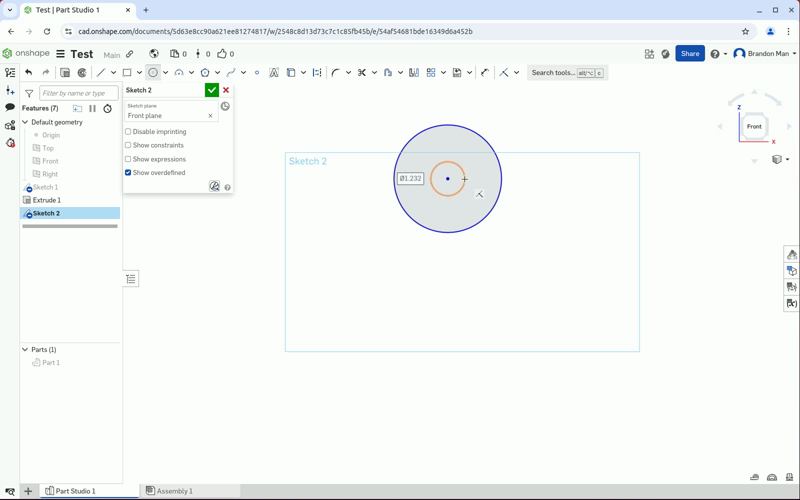
scroll(-6)
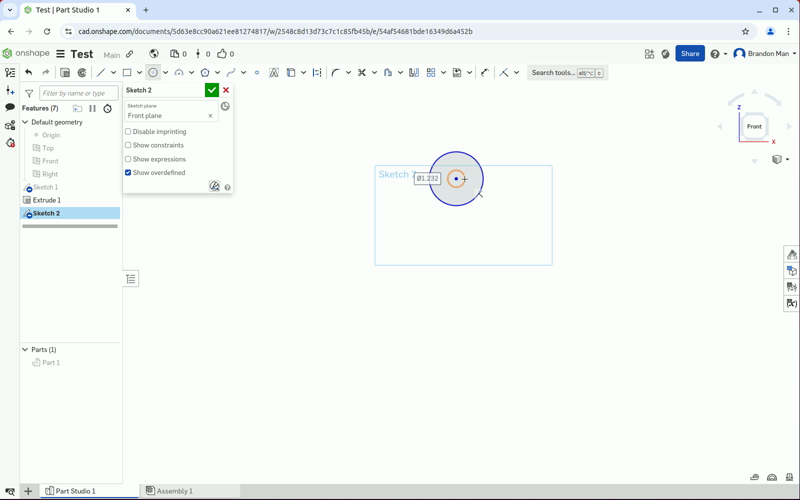
scroll(-6)
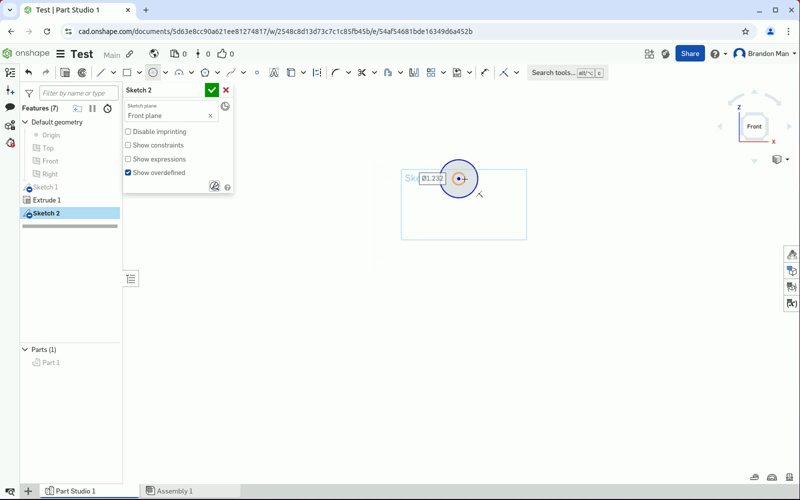
scroll(-6)
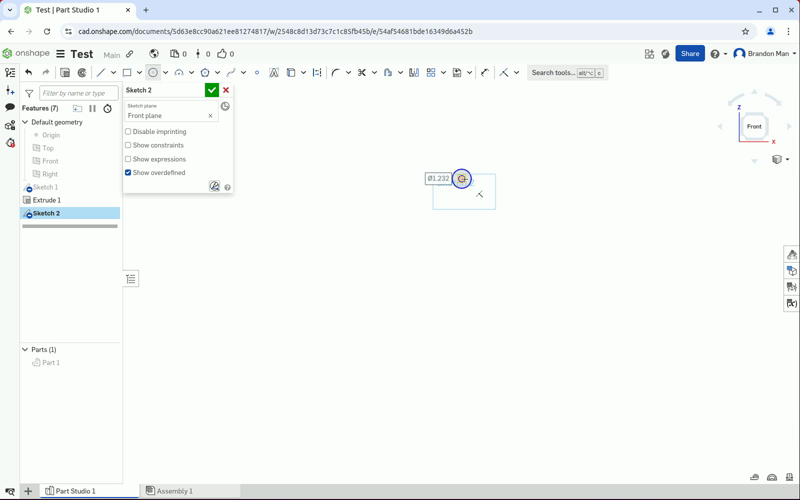
key(esc)
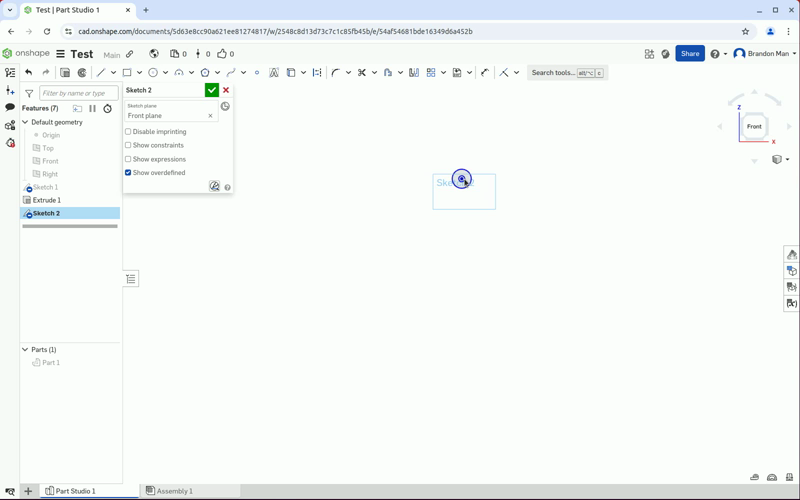
mouse_move(467, 179)
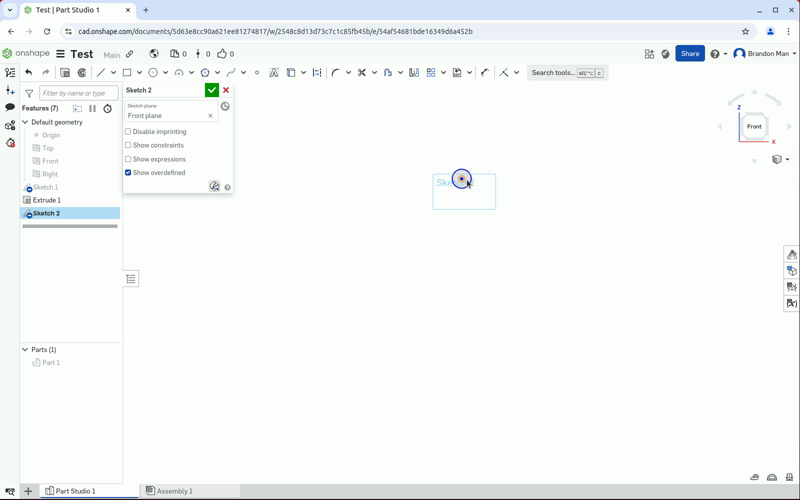
scroll(6)
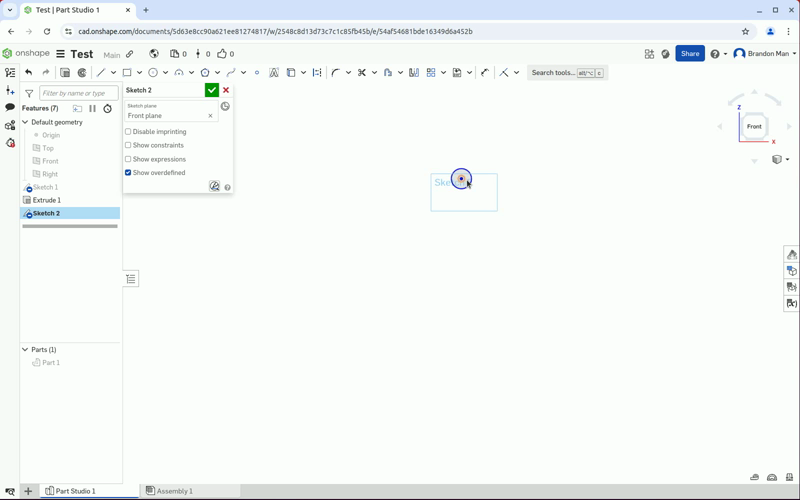
scroll(6)
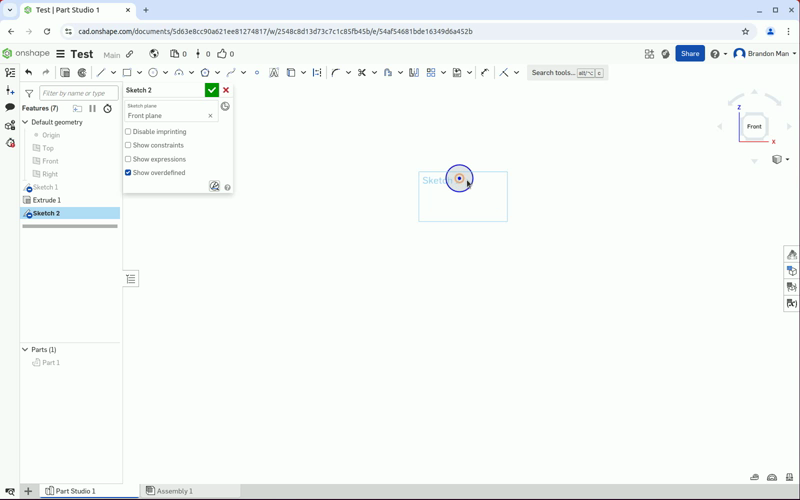
scroll(6)
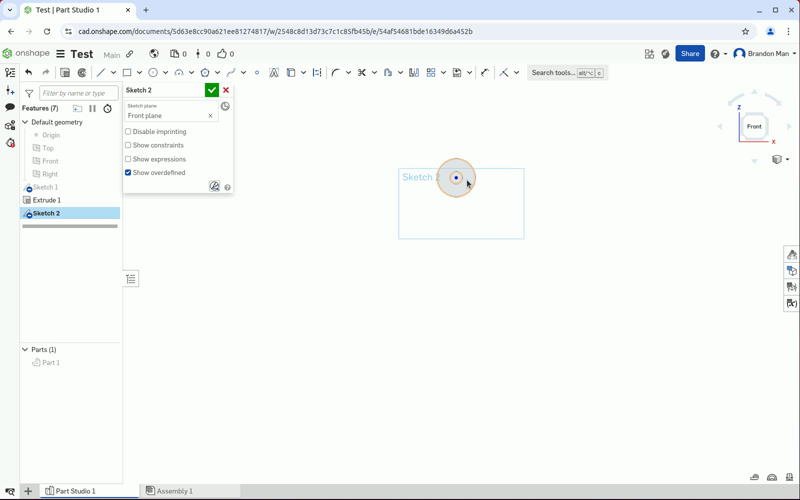
scroll(6)
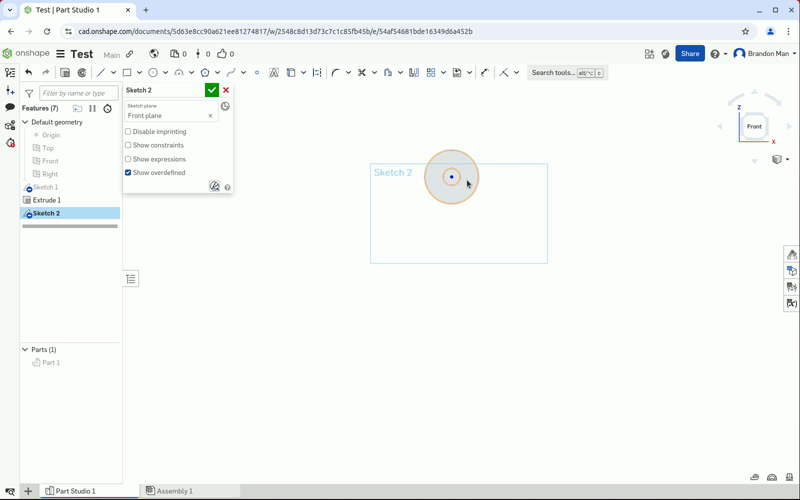
scroll(6)
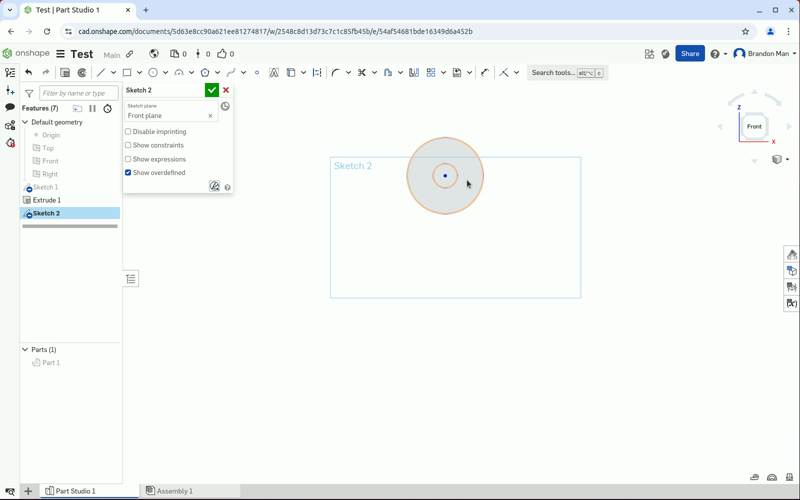
scroll(6)
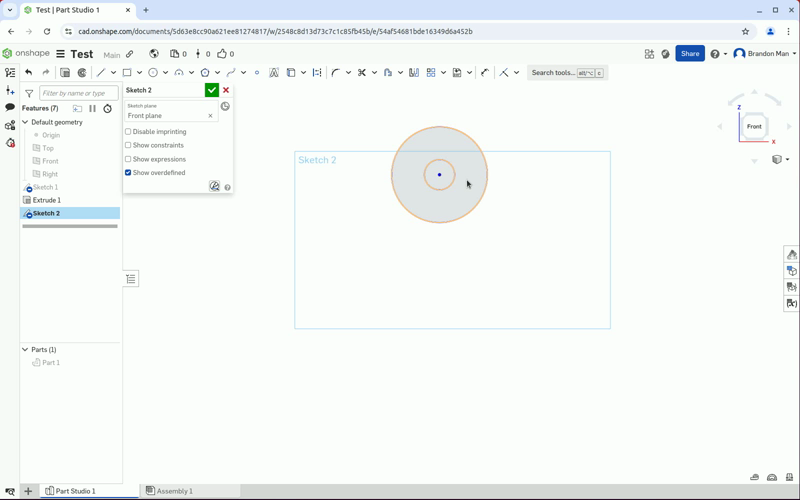
scroll(6)
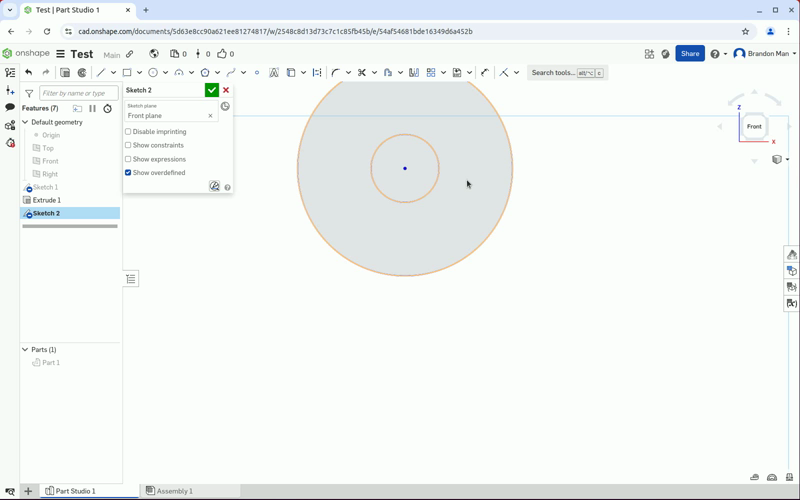
click(467, 179)
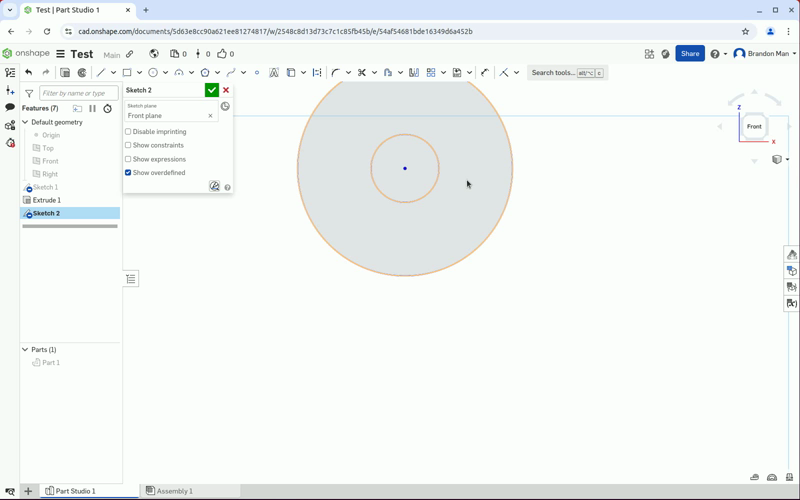
scroll(-6)
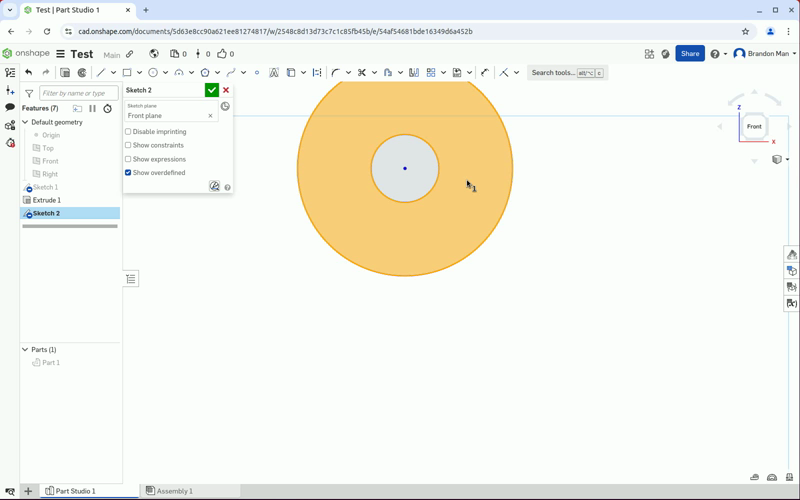
scroll(-6)
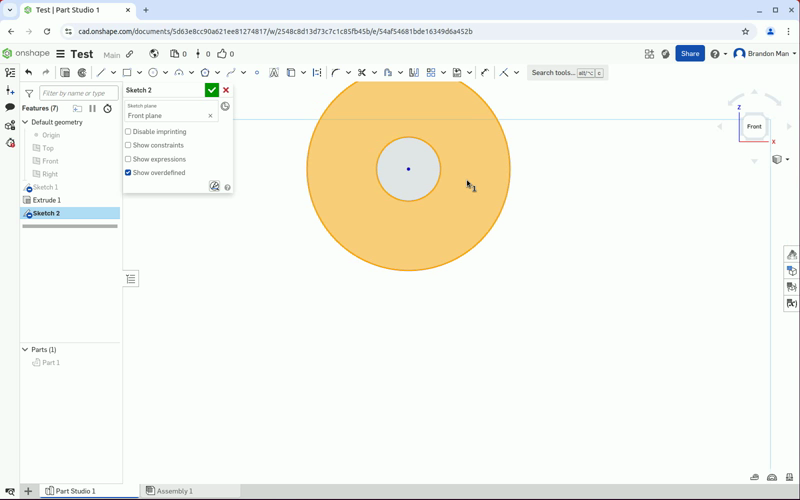
scroll(-6)
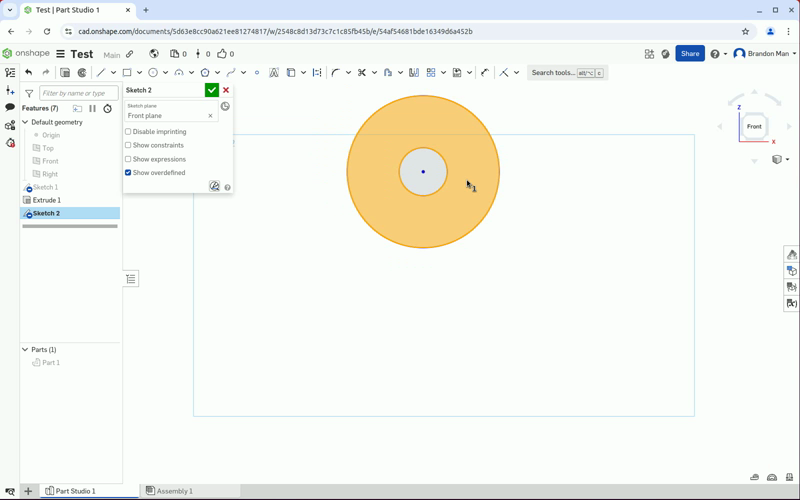
scroll(-6)
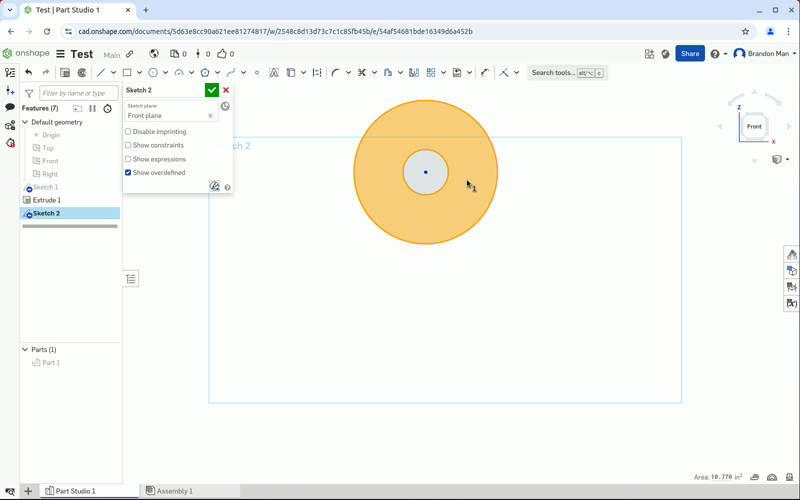
scroll(-6)
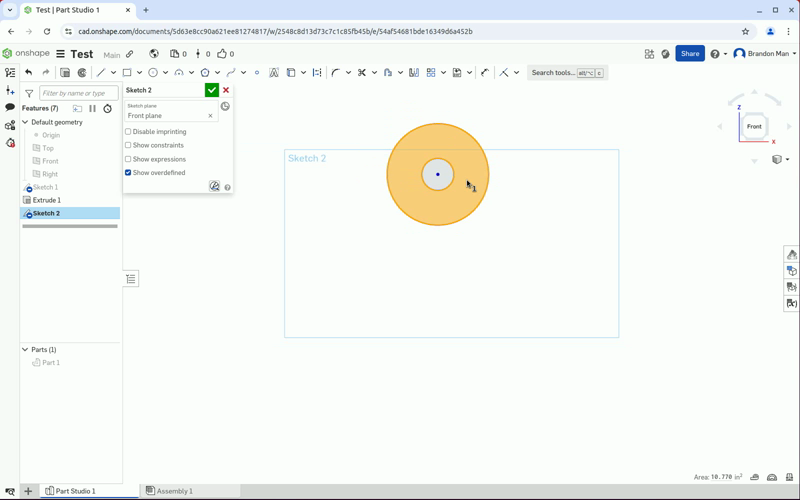
scroll(-6)
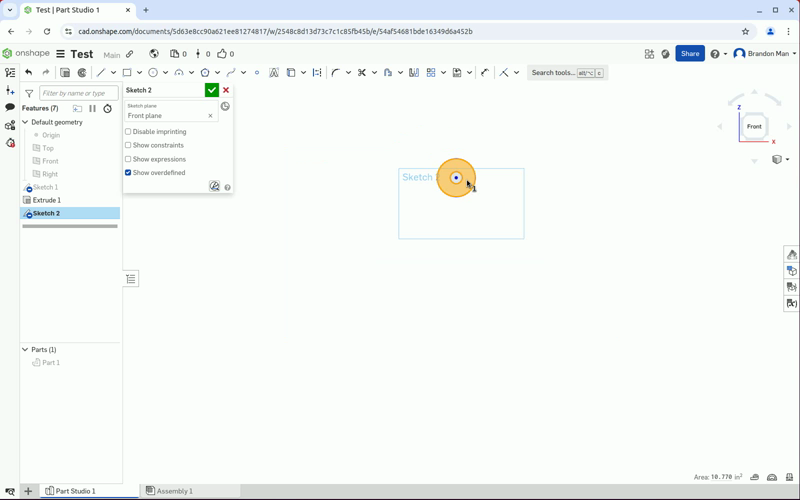
scroll(-6)
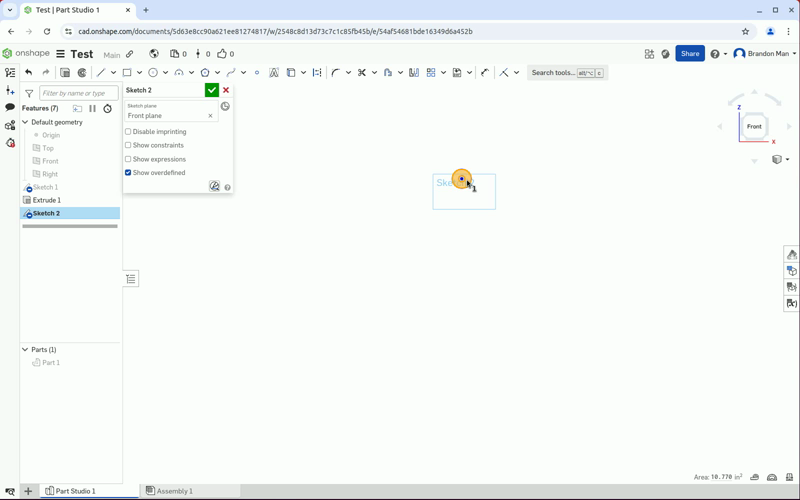
mouse_move(73, 352)
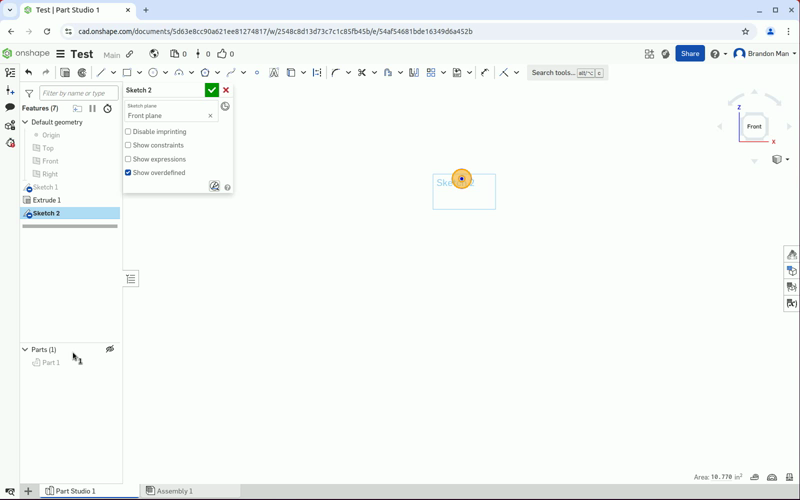
key(shift+y)
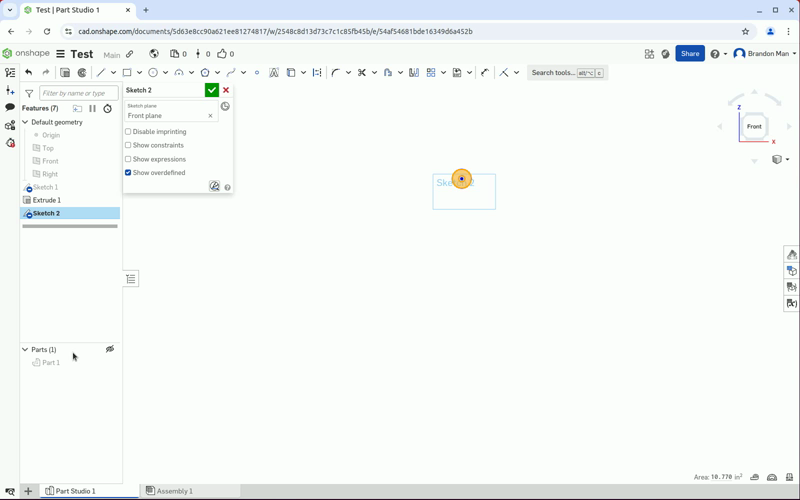
key(shift+e)
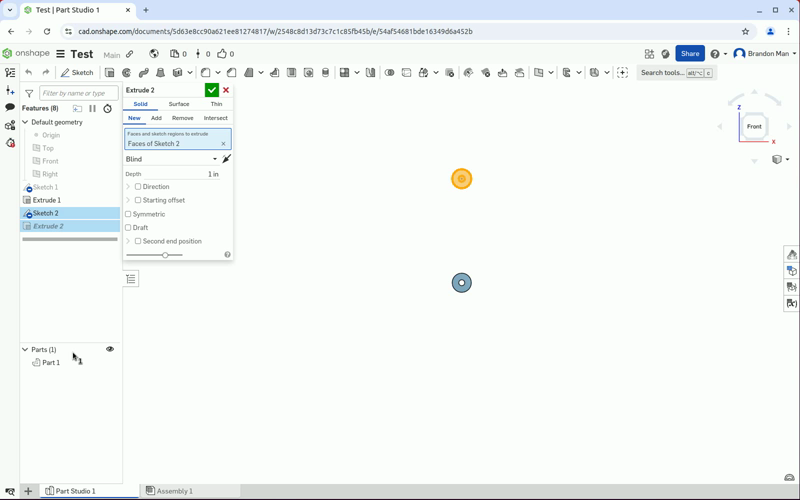
mouse_move(143, 106)
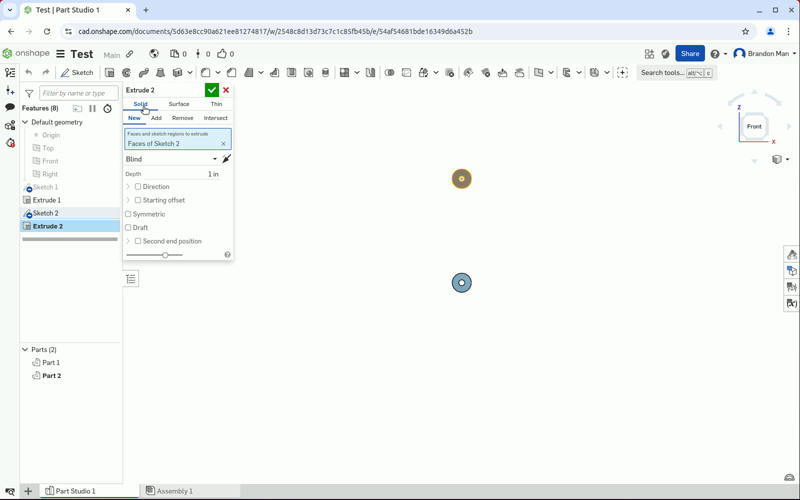
click(143, 106)
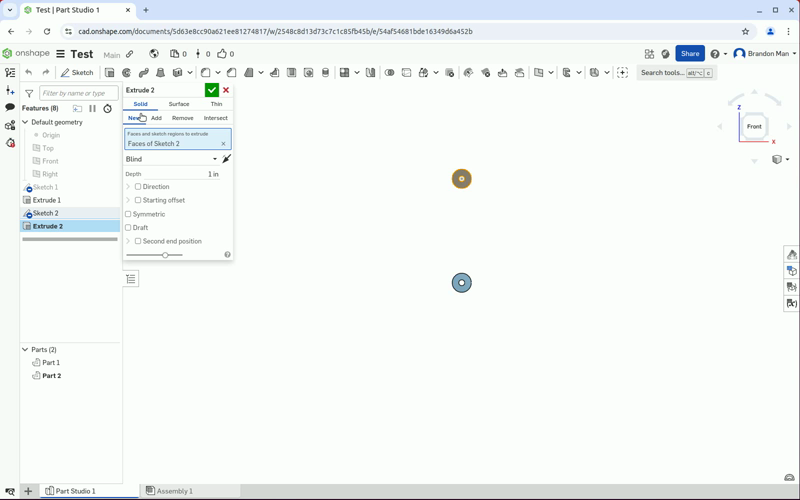
mouse_move(137, 120)
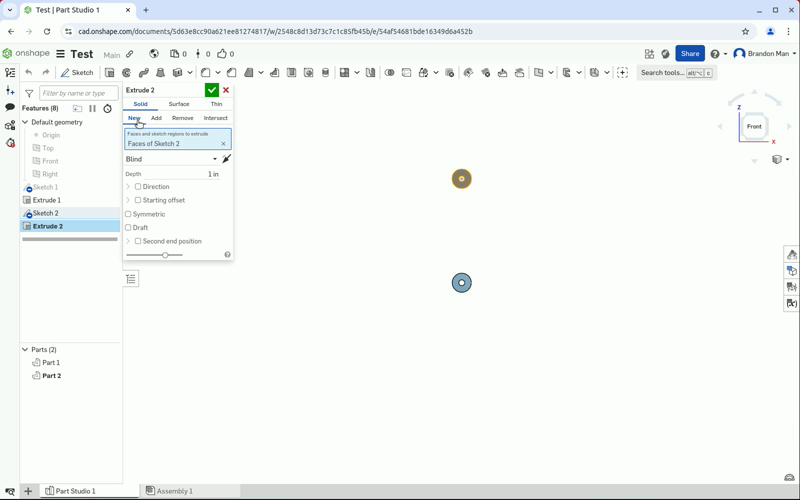
click(137, 120)
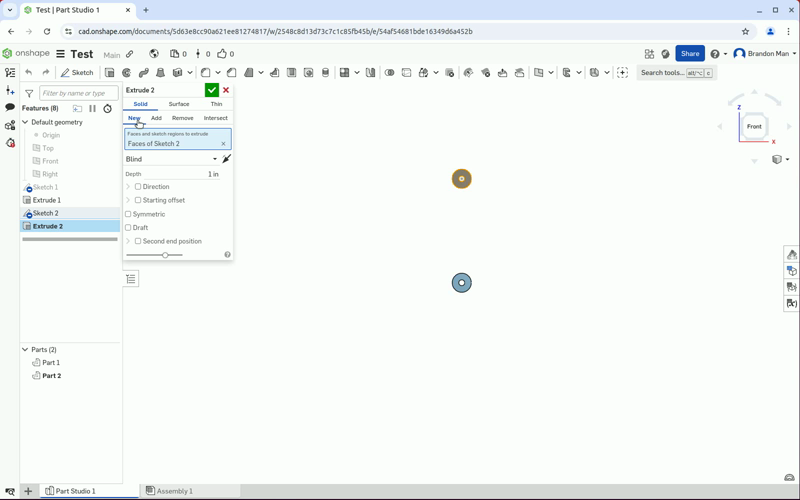
key(tab, 4)
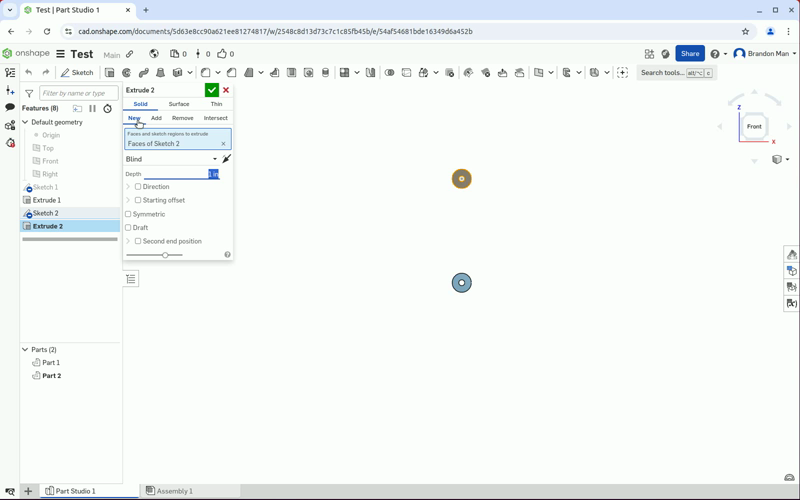
text(0.481)
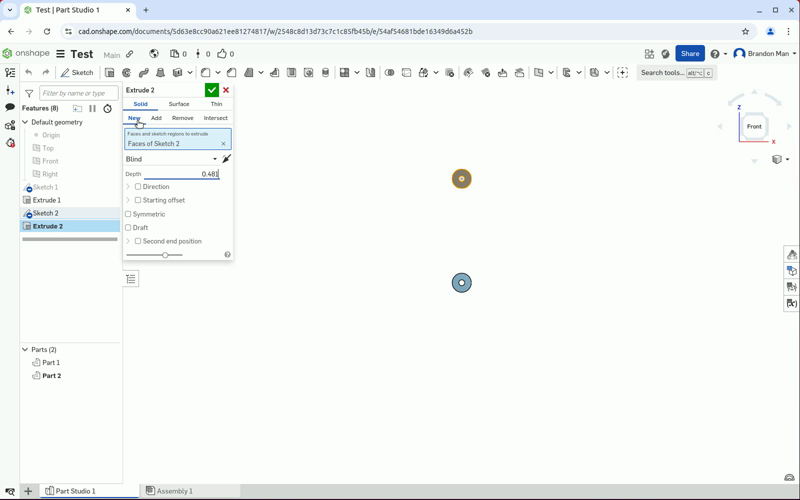
key(enter)
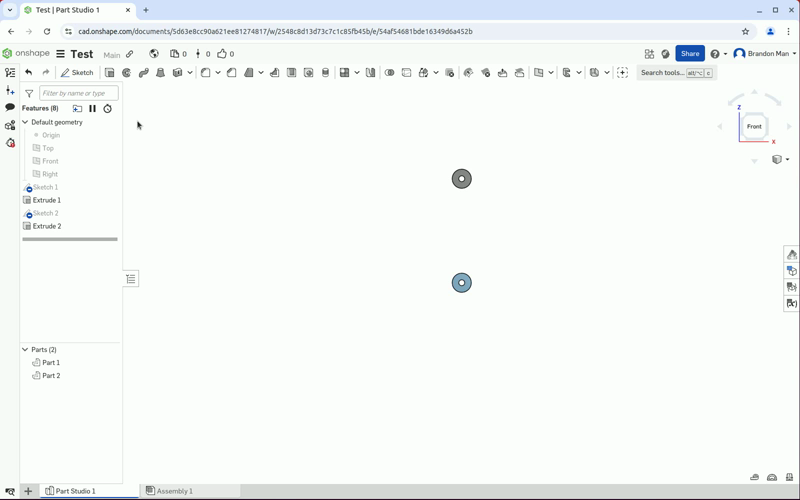
key(shift+h)
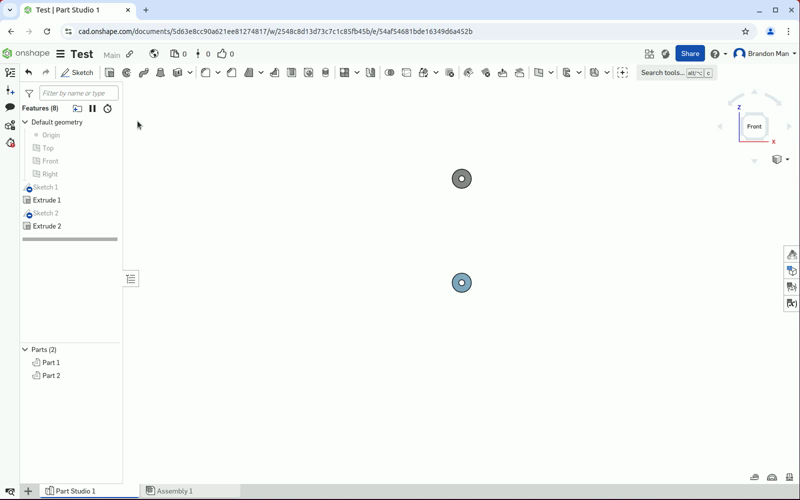
key(shift+h)
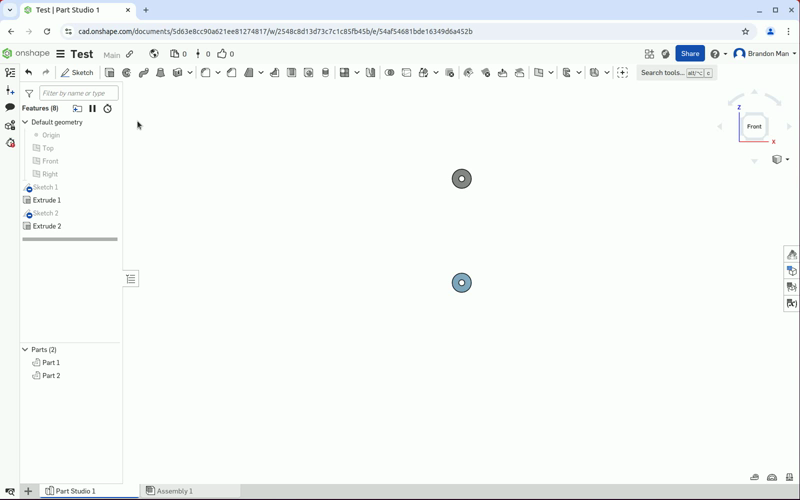
mouse_move(73, 189)
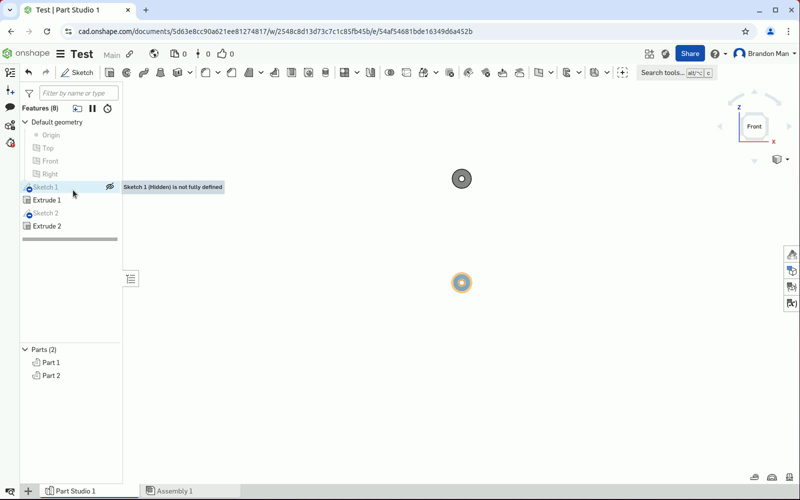
click(73, 189)
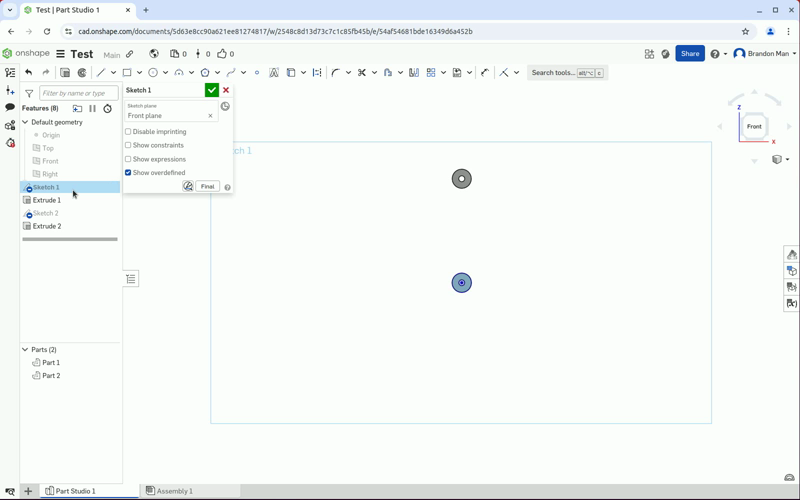
mouse_move(229, 92)
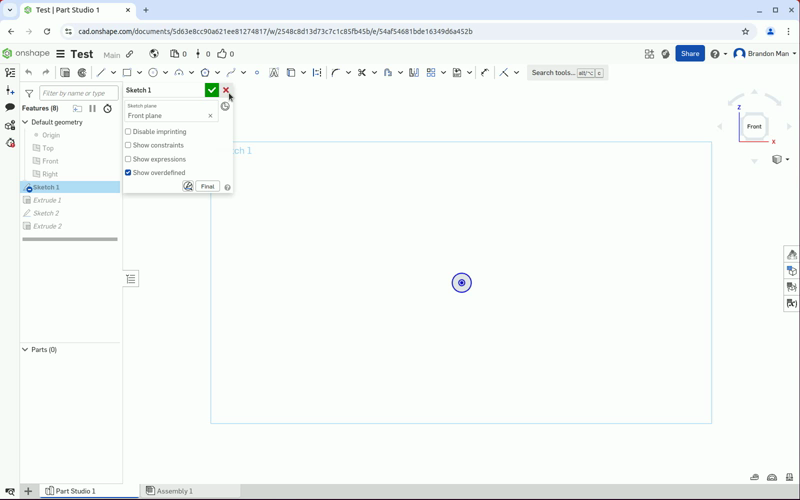
click(229, 92)
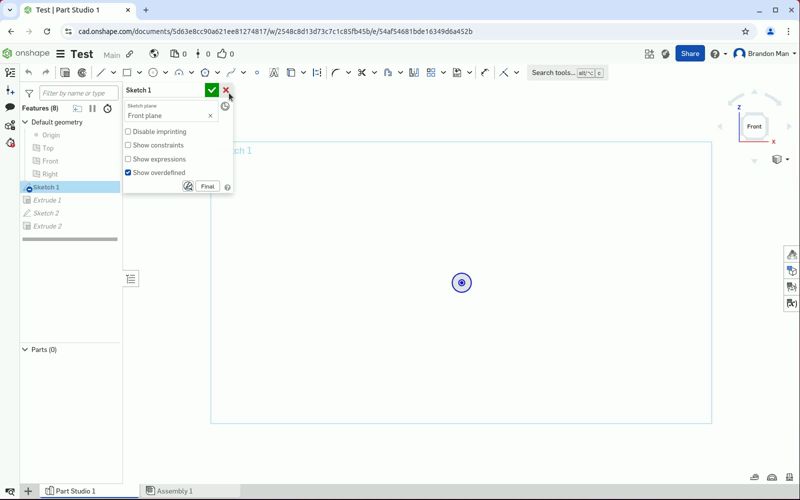
key(shift+s)
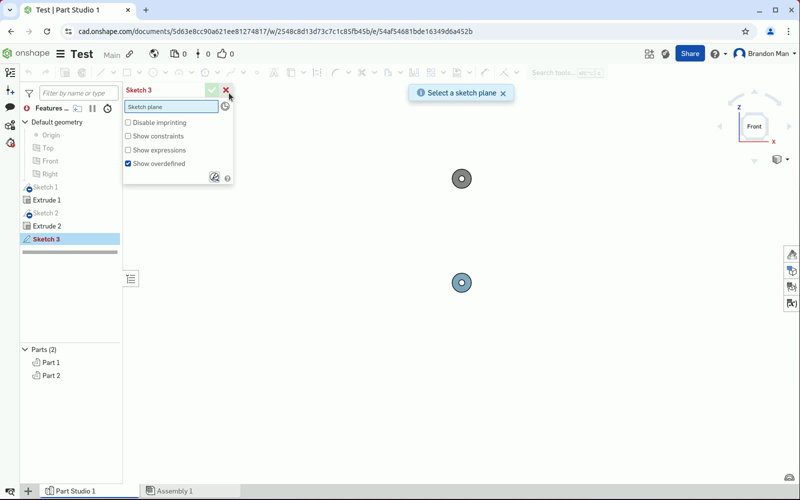
mouse_move(73, 163)
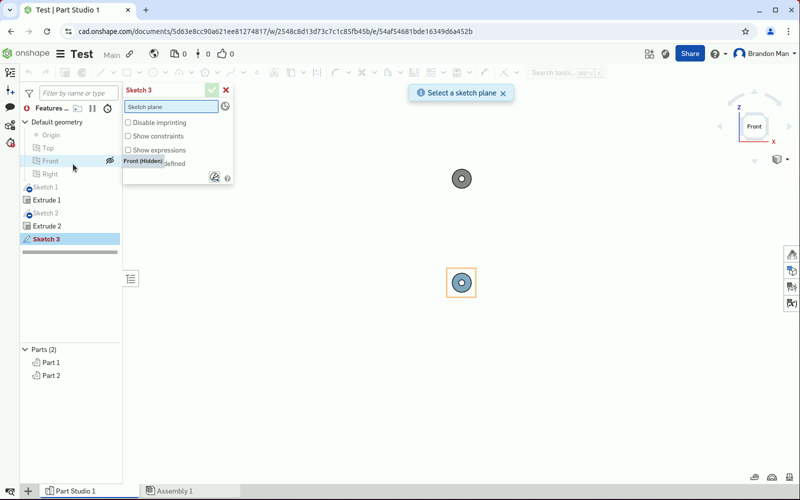
click(73, 163)
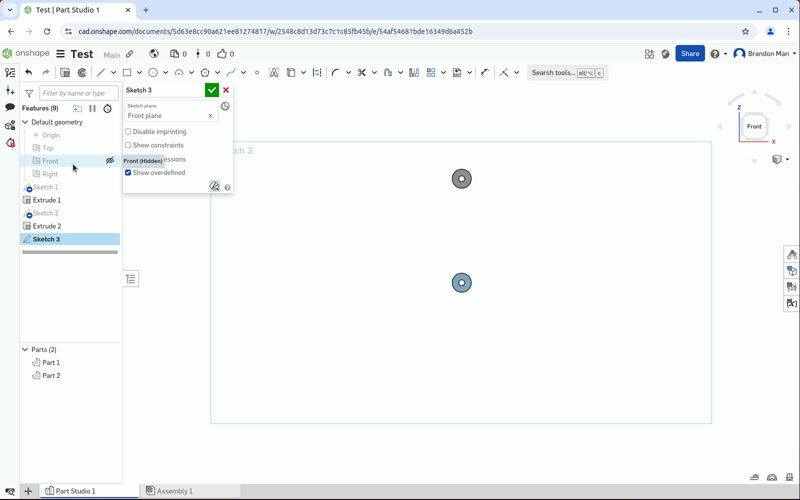
mouse_move(73, 352)
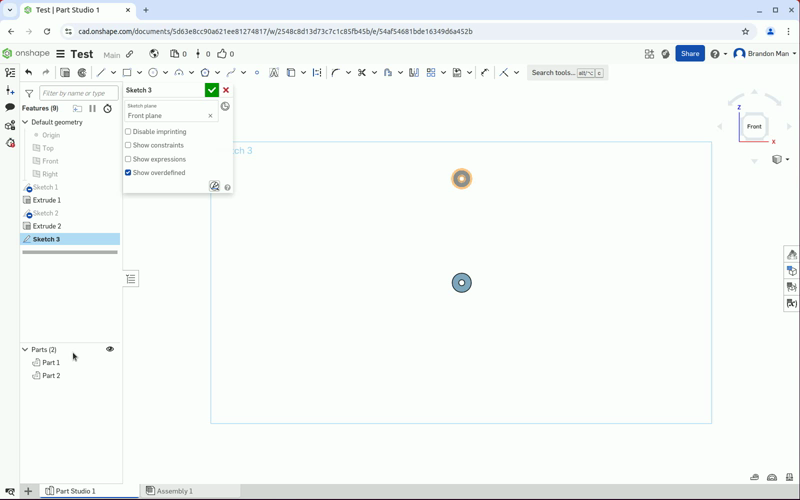
key(y)
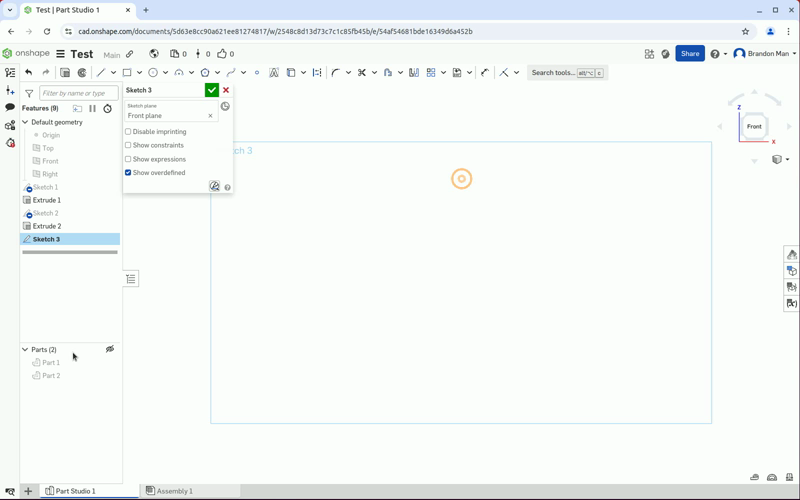
key(c)
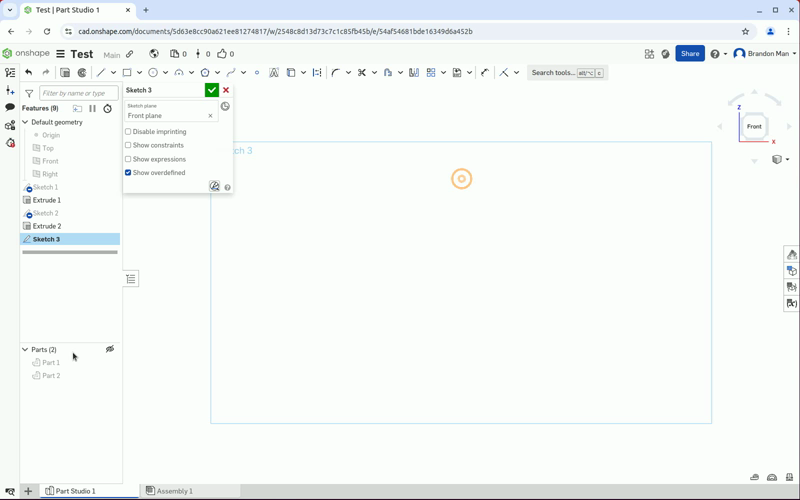
key_down(shift)
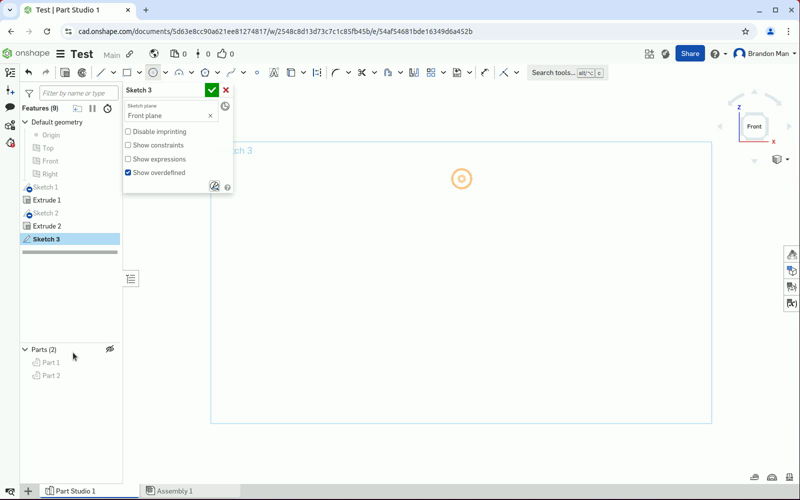
mouse_move(501, 282)
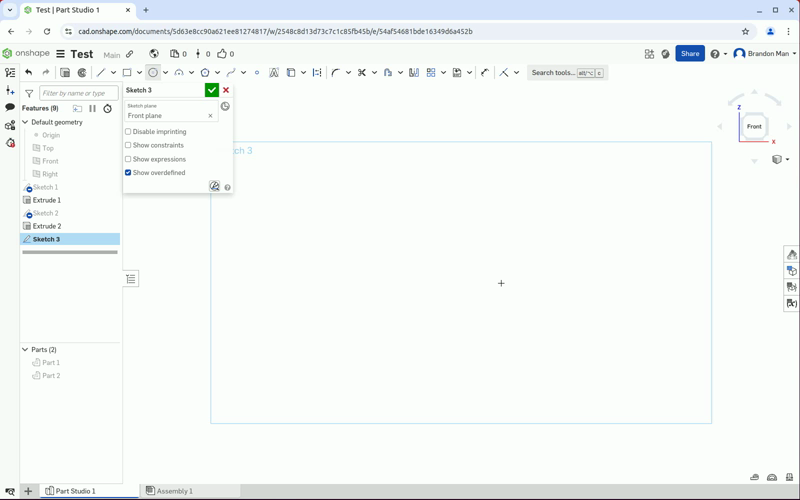
click(501, 282)
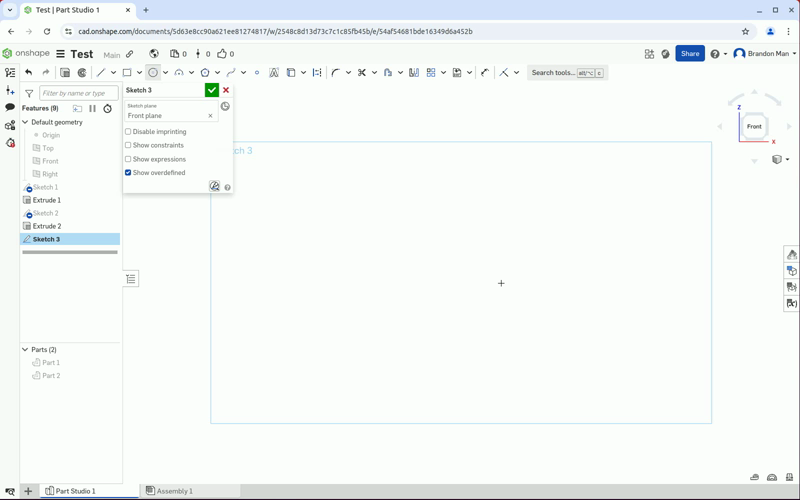
key_up(shift)
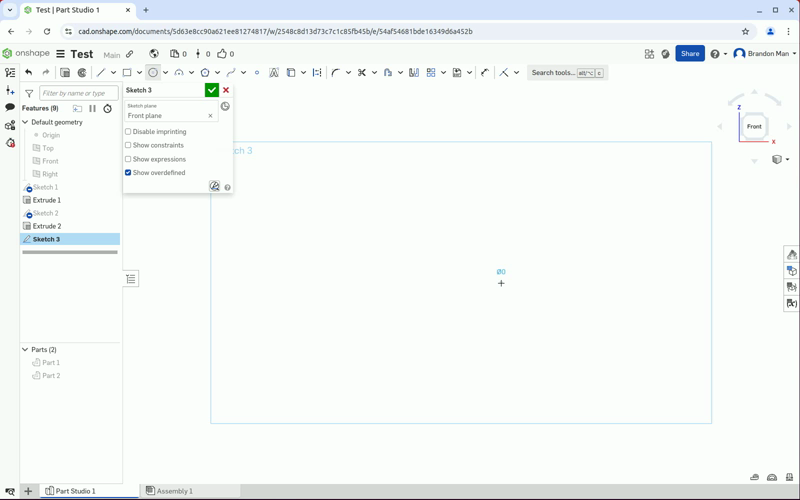
mouse_move(508, 282)
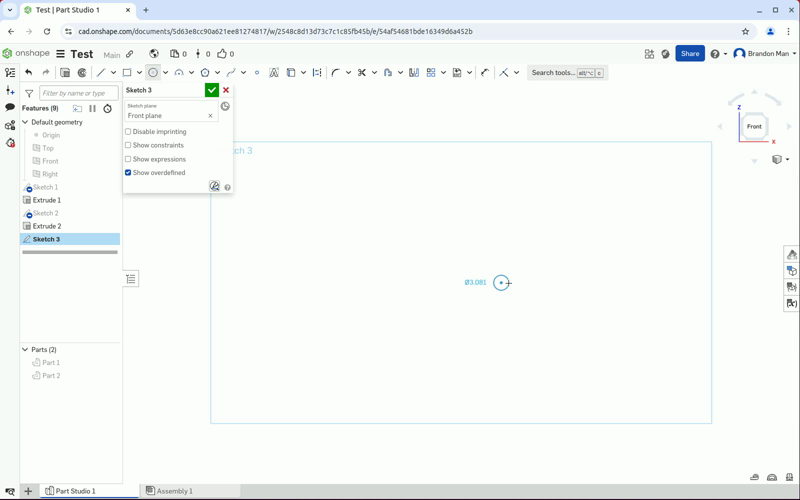
click(508, 282)
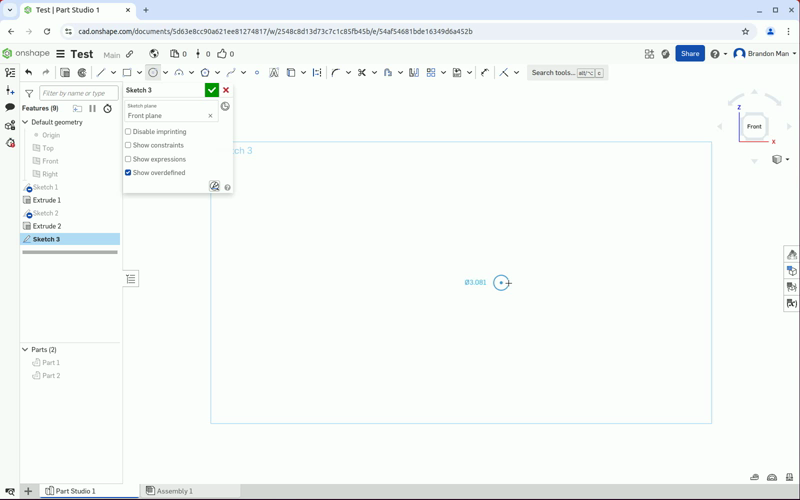
key(esc)
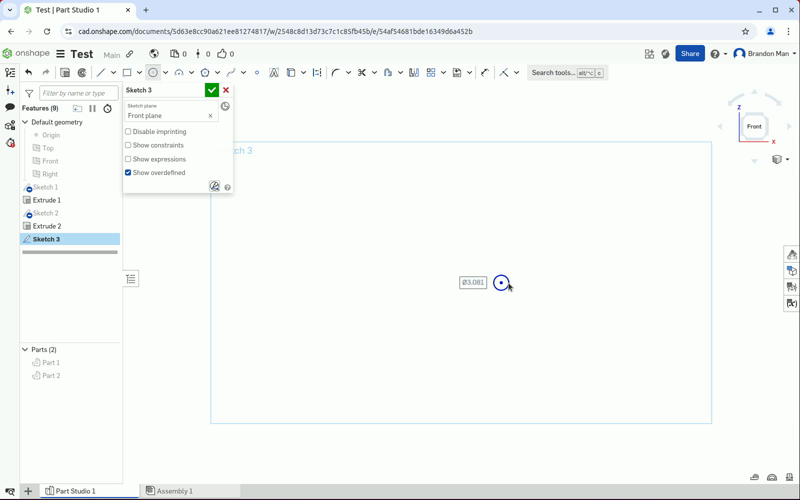
key(c)
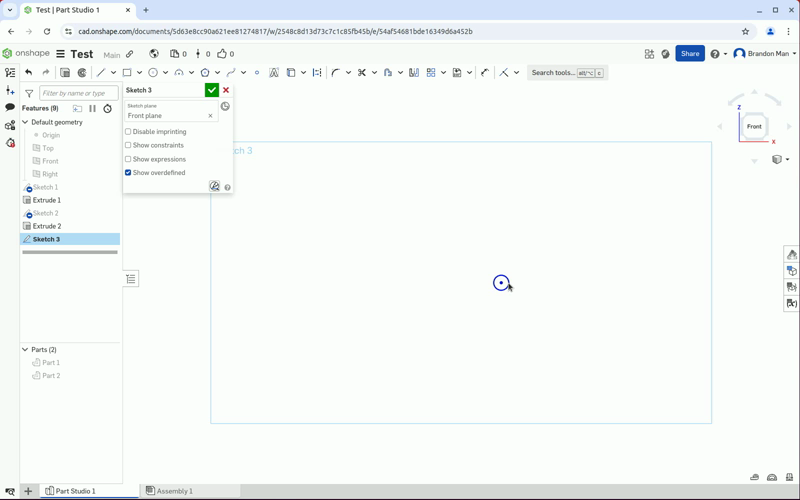
key_down(shift)
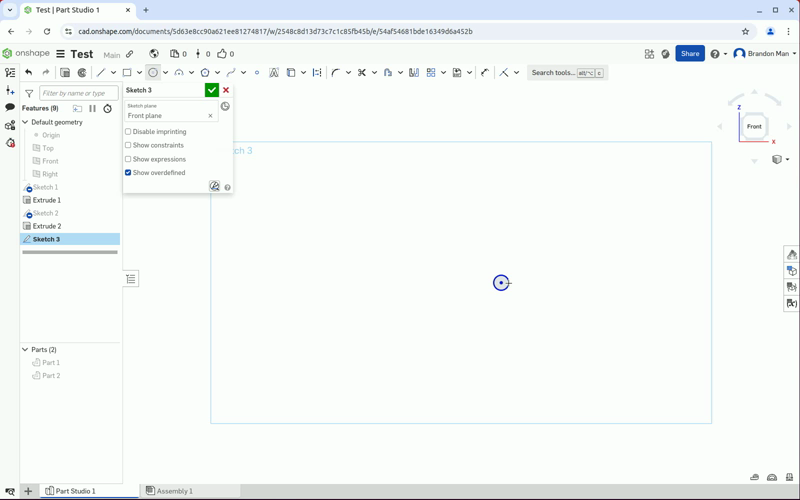
mouse_move(501, 282)
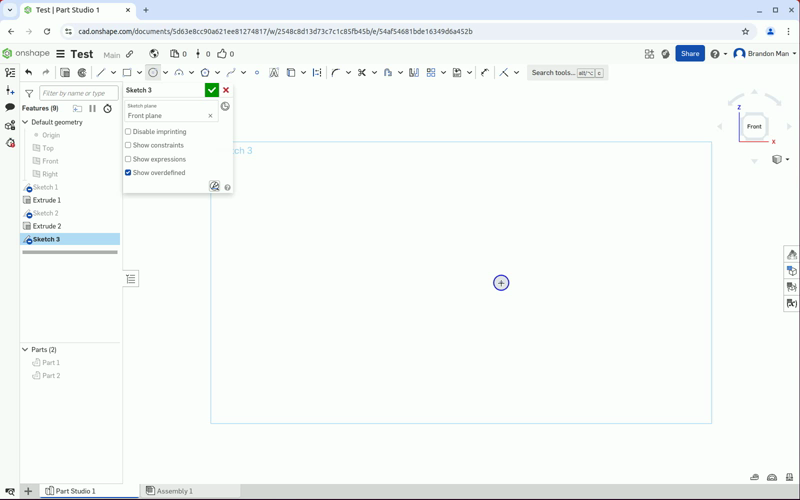
click(501, 282)
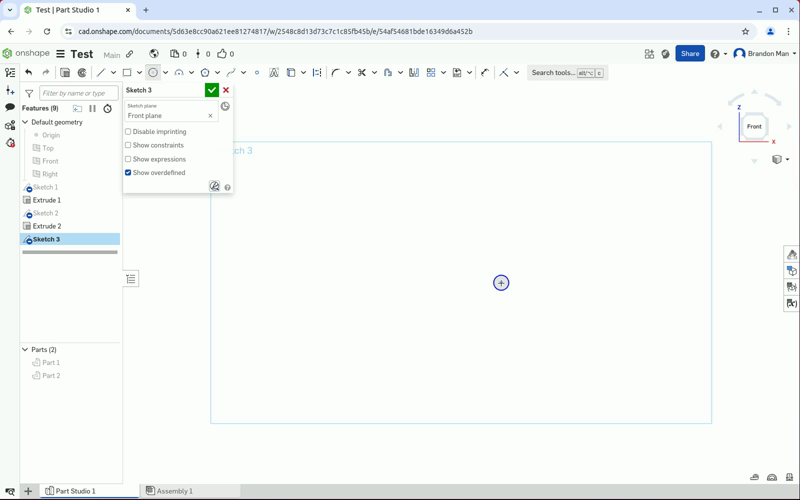
key_up(shift)
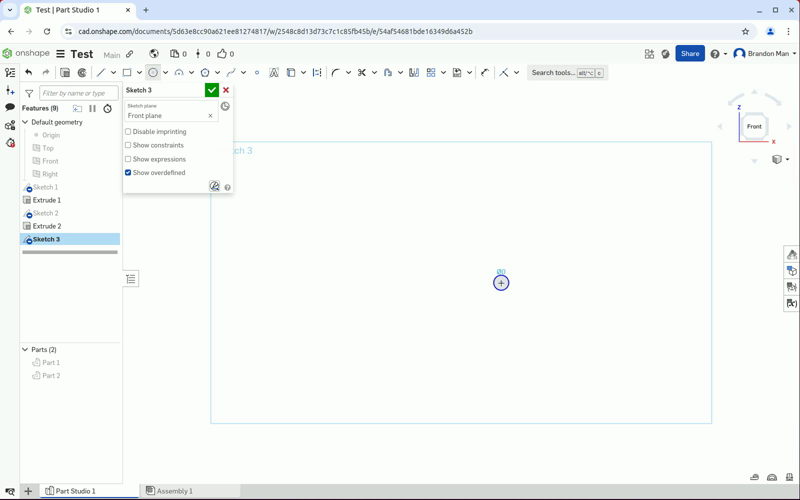
mouse_move(504, 282)
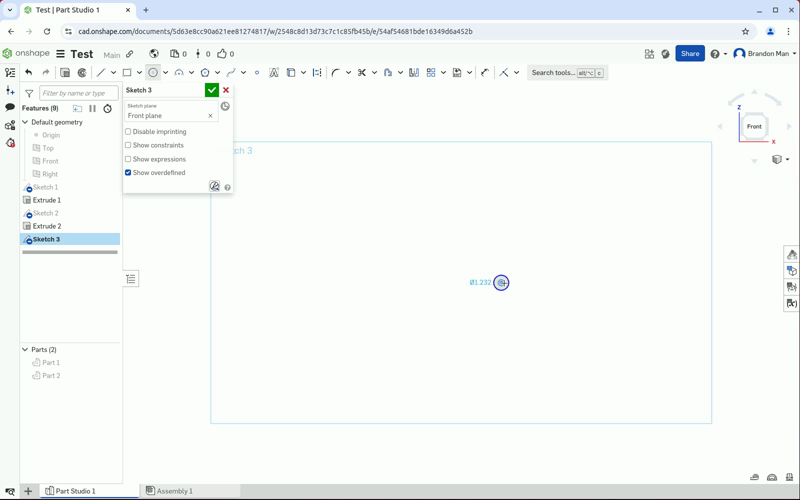
scroll(6)
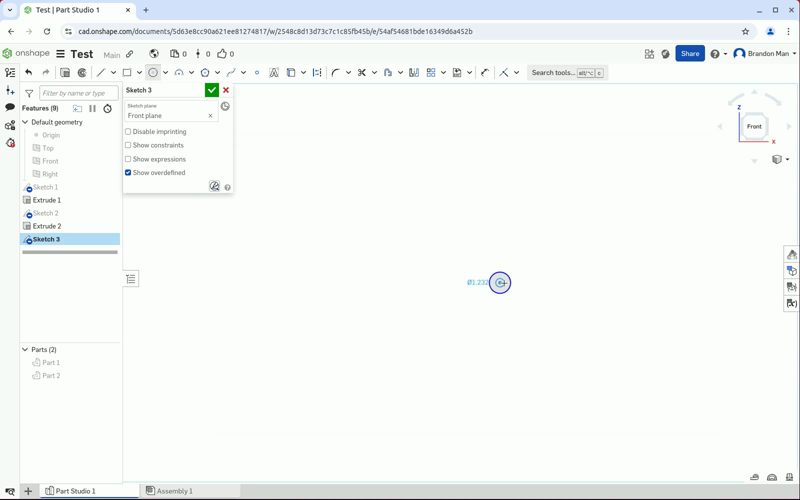
scroll(6)
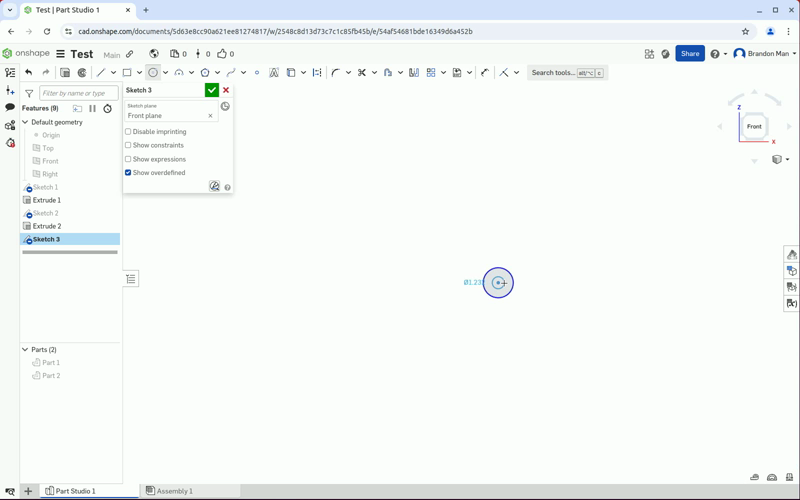
scroll(6)
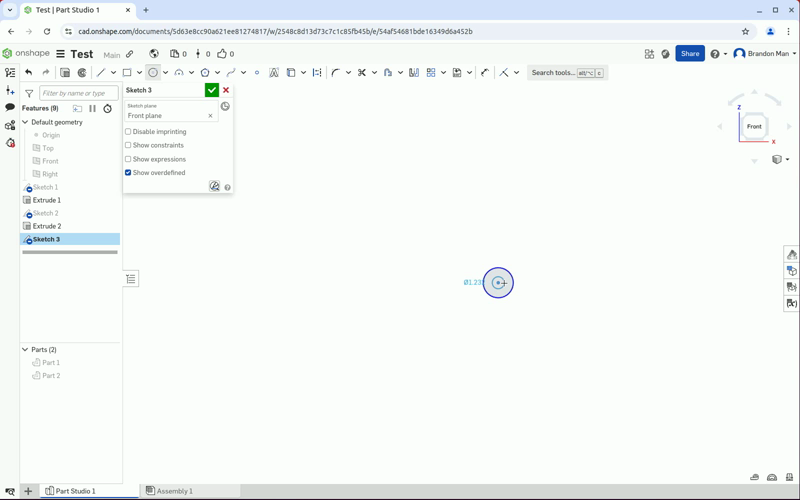
scroll(6)
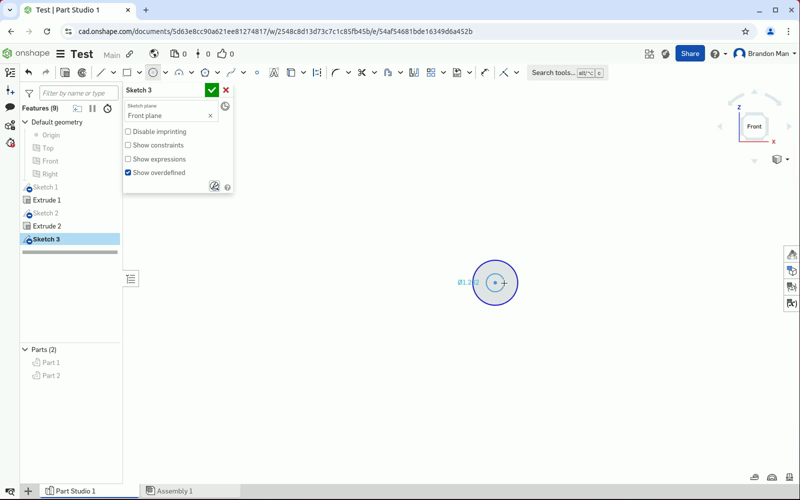
scroll(6)
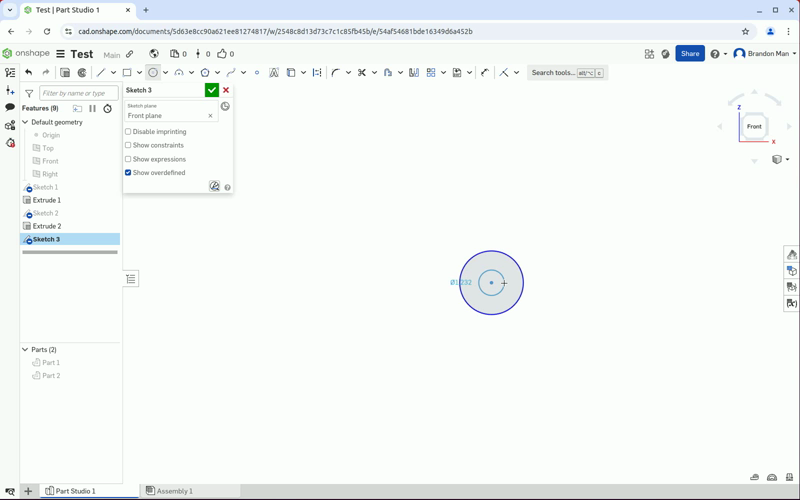
scroll(6)
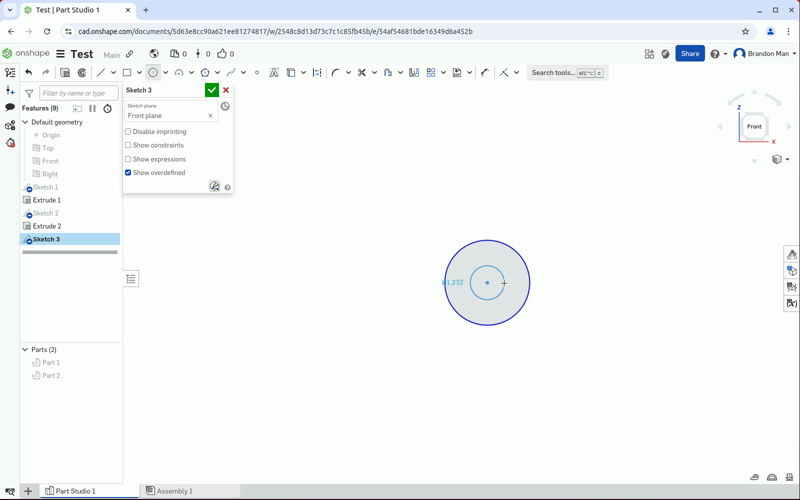
scroll(6)
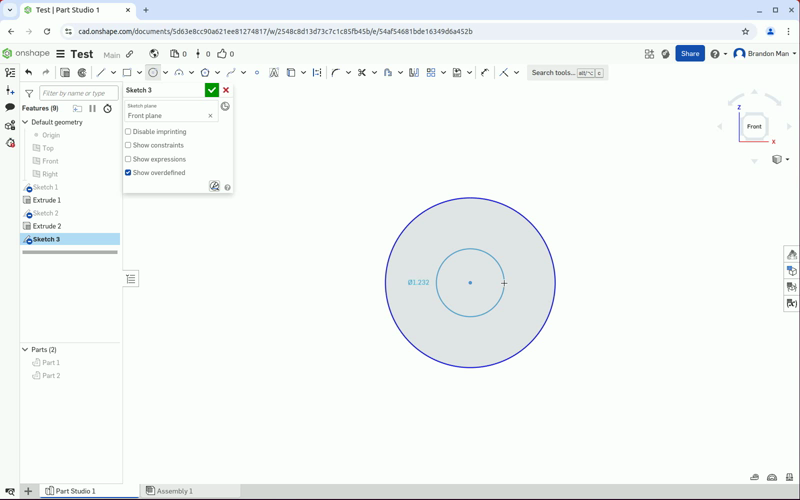
click(504, 282)
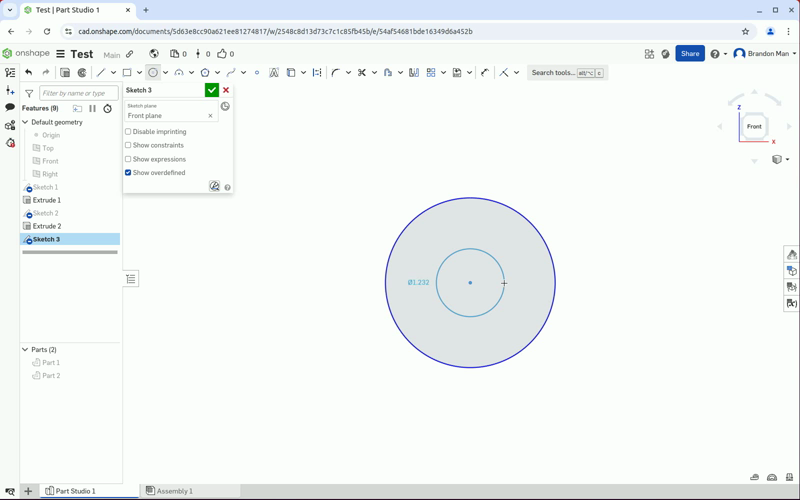
scroll(-6)
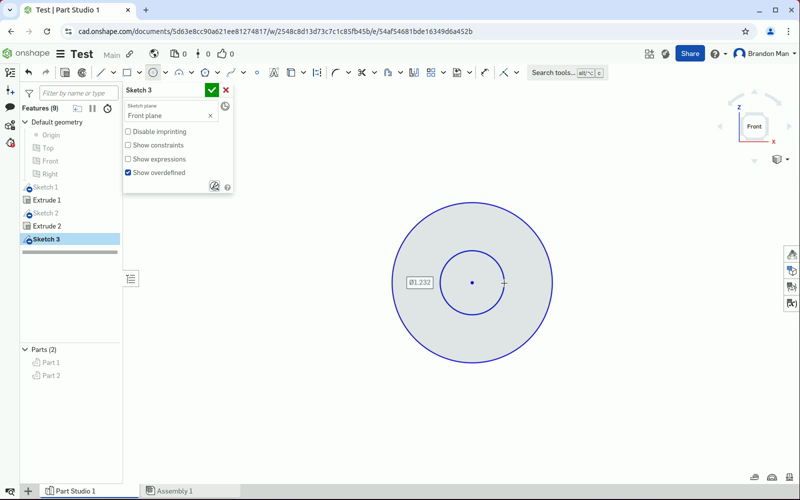
scroll(-6)
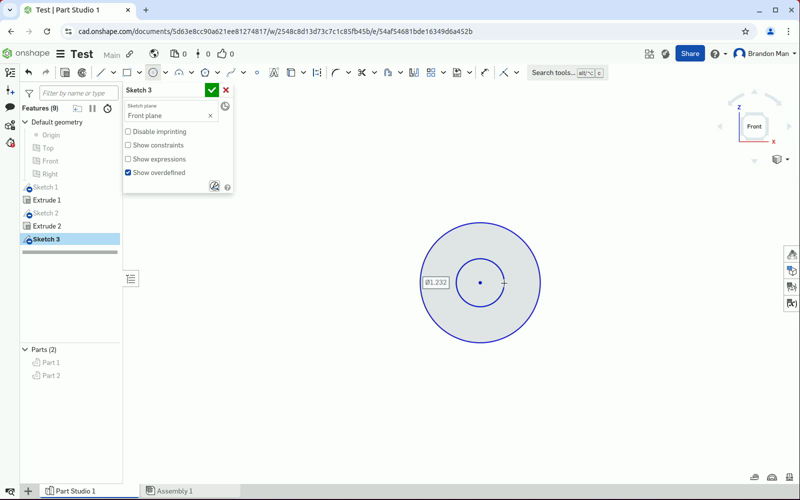
scroll(-6)
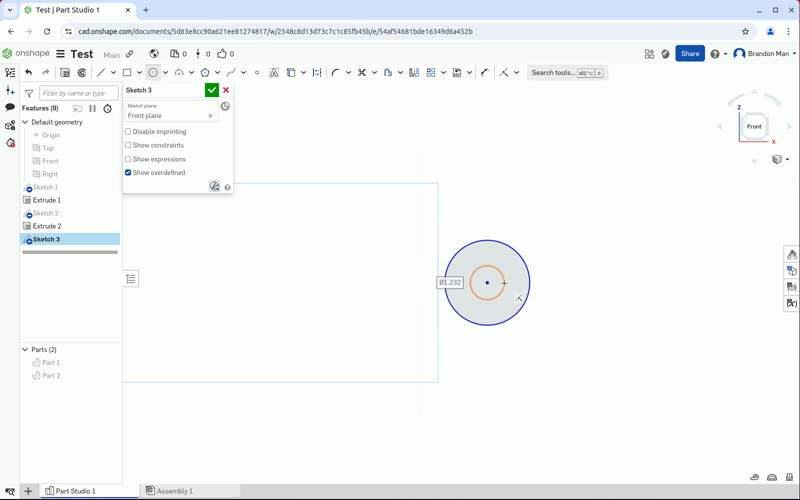
scroll(-6)
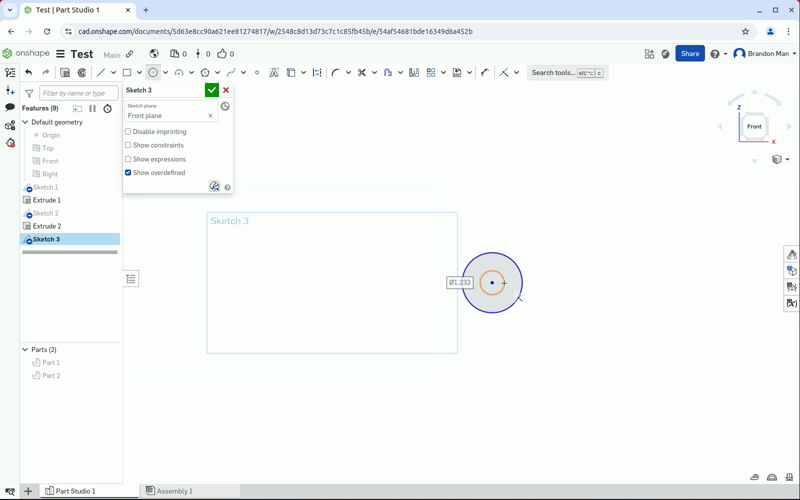
scroll(-6)
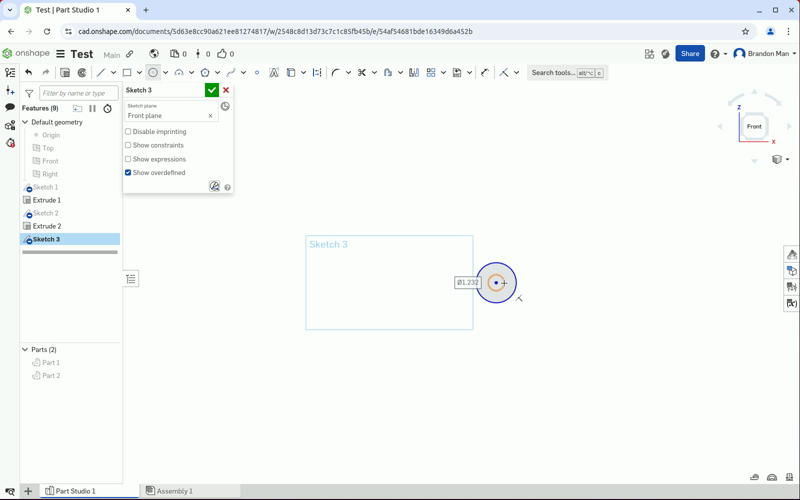
scroll(-6)
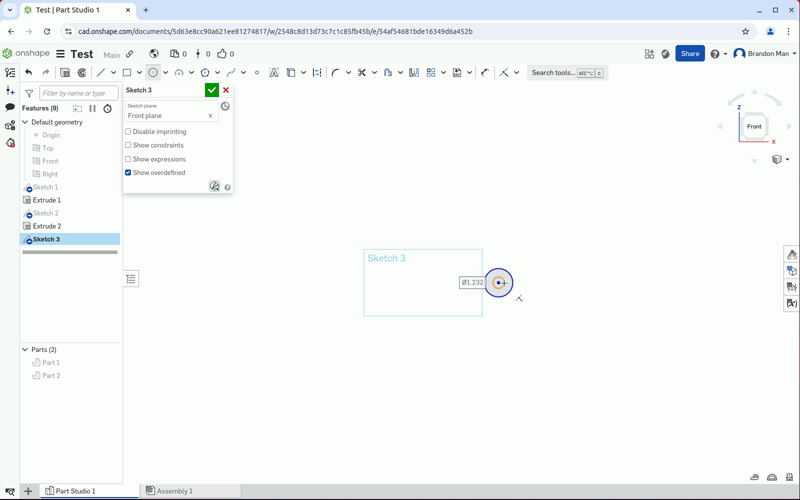
scroll(-6)
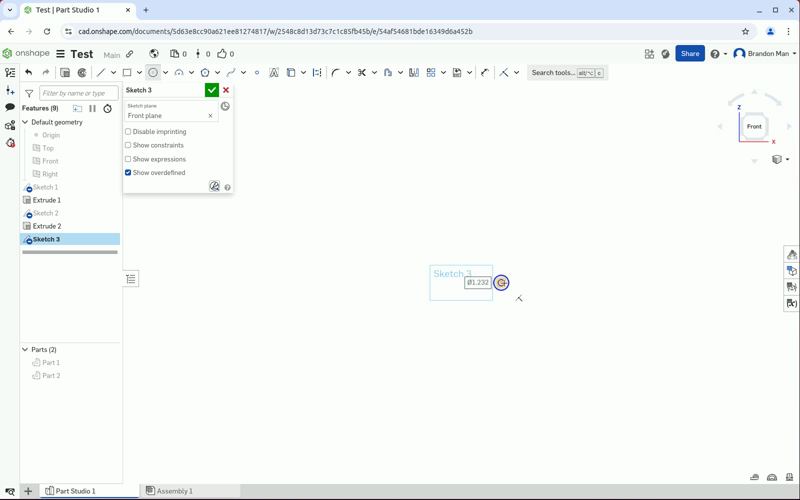
key(esc)
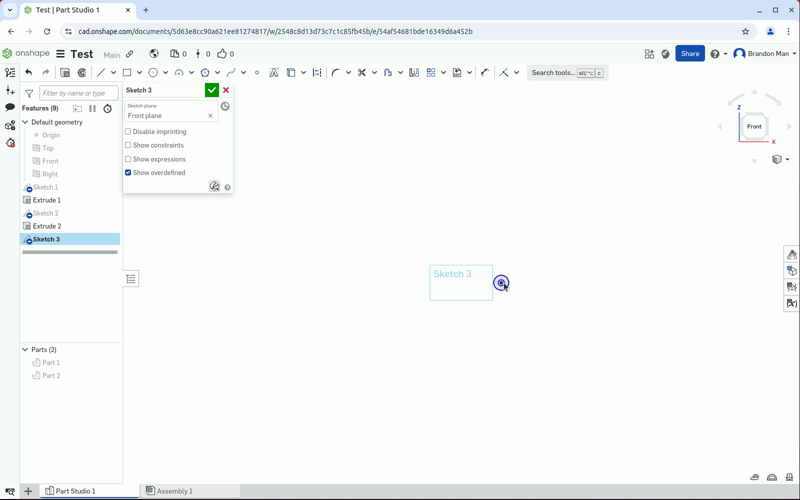
mouse_move(503, 278)
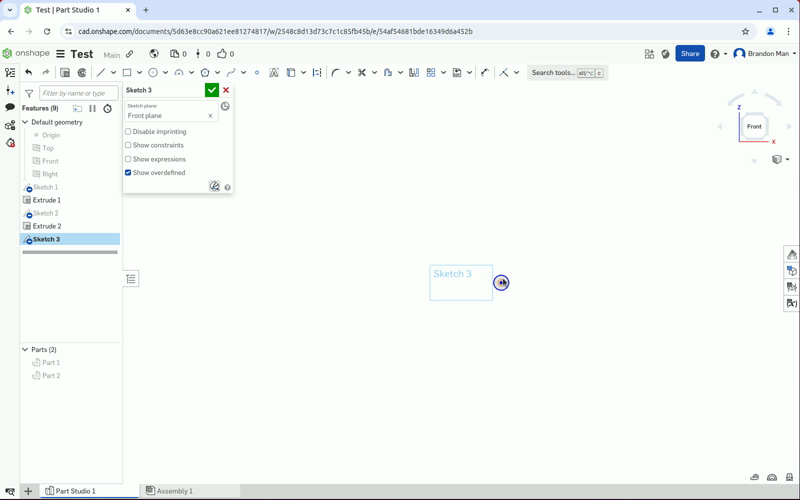
scroll(6)
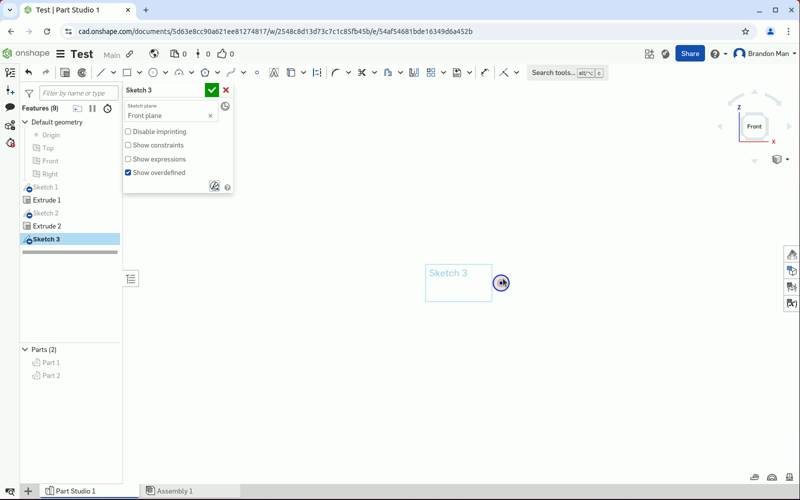
scroll(6)
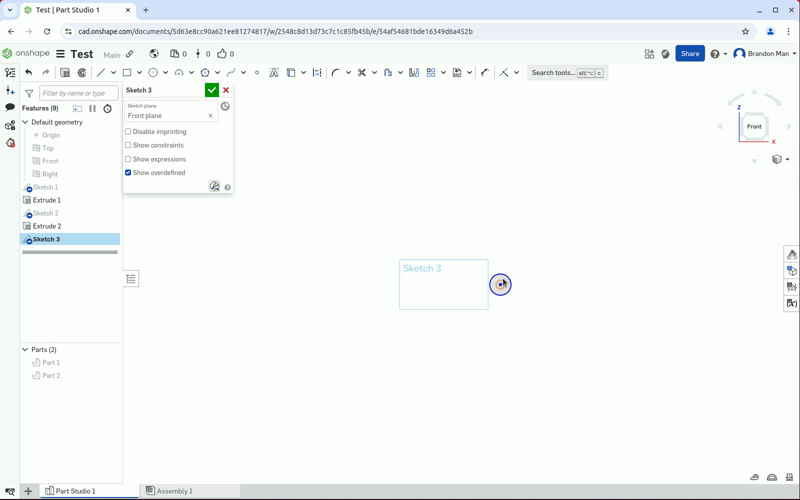
scroll(6)
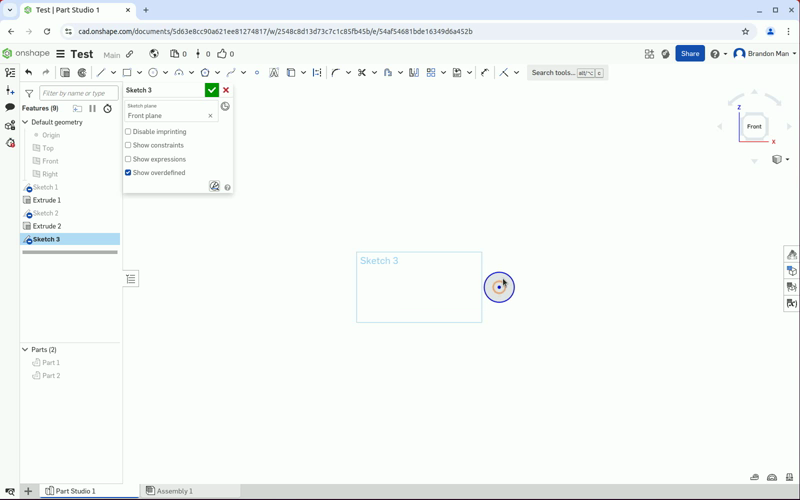
scroll(6)
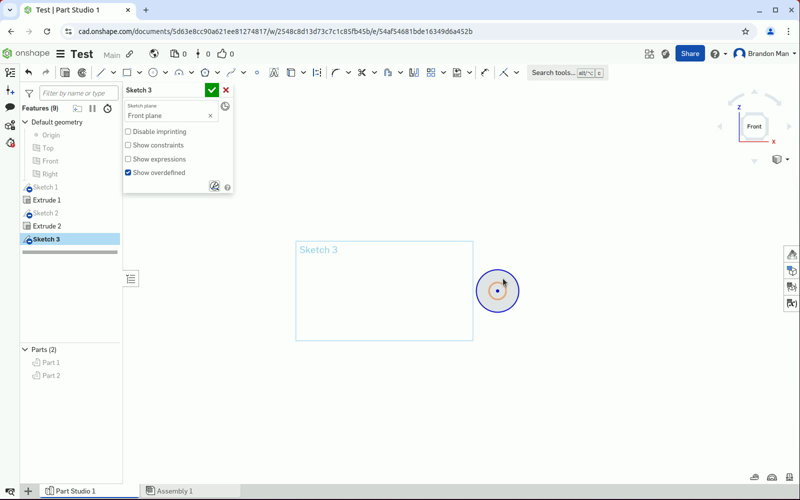
scroll(6)
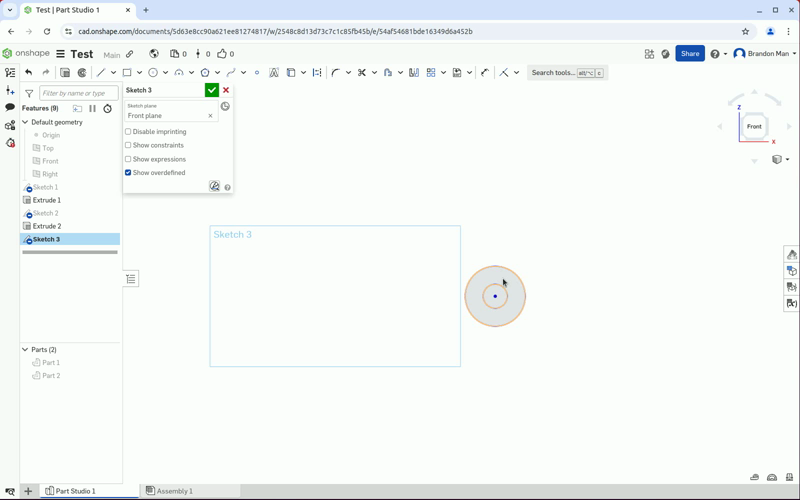
scroll(6)
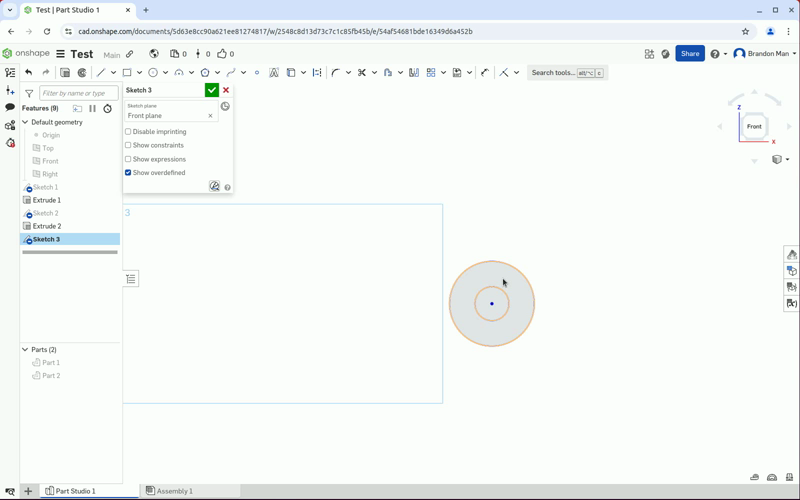
scroll(6)
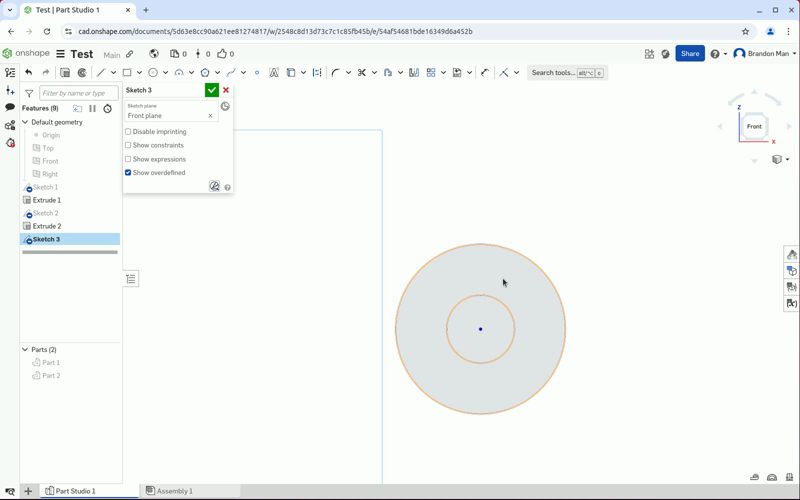
click(503, 278)
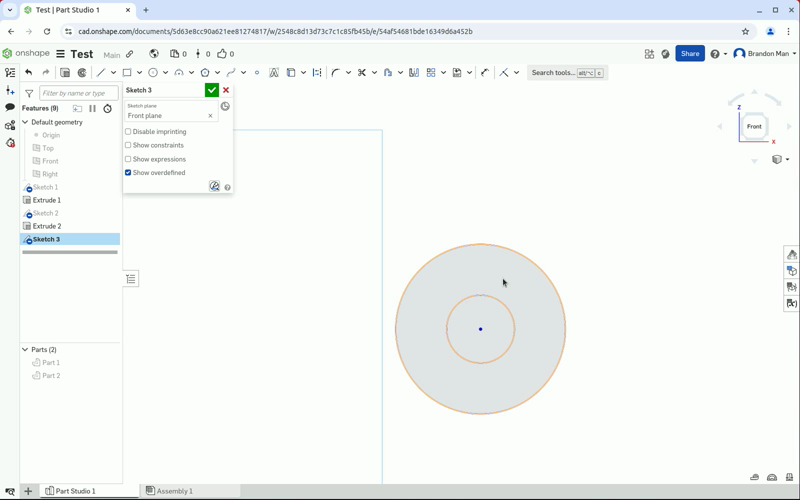
scroll(-6)
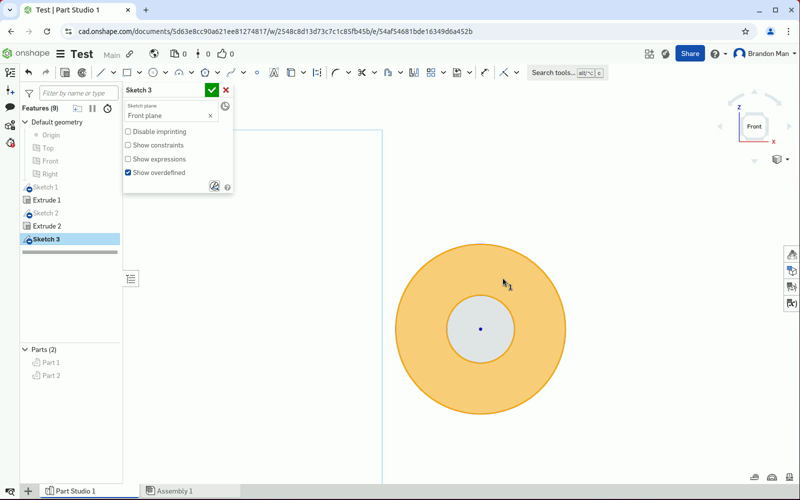
scroll(-6)
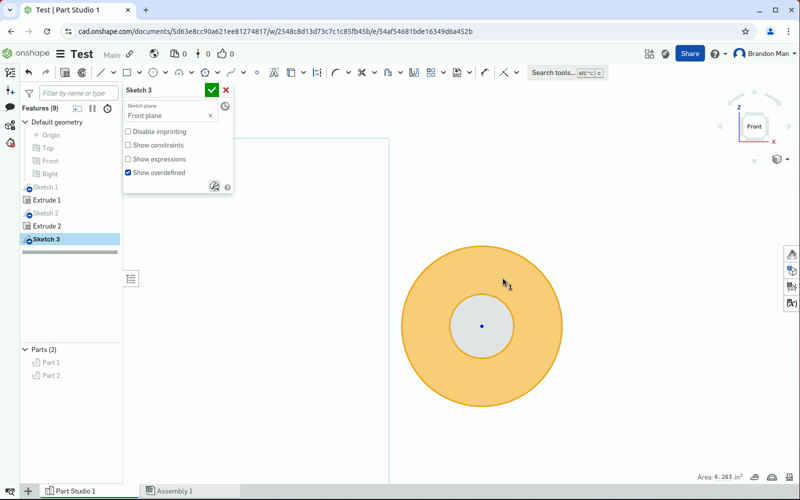
scroll(-6)
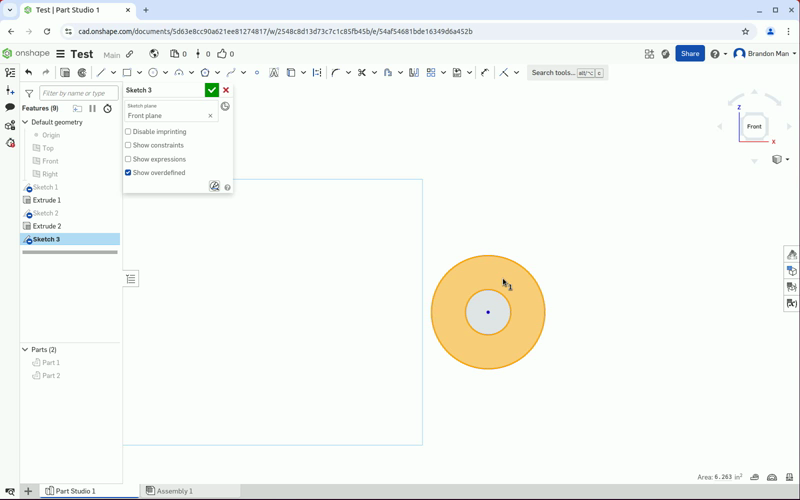
scroll(-6)
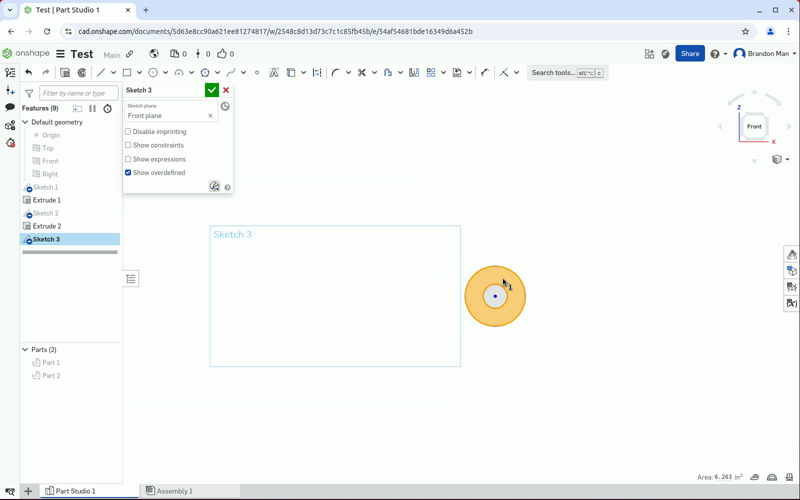
scroll(-6)
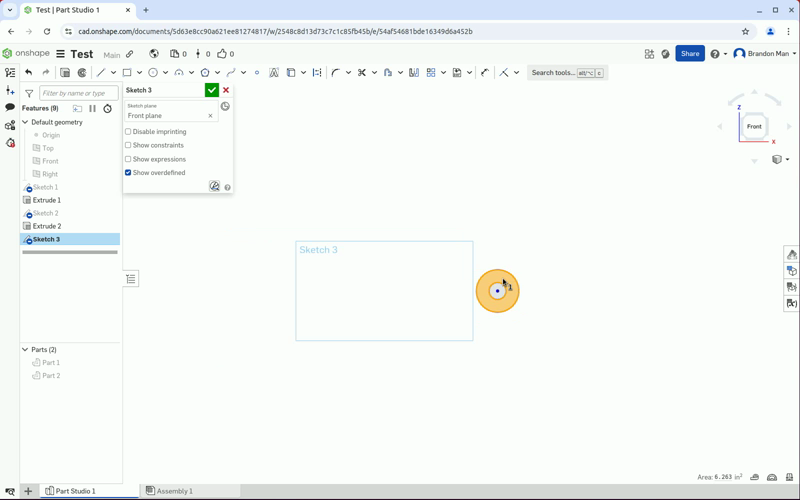
scroll(-6)
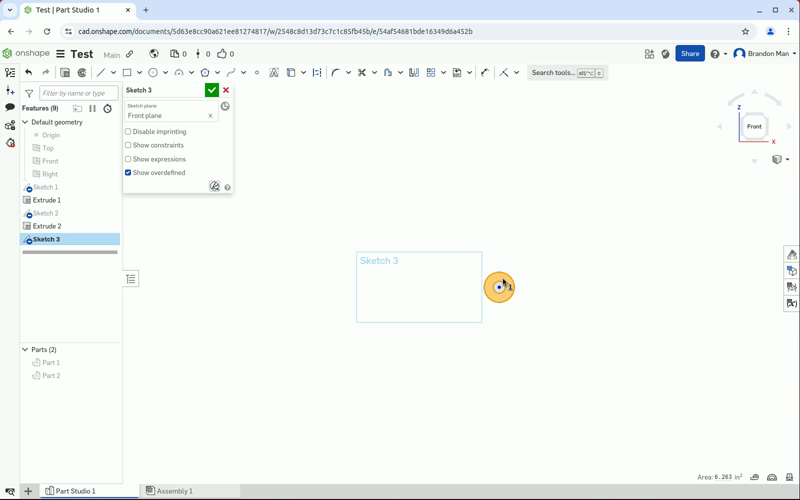
scroll(-6)
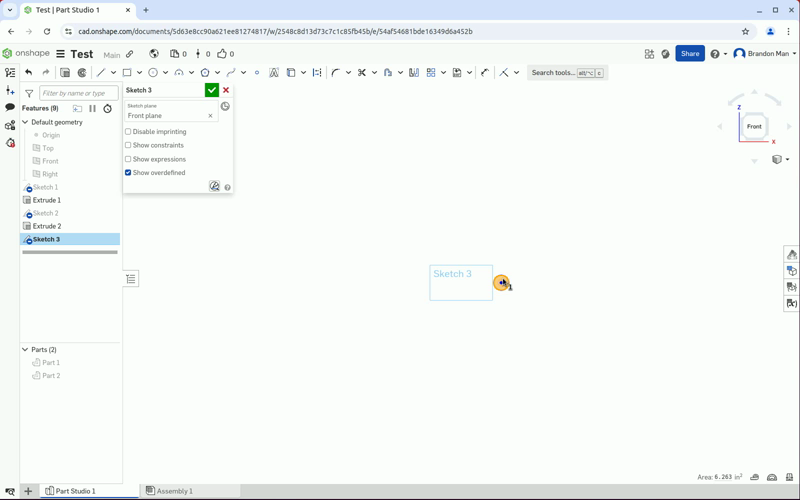
mouse_move(73, 352)
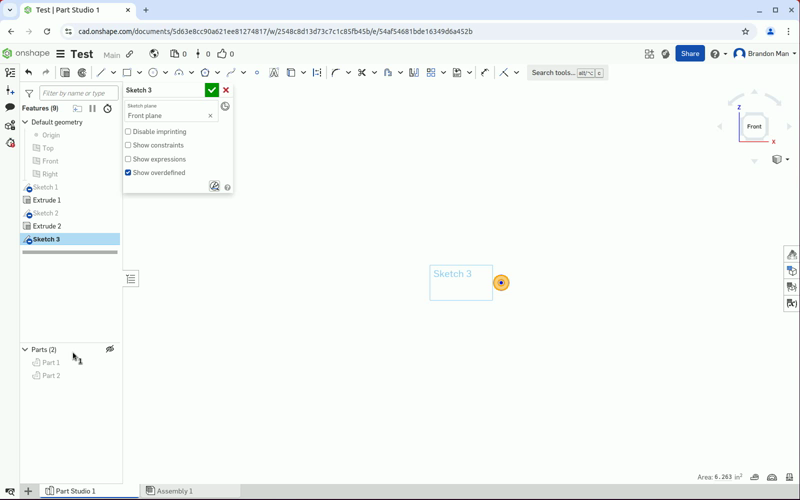
key(shift+y)
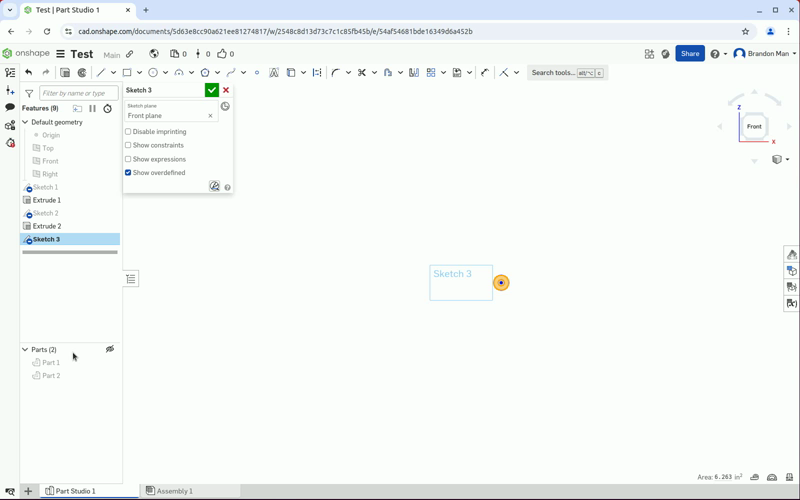
key(shift+e)
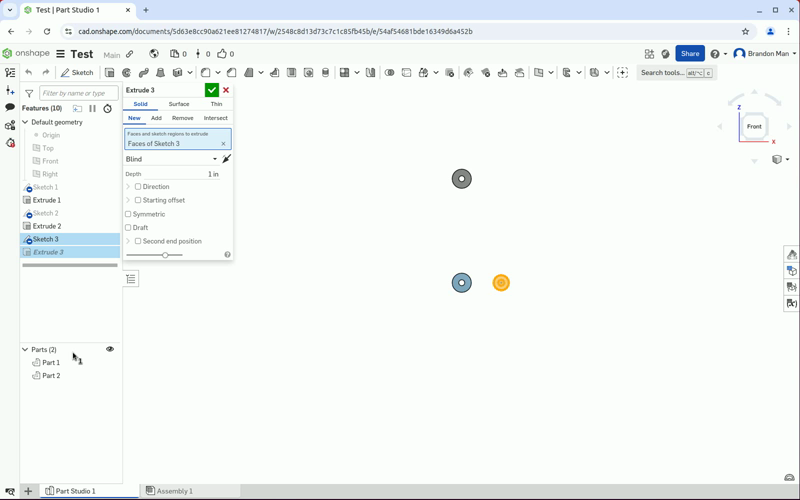
mouse_move(143, 106)
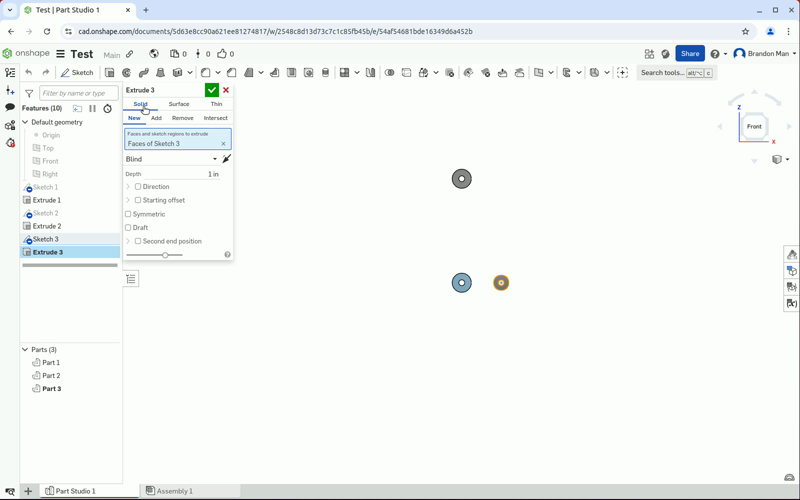
click(143, 106)
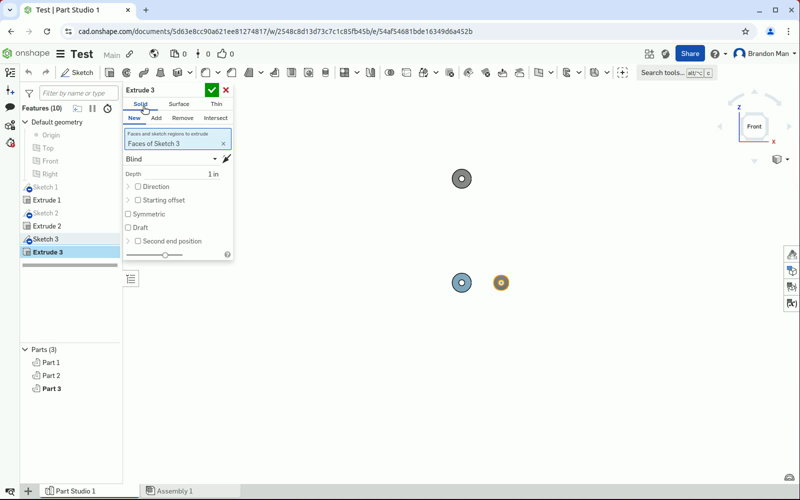
mouse_move(137, 120)
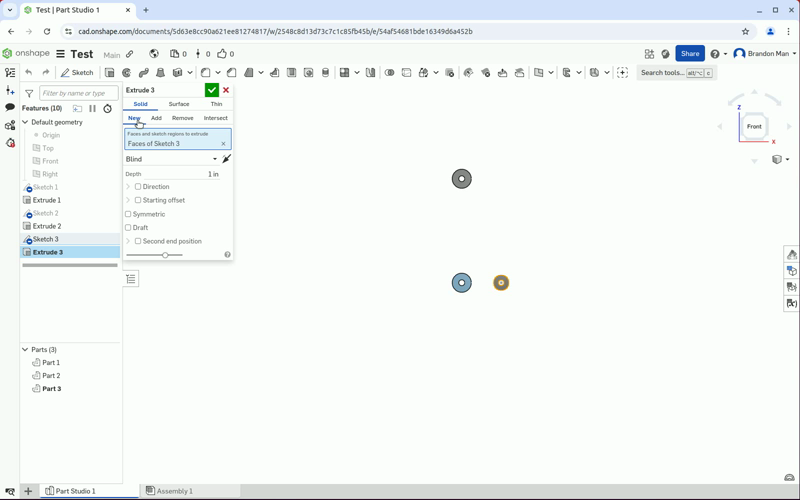
click(137, 120)
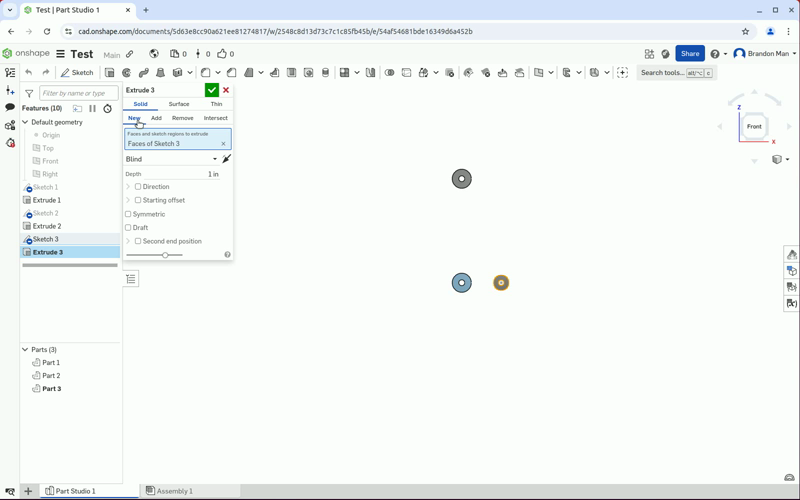
key(tab, 4)
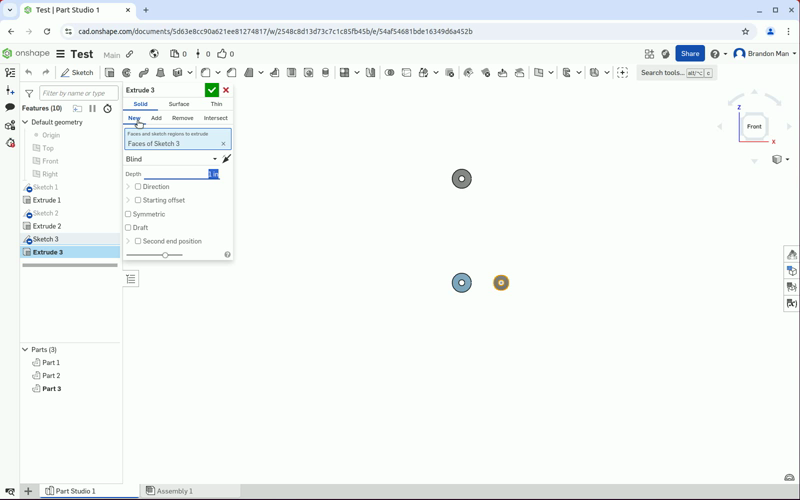
text(0.481)
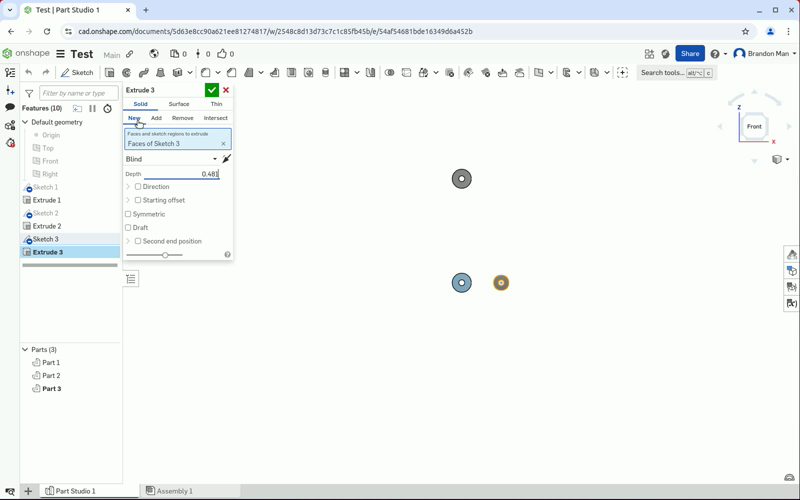
key(enter)
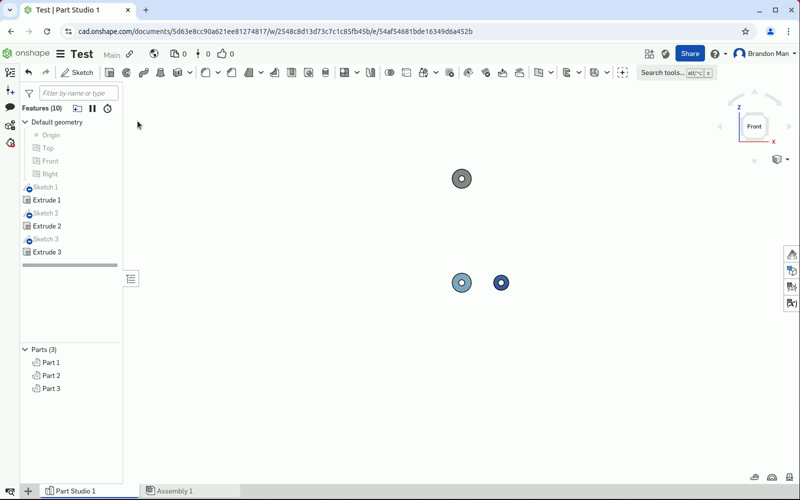
key(shift+h)
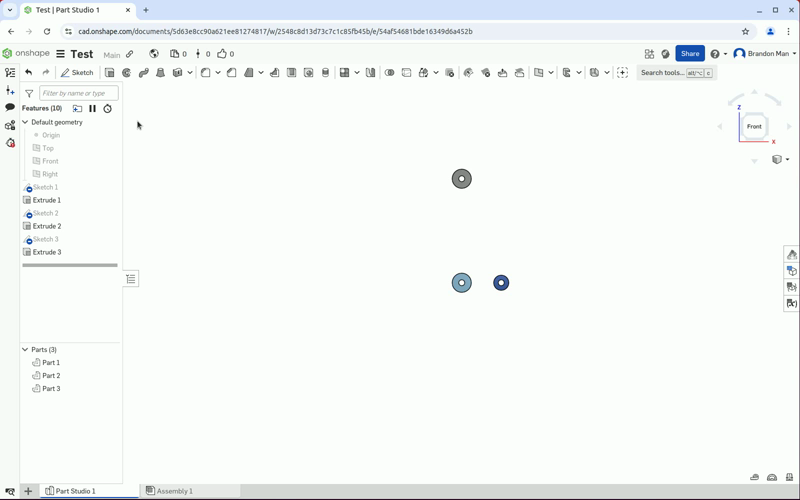
key(shift+h)
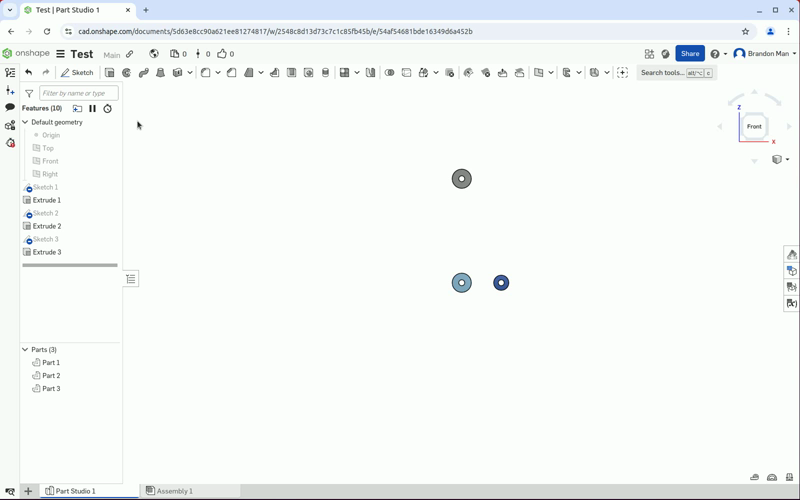
mouse_move(73, 189)
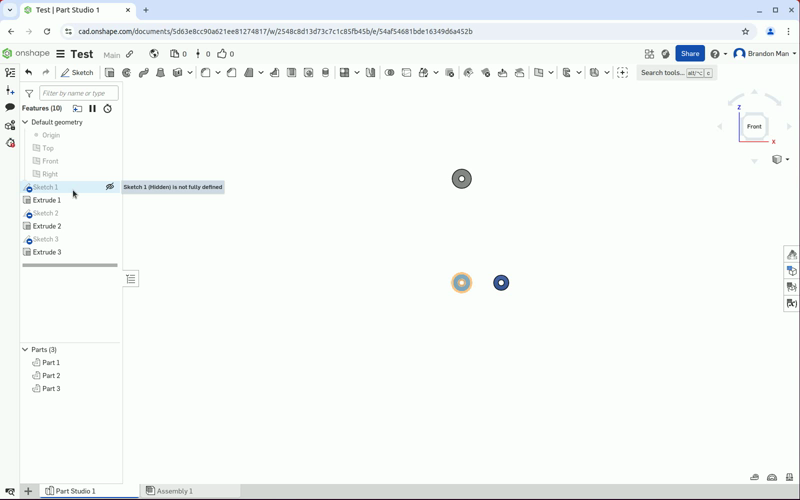
click(73, 189)
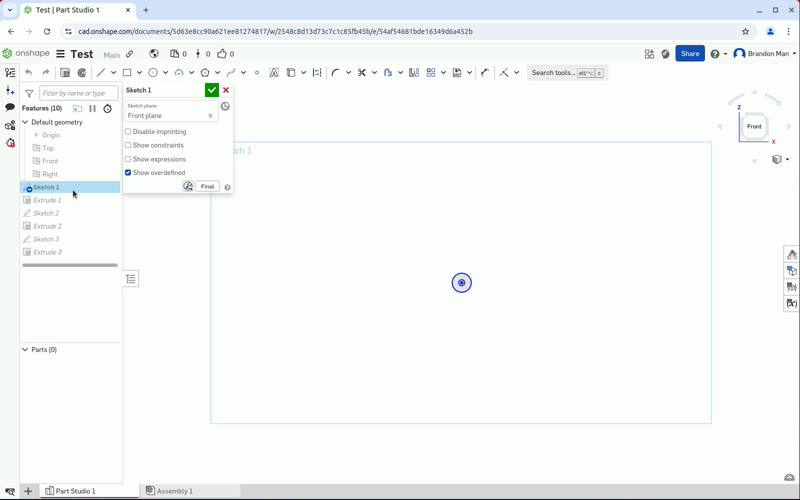
mouse_move(229, 92)
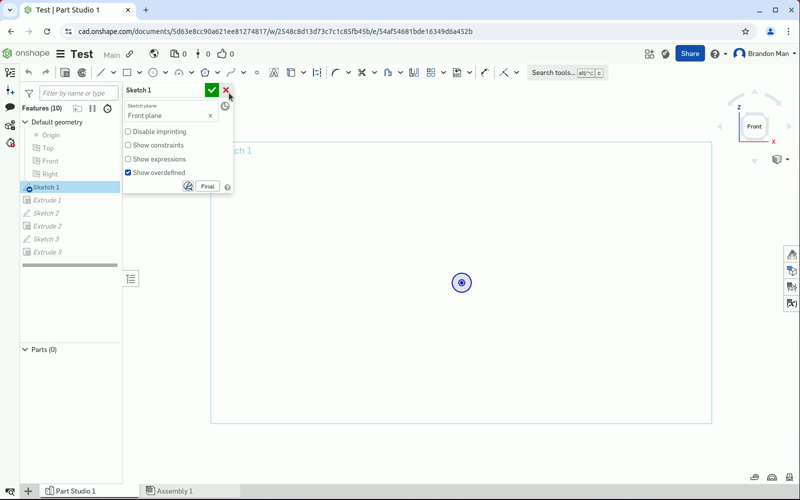
click(229, 92)
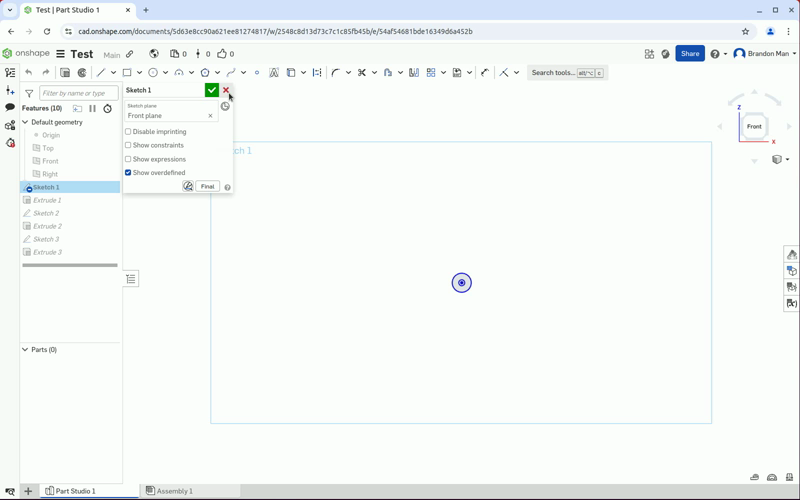
key(shift+s)
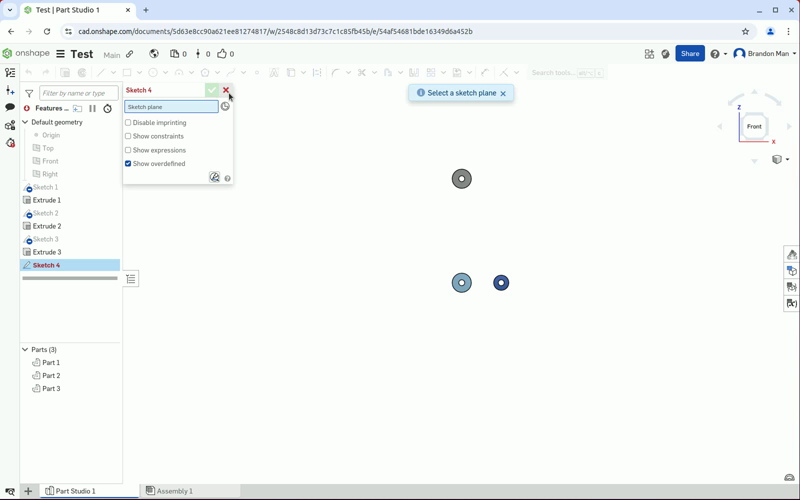
mouse_move(73, 163)
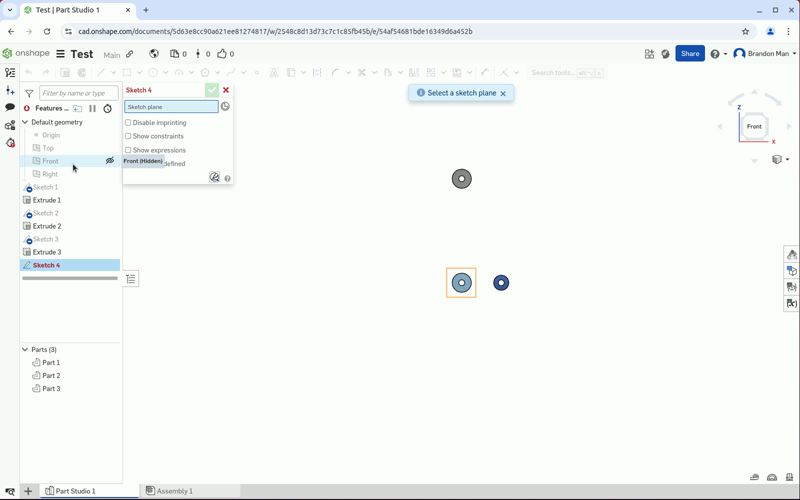
click(73, 163)
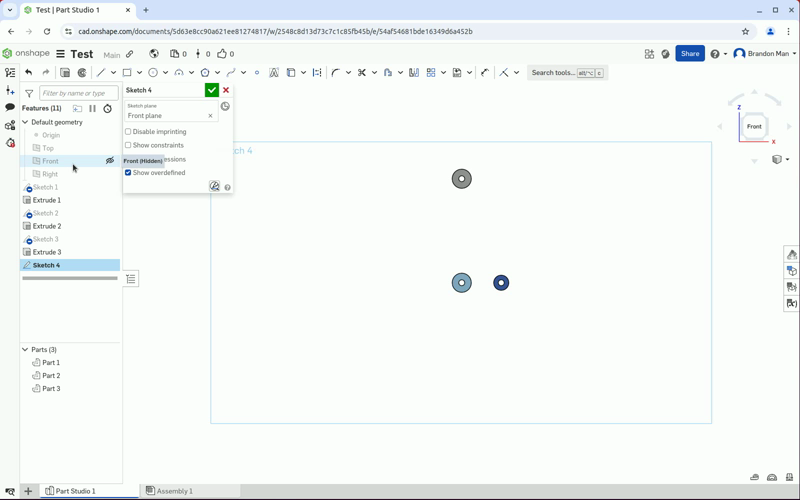
mouse_move(73, 352)
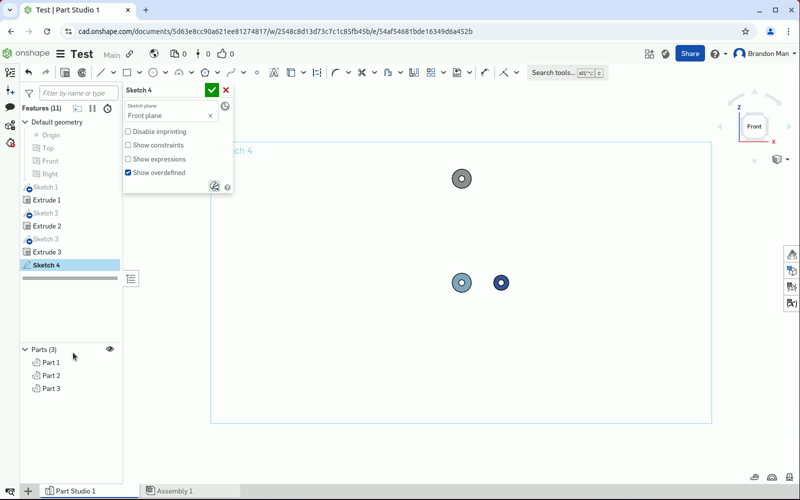
key(y)
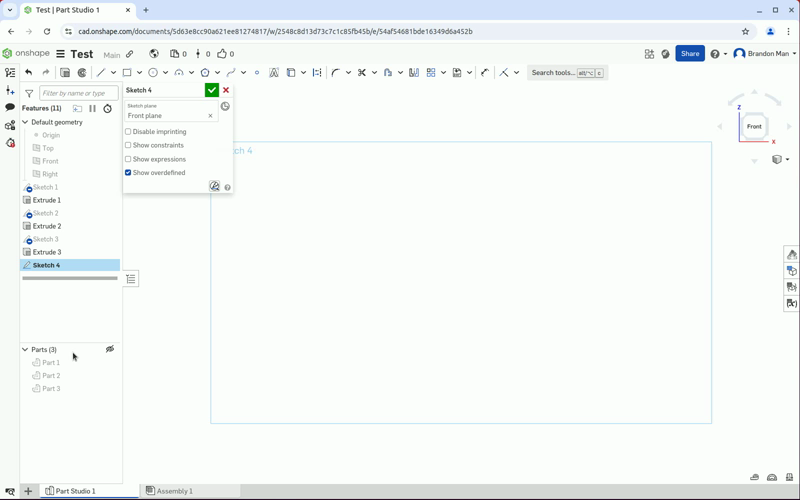
key(l)
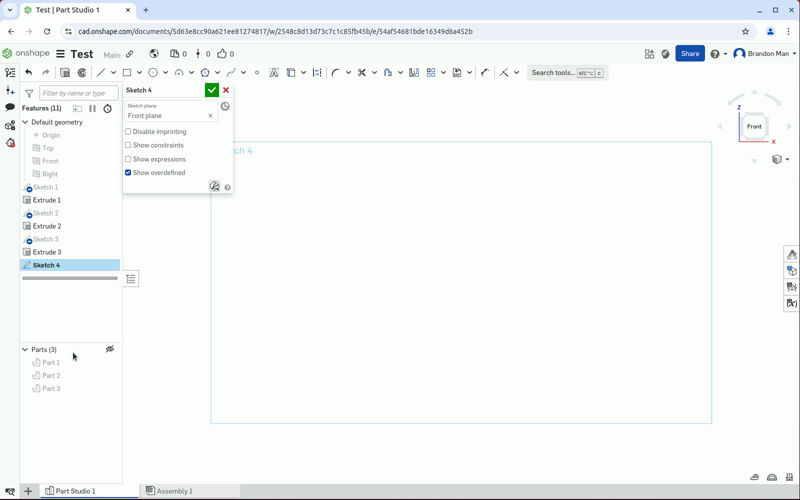
key_down(shift)
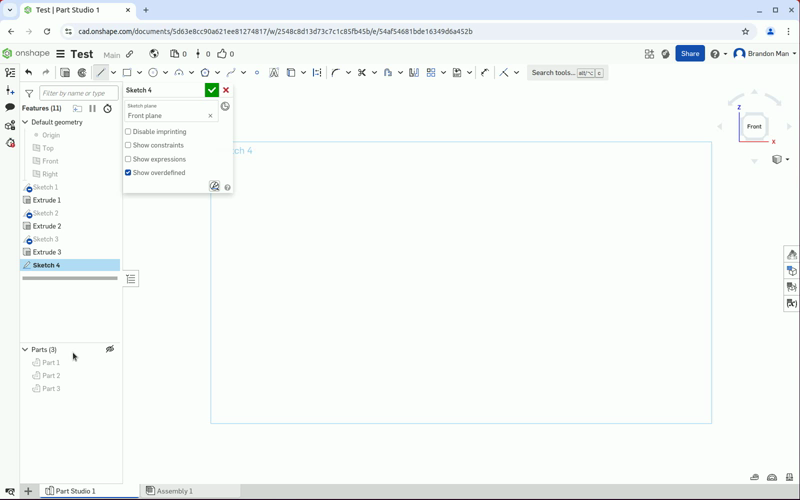
mouse_move(446, 226)
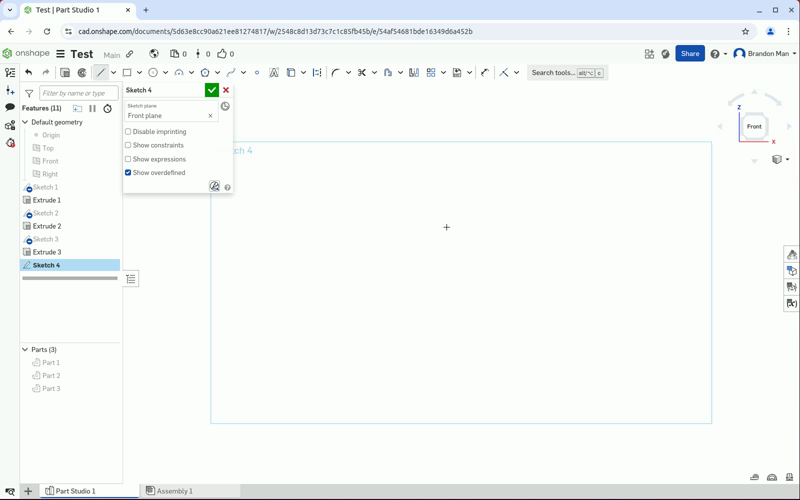
click(446, 226)
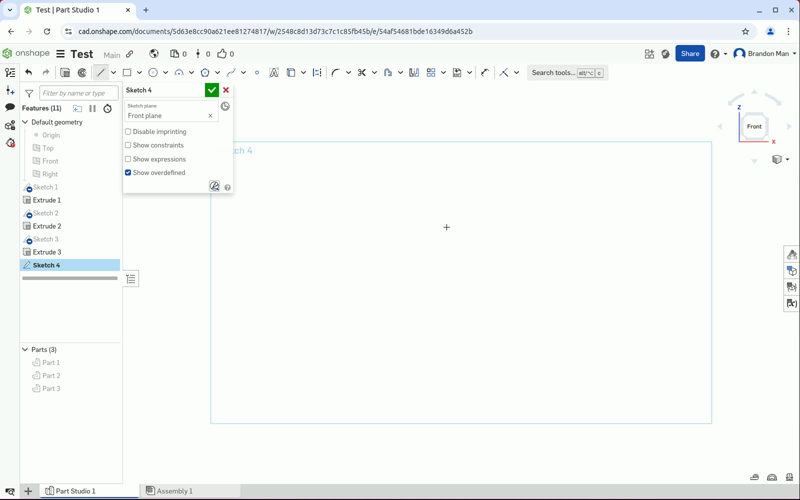
key_up(shift)
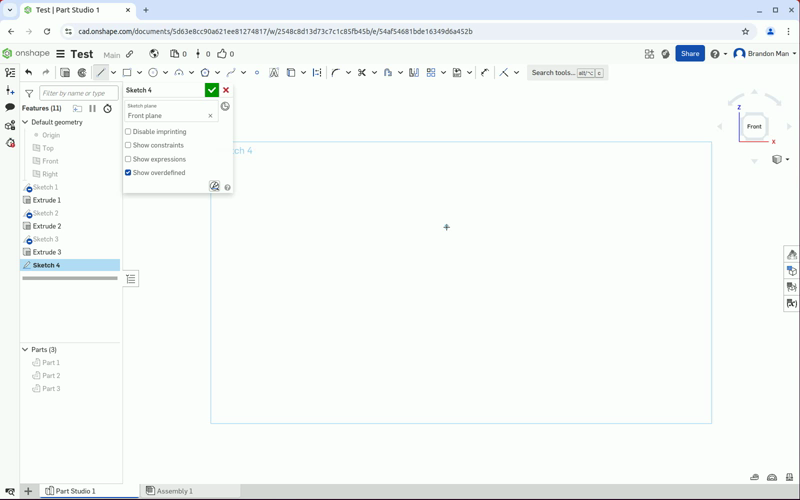
key_down(shift)
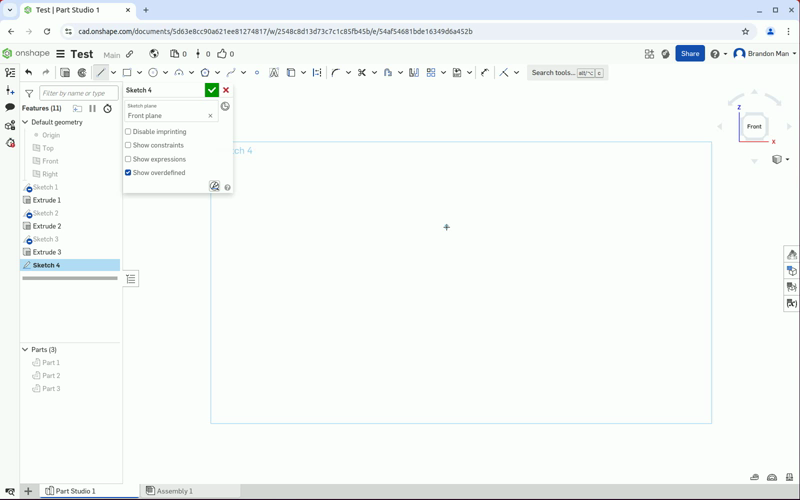
mouse_move(476, 226)
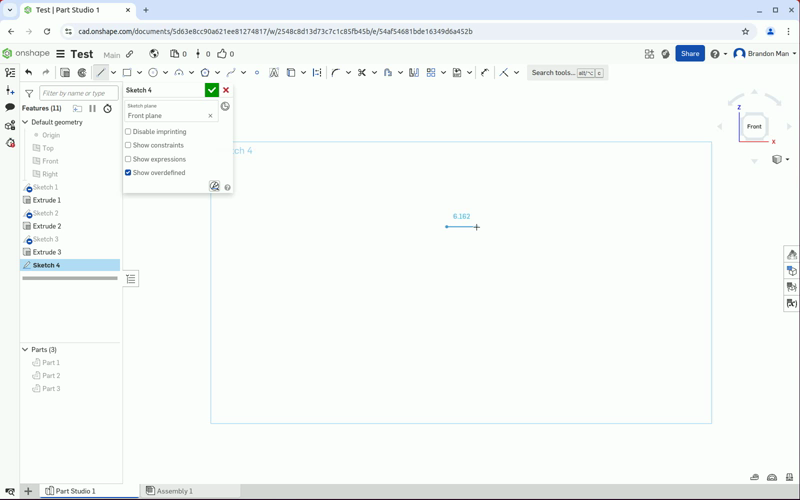
mouse_move(452, 284)
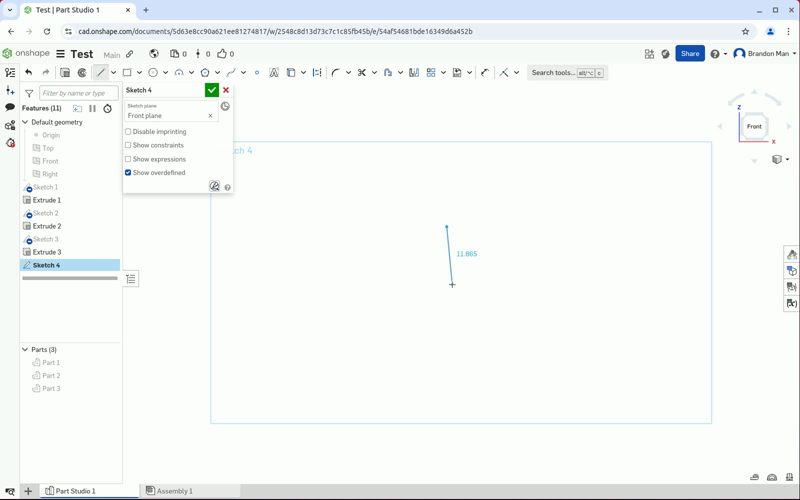
click(452, 284)
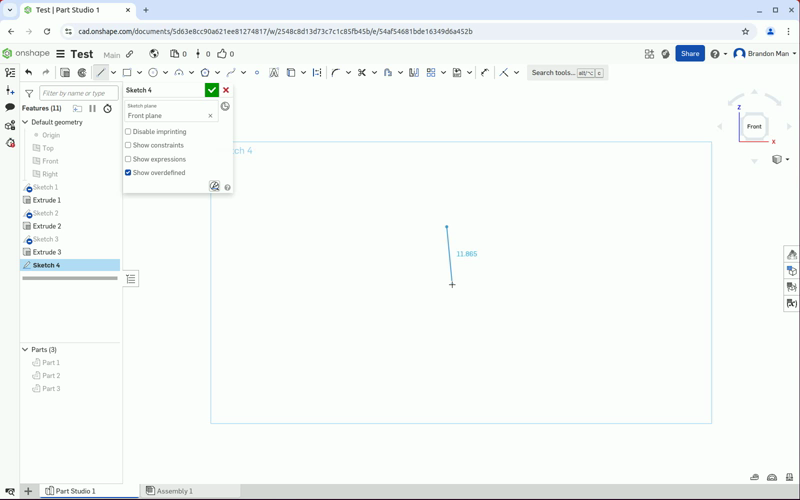
key_up(shift)
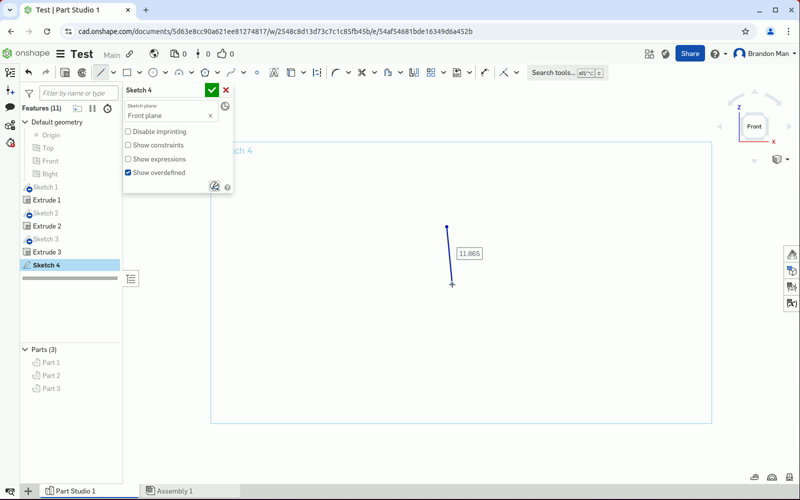
key(esc)
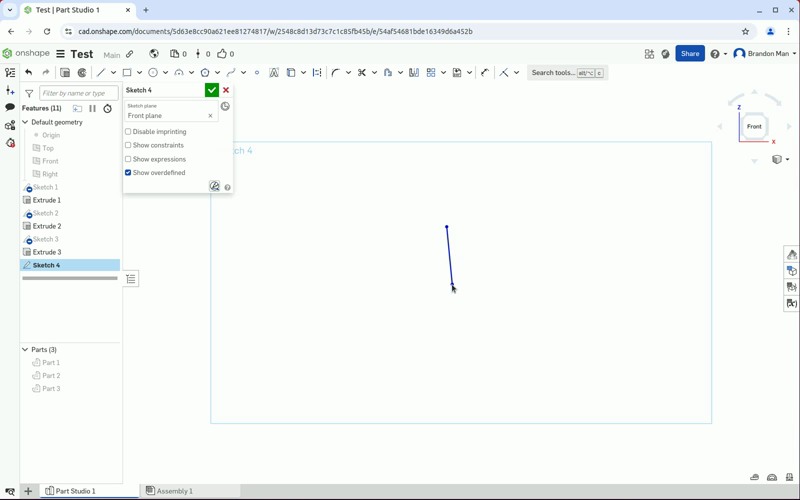
key(a)
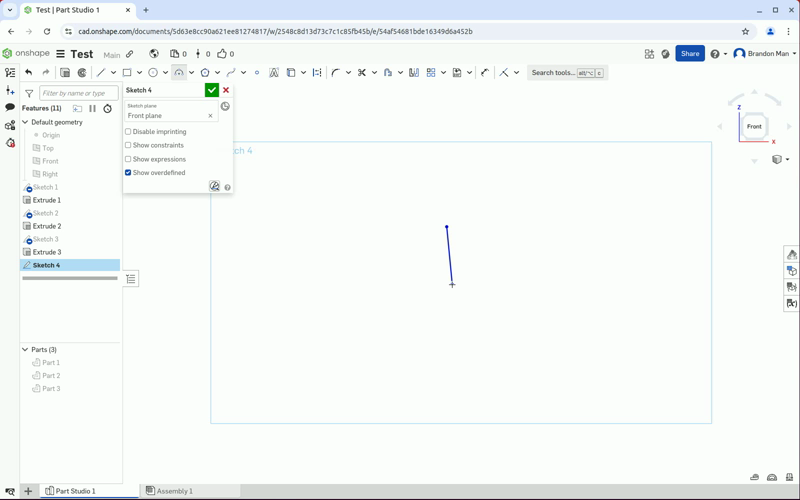
mouse_move(452, 284)
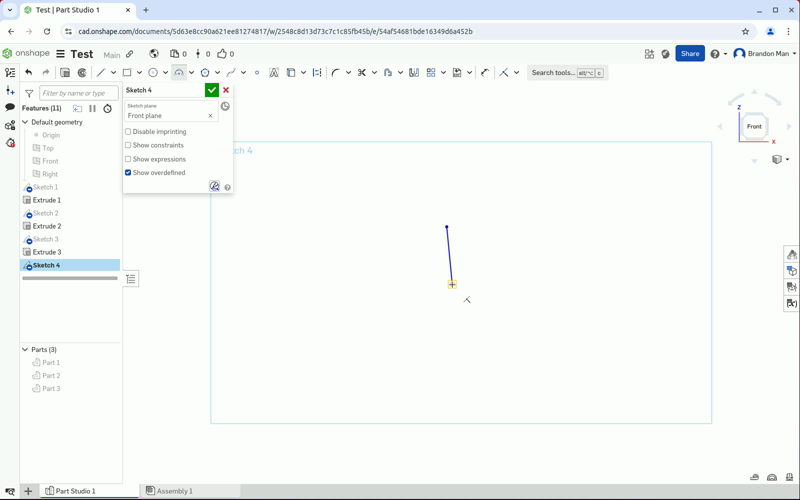
click(452, 284)
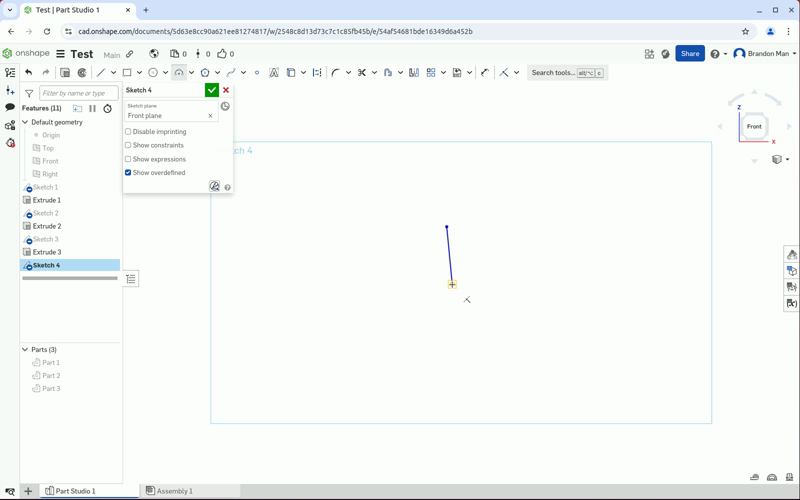
key_down(shift)
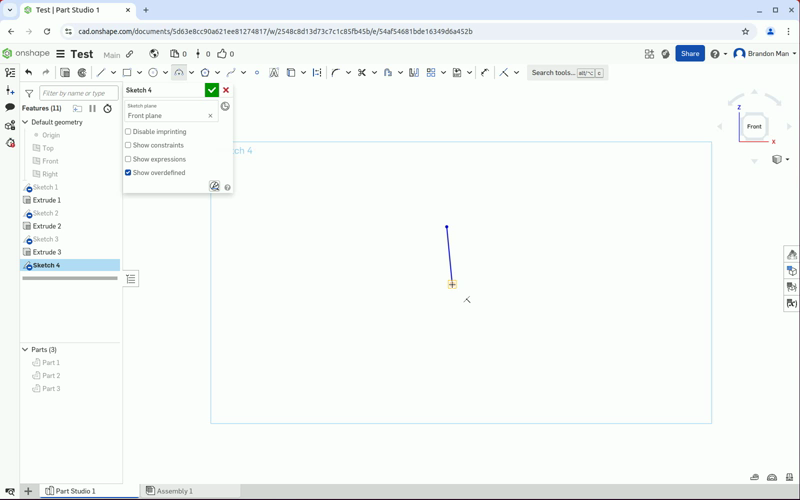
mouse_move(461, 291)
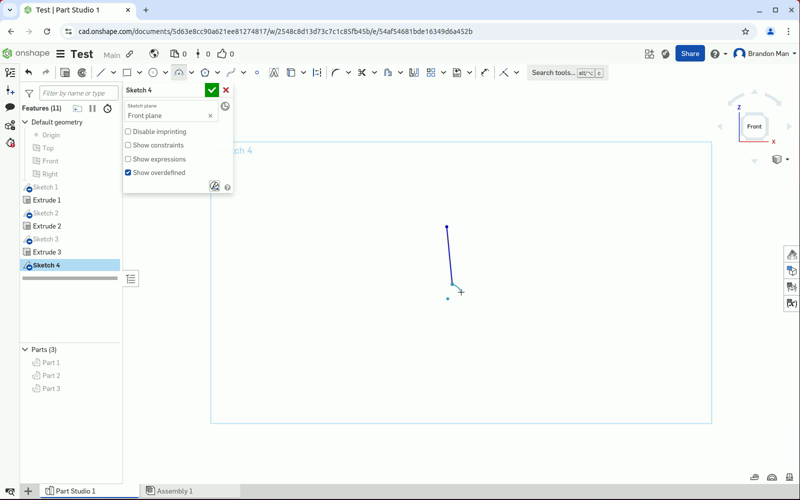
click(461, 291)
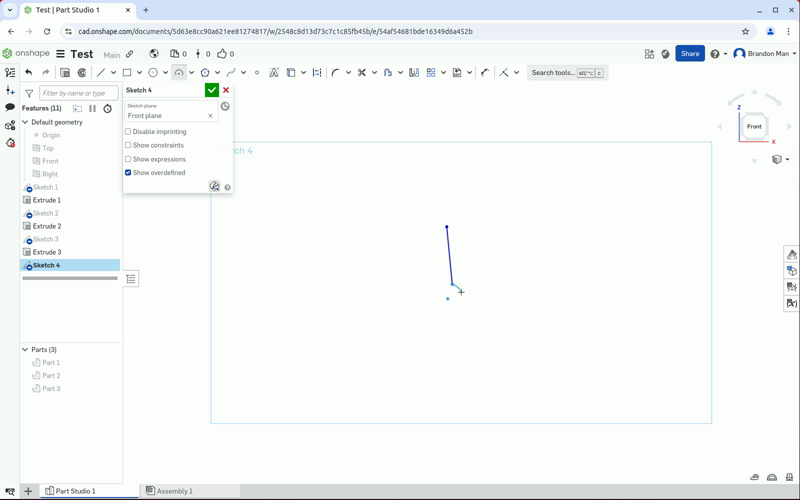
mouse_move(466, 276)
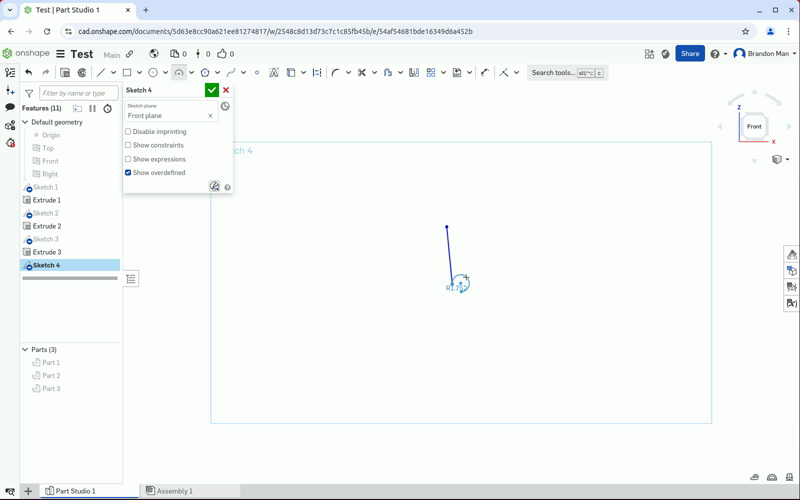
click(466, 276)
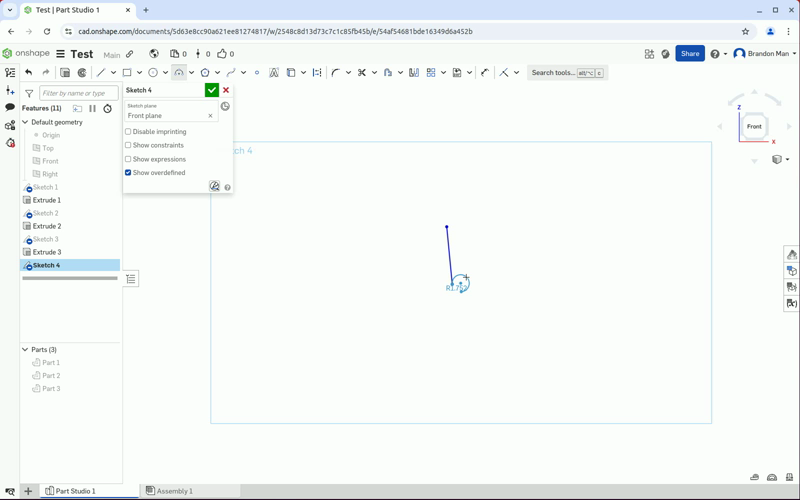
key_up(shift)
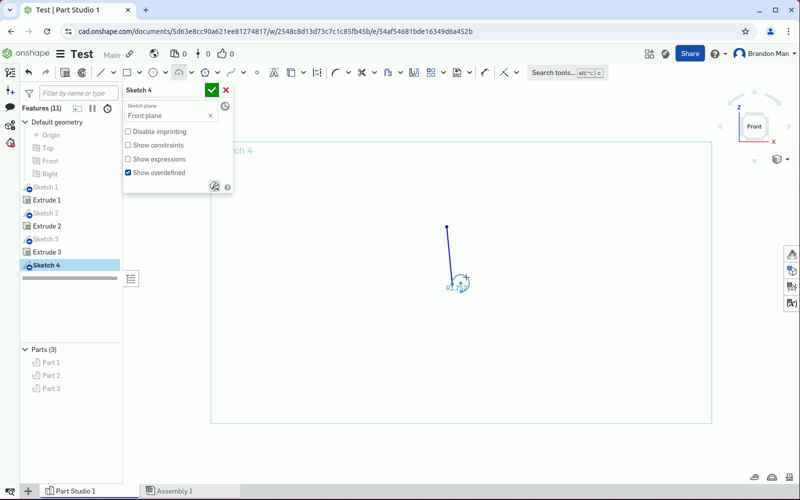
key(esc)
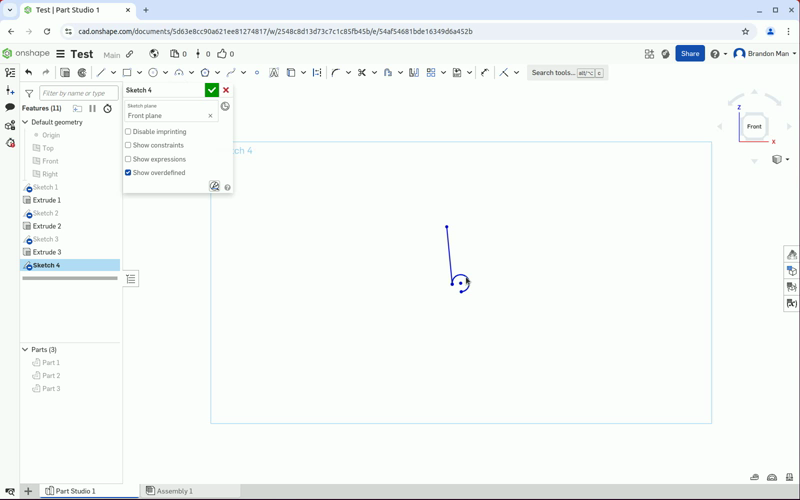
key(l)
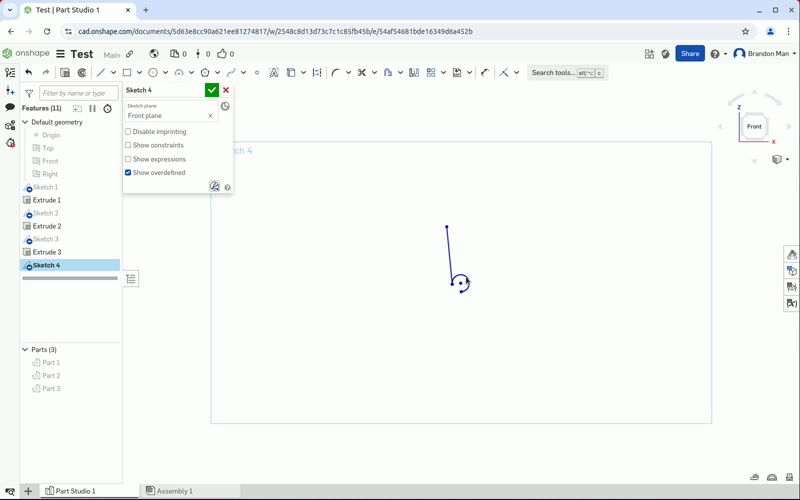
mouse_move(461, 291)
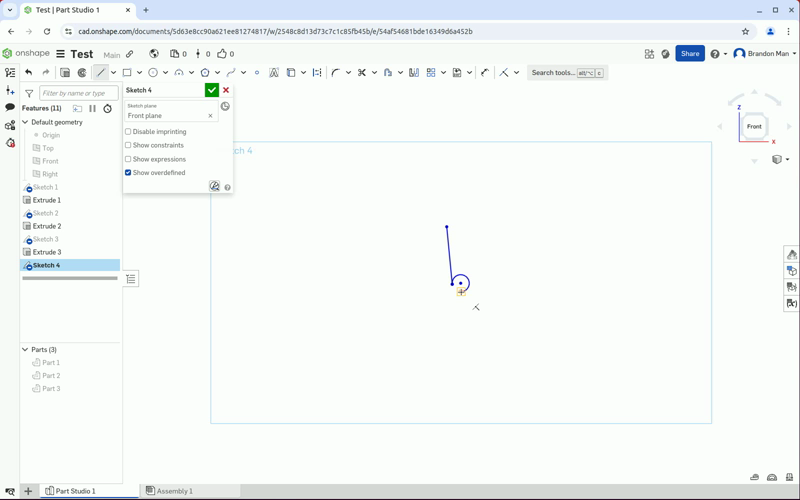
click(461, 291)
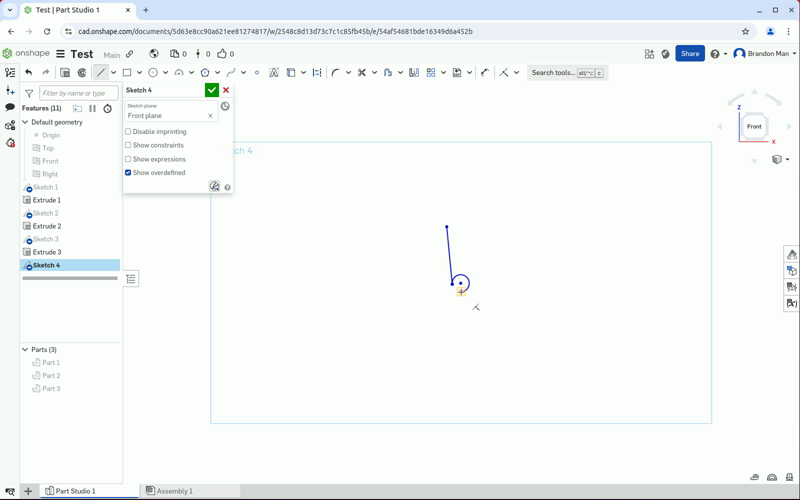
key_down(shift)
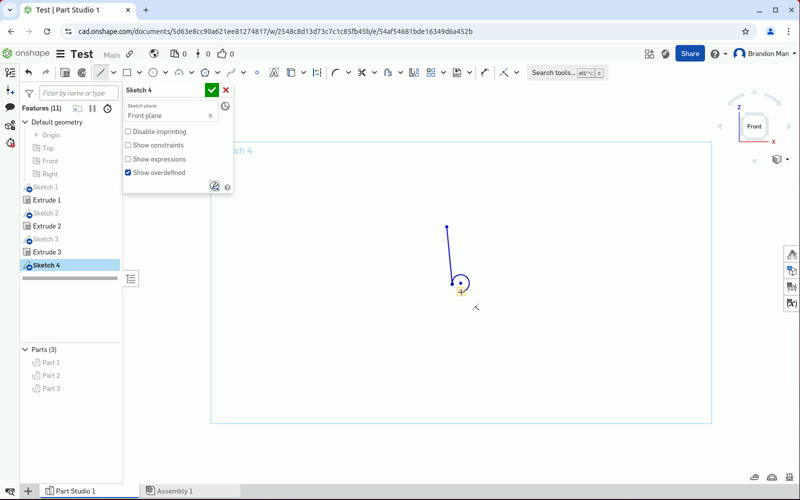
mouse_move(491, 291)
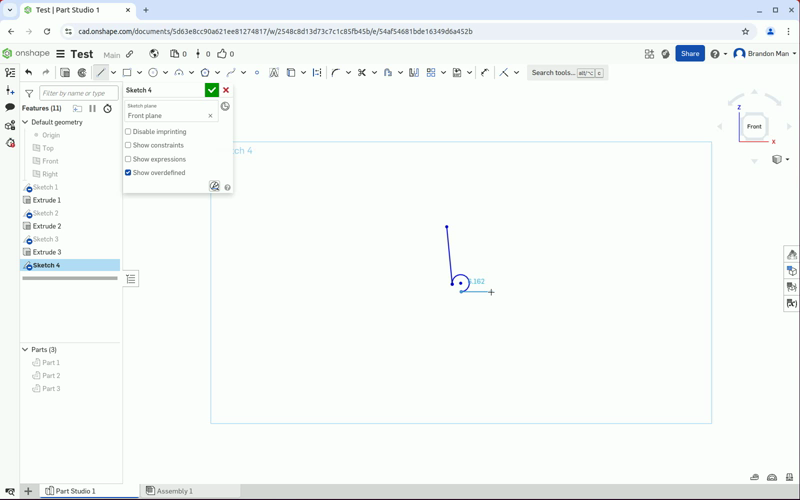
mouse_move(502, 290)
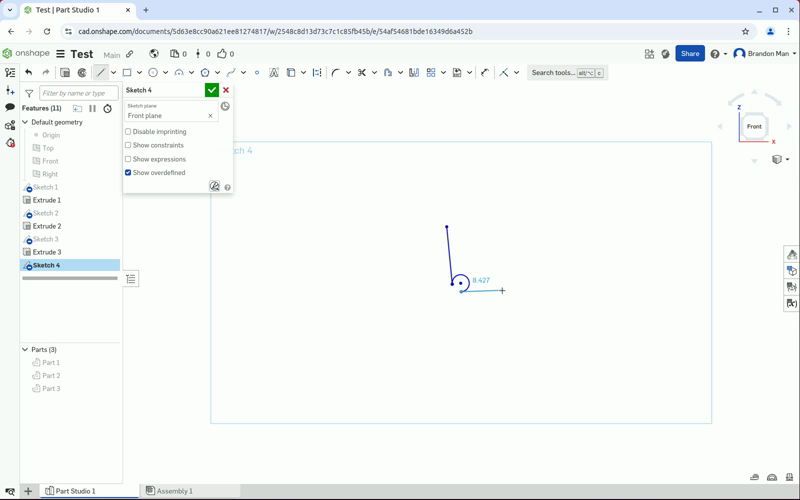
click(502, 290)
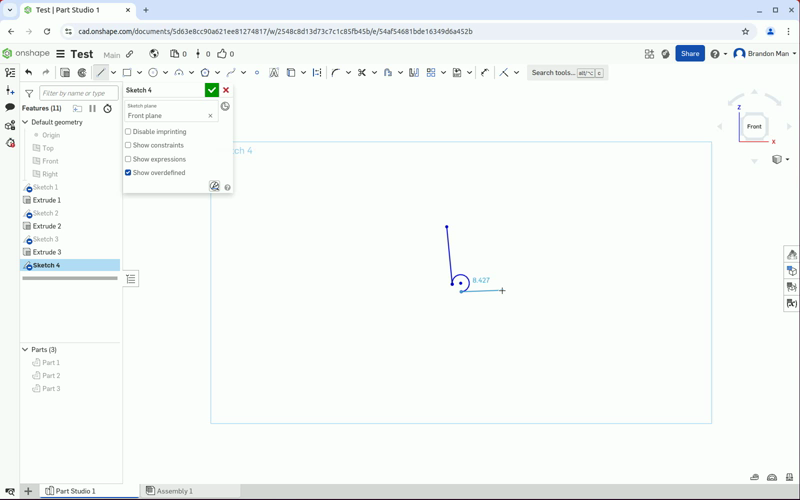
key_up(shift)
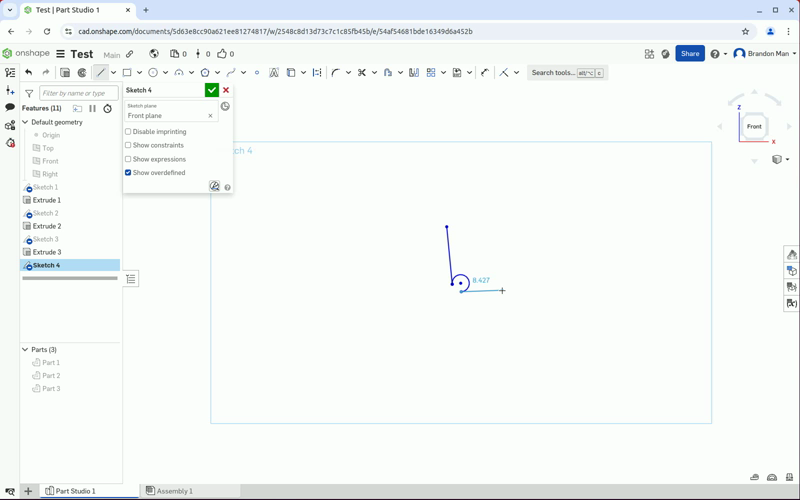
key(esc)
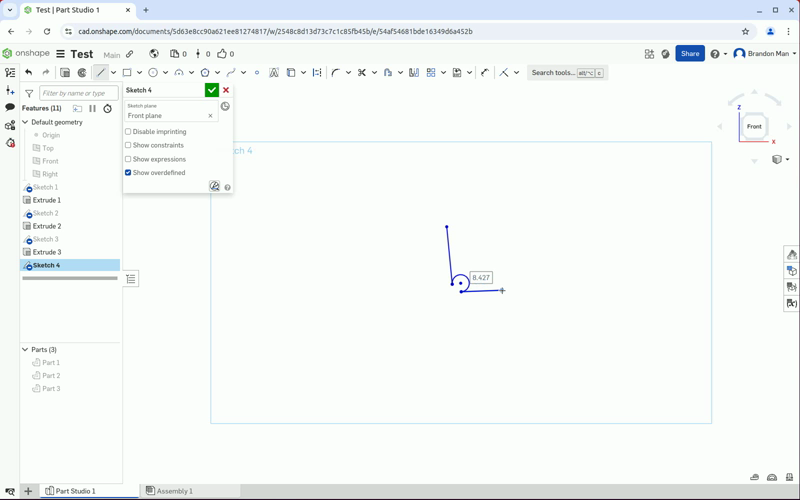
key(a)
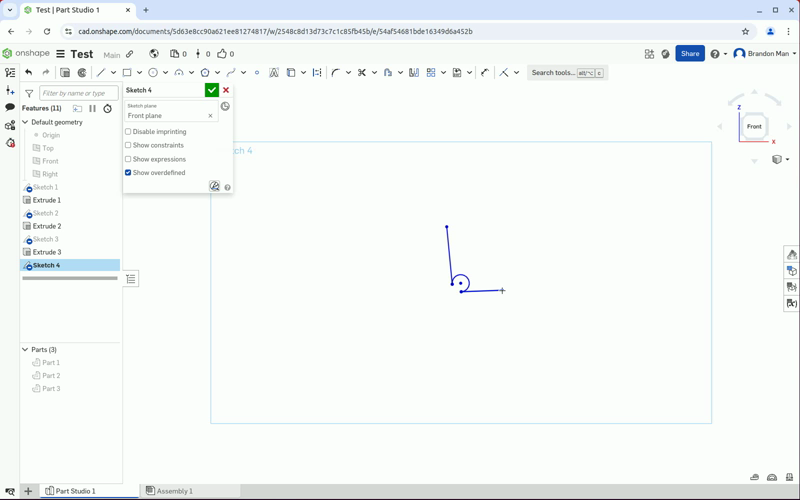
mouse_move(502, 290)
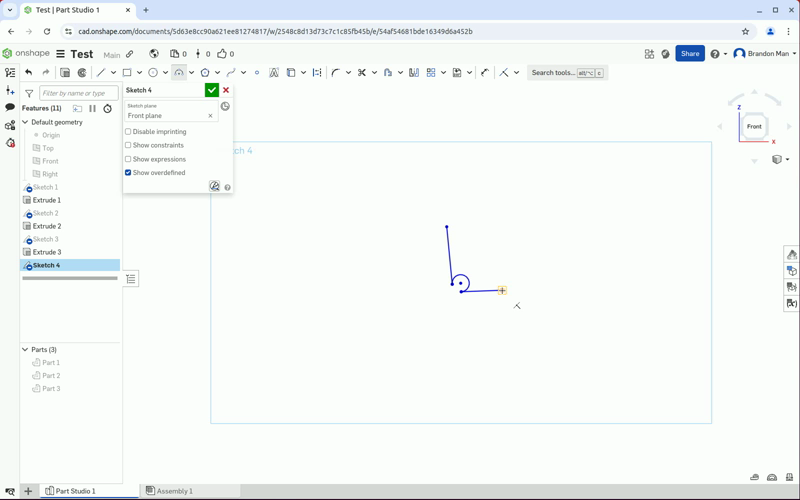
click(502, 290)
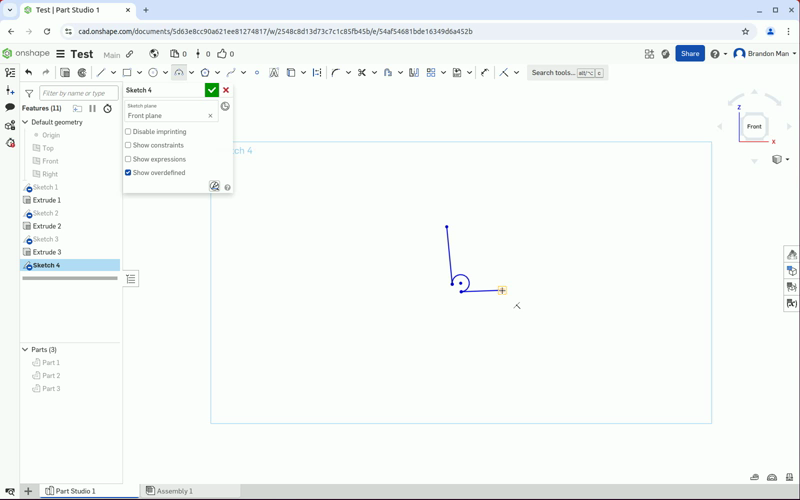
key_down(shift)
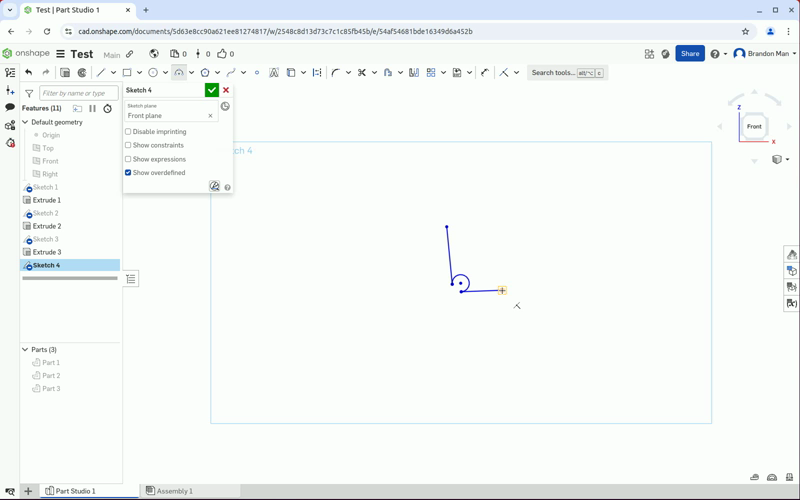
mouse_move(502, 276)
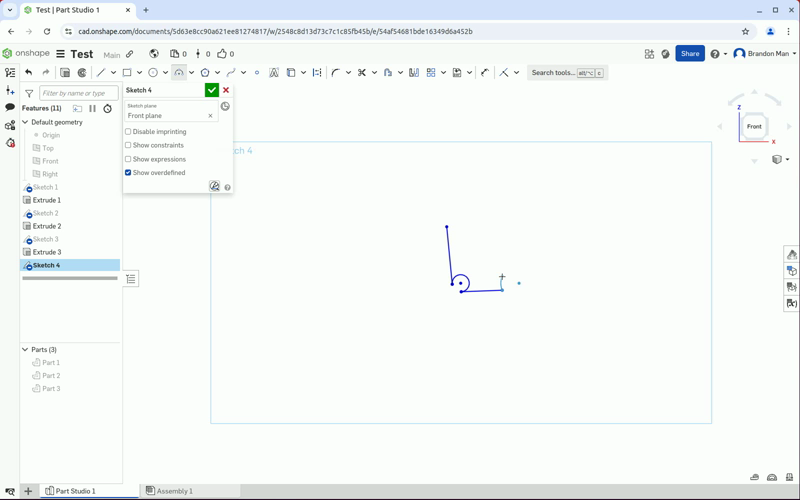
click(502, 276)
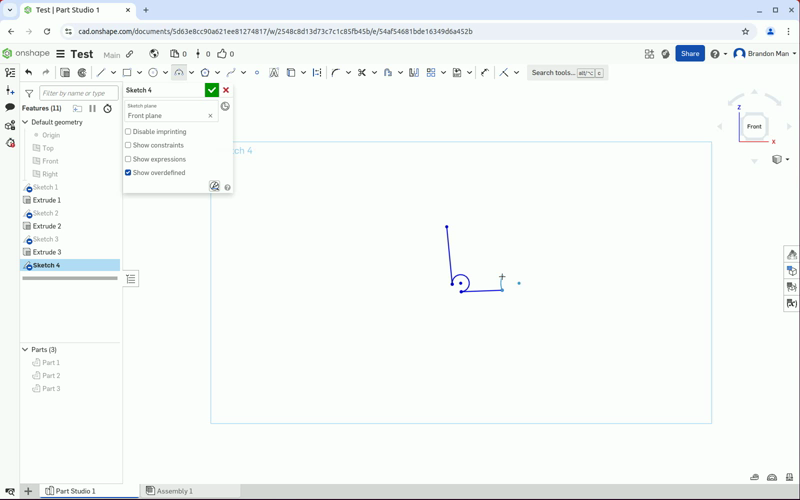
mouse_move(494, 282)
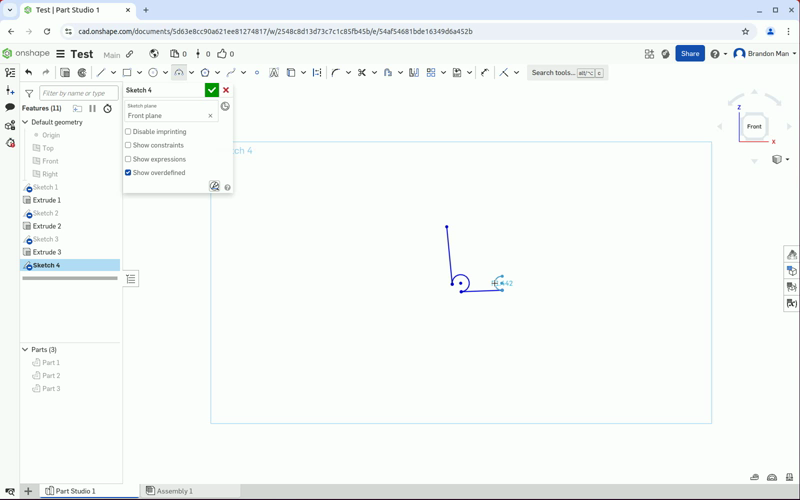
click(494, 282)
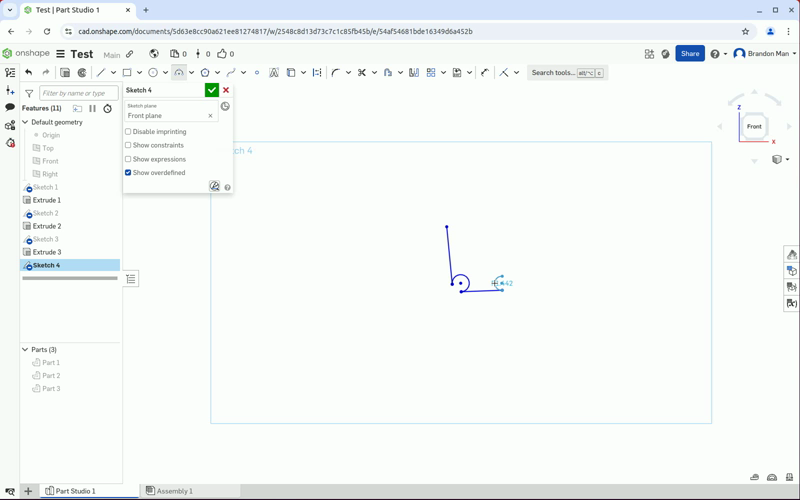
key_up(shift)
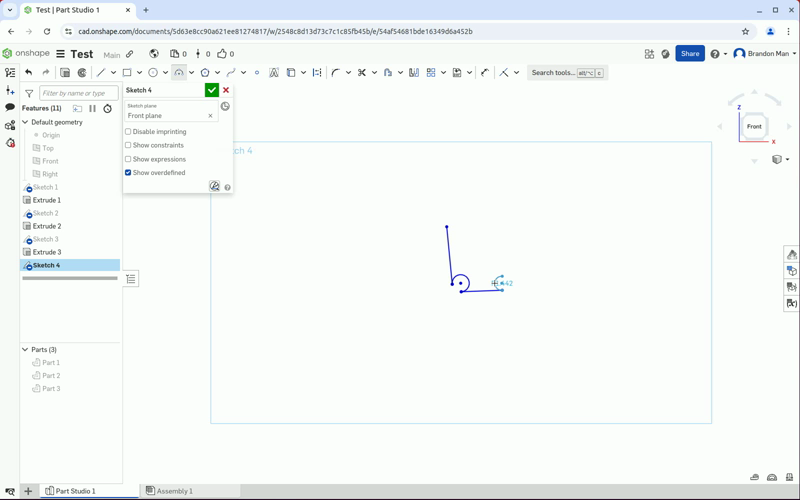
key(esc)
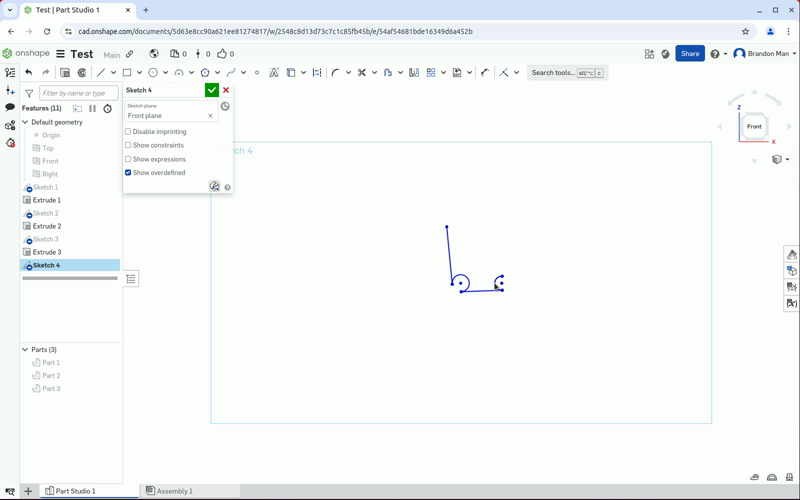
key(l)
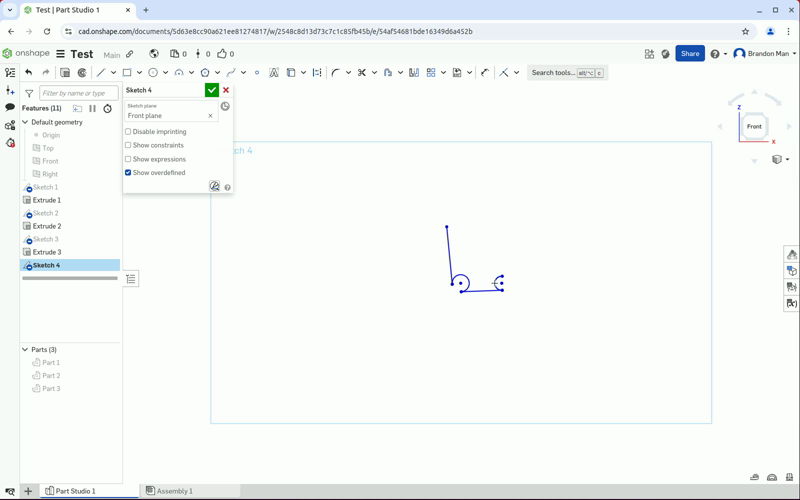
mouse_move(502, 276)
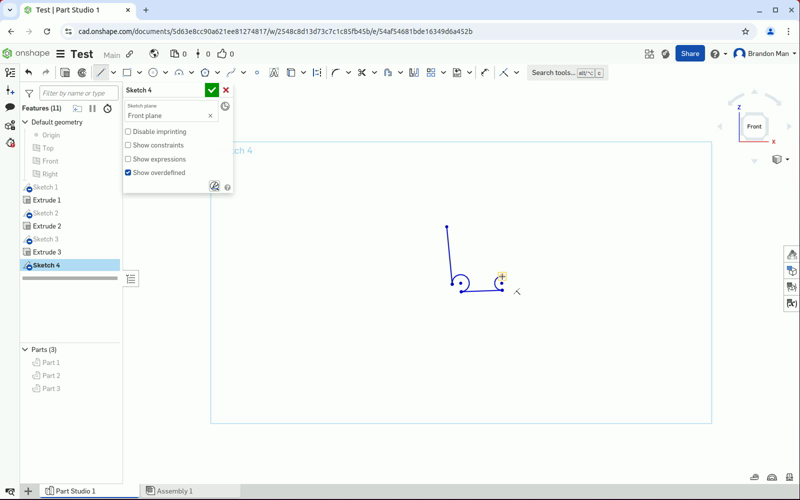
click(502, 276)
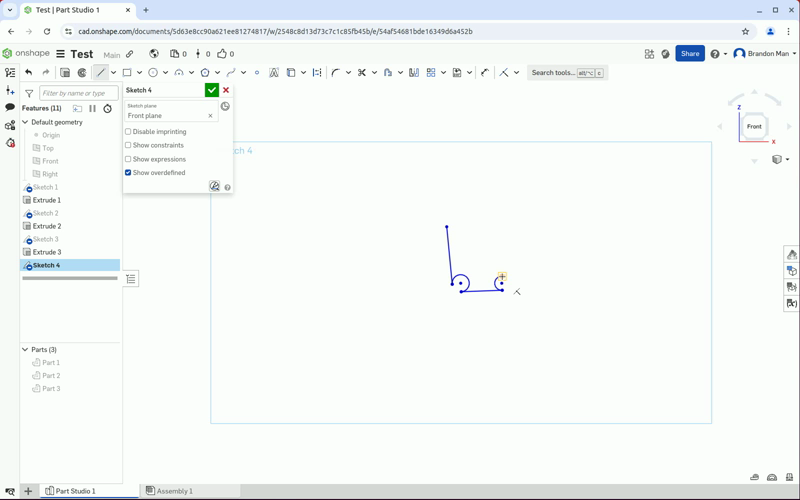
key_down(shift)
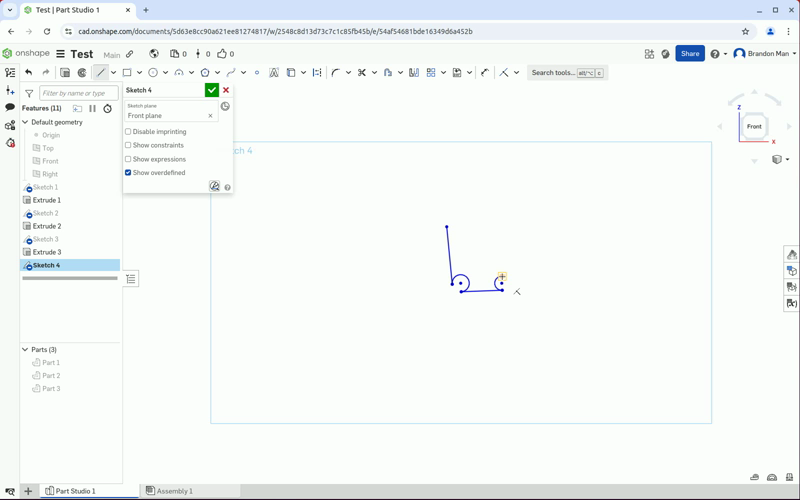
mouse_move(532, 276)
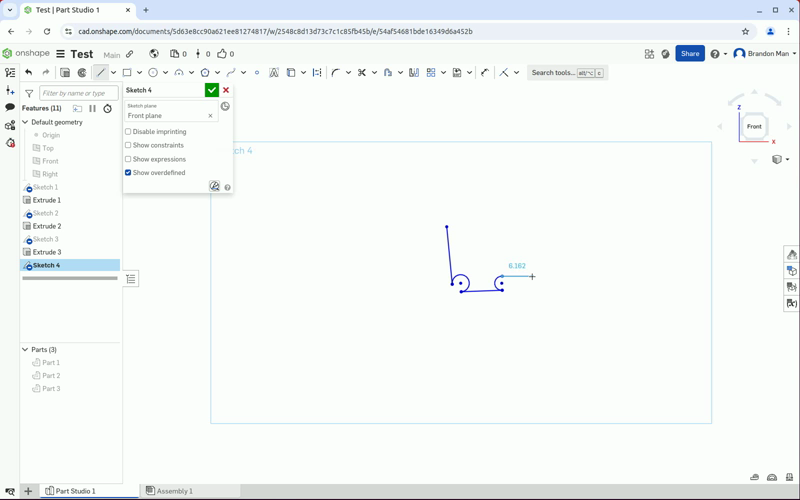
mouse_move(478, 275)
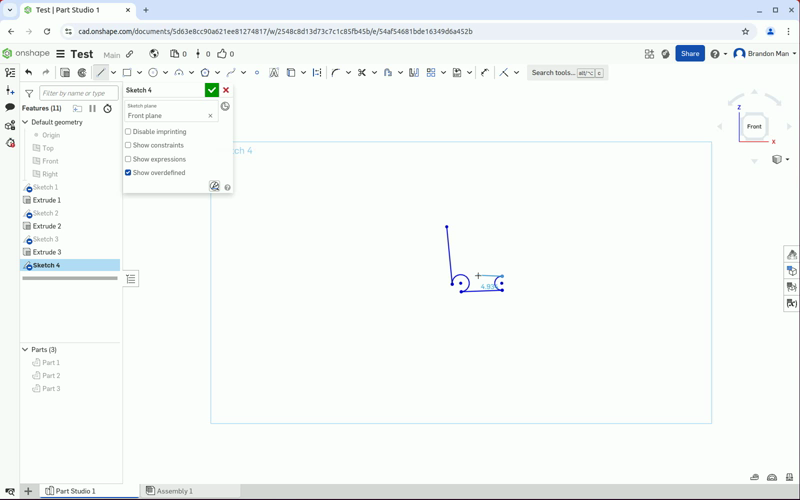
click(478, 275)
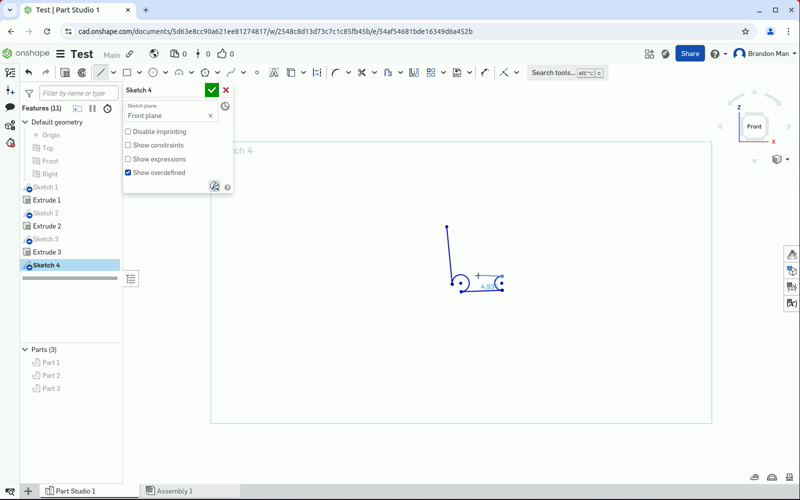
key_up(shift)
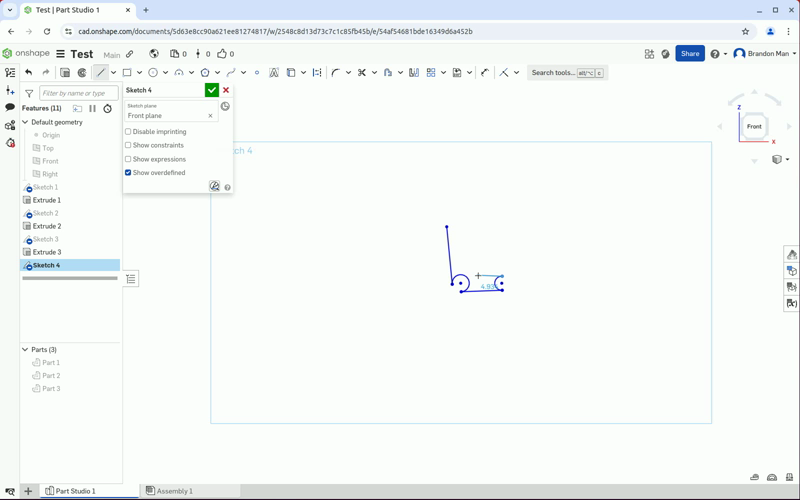
key(esc)
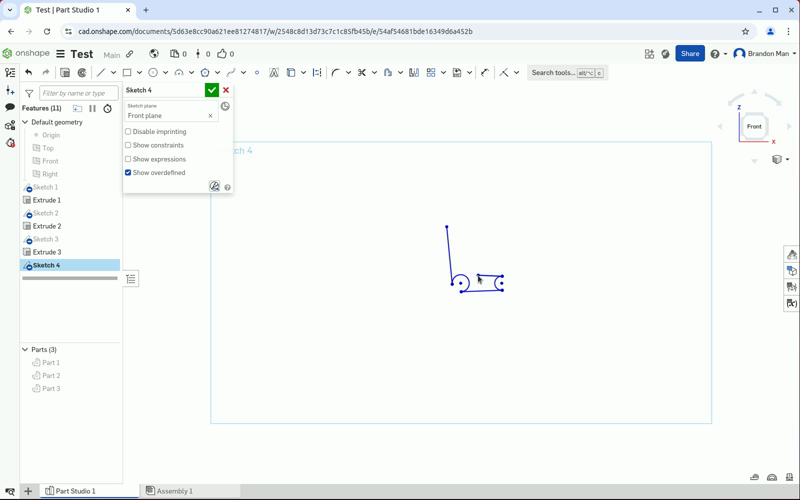
key(a)
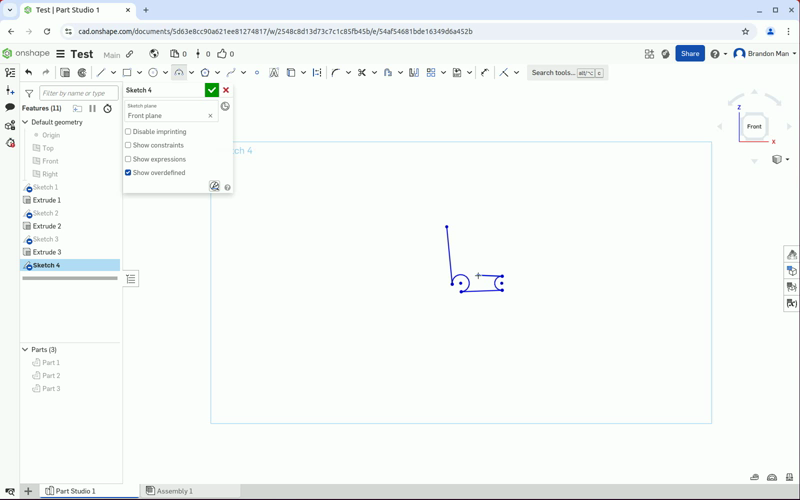
mouse_move(478, 275)
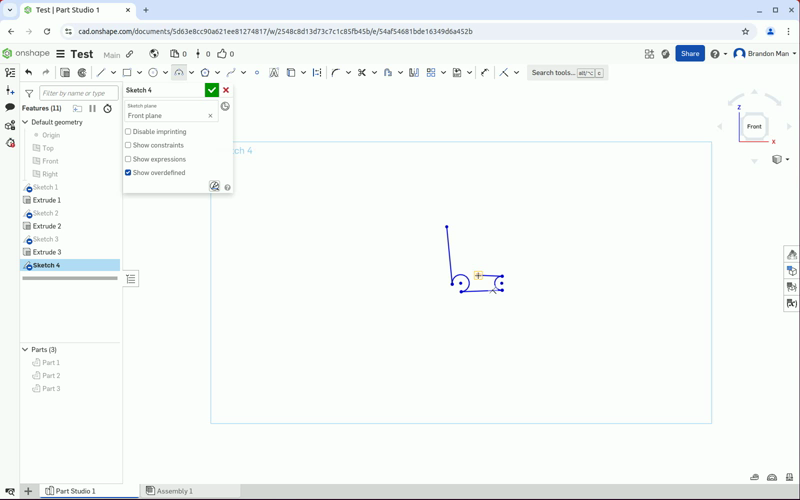
click(478, 275)
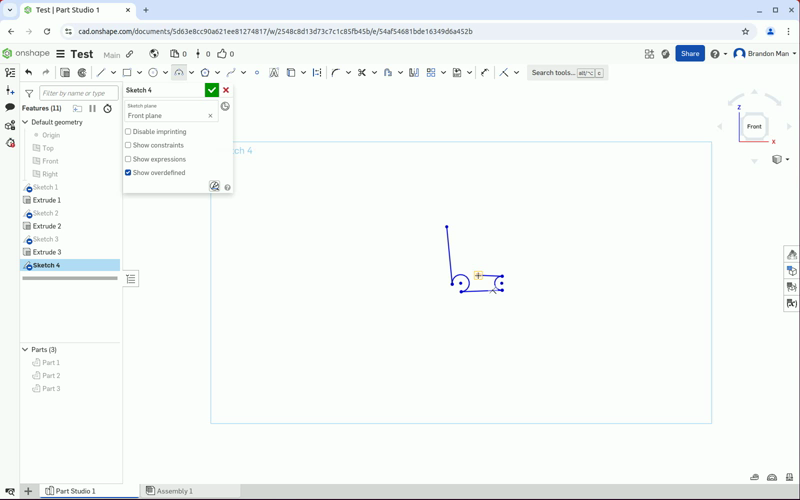
key_down(shift)
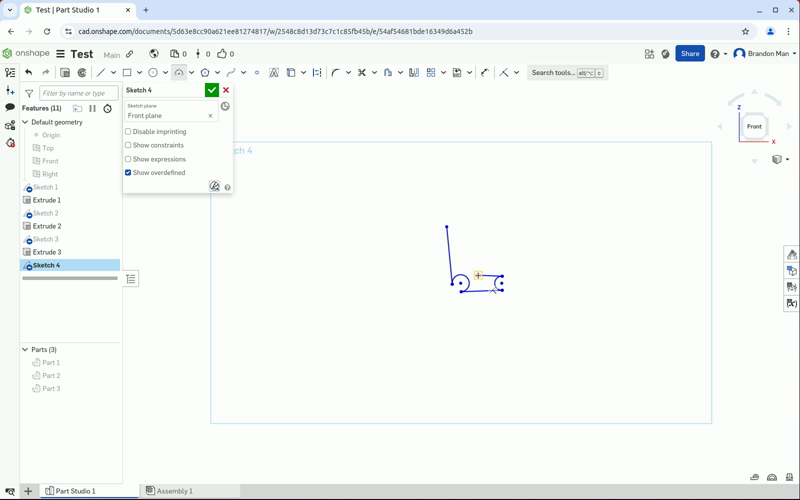
mouse_move(471, 267)
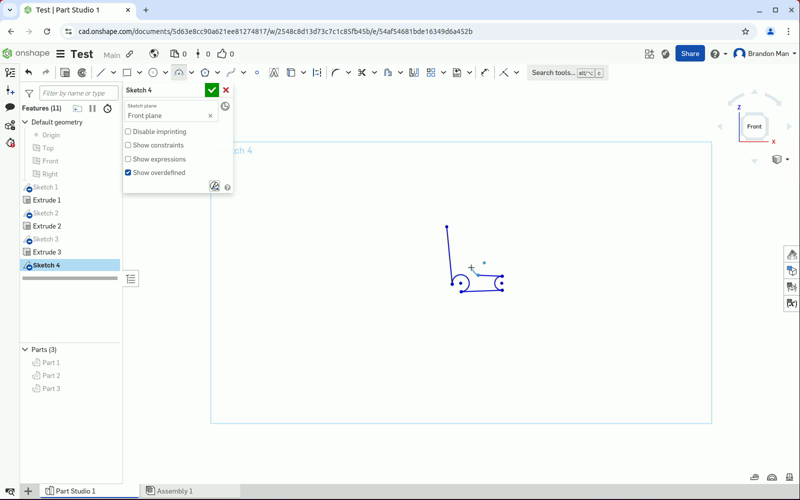
click(471, 267)
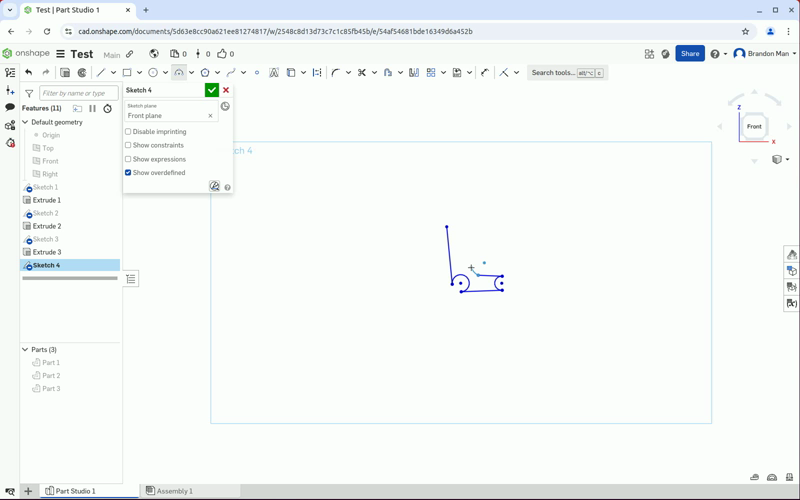
mouse_move(472, 272)
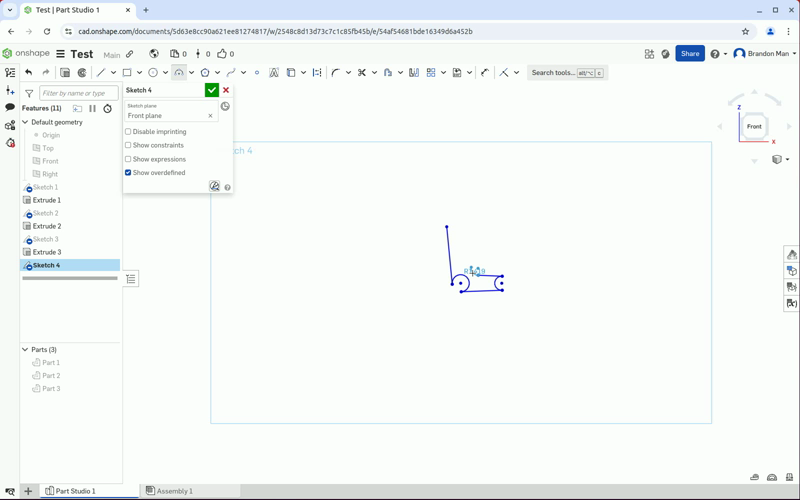
click(472, 272)
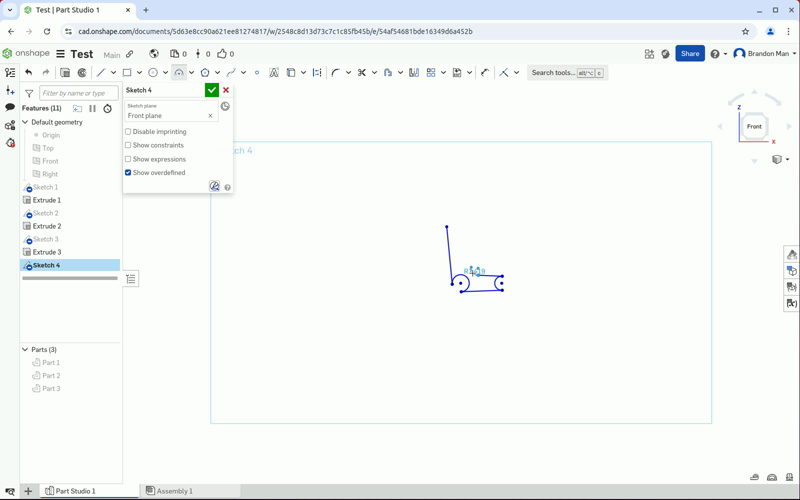
key_up(shift)
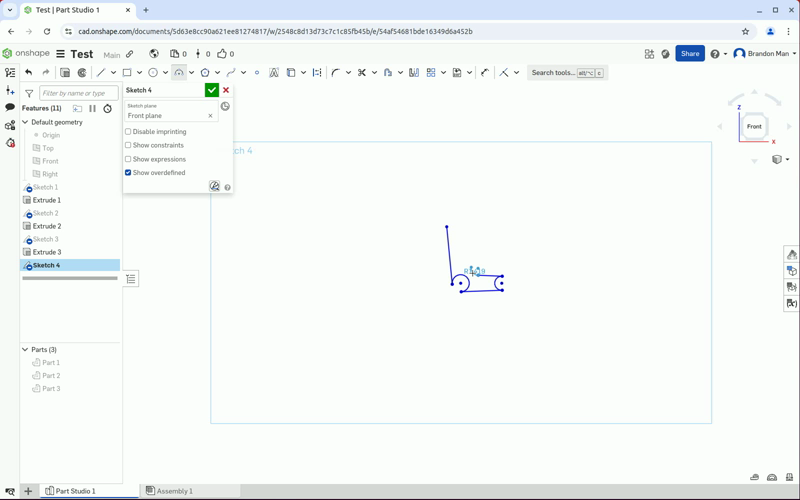
key(esc)
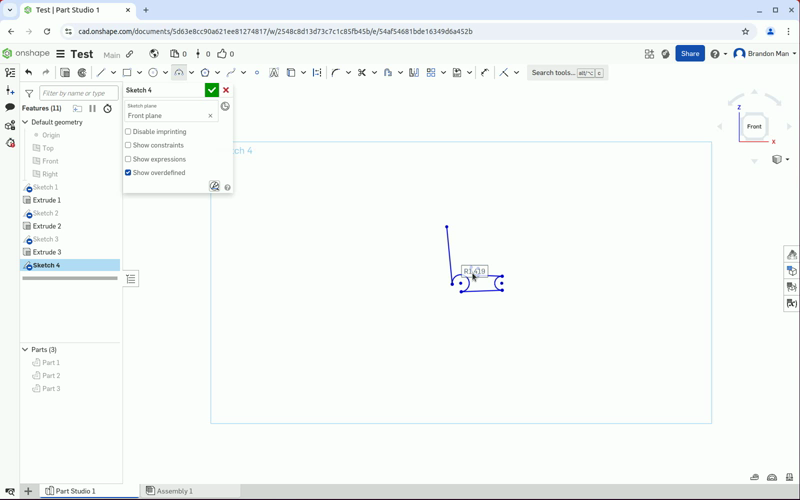
key(l)
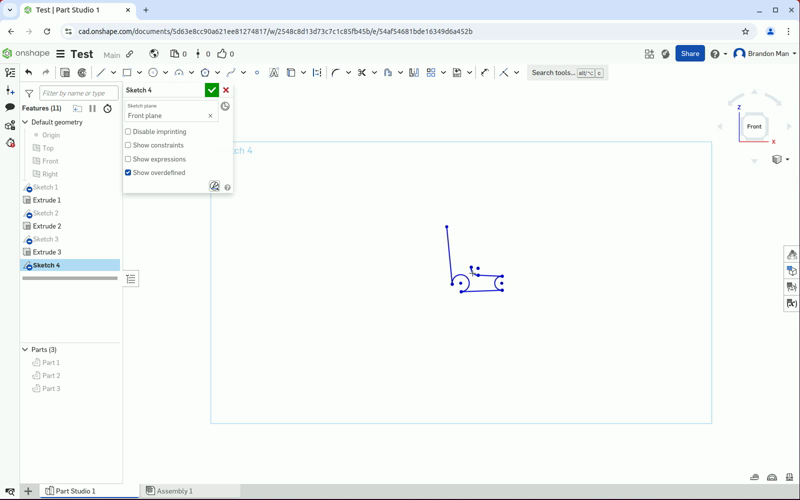
mouse_move(471, 267)
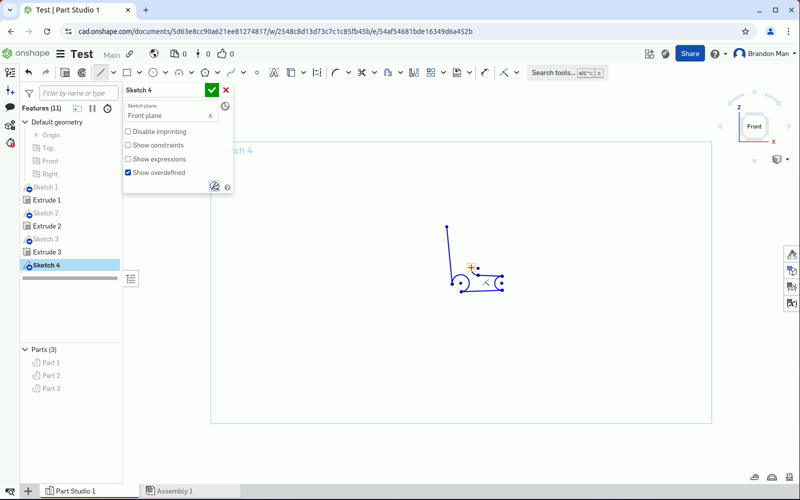
click(471, 267)
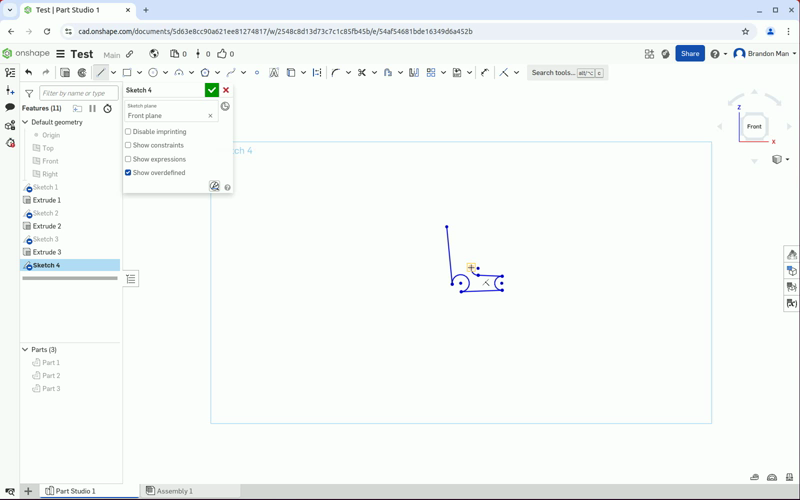
key_down(shift)
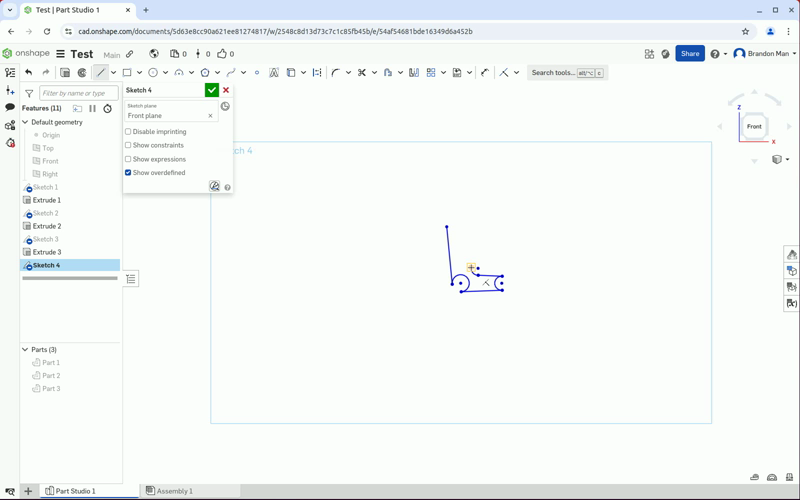
mouse_move(501, 267)
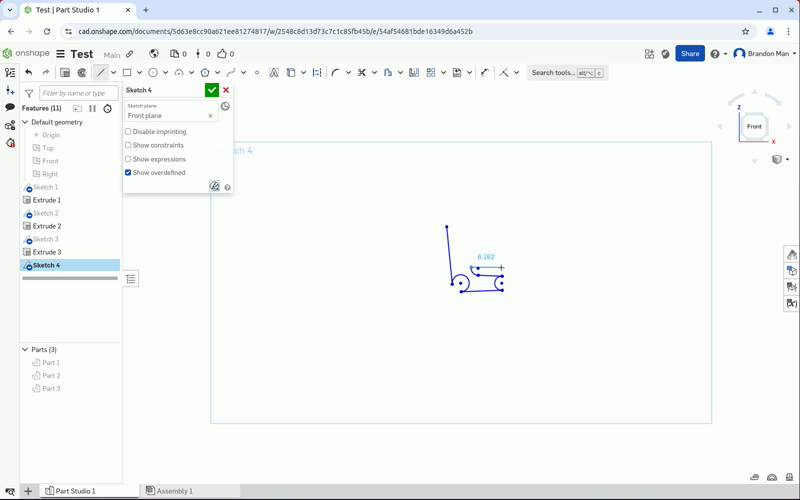
mouse_move(475, 226)
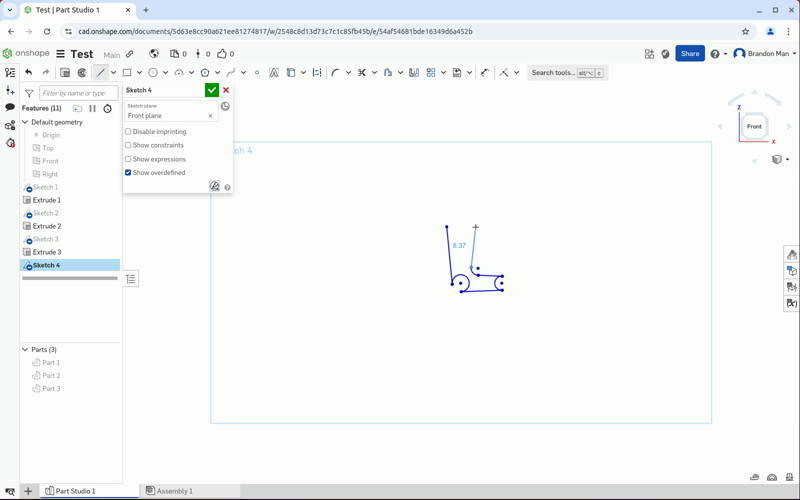
click(475, 226)
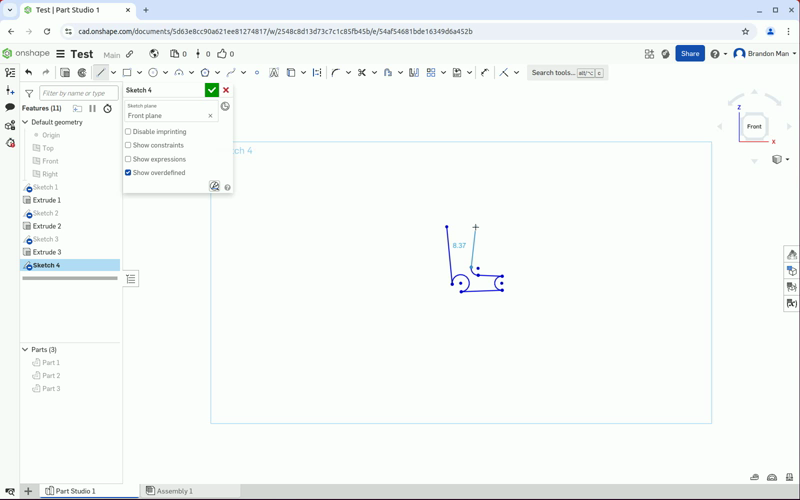
key_up(shift)
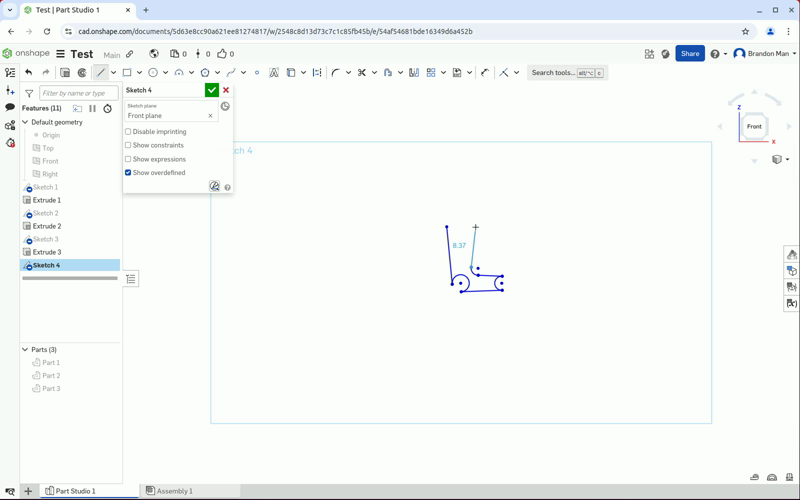
key(esc)
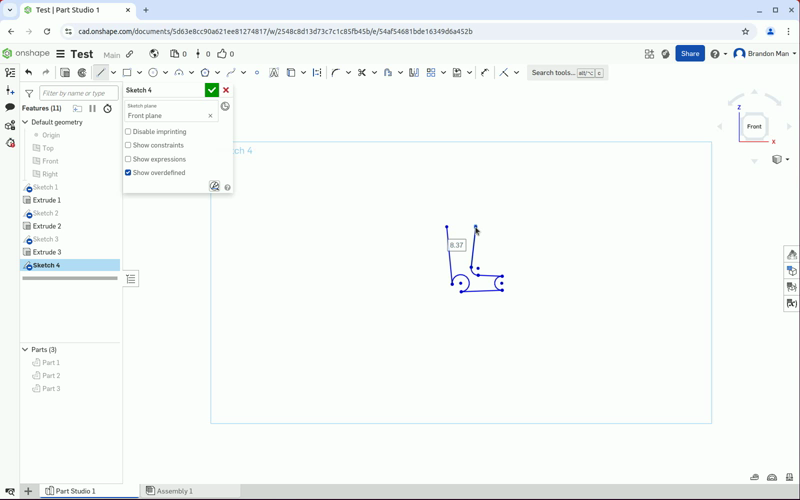
key(a)
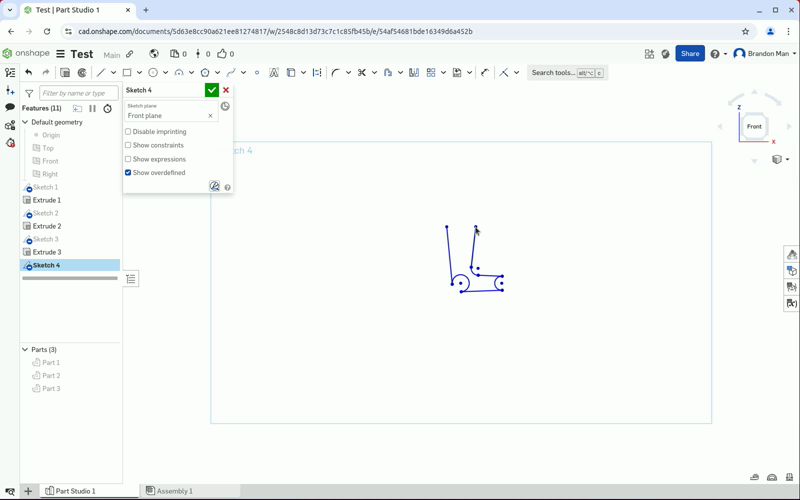
mouse_move(475, 226)
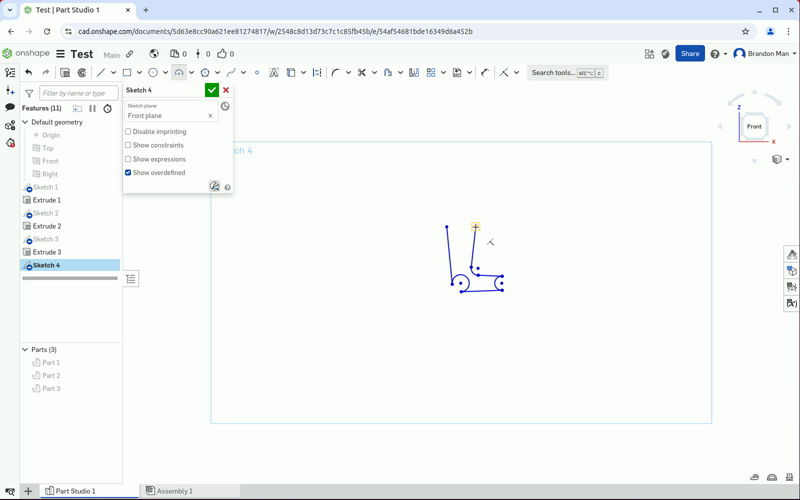
click(475, 226)
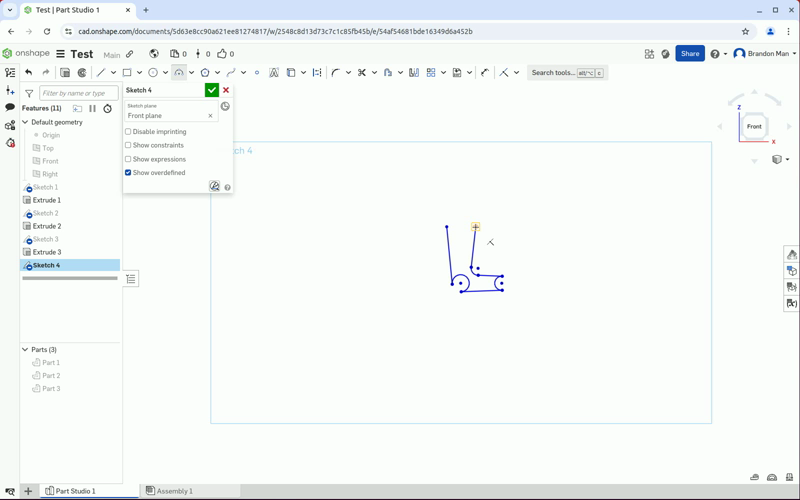
mouse_move(446, 226)
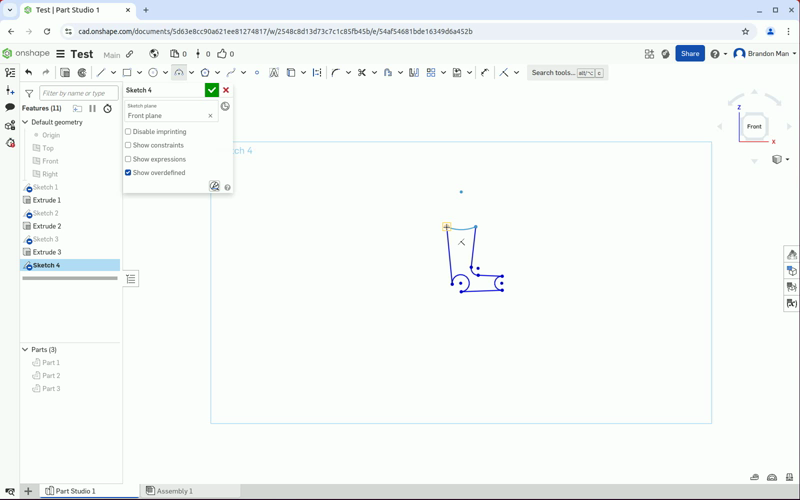
click(446, 226)
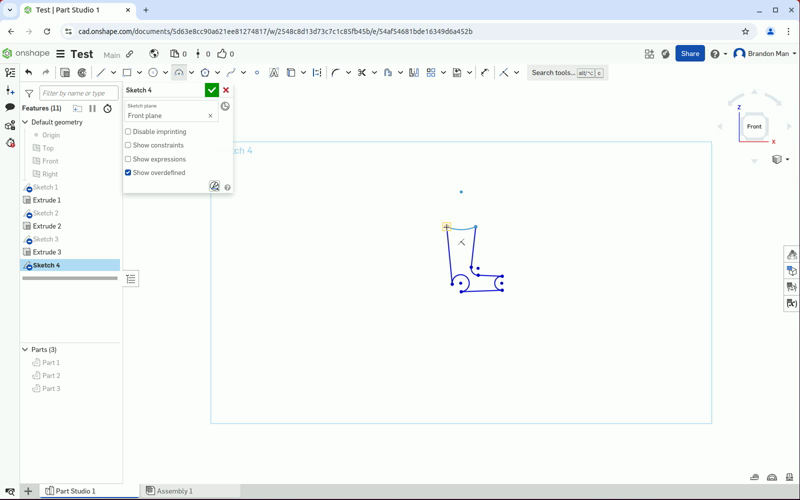
key_down(shift)
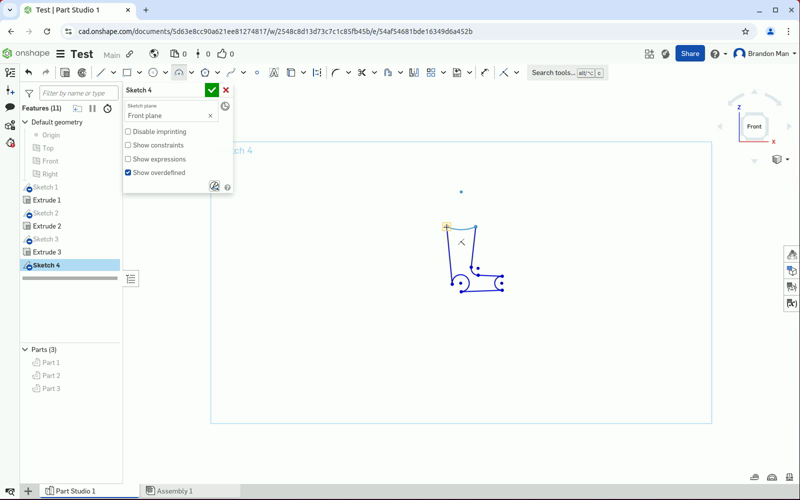
mouse_move(461, 239)
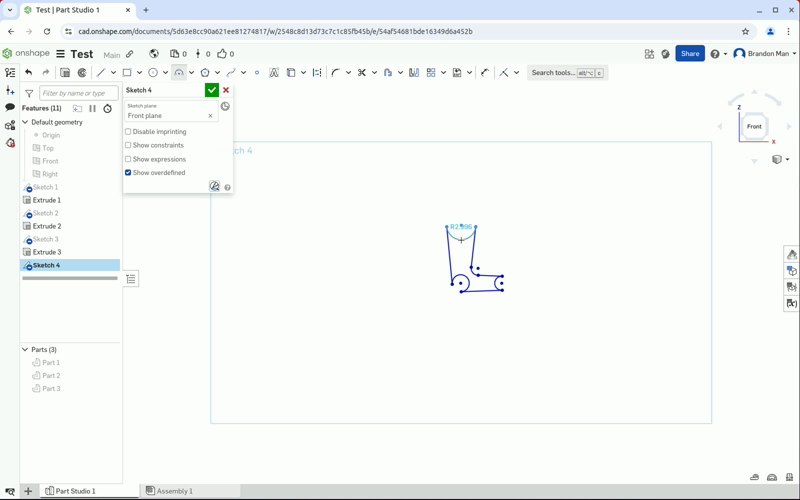
click(461, 239)
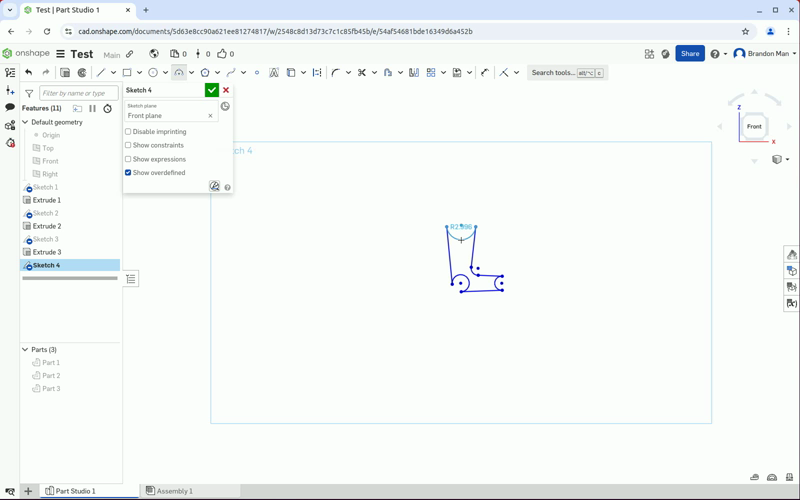
key_up(shift)
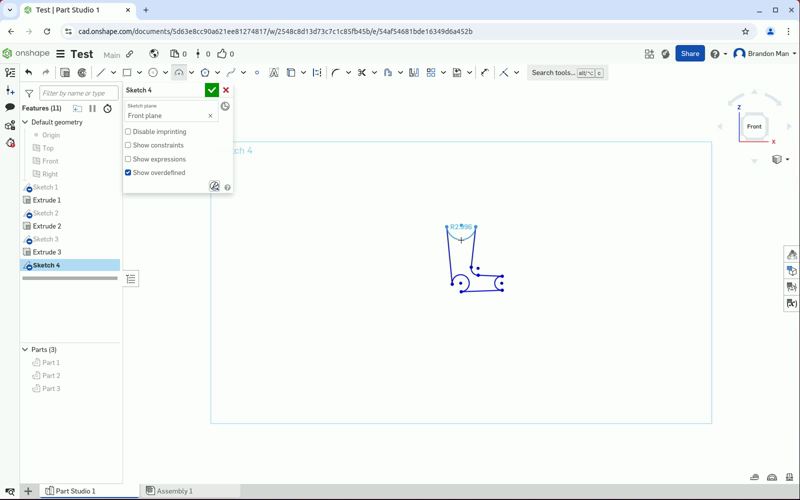
key(esc)
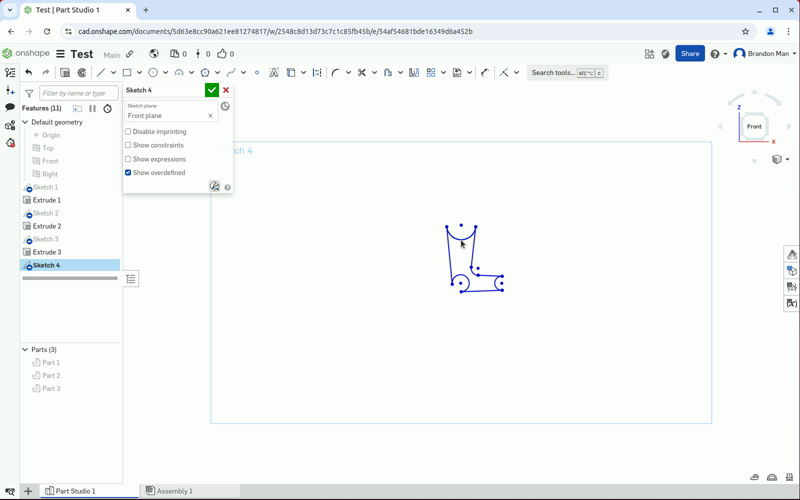
mouse_move(486, 280)
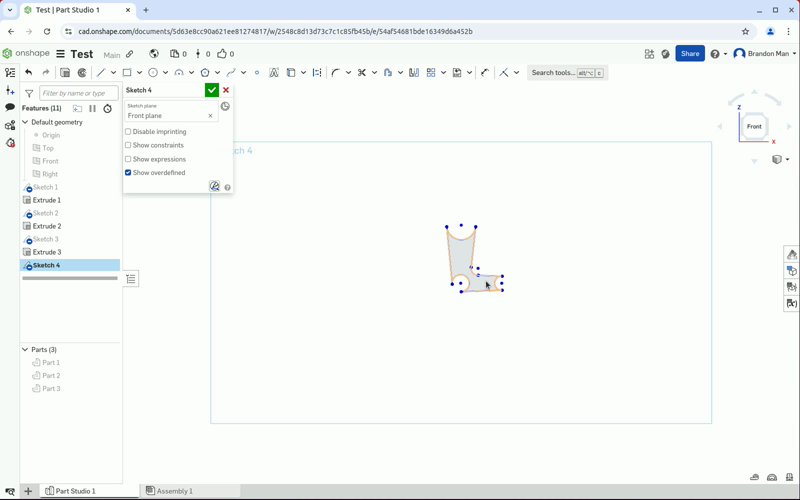
scroll(6)
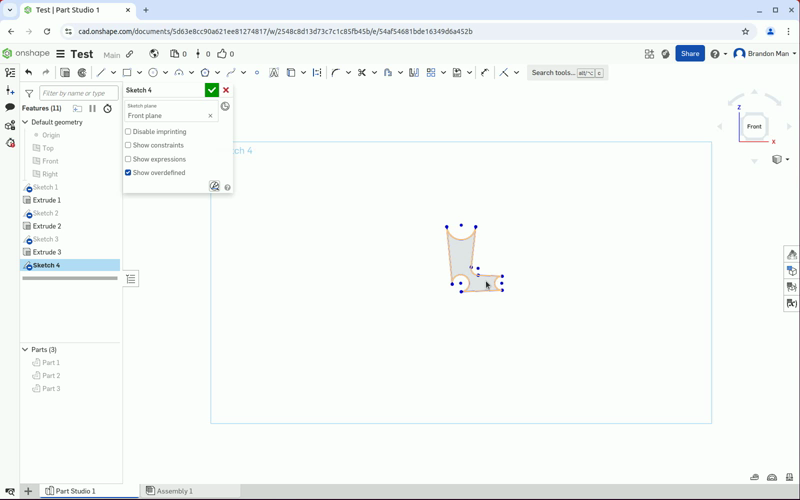
scroll(6)
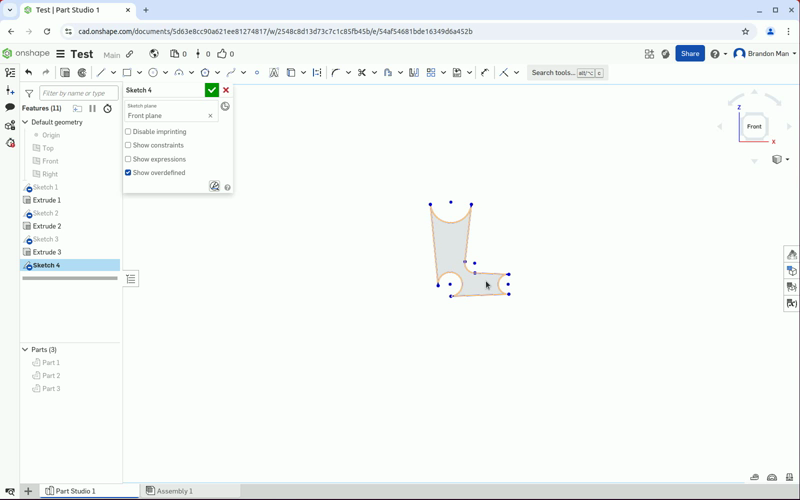
scroll(6)
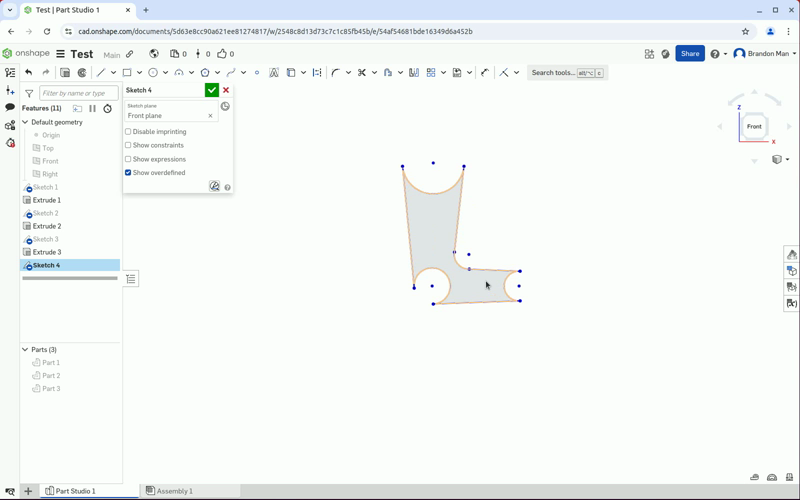
scroll(6)
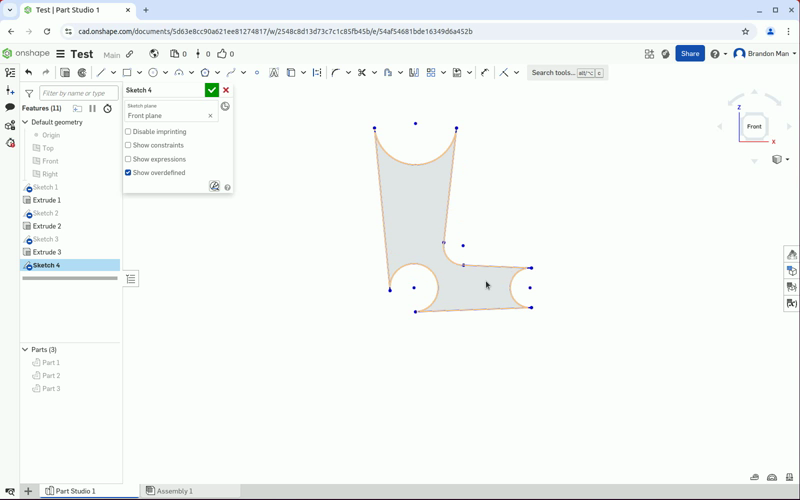
scroll(6)
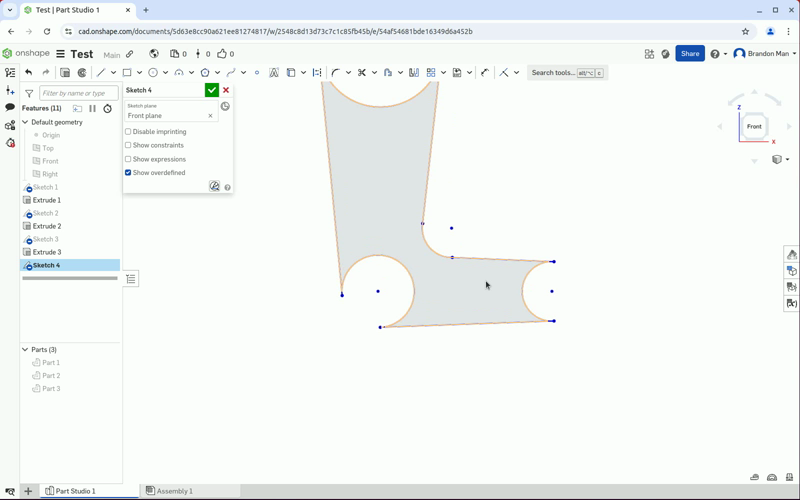
scroll(6)
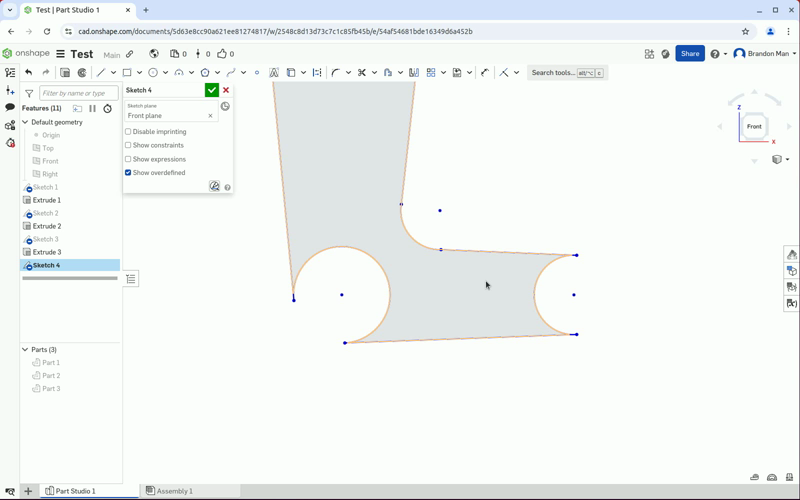
scroll(6)
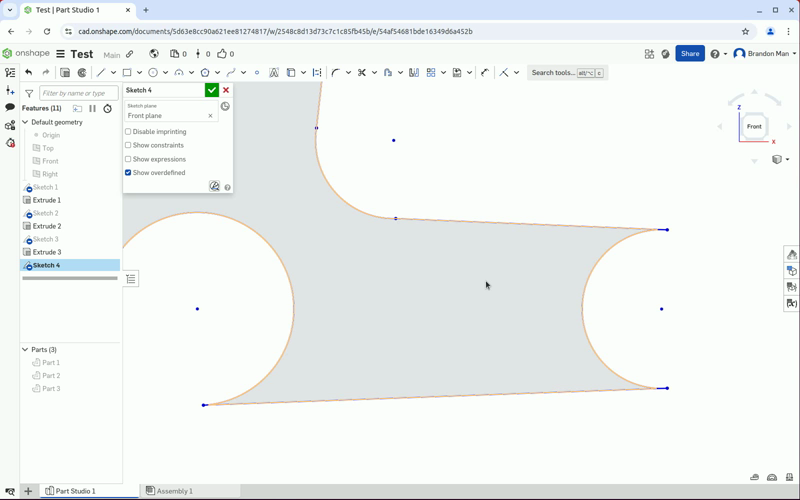
click(486, 280)
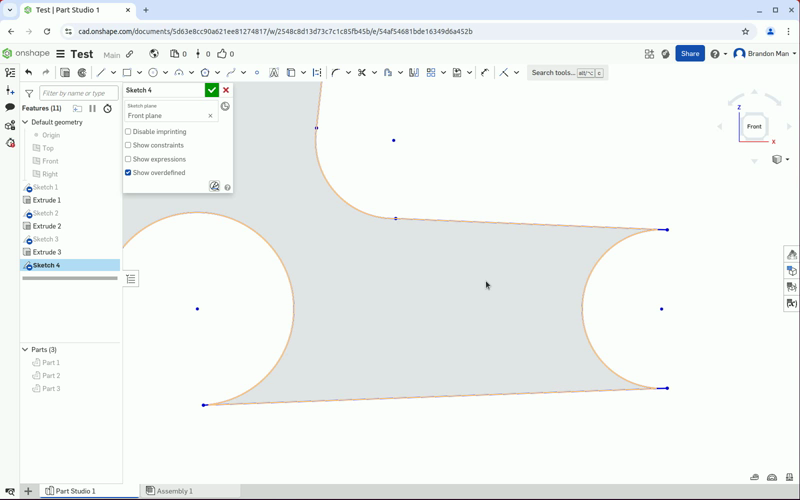
scroll(-6)
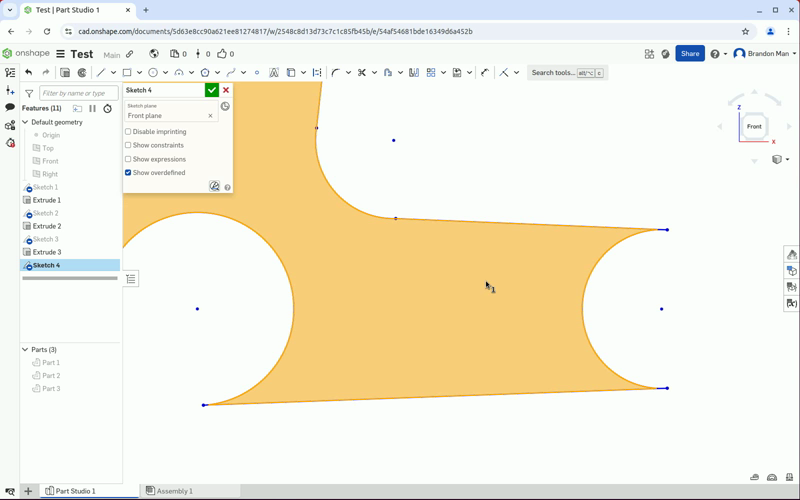
scroll(-6)
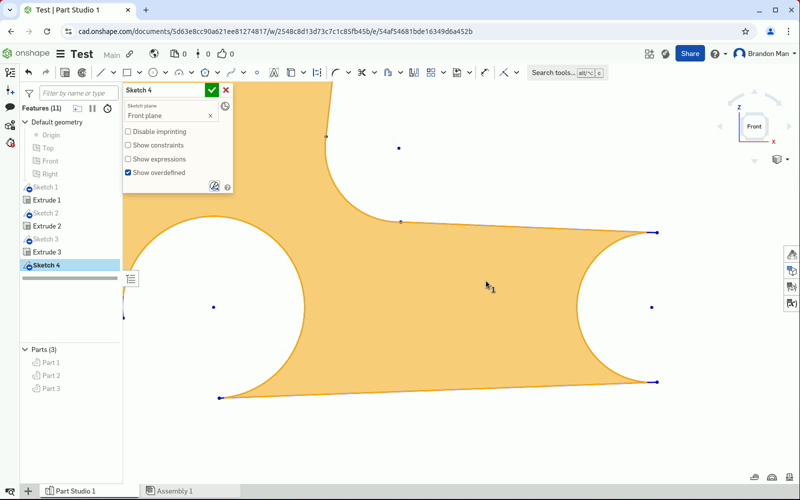
scroll(-6)
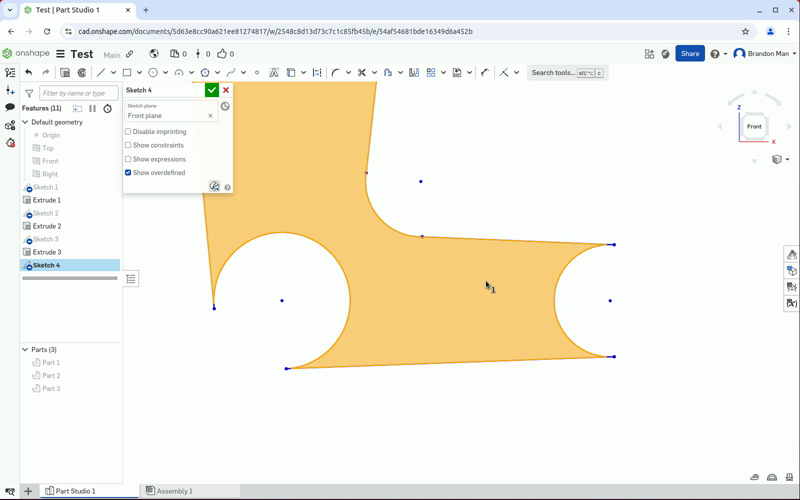
scroll(-6)
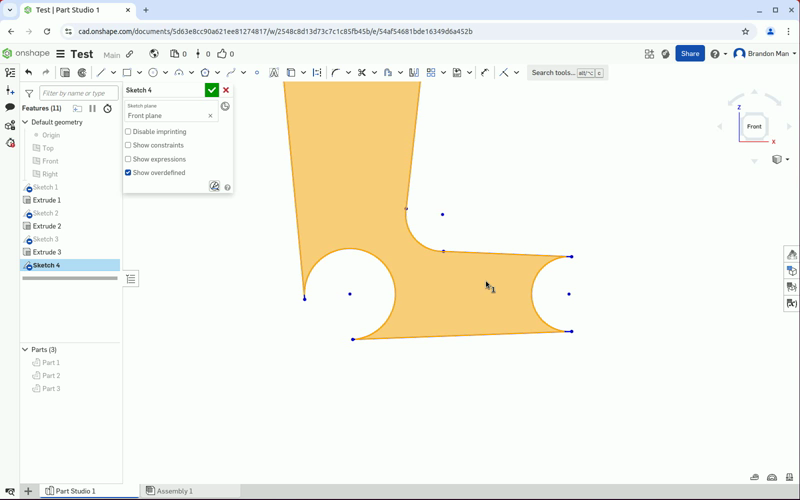
scroll(-6)
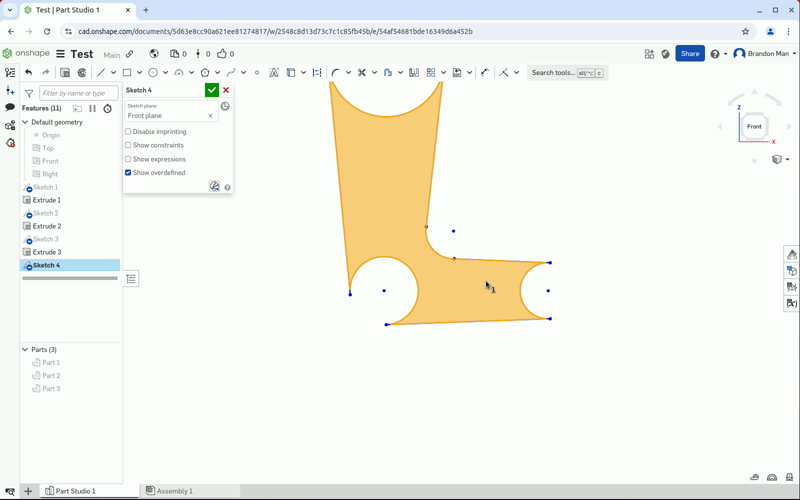
scroll(-6)
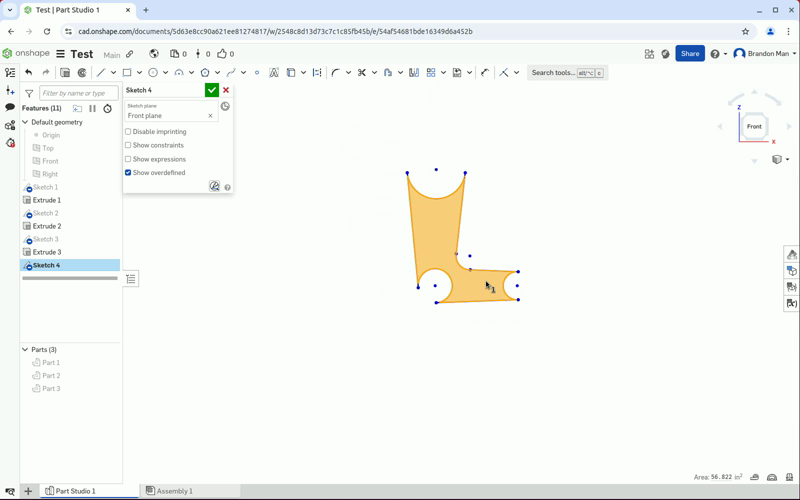
scroll(-6)
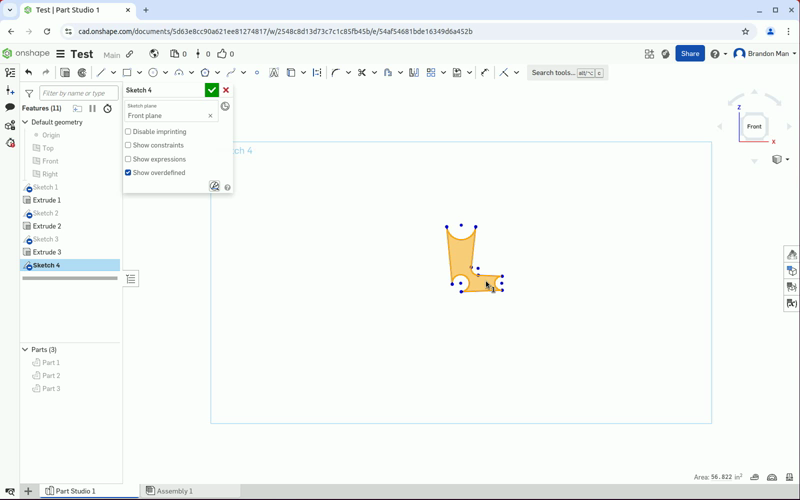
mouse_move(73, 352)
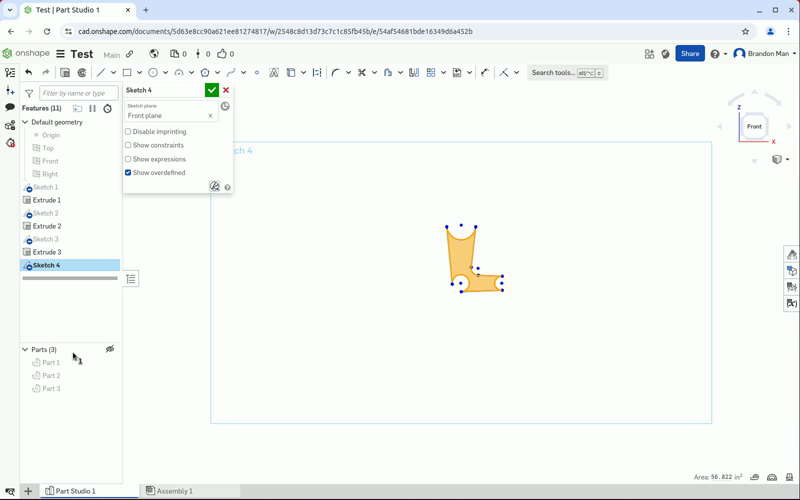
key(shift+y)
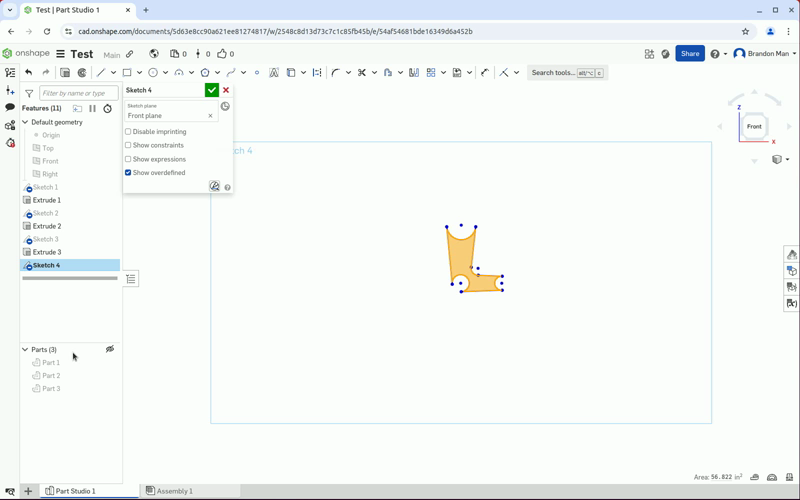
key(shift+e)
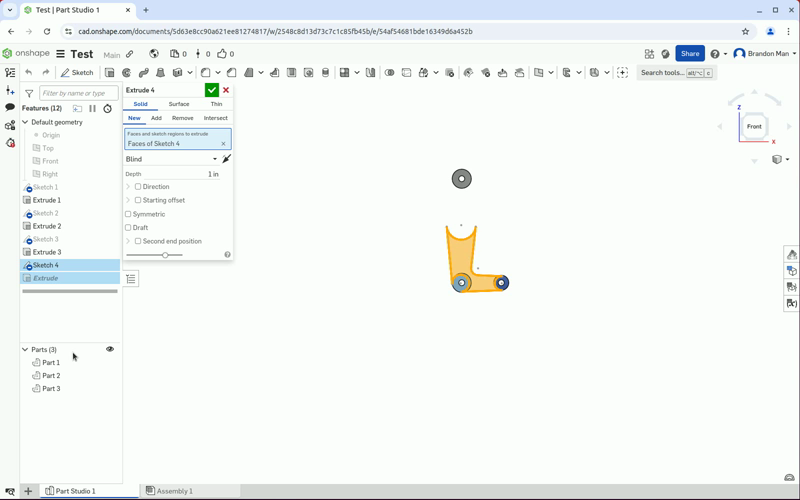
mouse_move(143, 106)
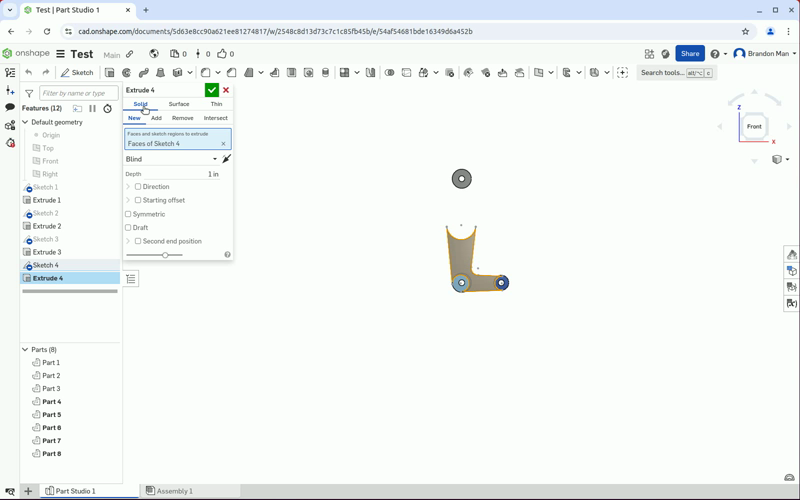
click(143, 106)
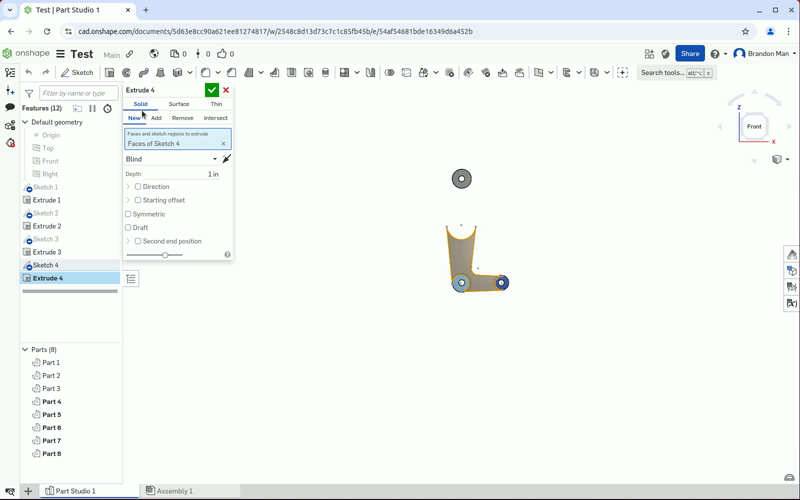
mouse_move(137, 120)
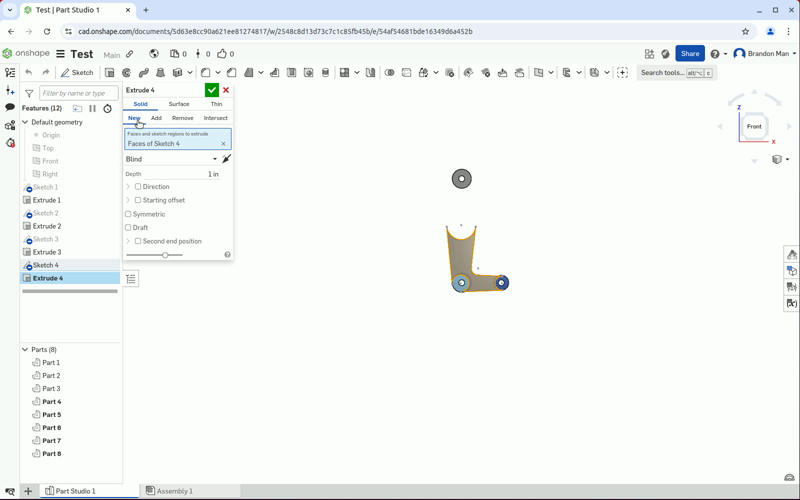
click(137, 120)
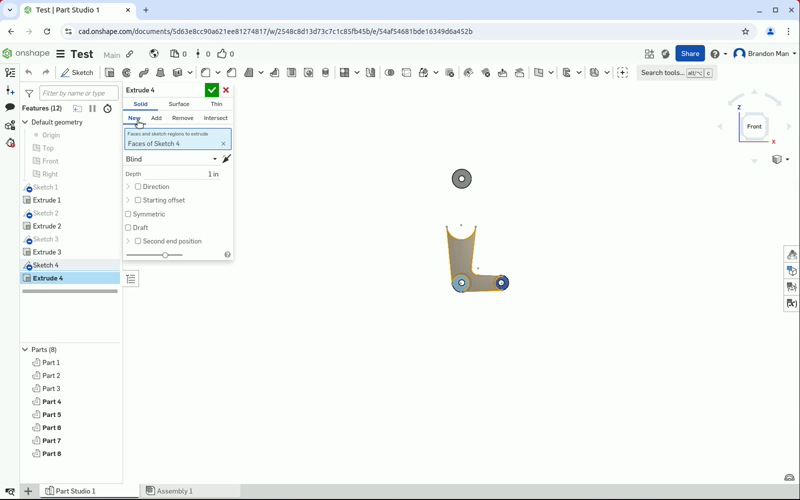
key(tab, 4)
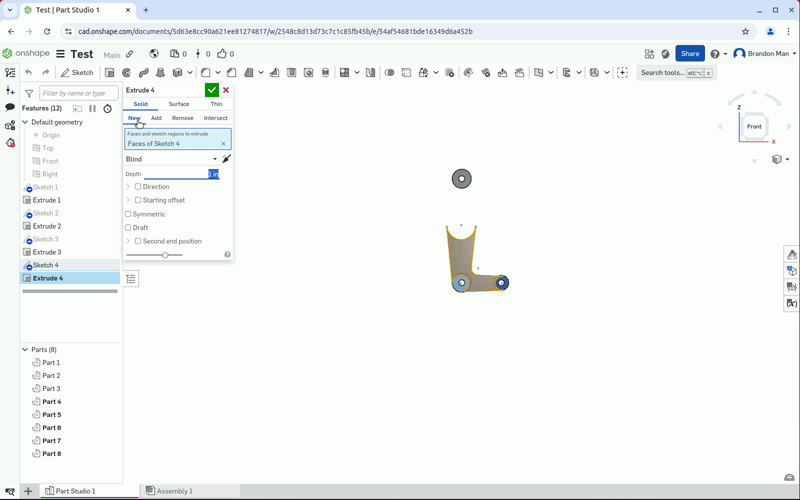
text(0.481)
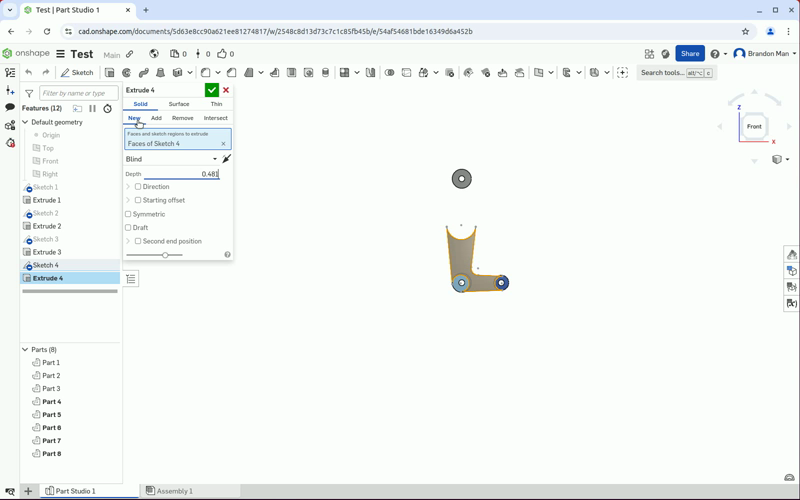
key(enter)
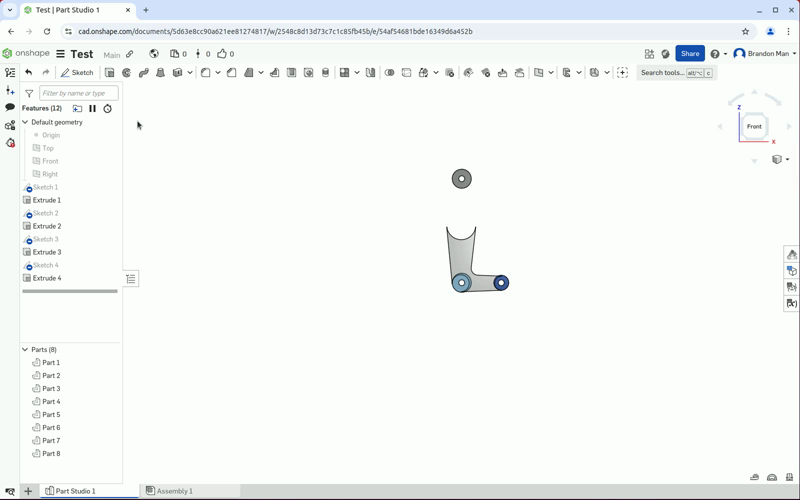
key(shift+h)
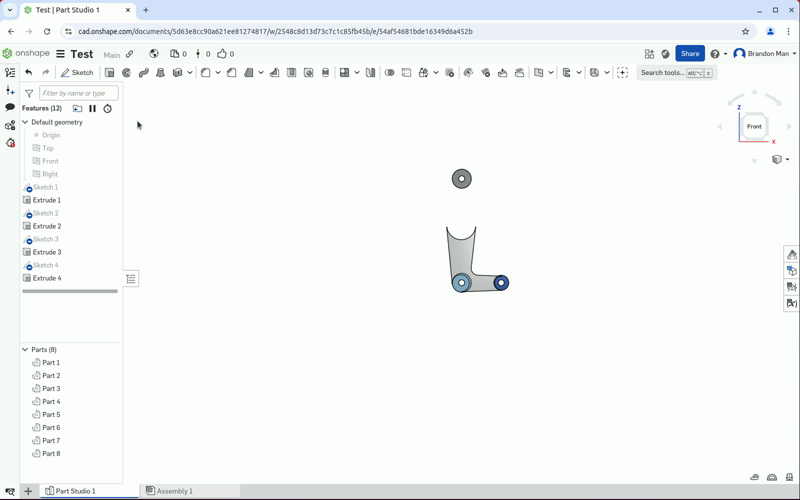
key(shift+h)
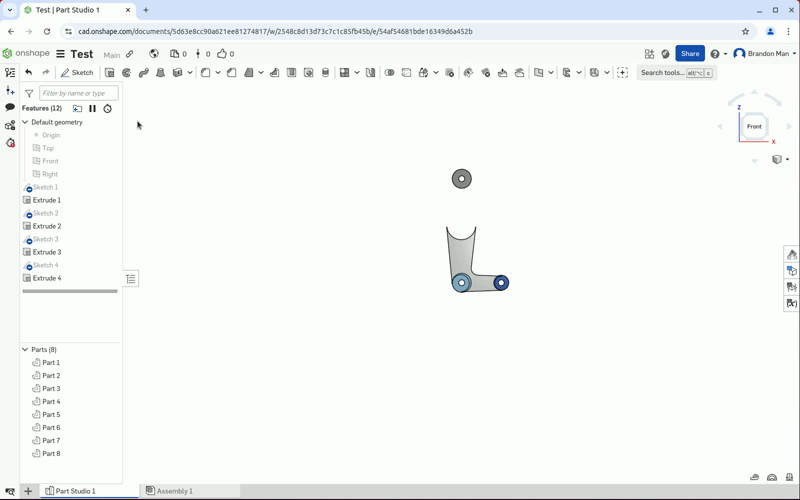
mouse_move(73, 189)
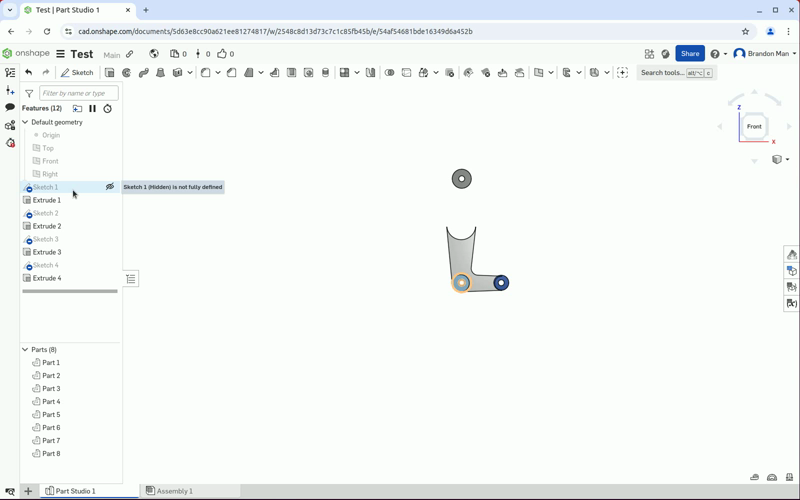
click(73, 189)
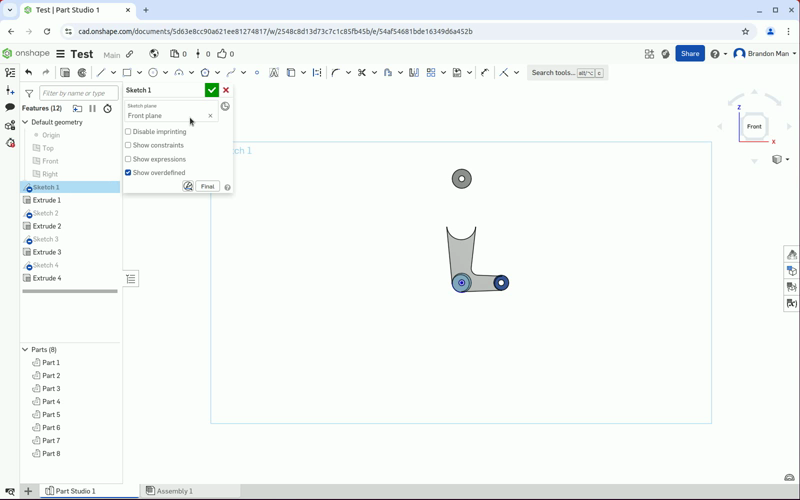
mouse_move(229, 92)
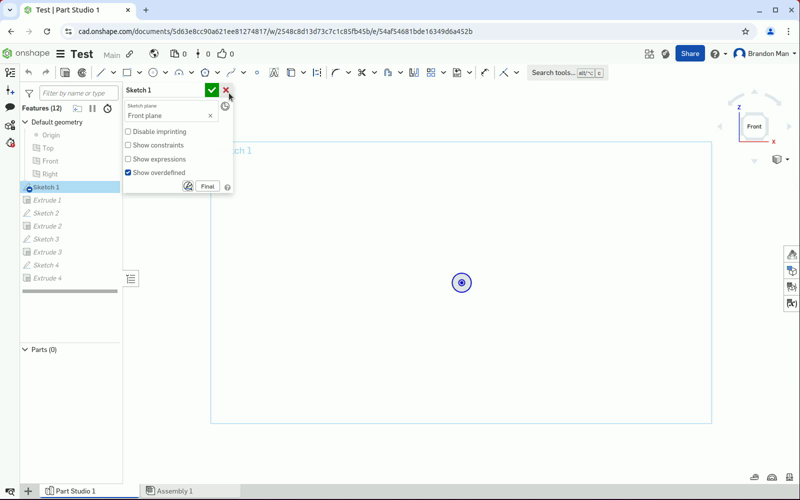
click(229, 92)
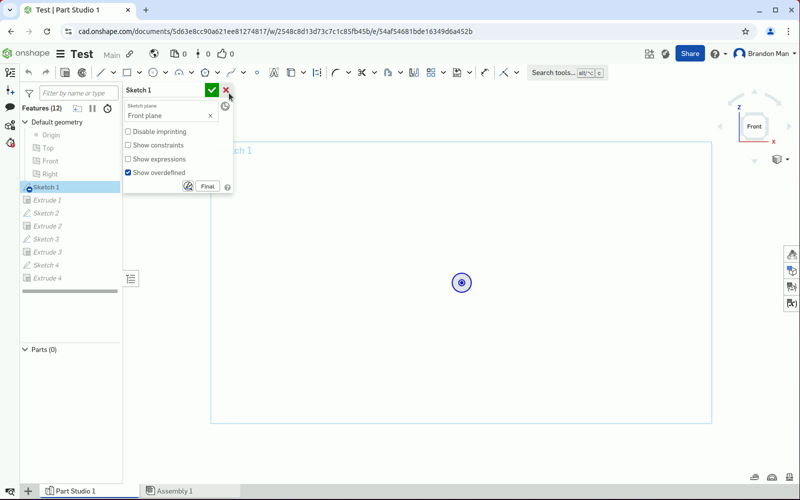
key(shift+s)
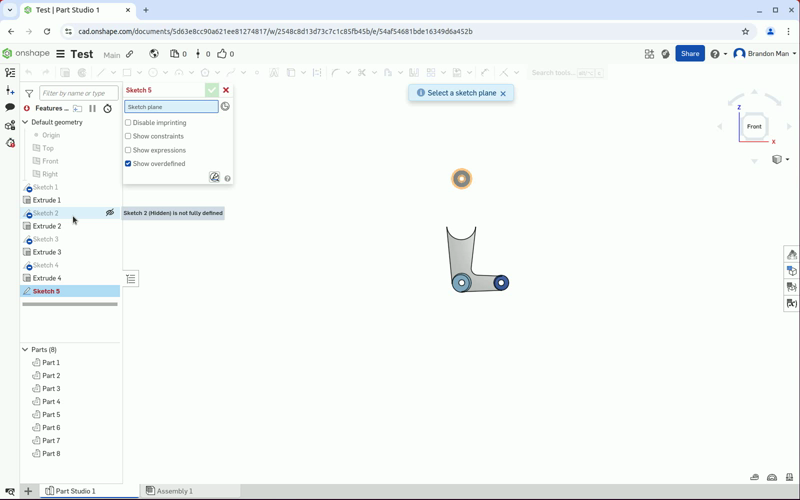
scroll(3)
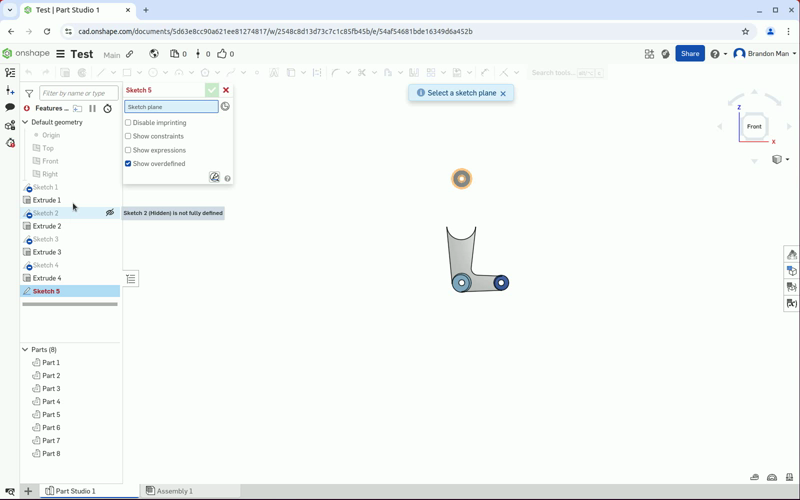
mouse_move(73, 163)
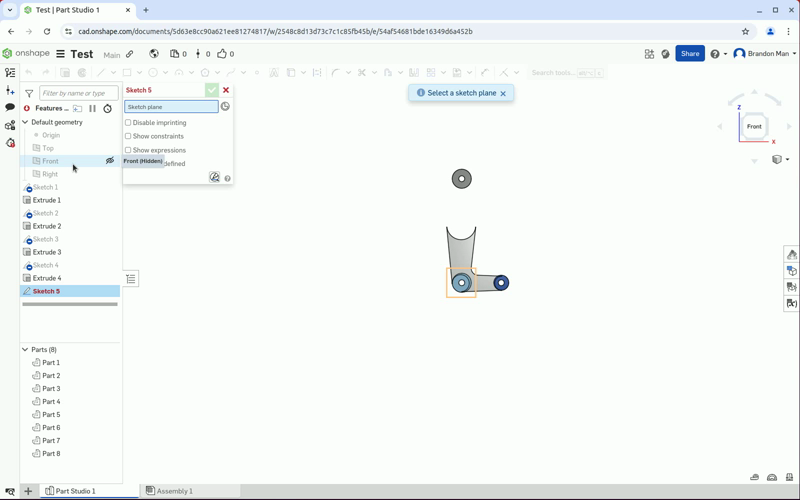
click(73, 163)
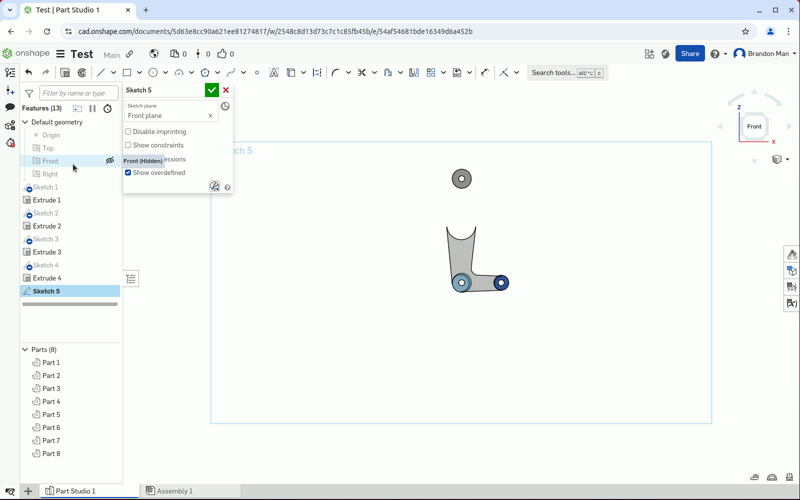
mouse_move(73, 352)
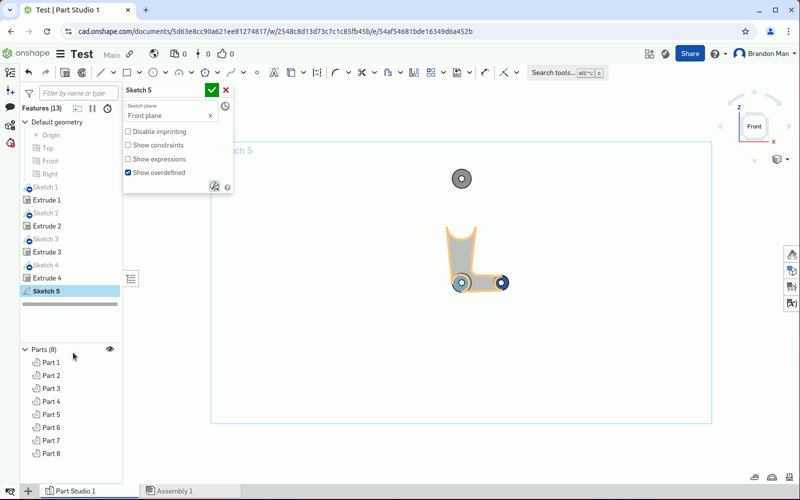
key(y)
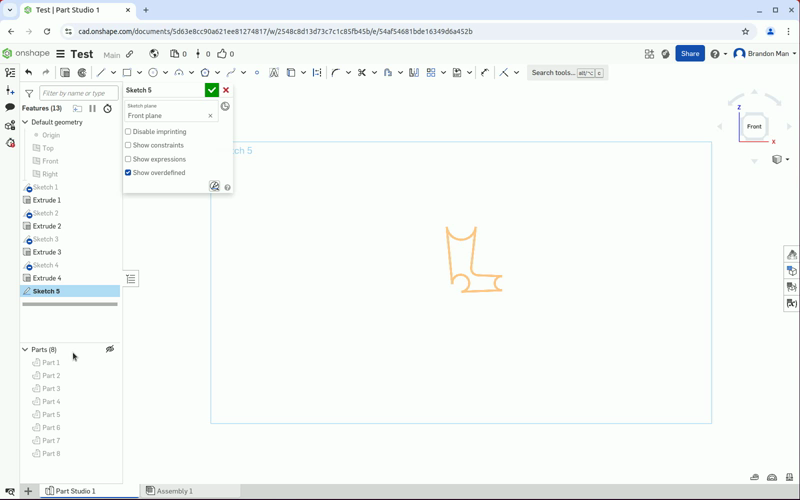
key(a)
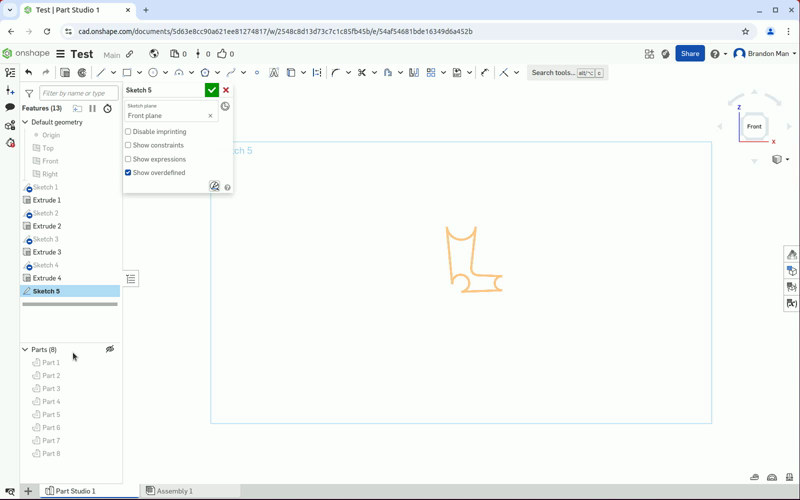
key_down(shift)
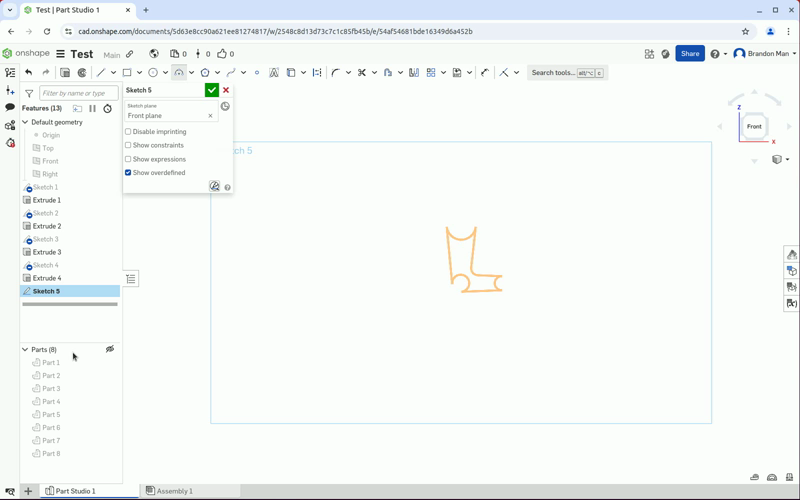
mouse_move(446, 223)
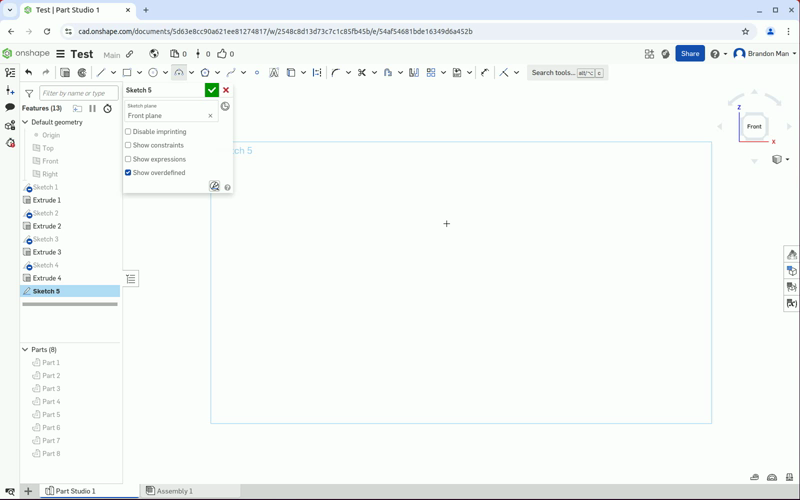
click(446, 223)
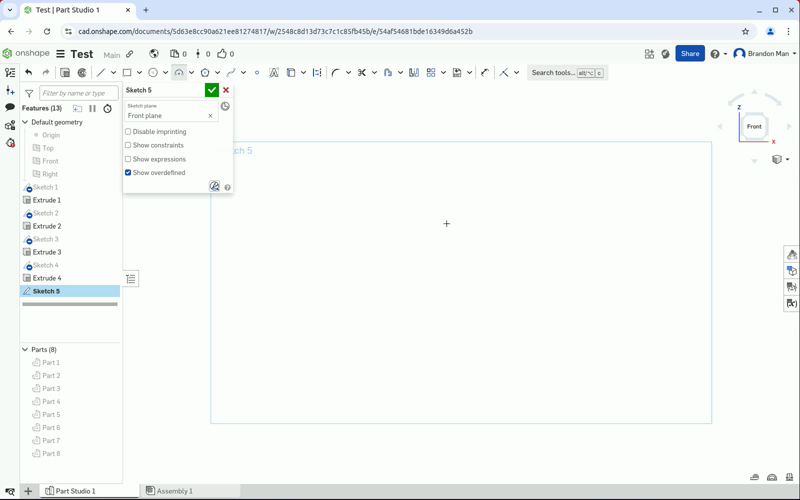
key_up(shift)
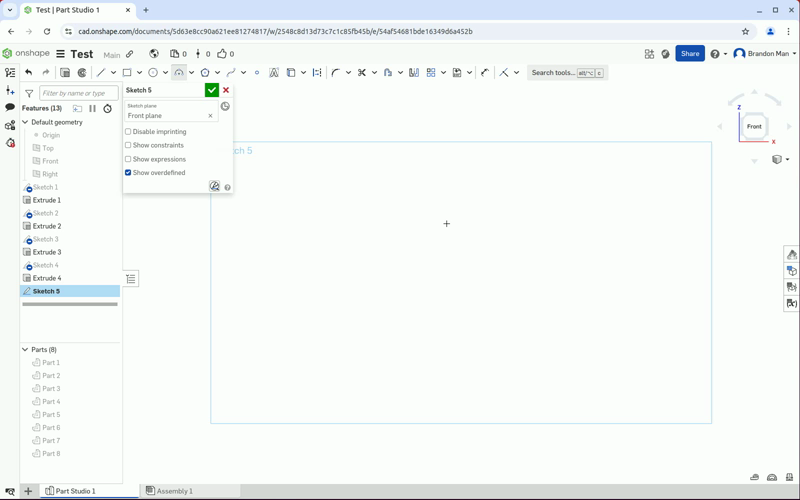
key_down(shift)
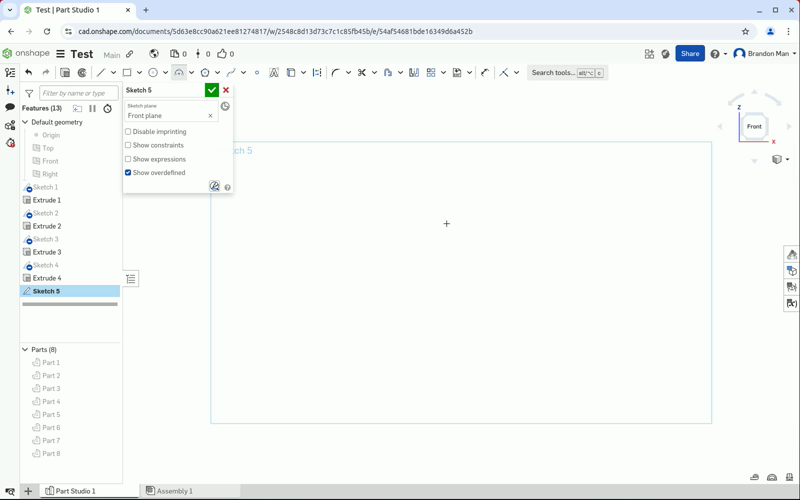
mouse_move(476, 223)
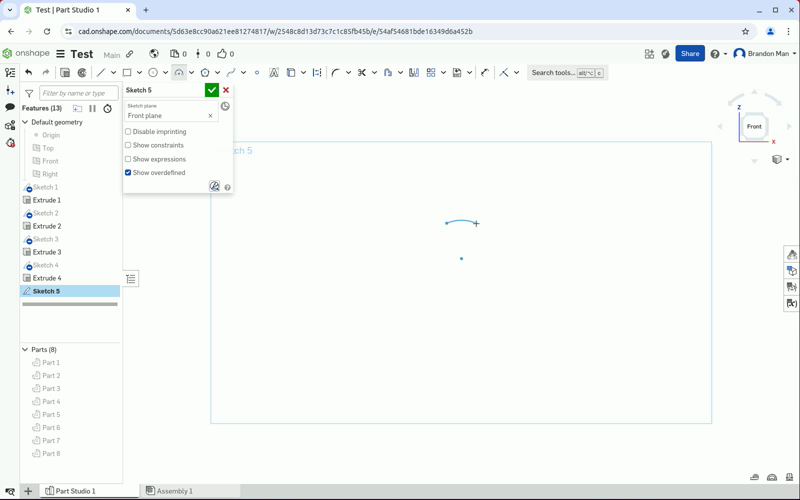
click(476, 223)
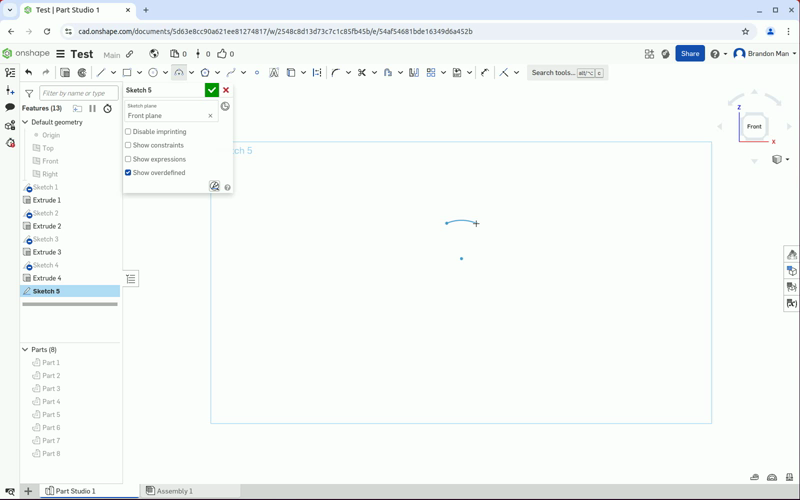
mouse_move(461, 210)
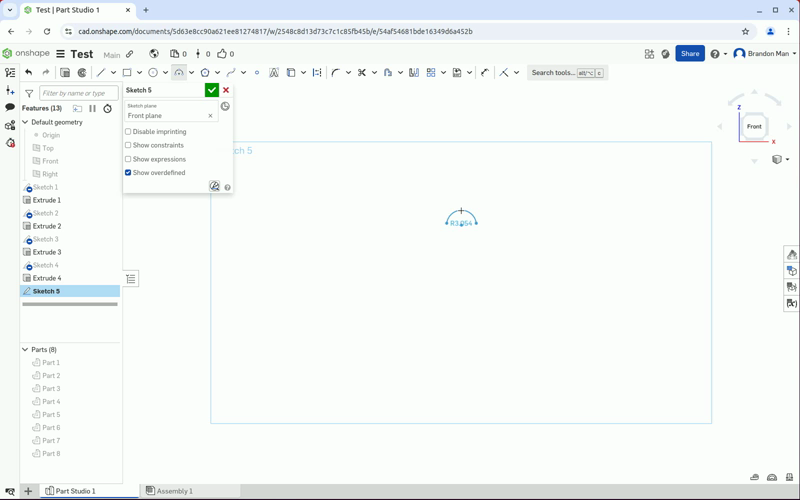
click(461, 210)
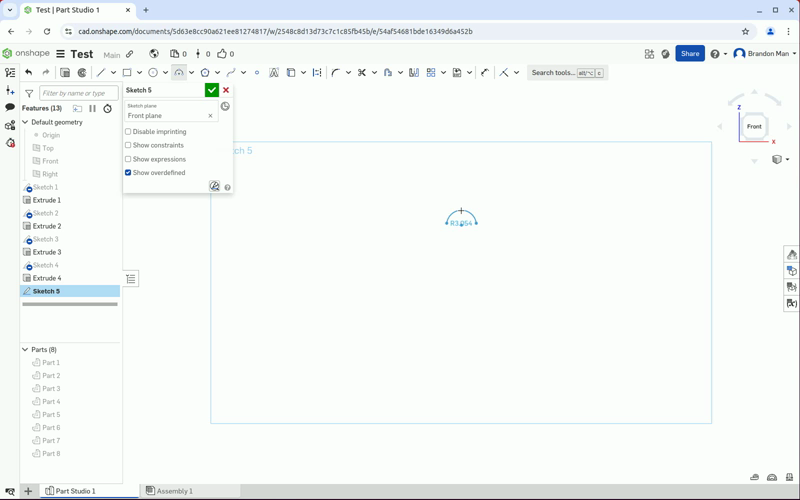
key_up(shift)
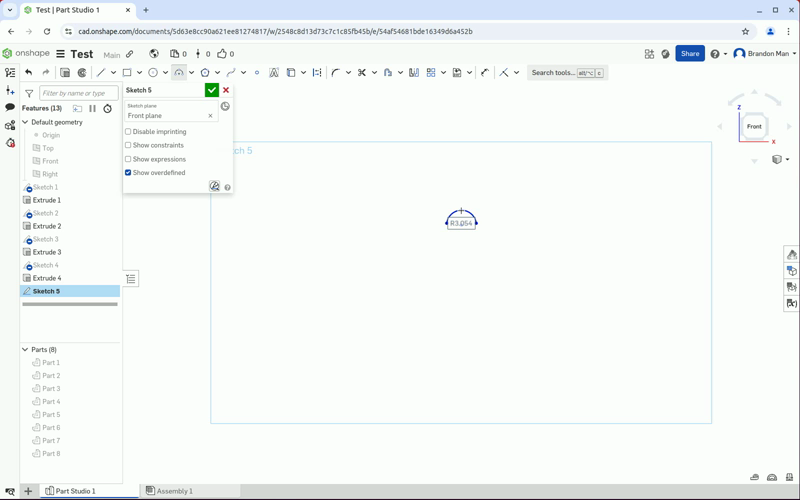
key(esc)
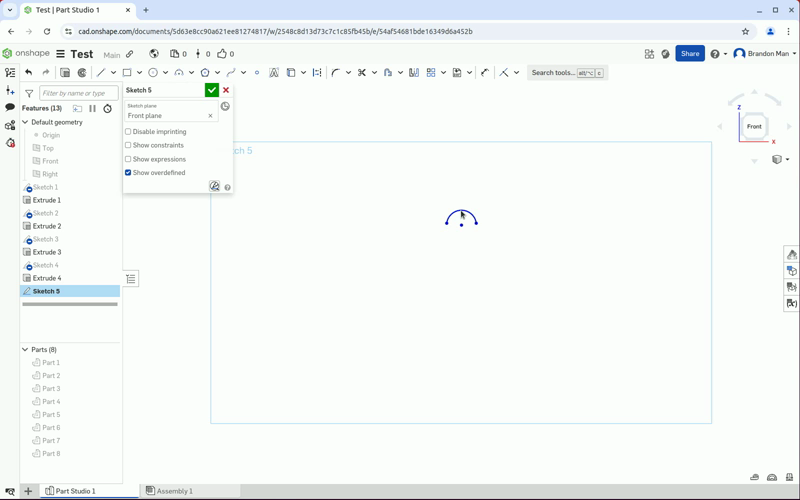
key(l)
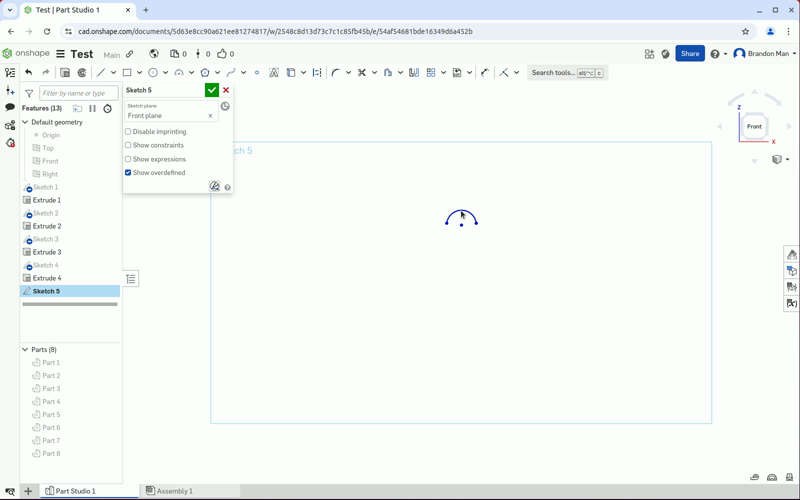
mouse_move(476, 223)
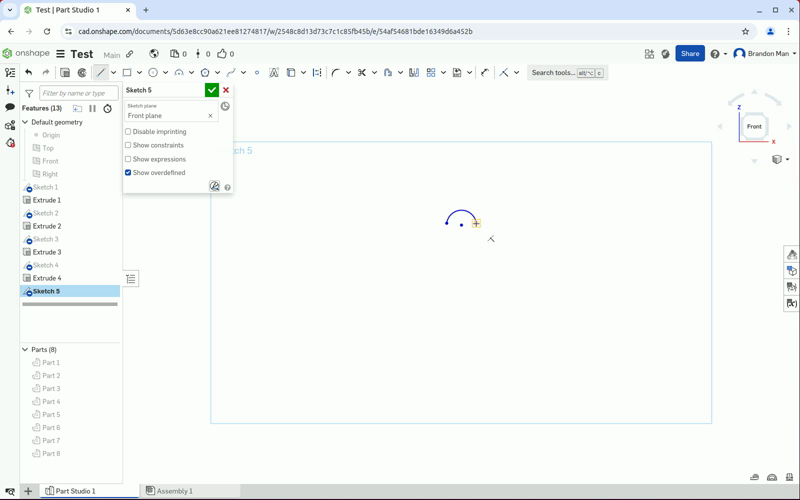
click(476, 223)
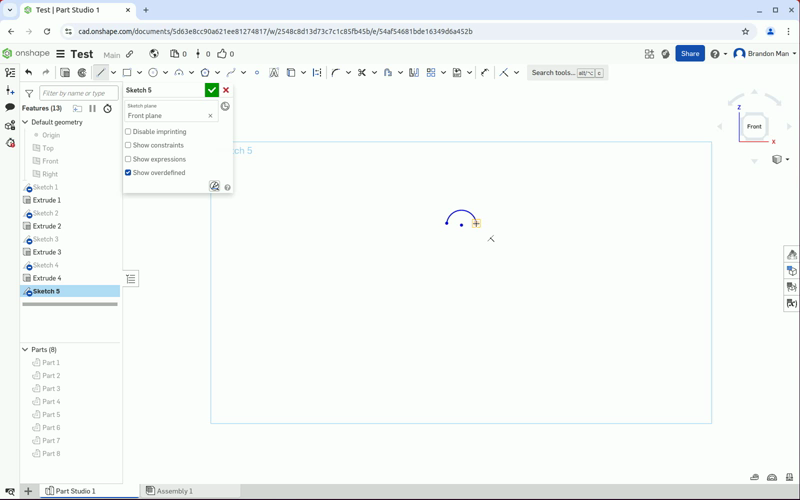
key_down(shift)
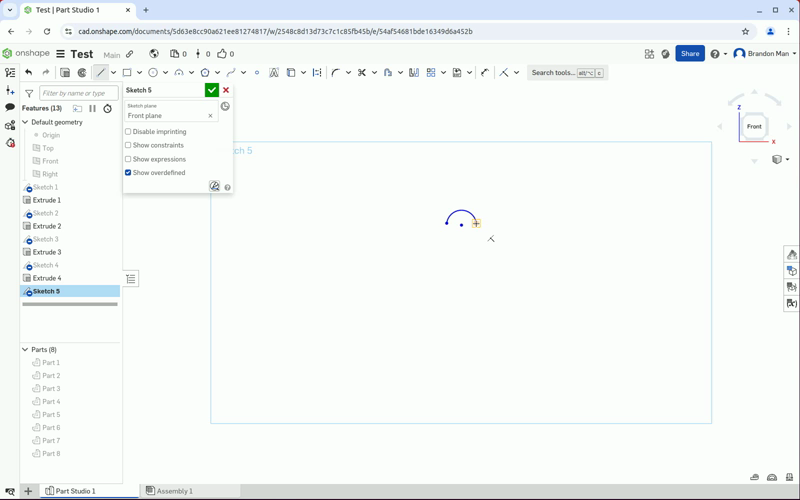
mouse_move(506, 223)
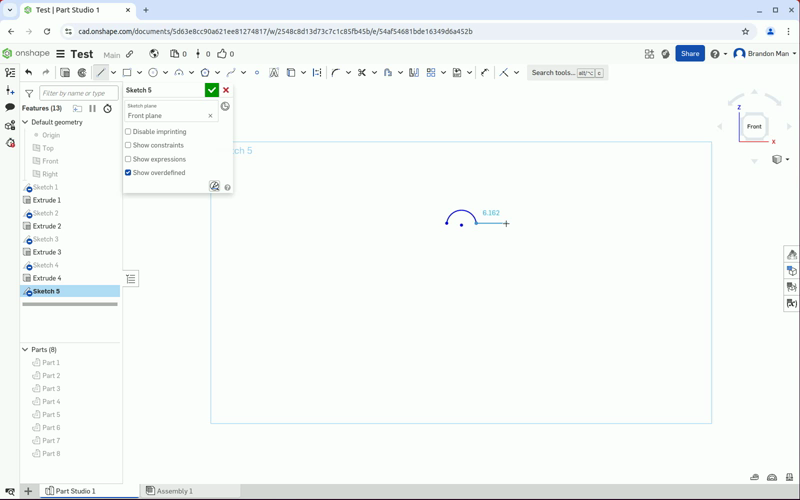
mouse_move(470, 176)
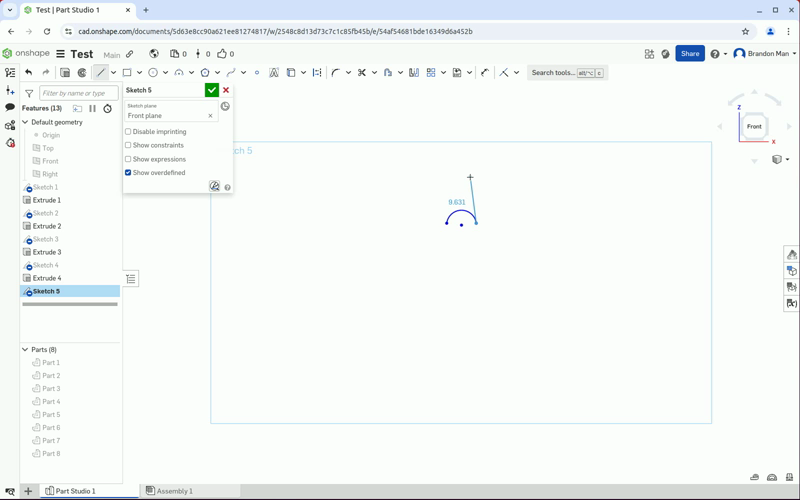
click(470, 176)
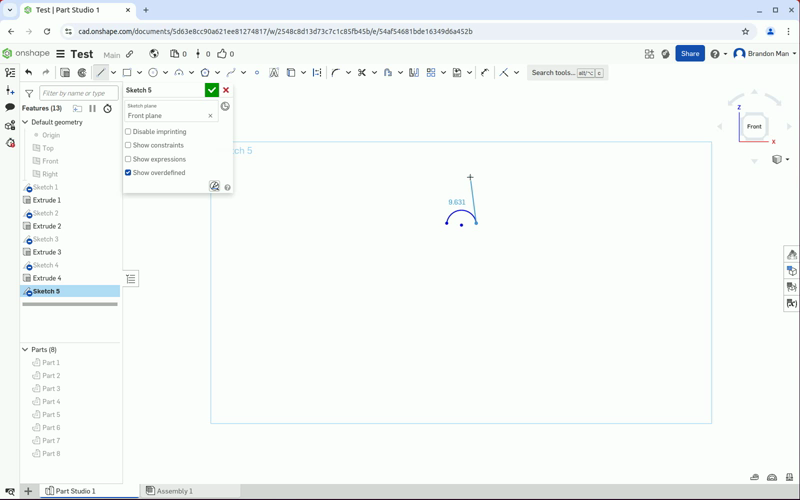
key_up(shift)
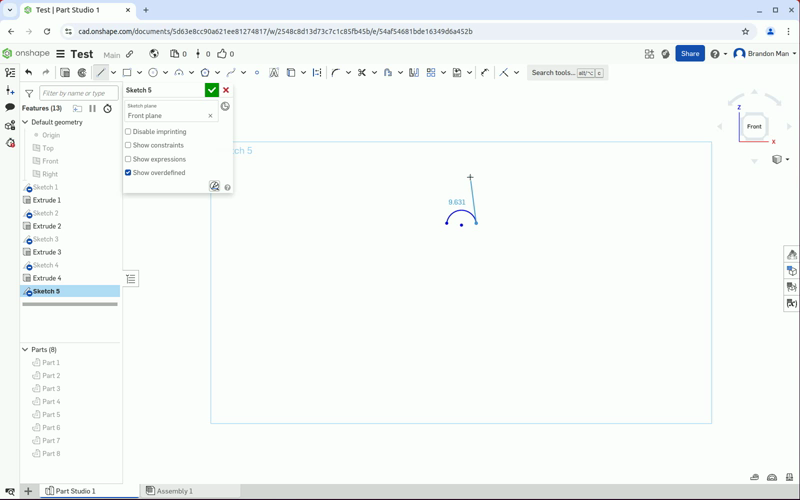
key(esc)
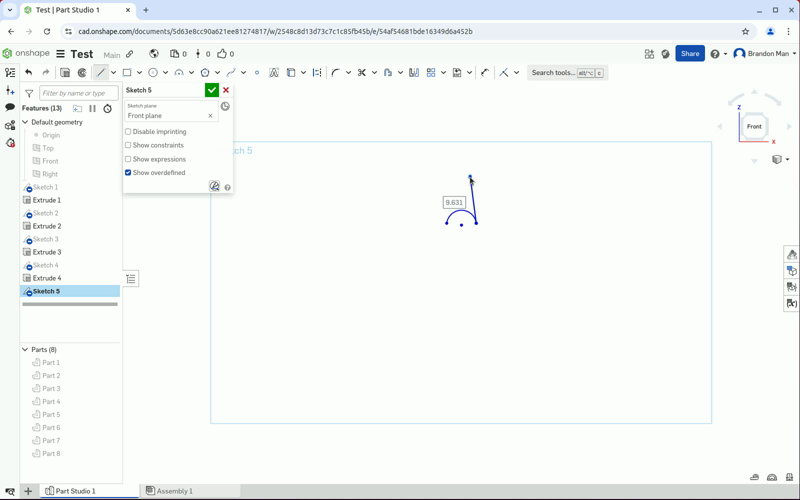
key(a)
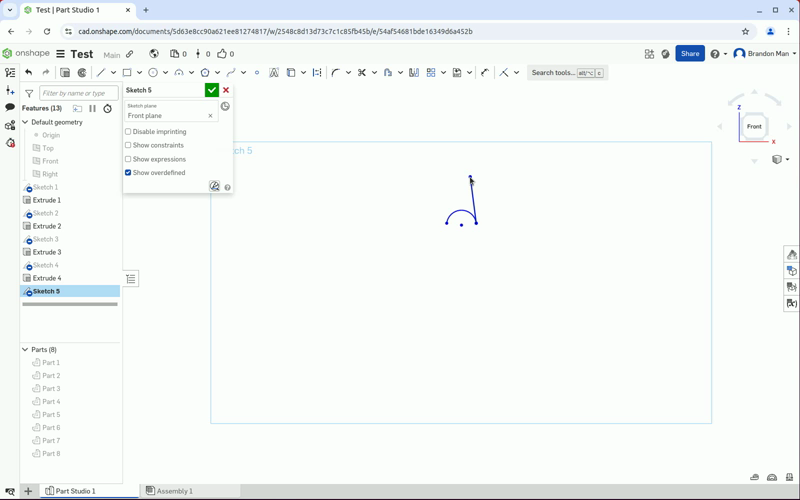
mouse_move(470, 176)
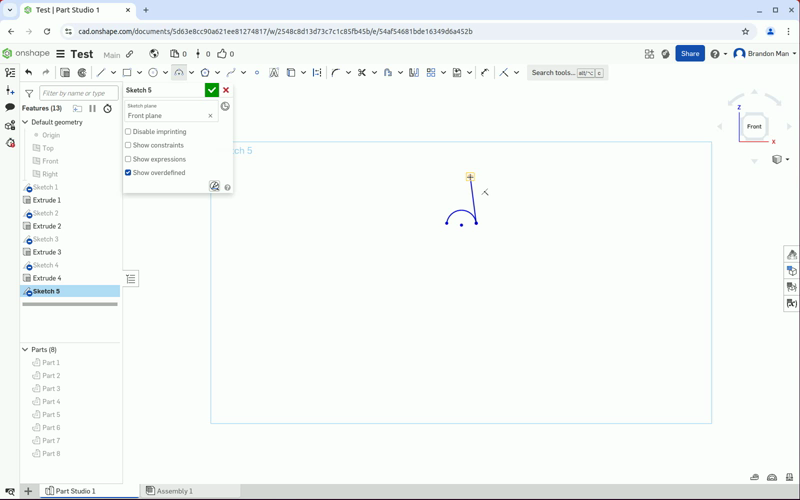
click(470, 176)
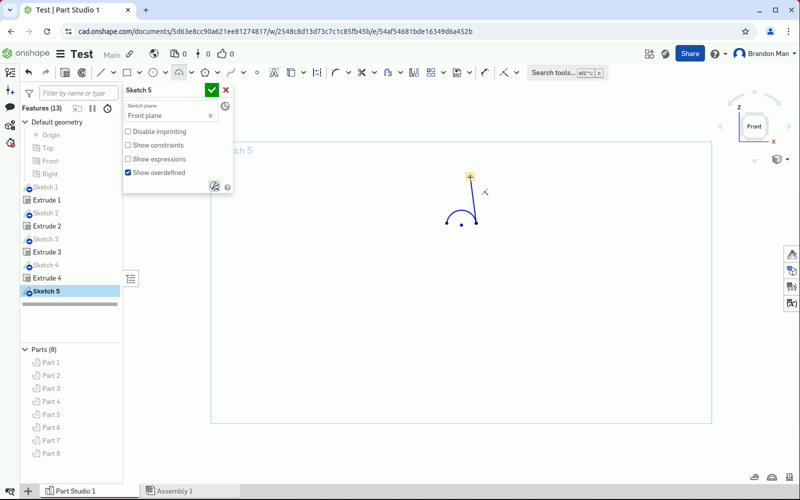
key_down(shift)
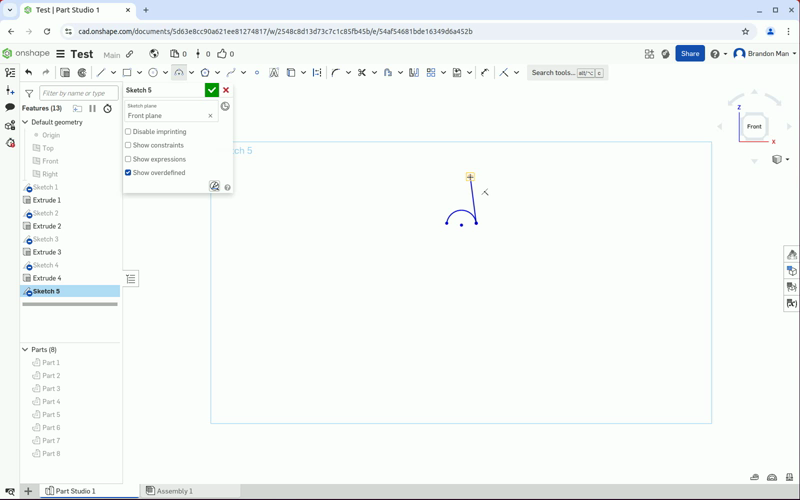
mouse_move(452, 176)
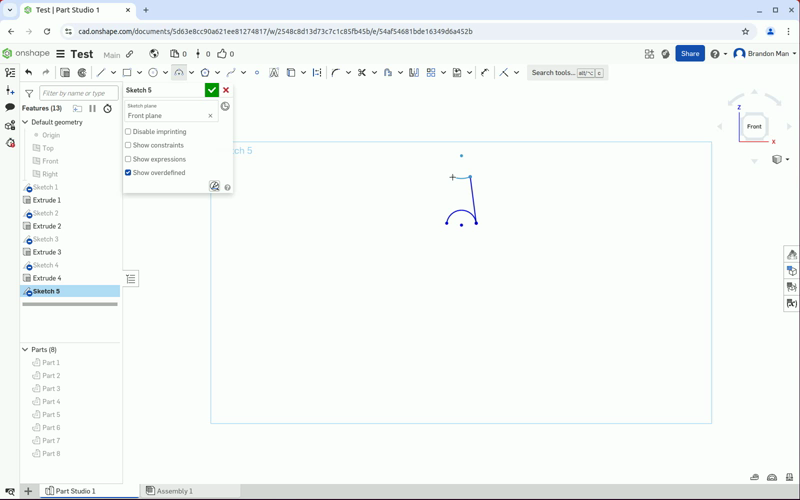
click(452, 176)
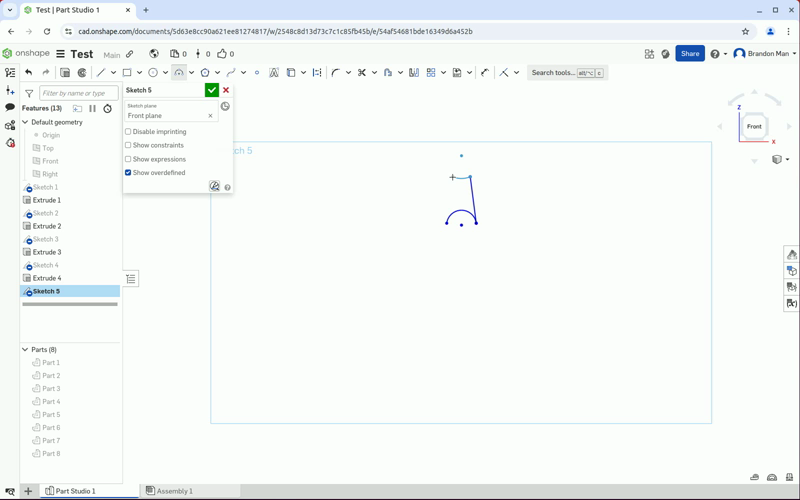
mouse_move(461, 186)
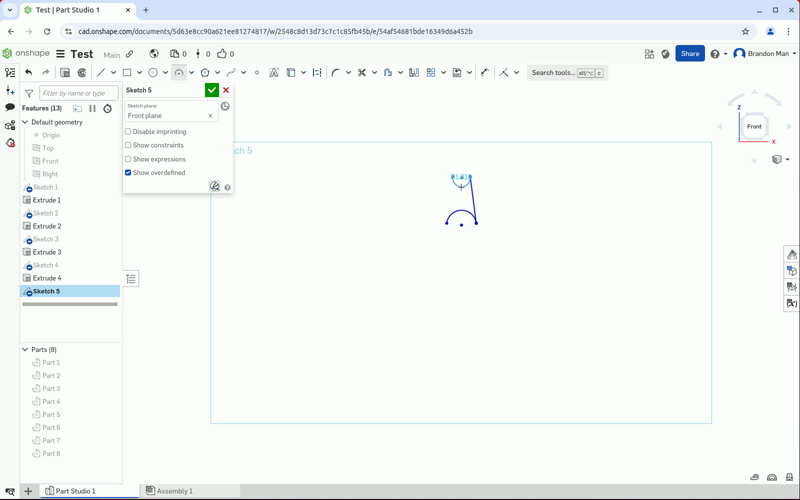
click(461, 186)
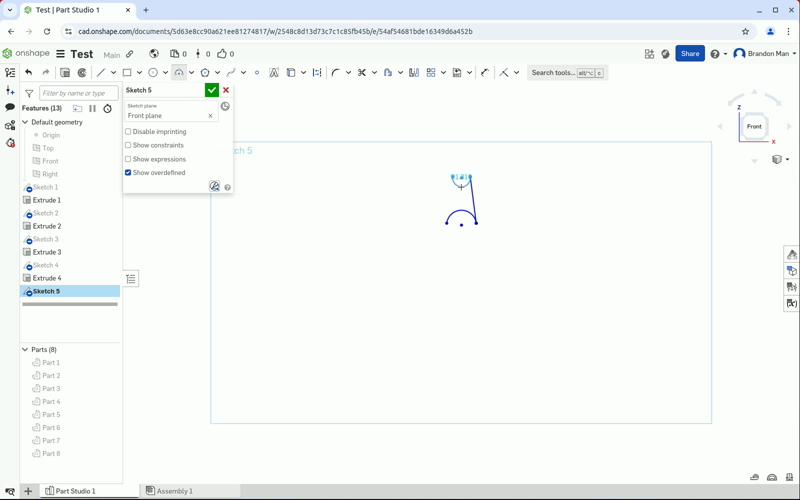
key_up(shift)
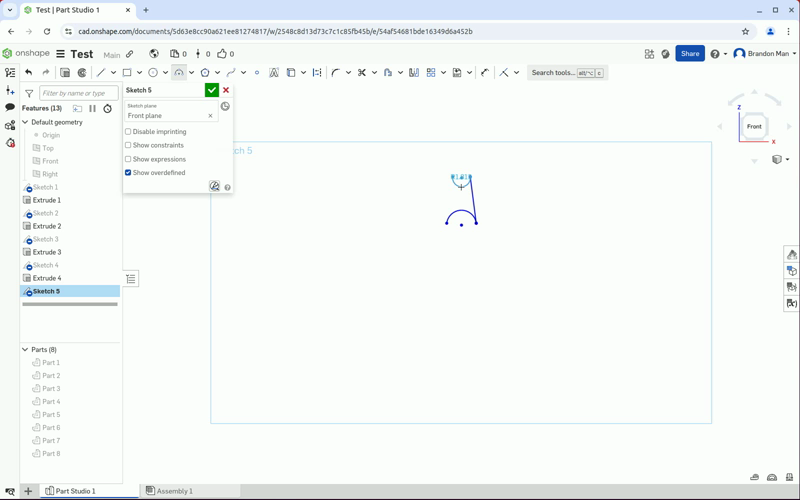
key(esc)
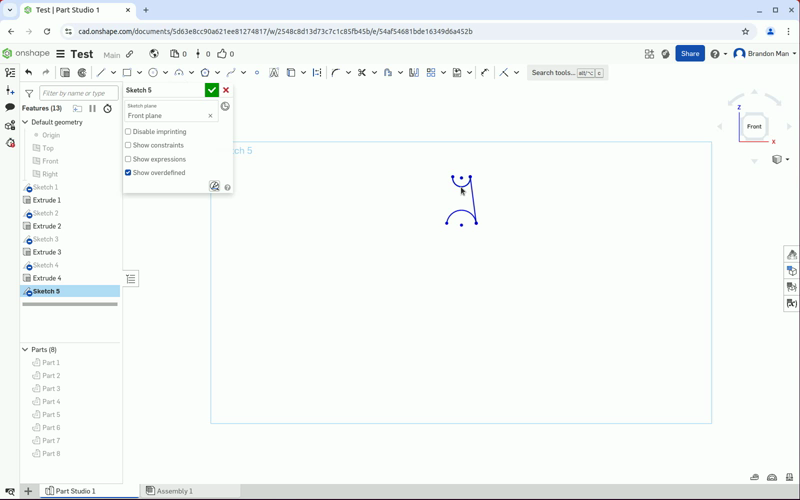
key(l)
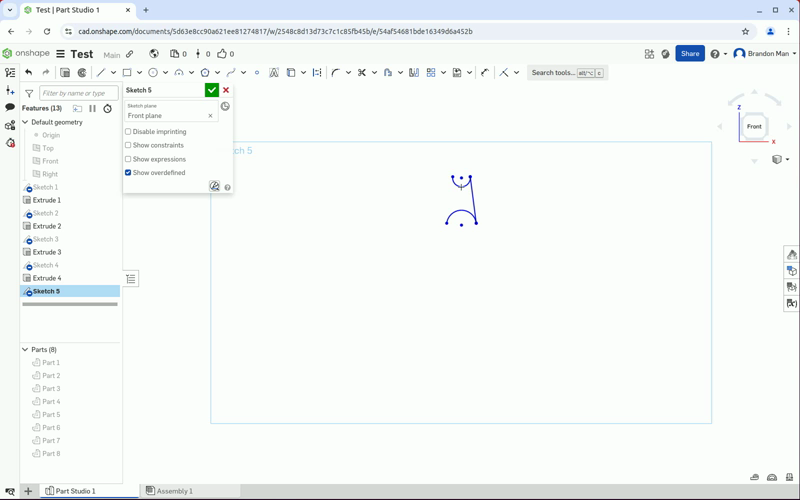
mouse_move(452, 176)
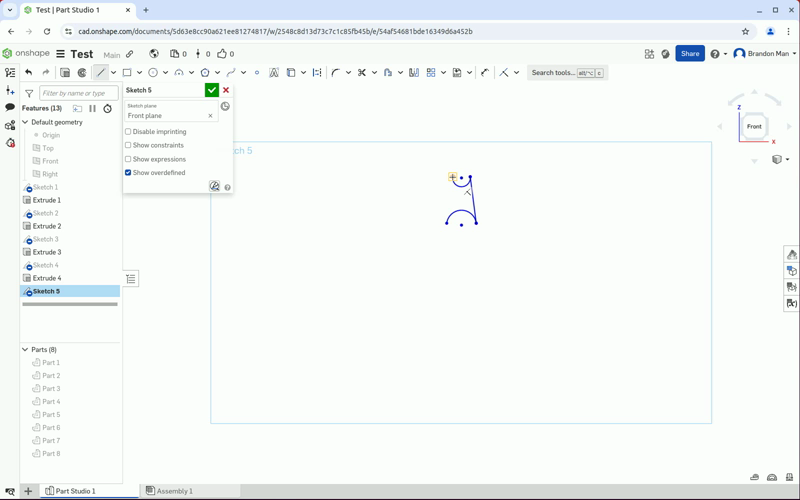
click(452, 176)
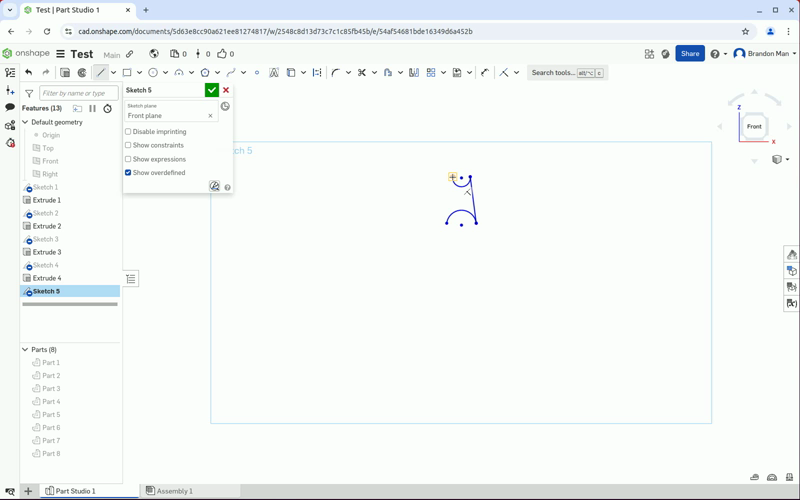
mouse_move(482, 176)
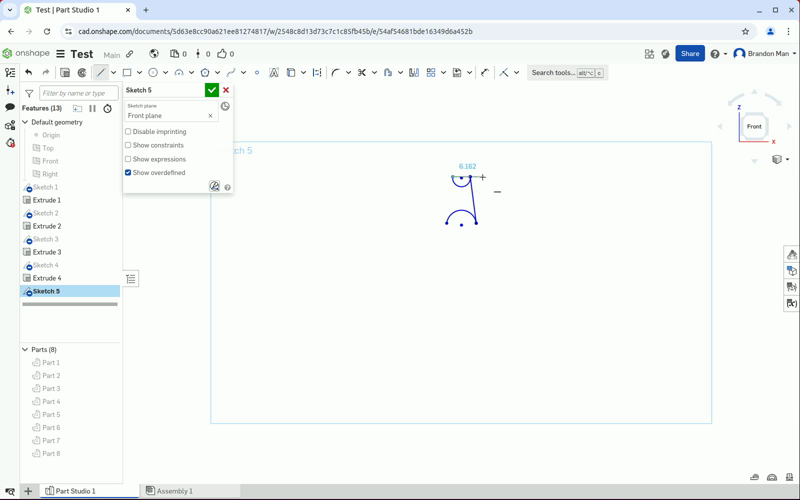
key_down(shift)
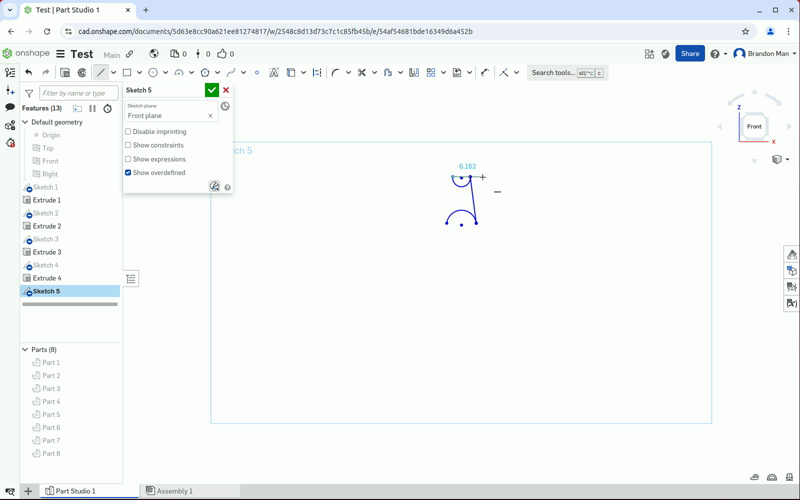
mouse_move(446, 223)
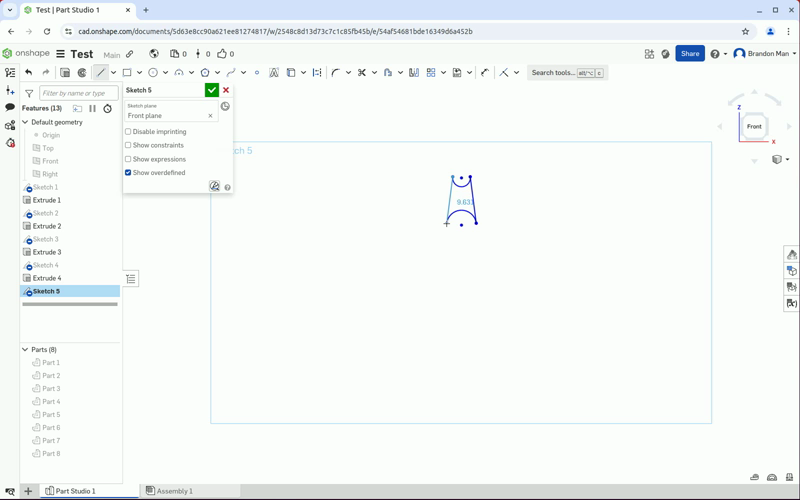
key_up(shift)
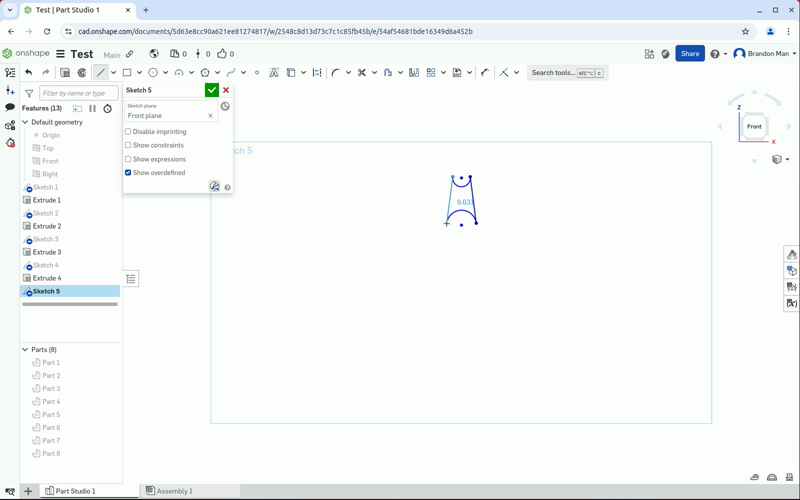
click(446, 223)
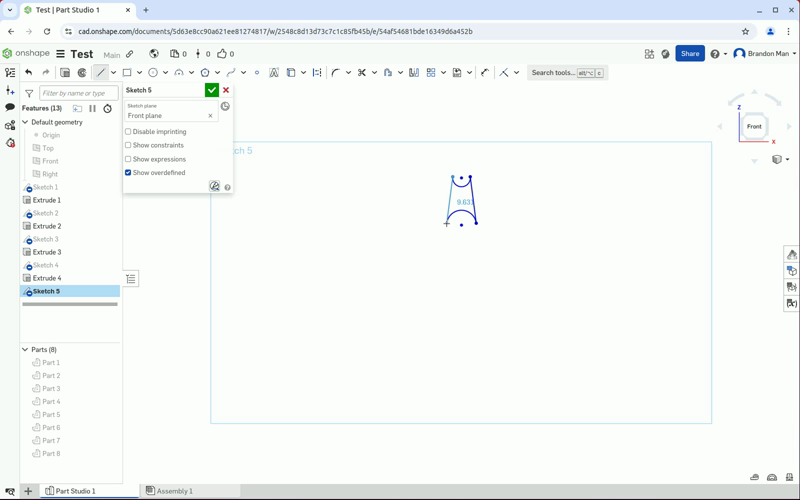
key(esc)
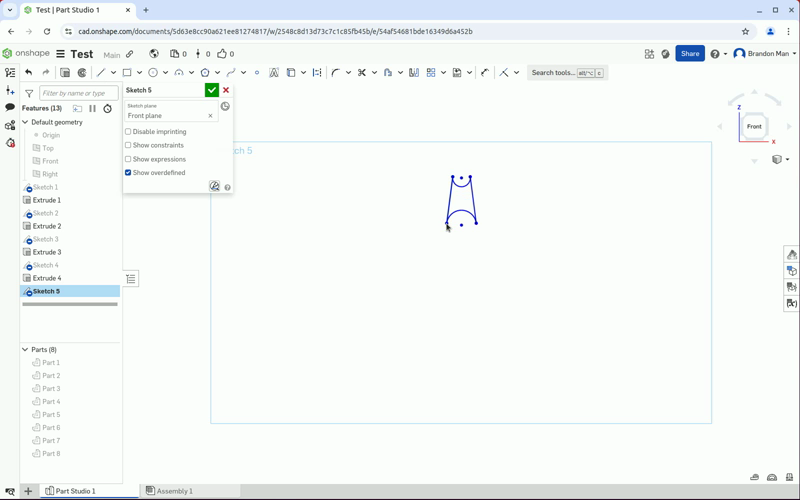
key(c)
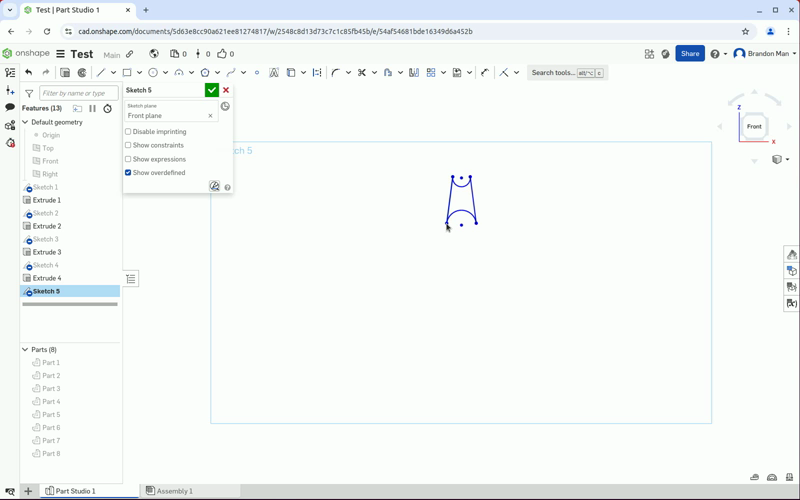
key_down(shift)
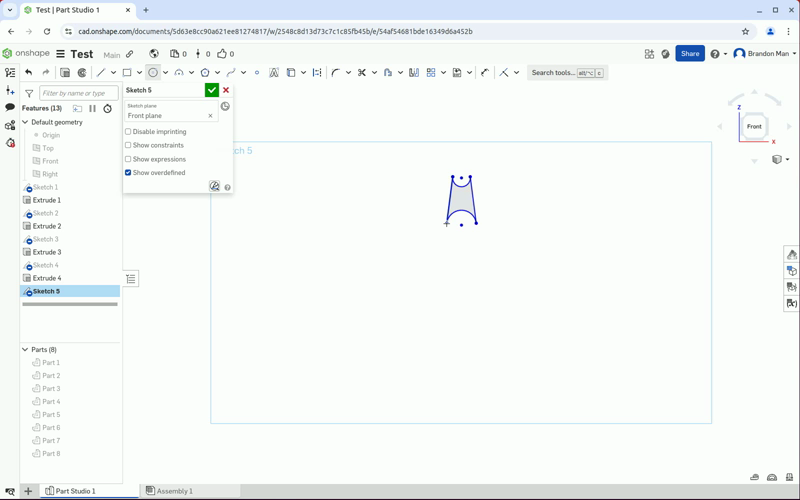
mouse_move(458, 191)
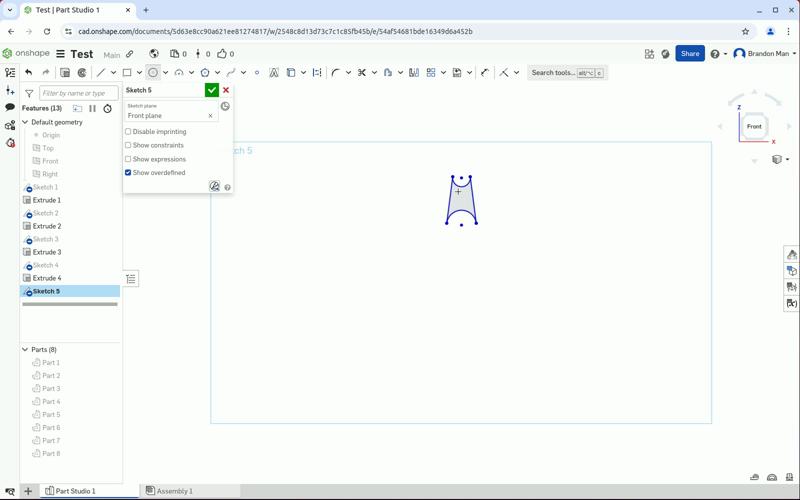
click(458, 191)
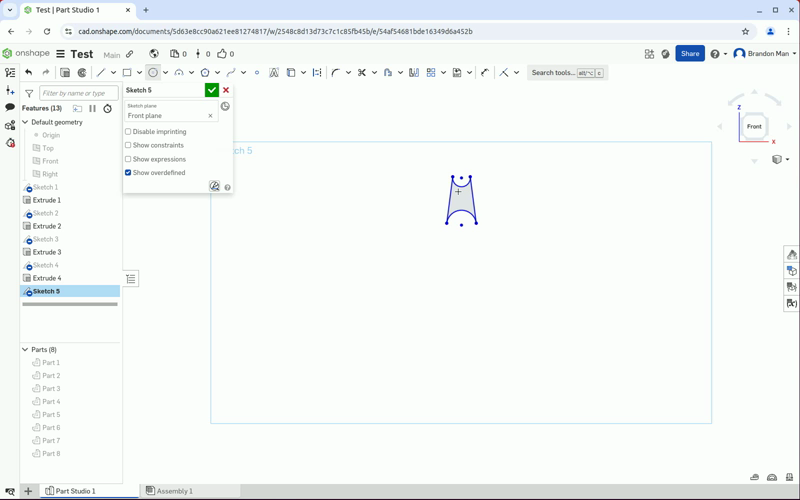
key_up(shift)
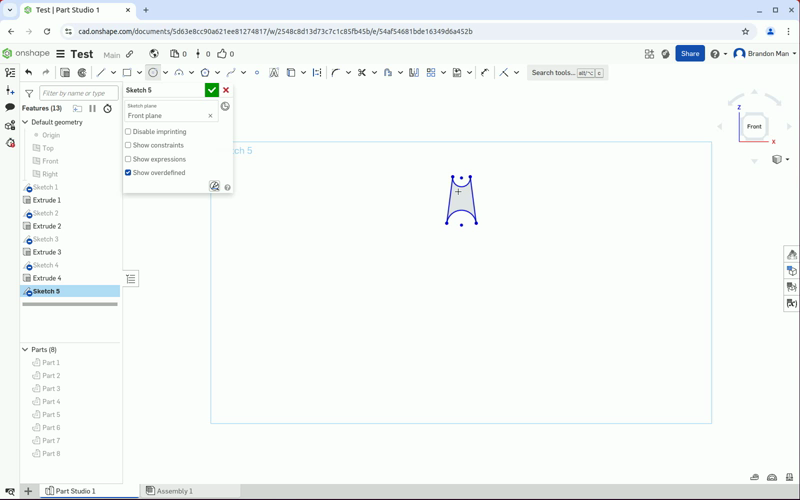
mouse_move(461, 191)
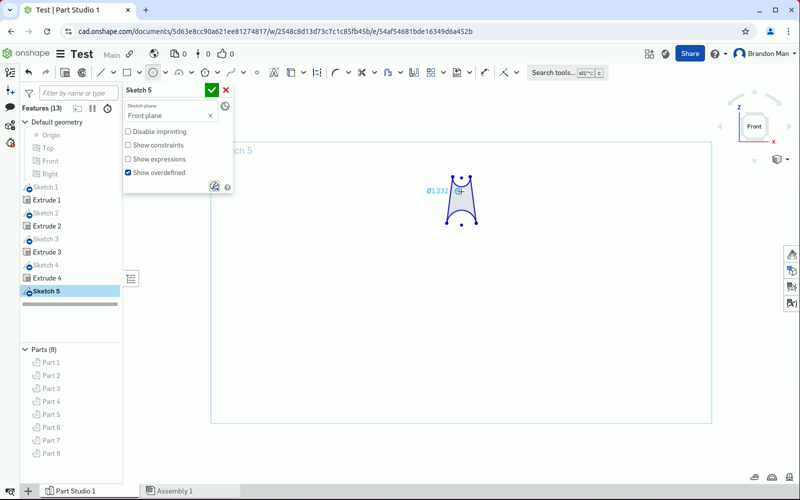
scroll(6)
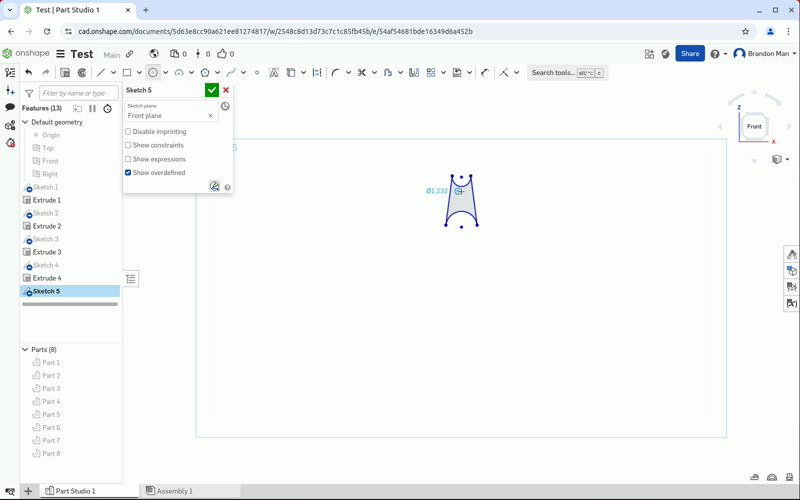
scroll(6)
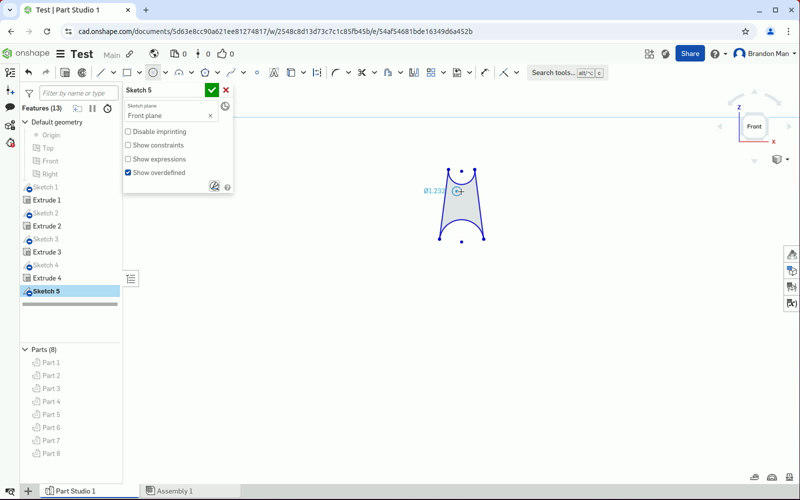
scroll(6)
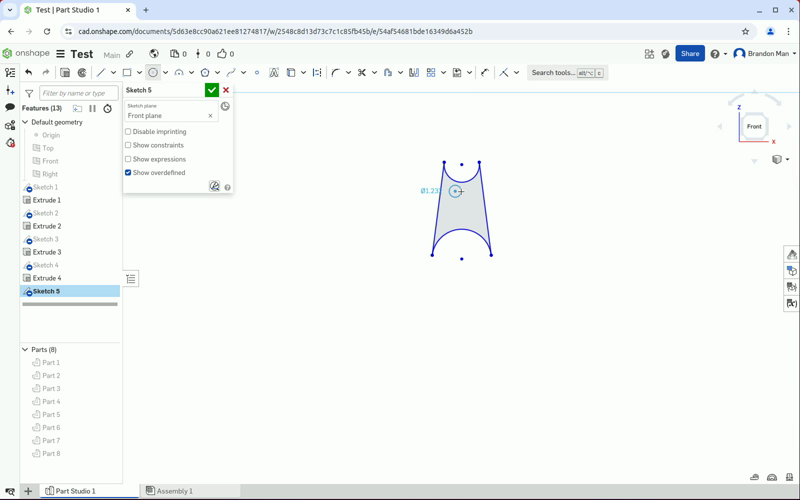
scroll(6)
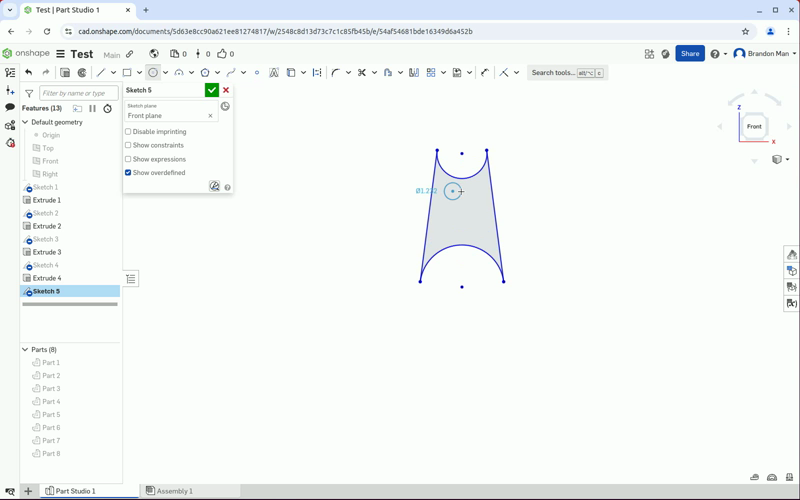
scroll(6)
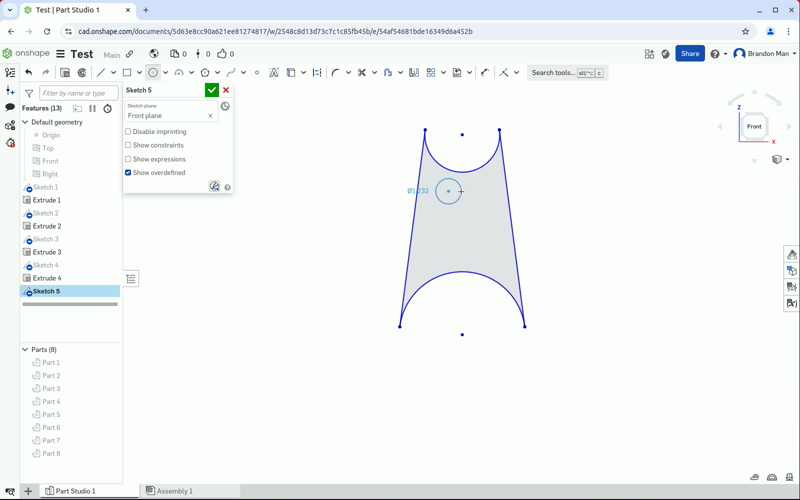
scroll(6)
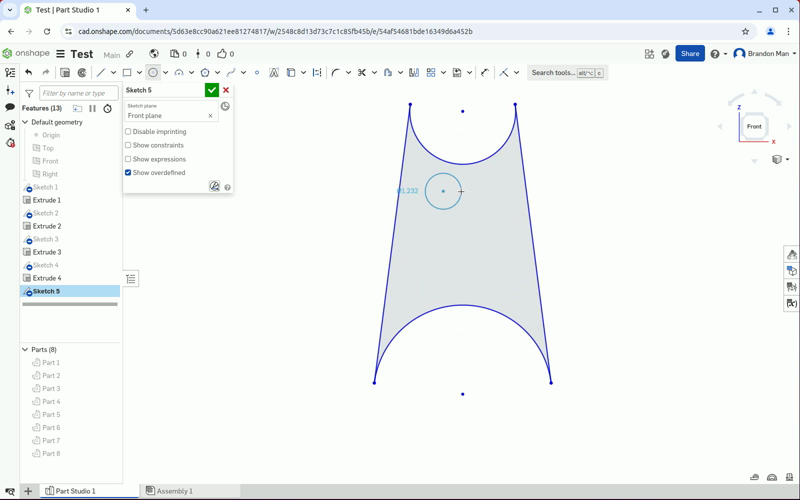
scroll(6)
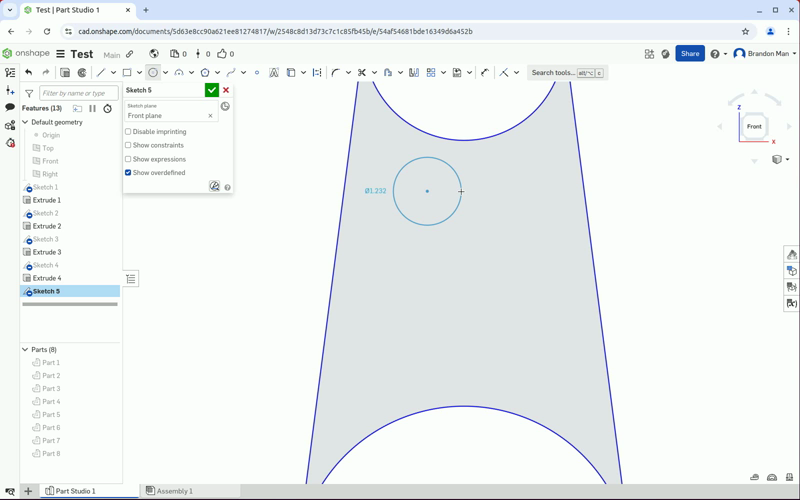
click(461, 191)
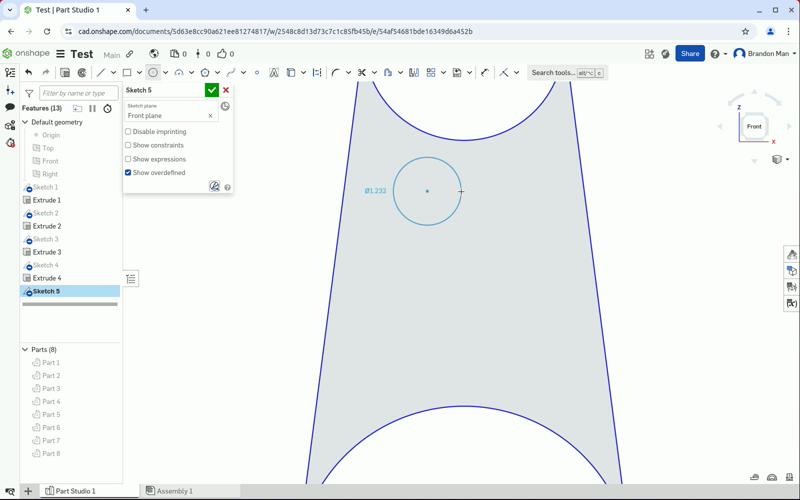
scroll(-6)
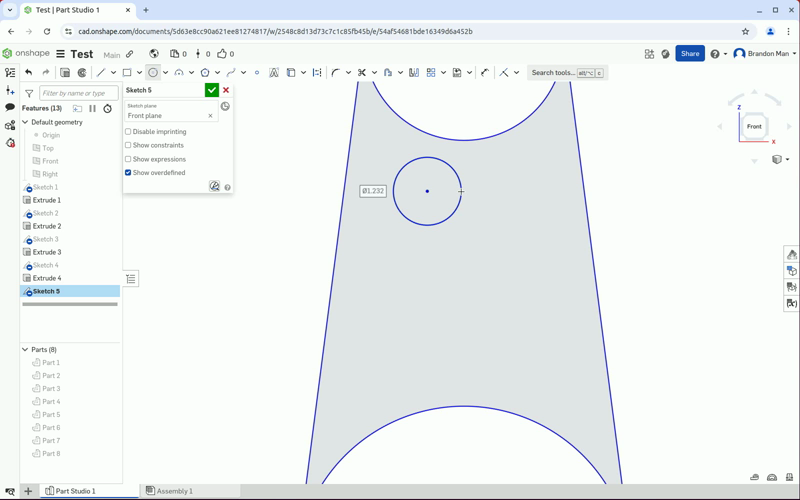
scroll(-6)
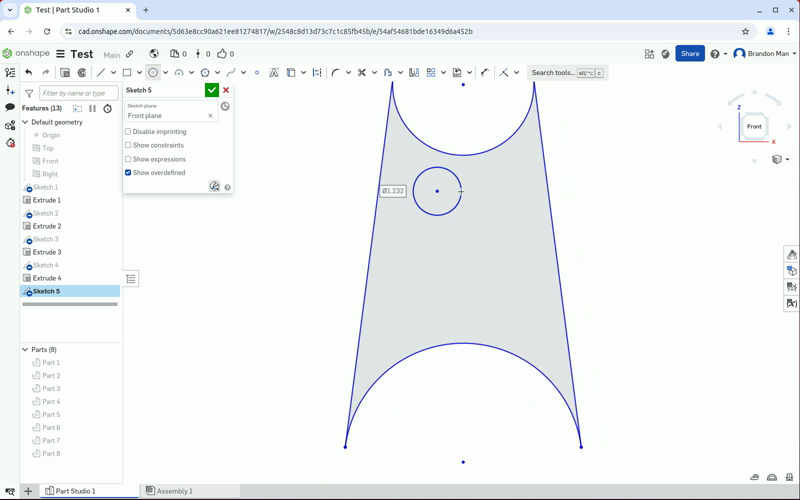
scroll(-6)
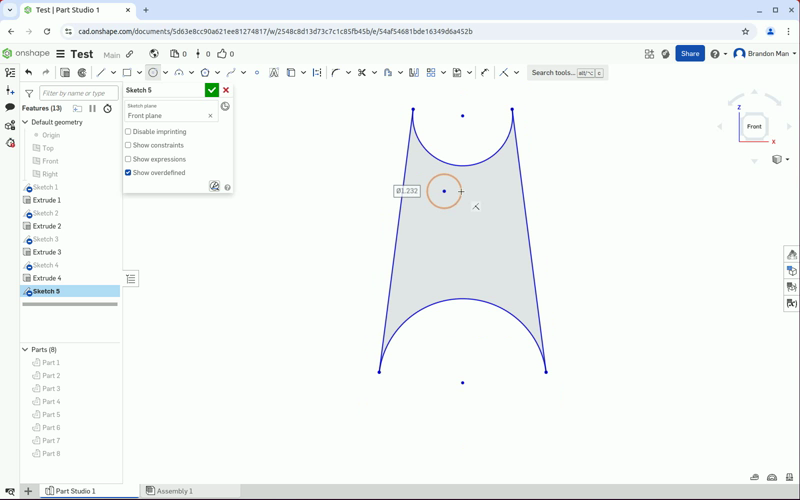
scroll(-6)
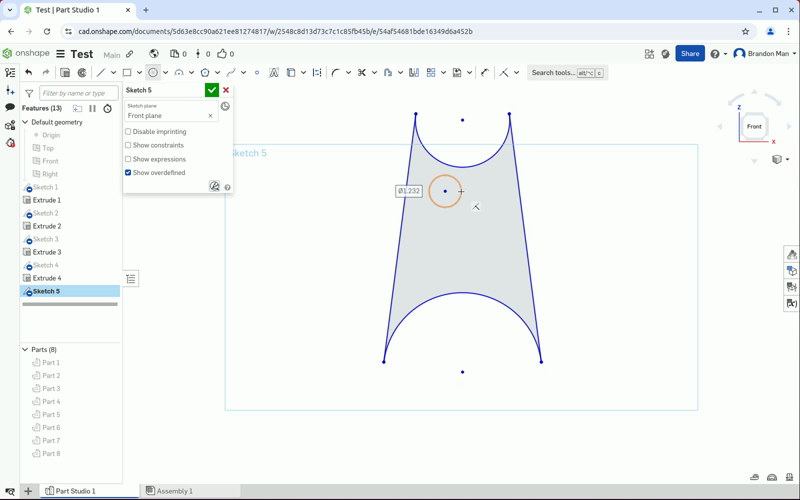
scroll(-6)
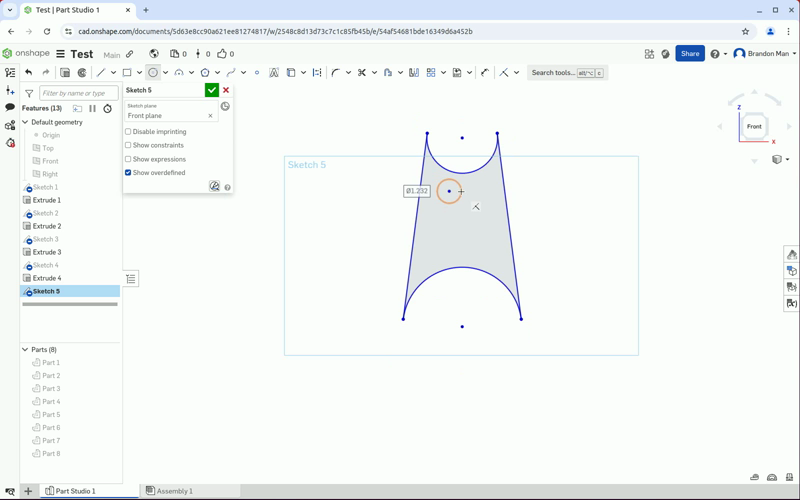
scroll(-6)
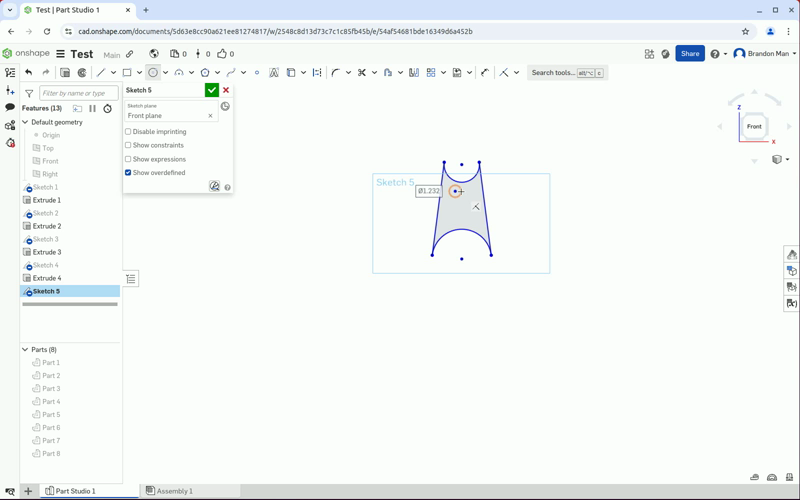
scroll(-6)
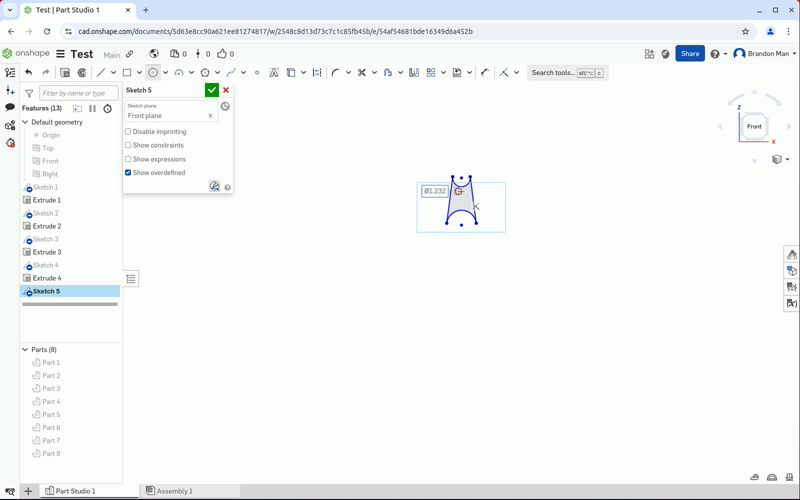
key(esc)
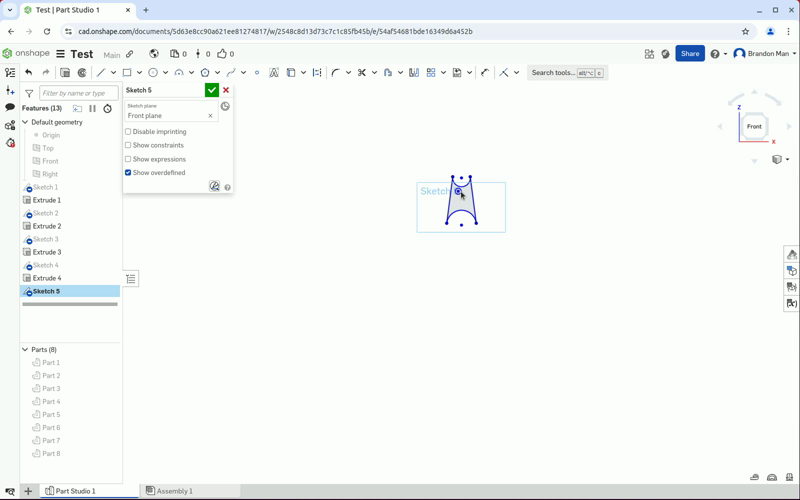
mouse_move(460, 199)
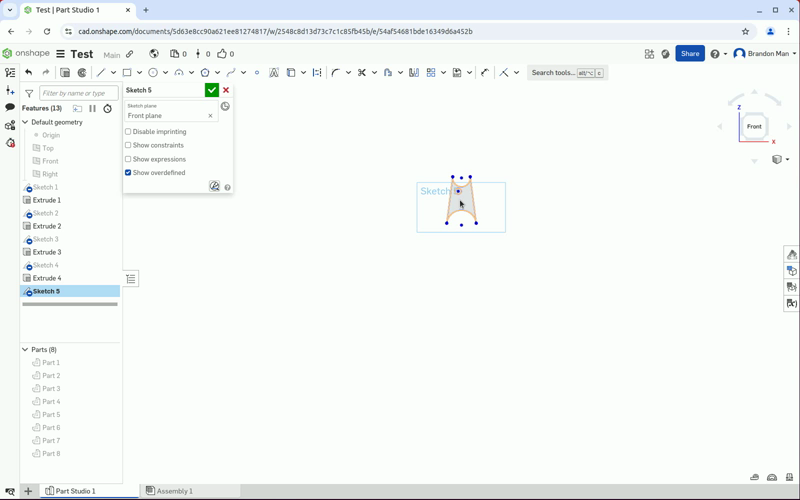
scroll(6)
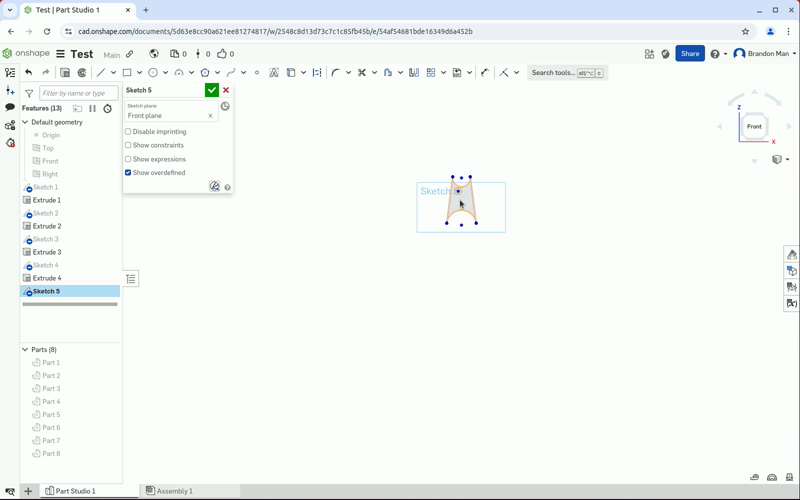
scroll(6)
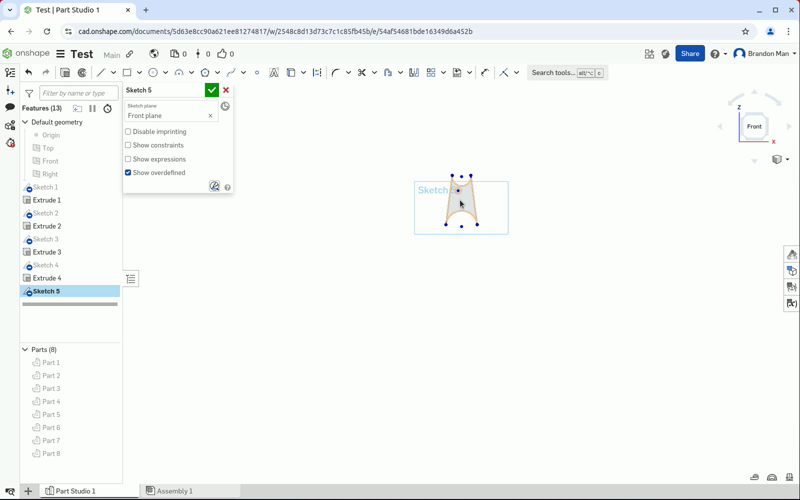
scroll(6)
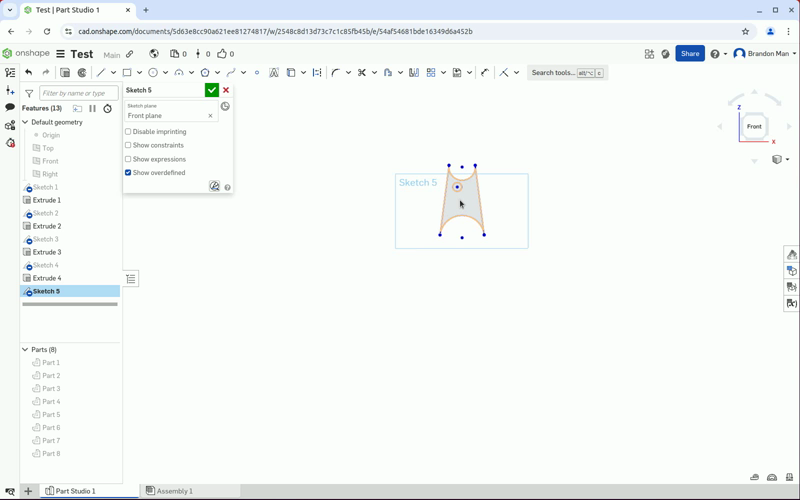
scroll(6)
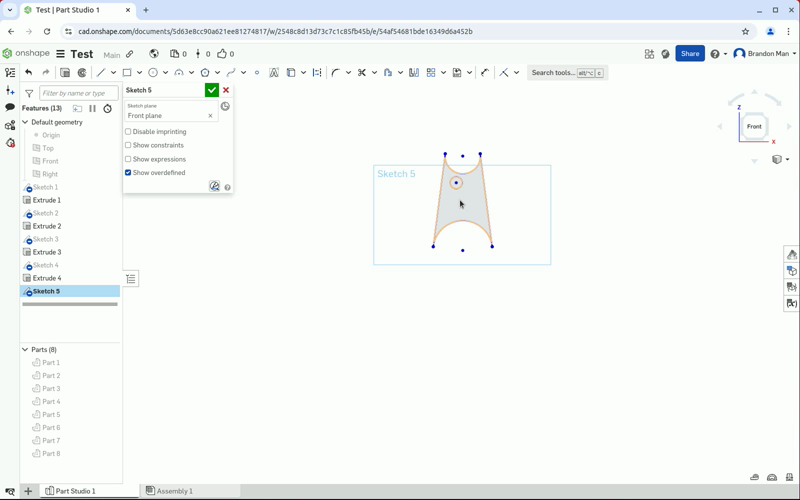
scroll(6)
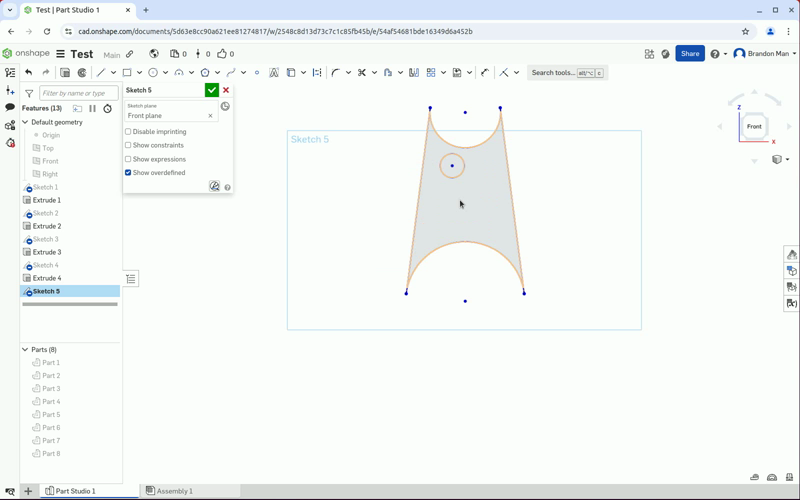
scroll(6)
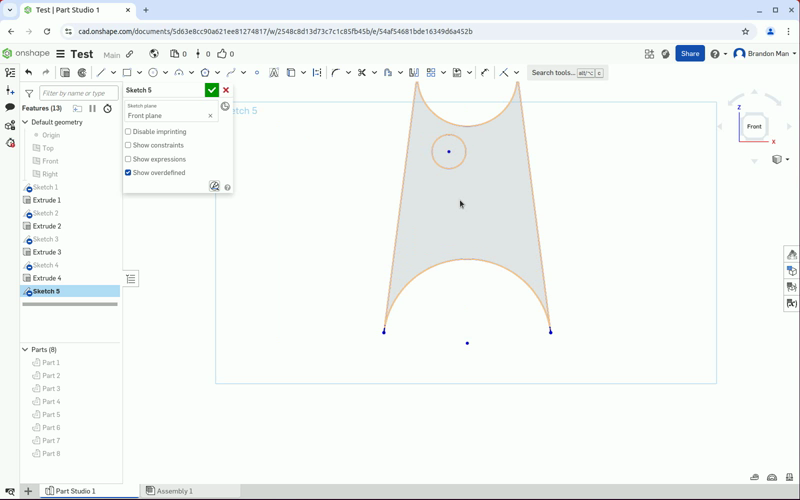
scroll(6)
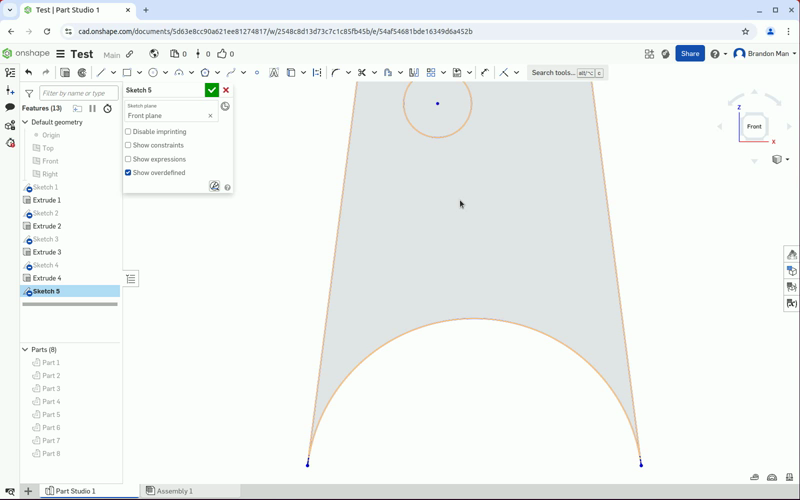
click(460, 199)
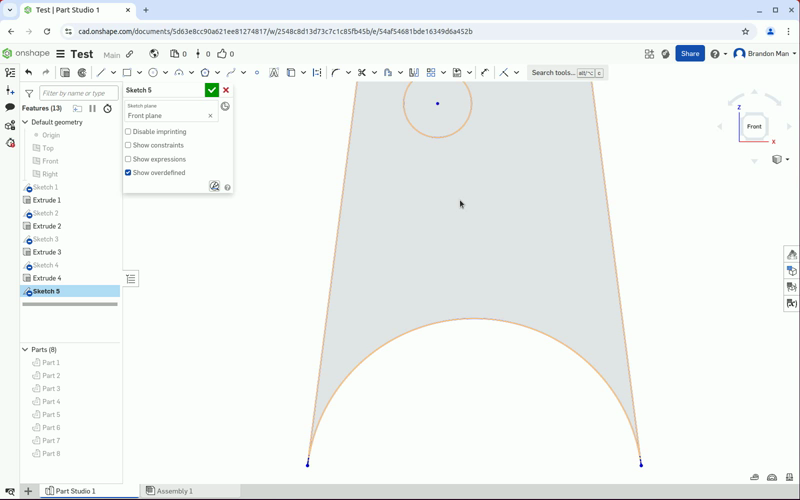
scroll(-6)
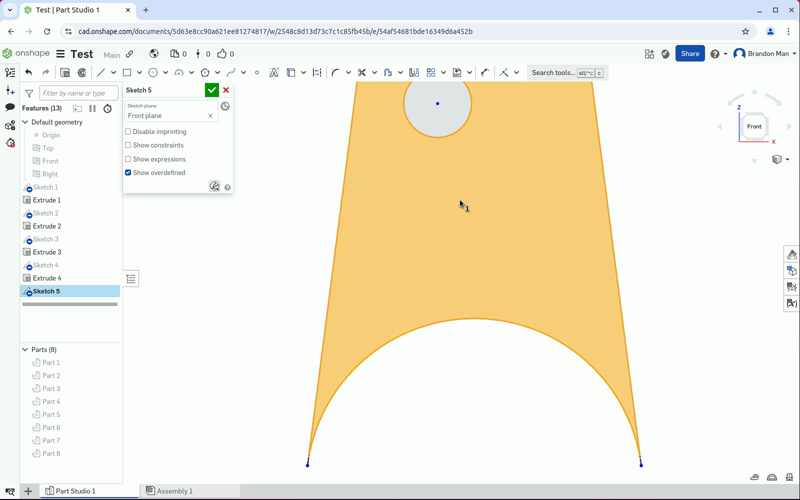
scroll(-6)
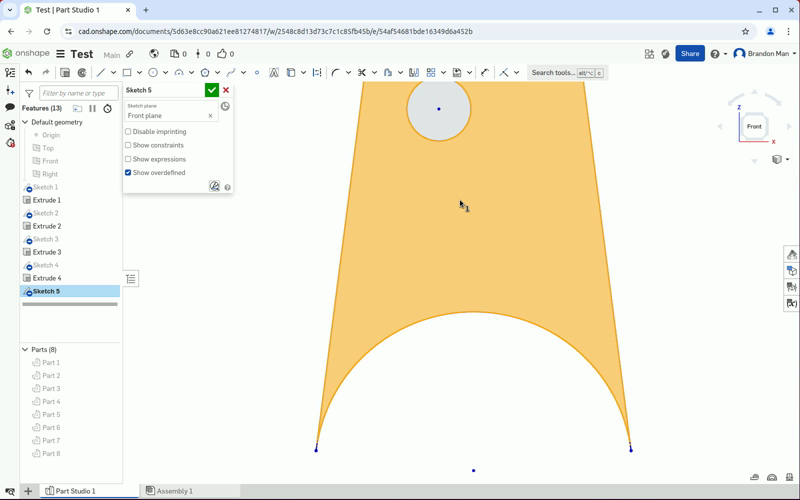
scroll(-6)
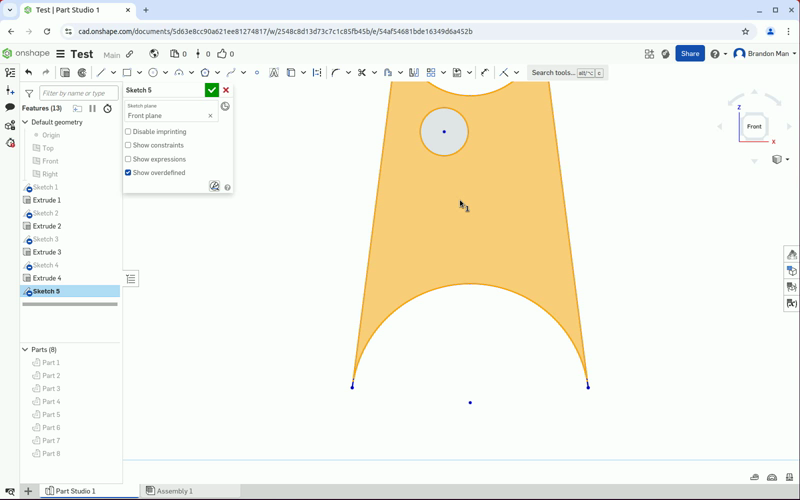
scroll(-6)
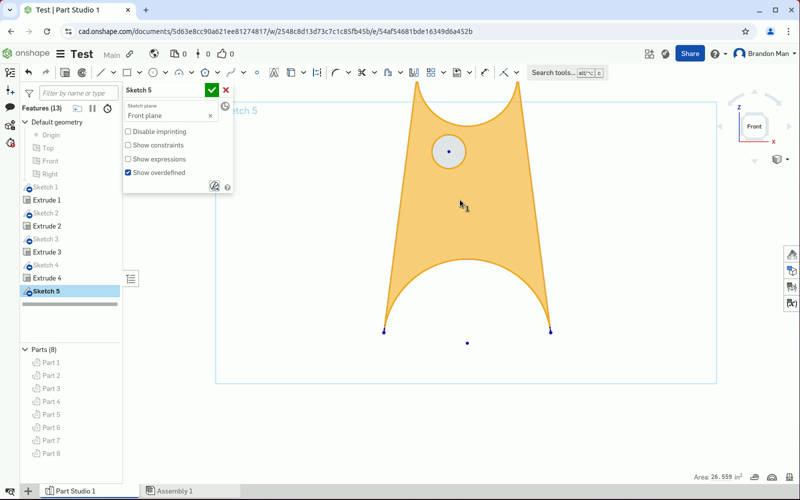
scroll(-6)
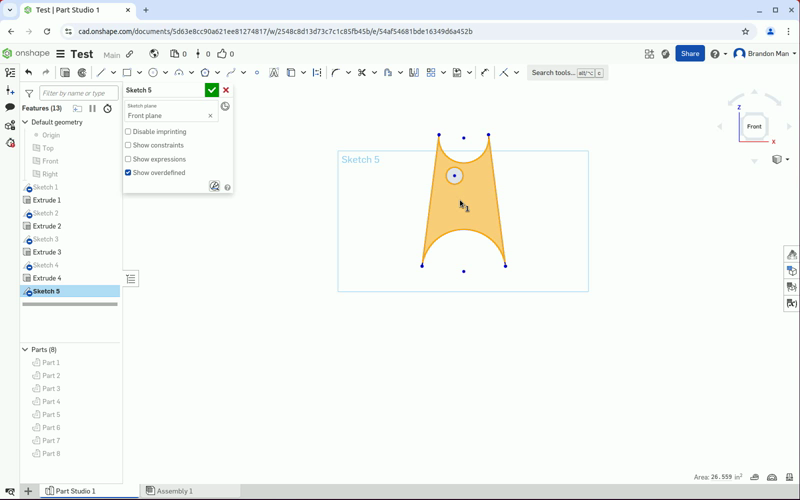
scroll(-6)
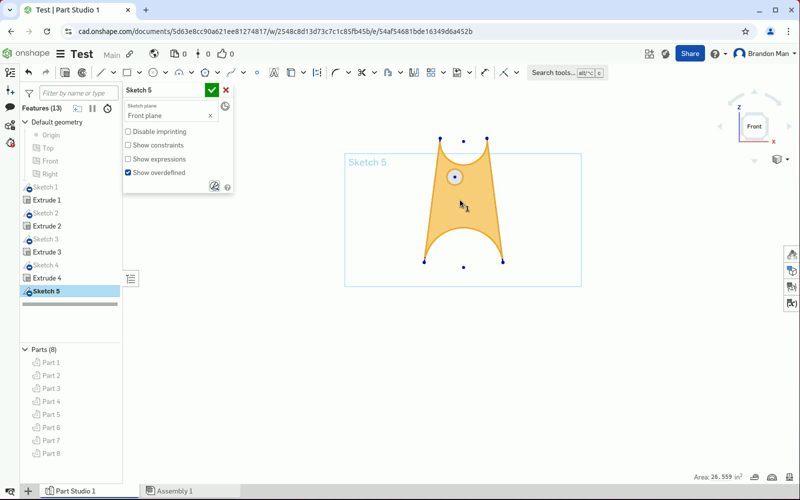
scroll(-6)
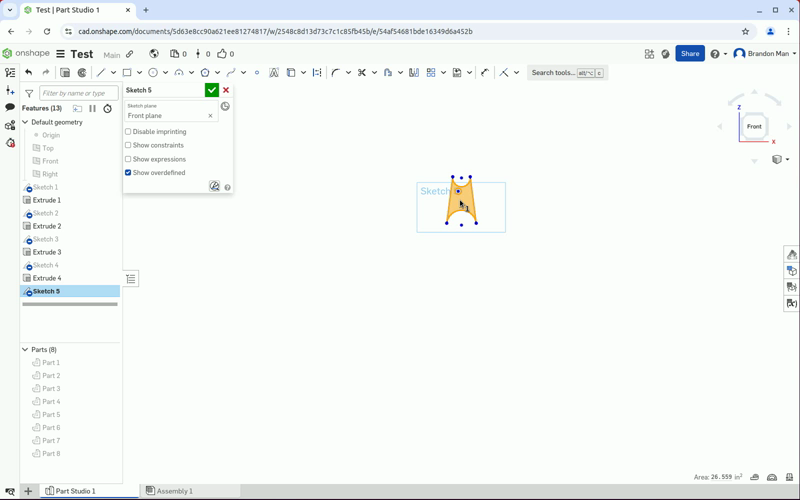
mouse_move(73, 352)
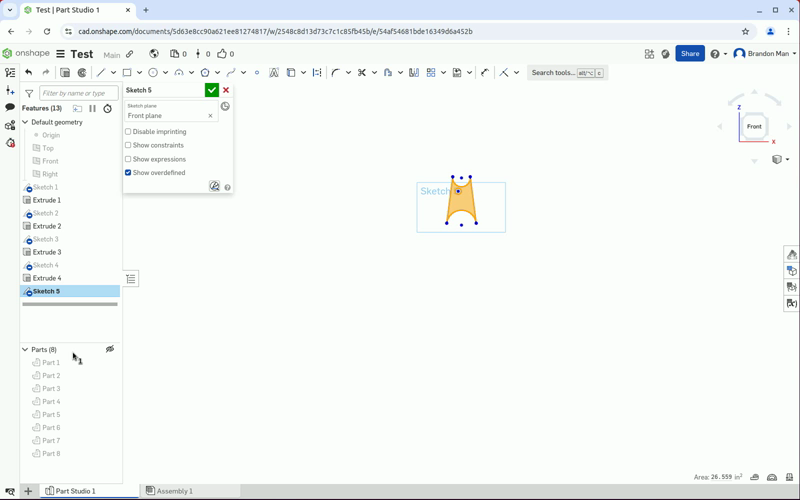
key(shift+y)
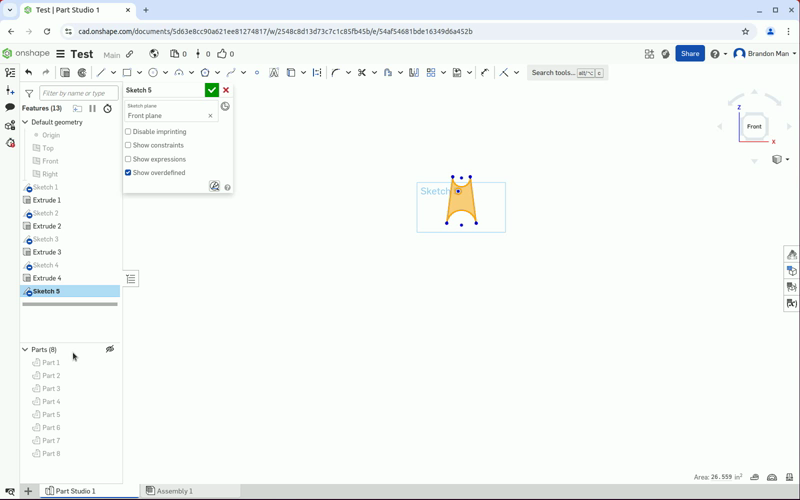
key(shift+e)
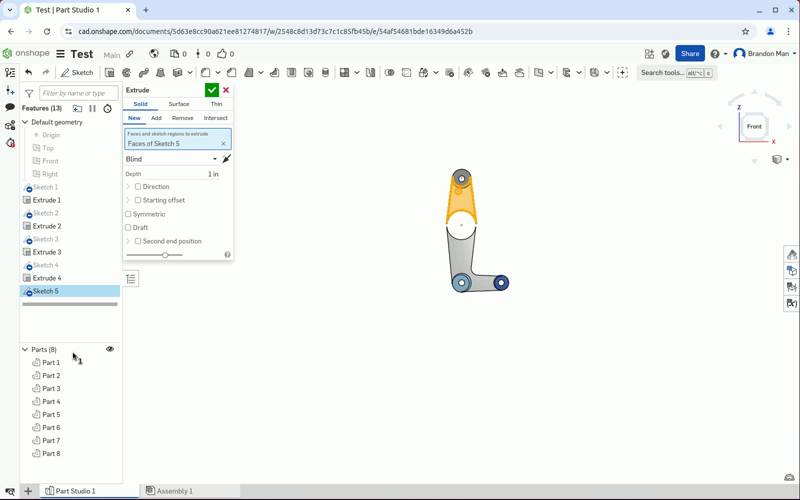
mouse_move(143, 106)
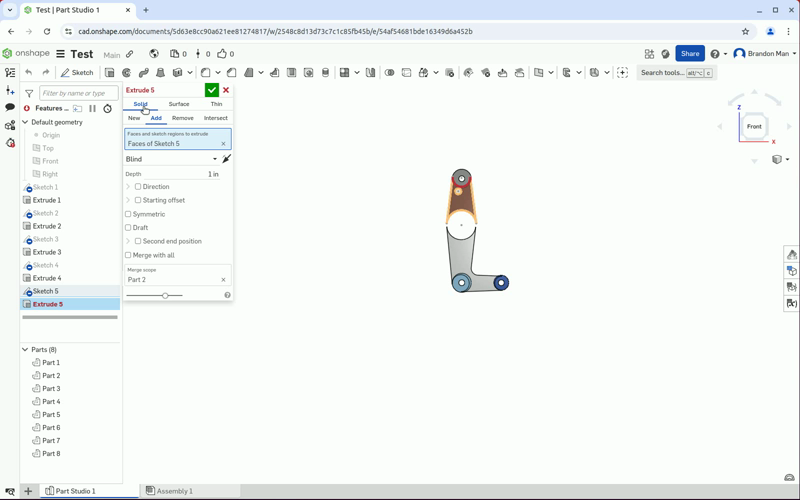
click(143, 106)
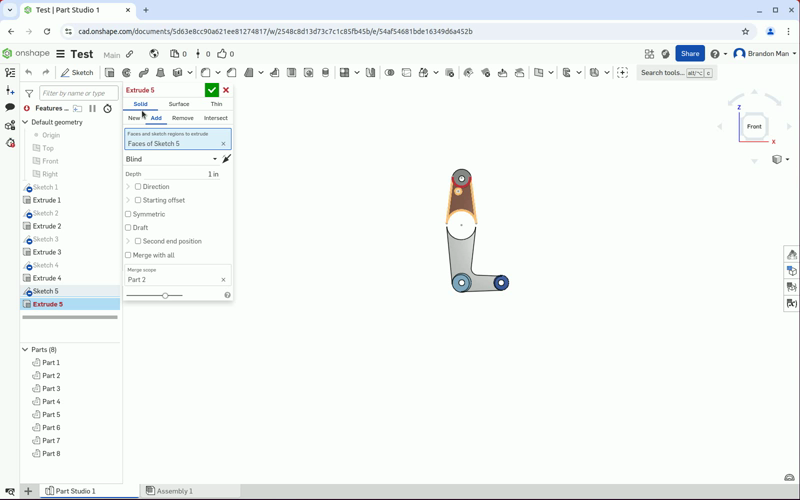
mouse_move(137, 120)
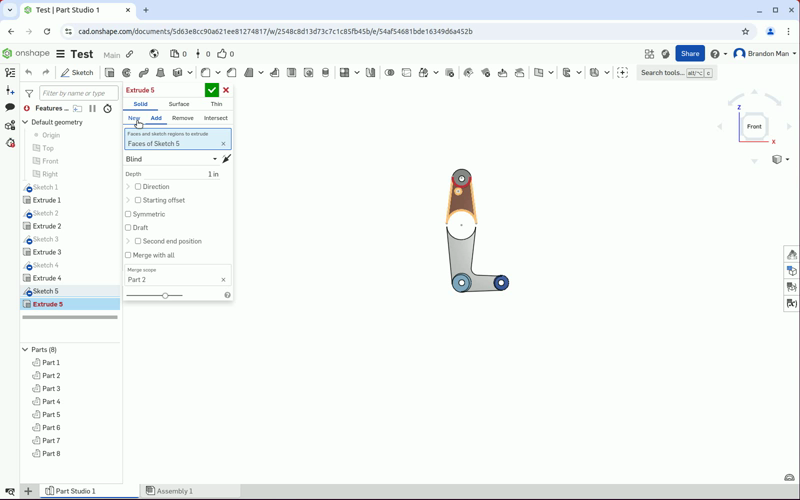
click(137, 120)
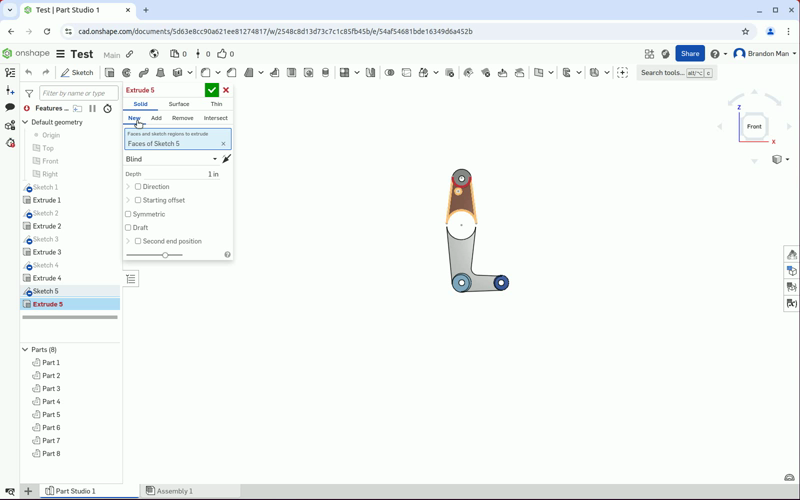
key(tab, 4)
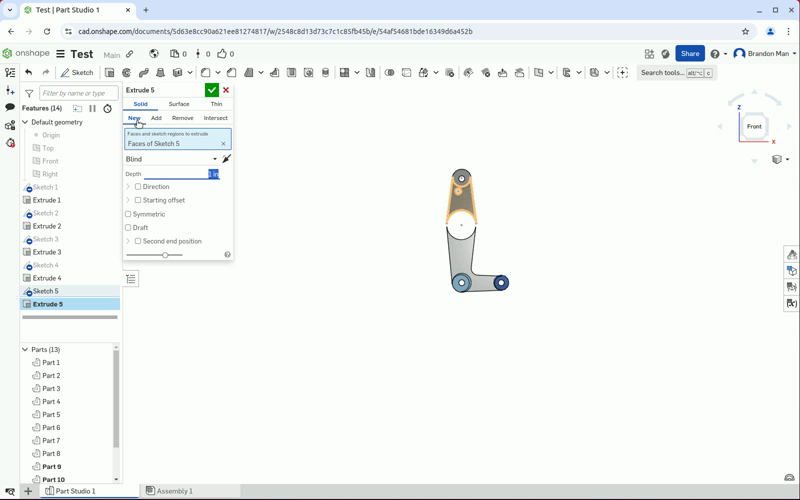
text(0.481)
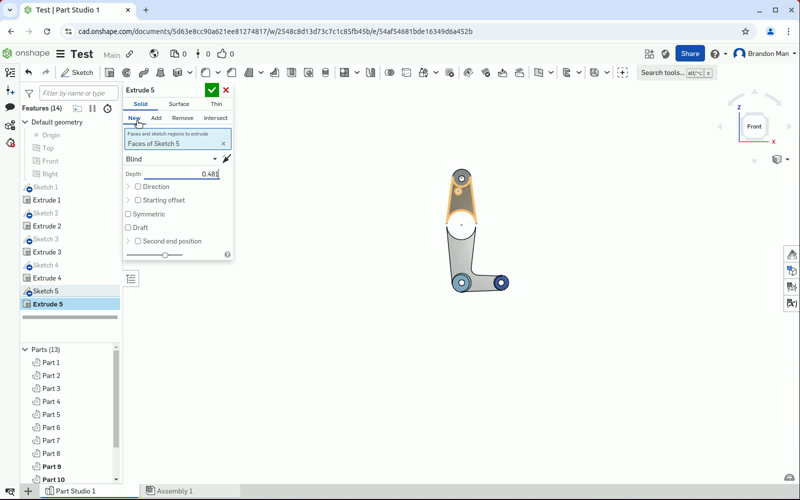
key(enter)
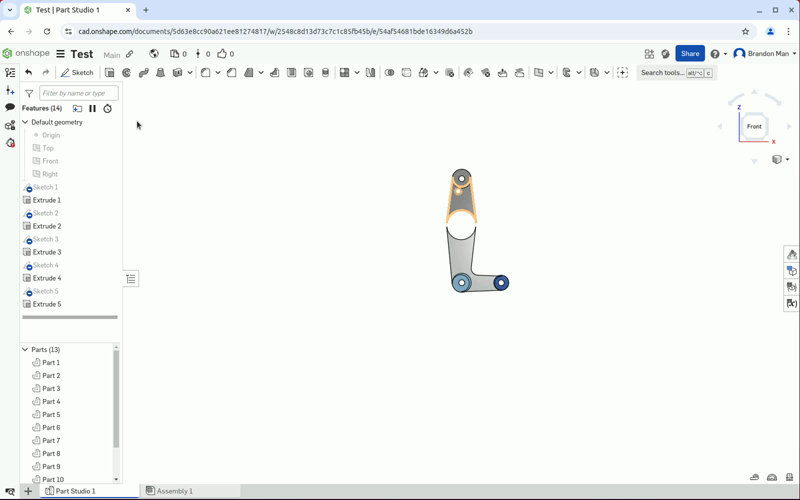
key(shift+h)
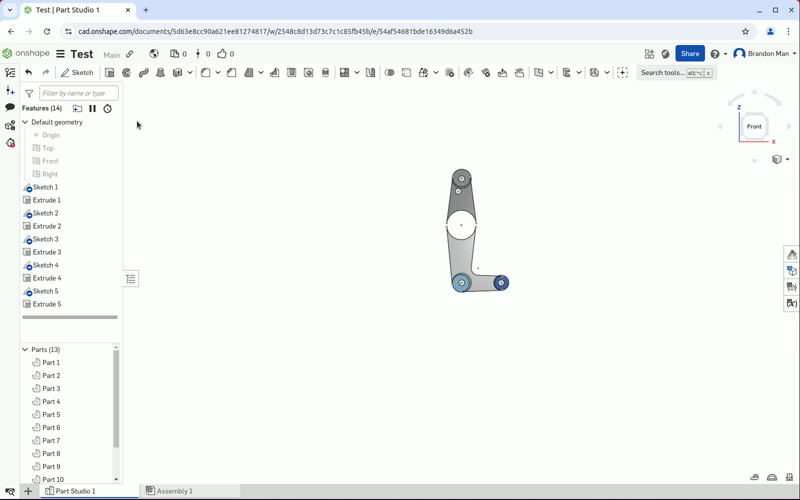
key(shift+h)
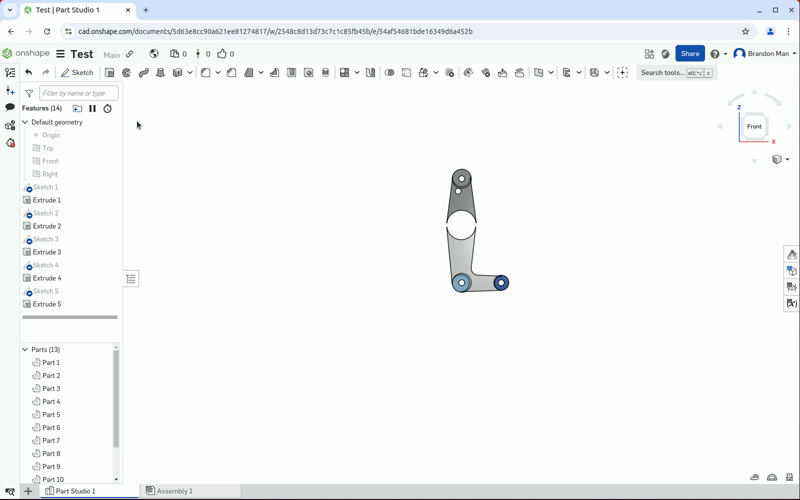
mouse_move(73, 189)
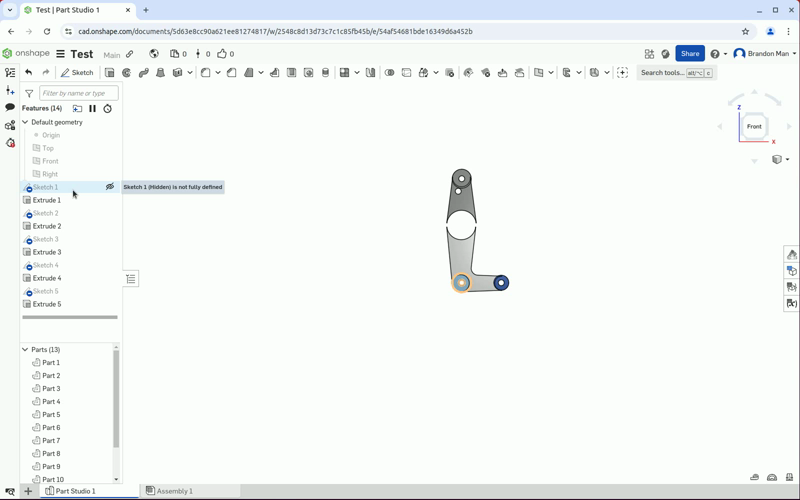
click(73, 189)
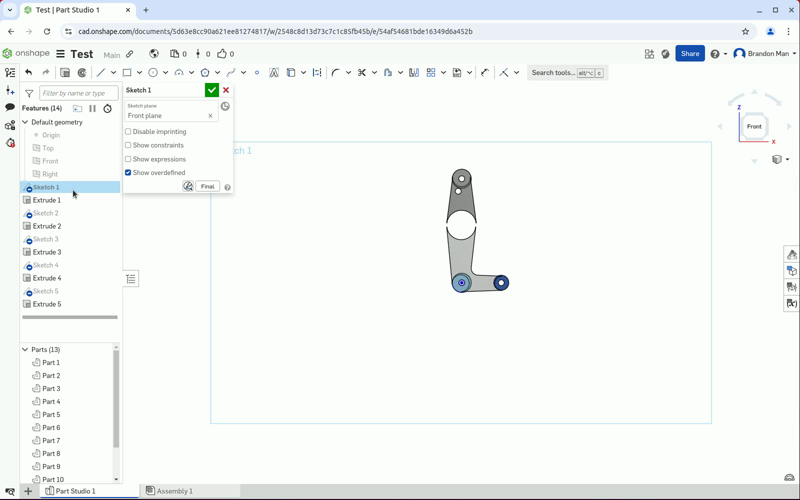
mouse_move(229, 92)
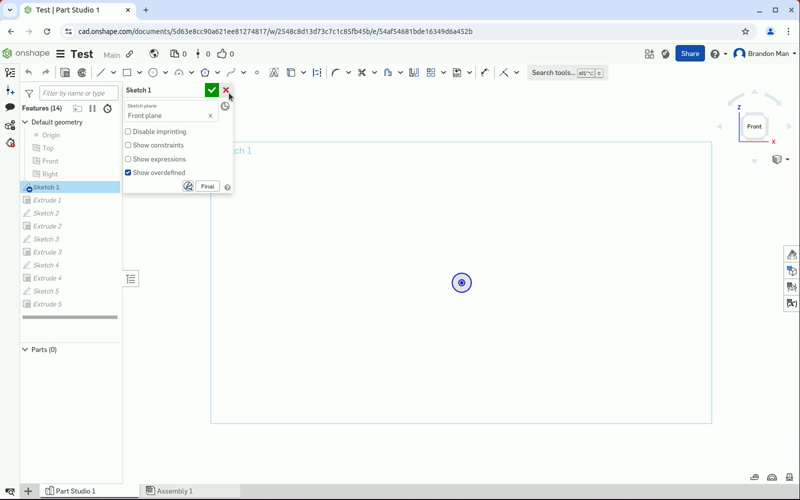
click(229, 92)
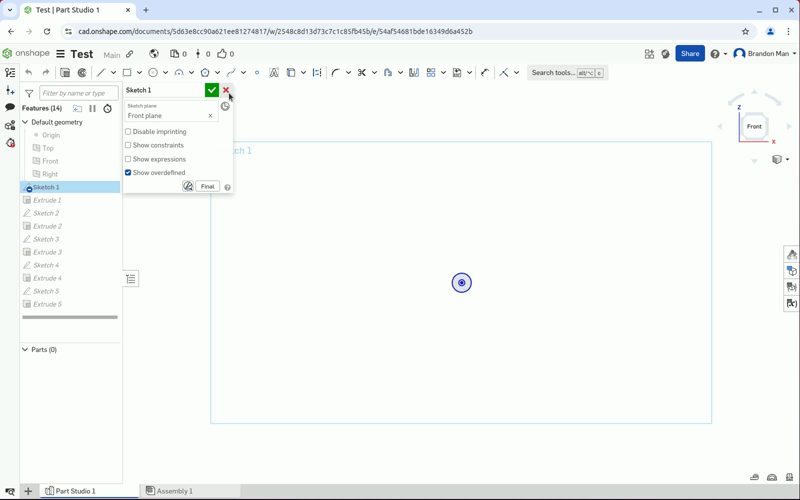
key(shift+s)
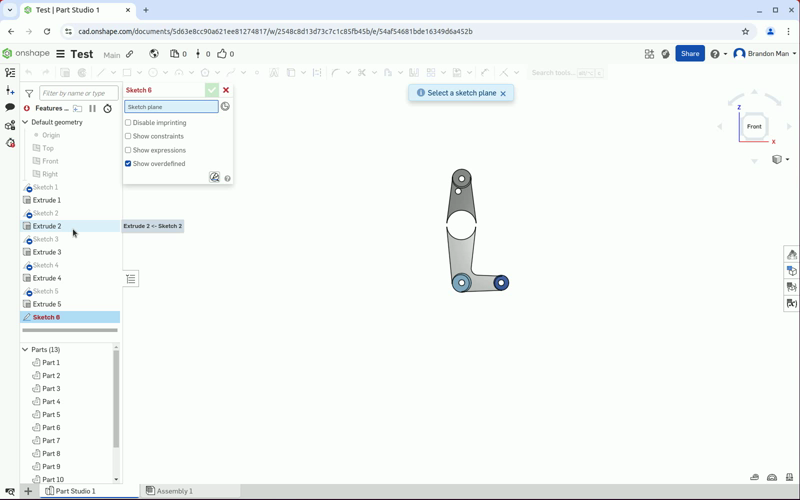
scroll(3)
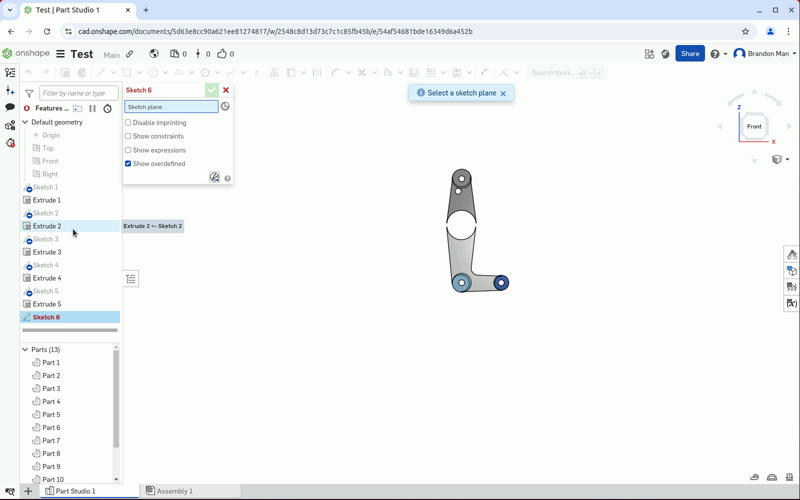
mouse_move(73, 163)
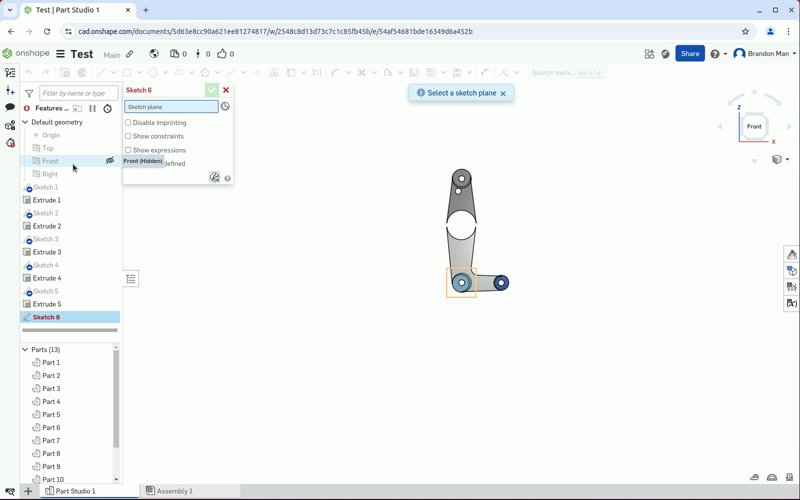
click(73, 163)
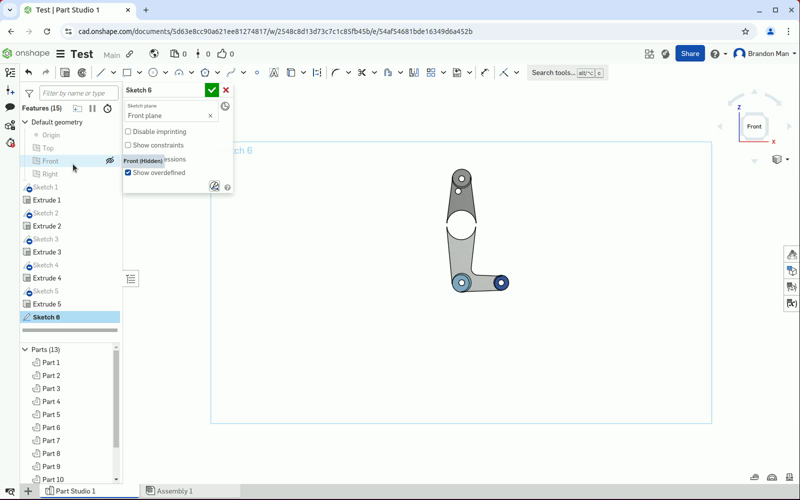
mouse_move(69, 352)
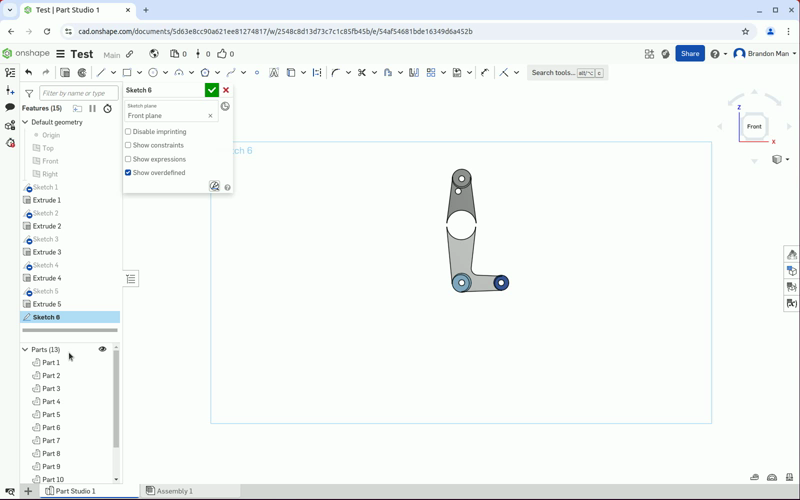
key(y)
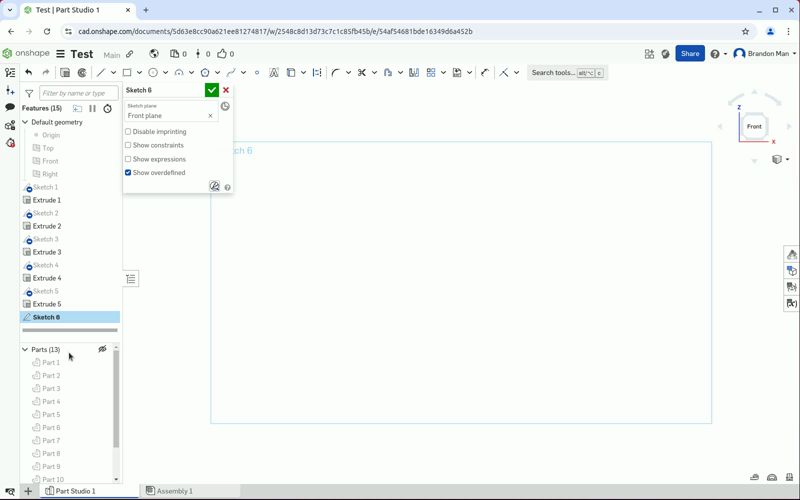
key(c)
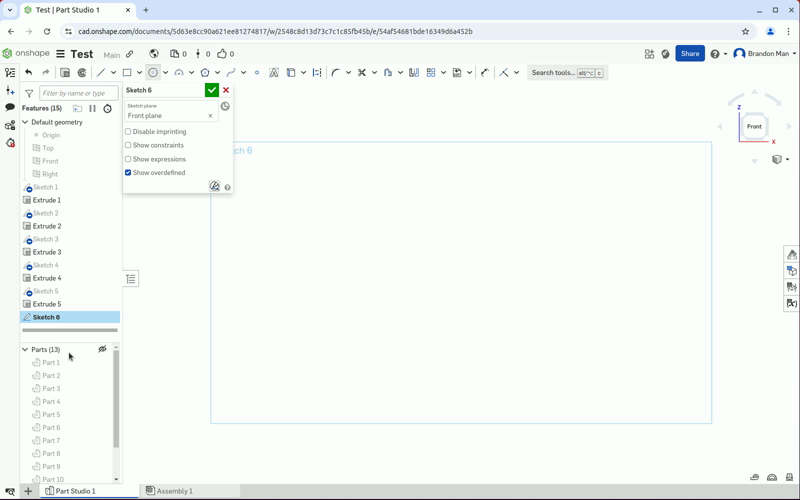
key_down(shift)
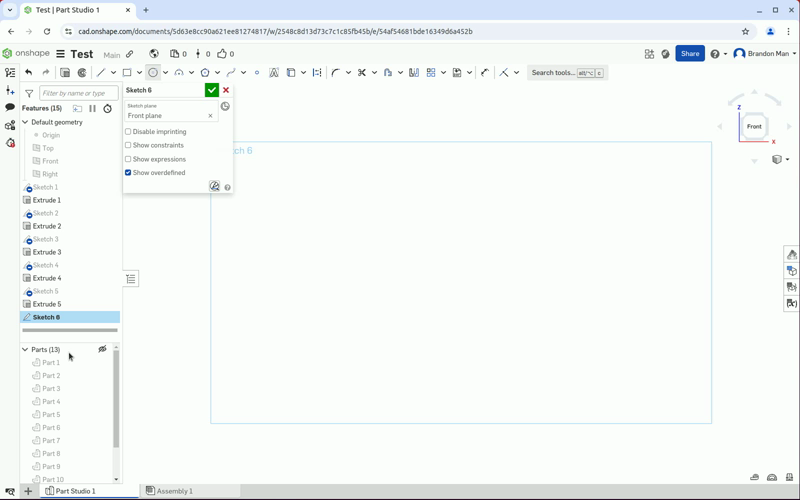
mouse_move(461, 225)
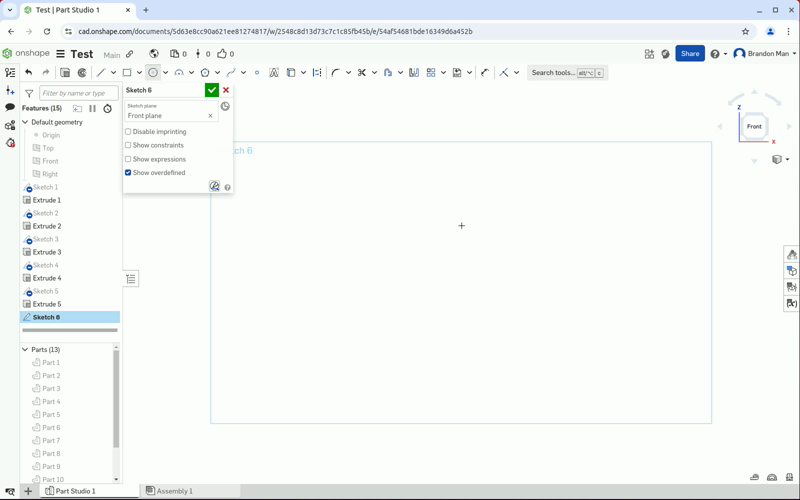
click(461, 225)
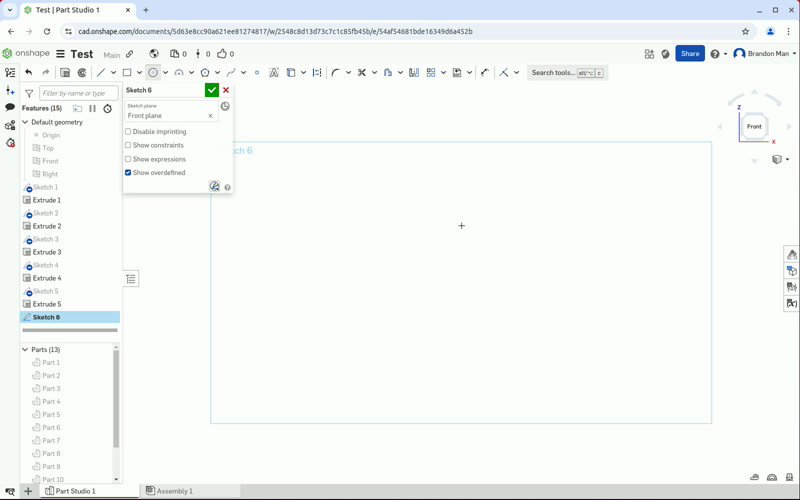
key_up(shift)
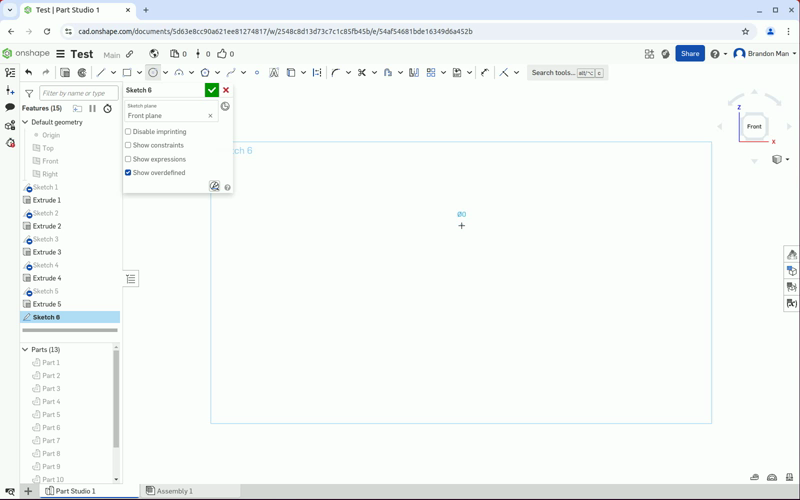
mouse_move(477, 225)
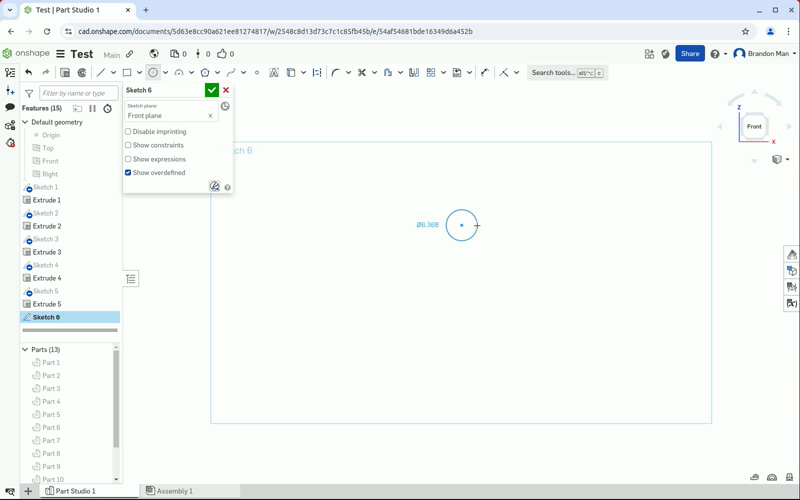
click(477, 225)
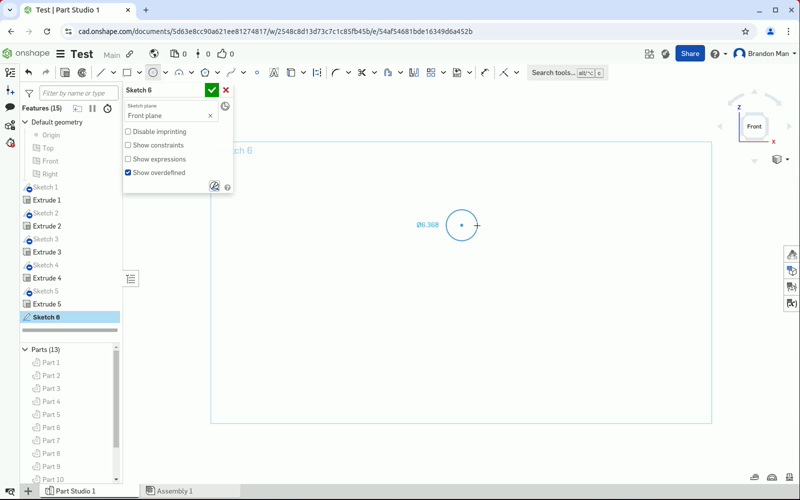
key(esc)
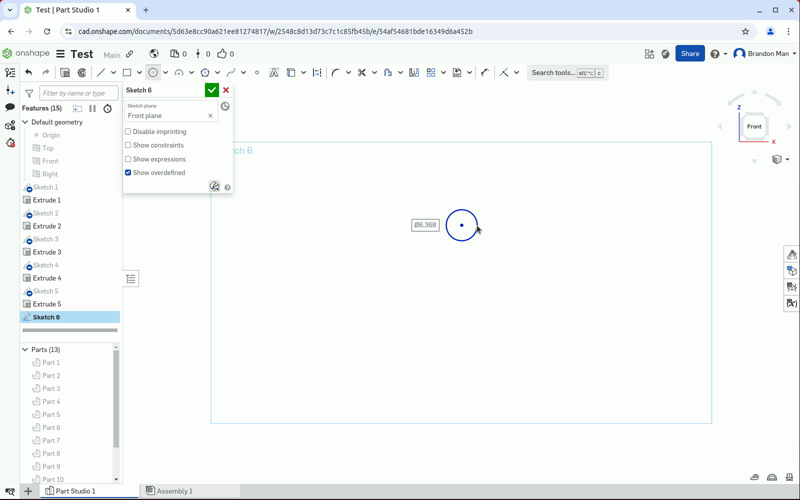
key(c)
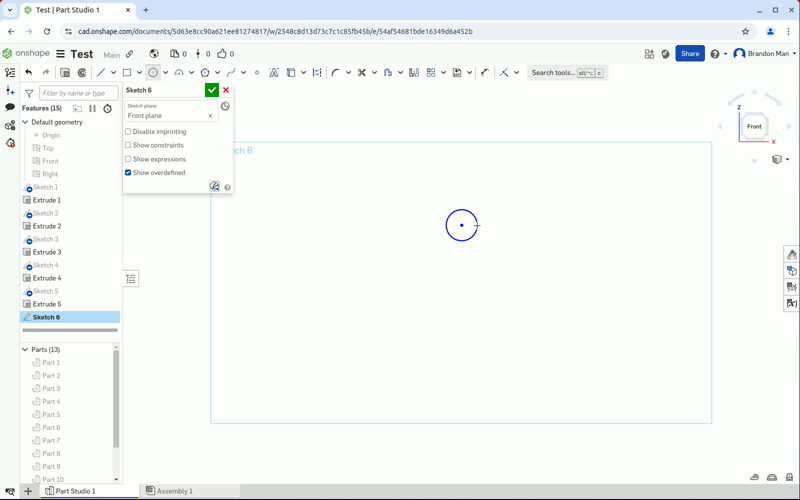
key_down(shift)
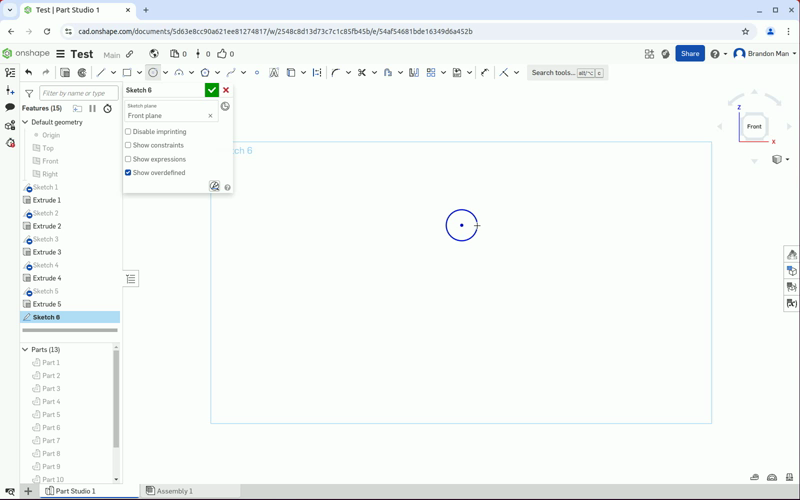
mouse_move(461, 225)
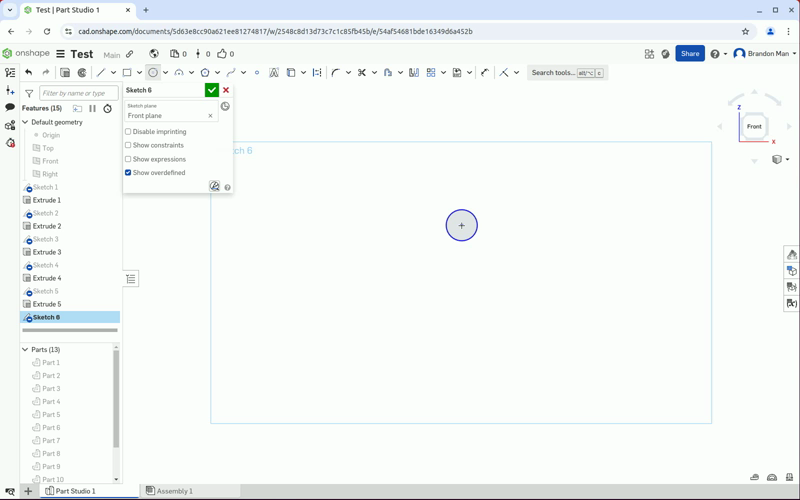
click(461, 225)
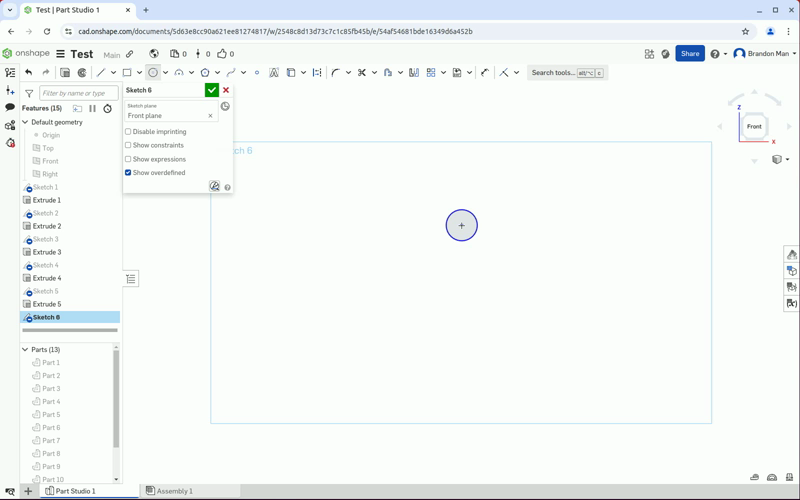
key_up(shift)
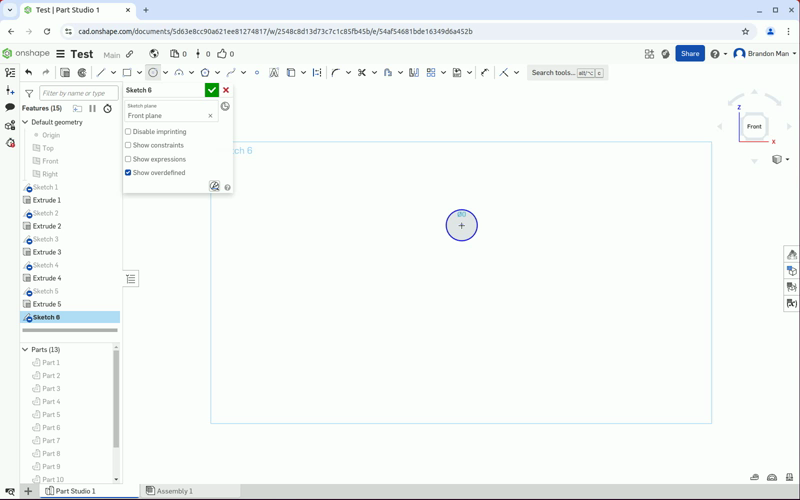
mouse_move(465, 225)
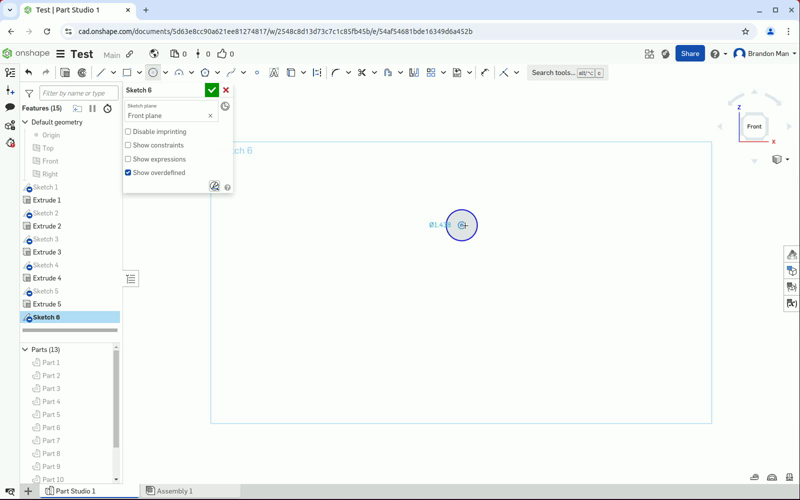
scroll(6)
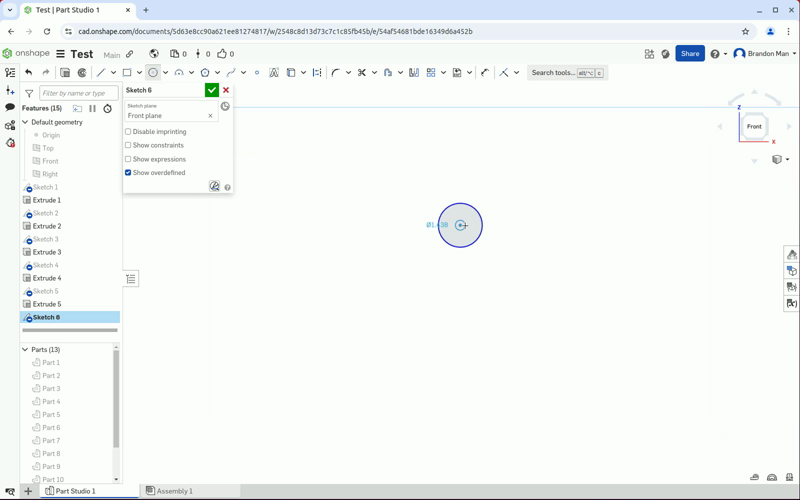
scroll(6)
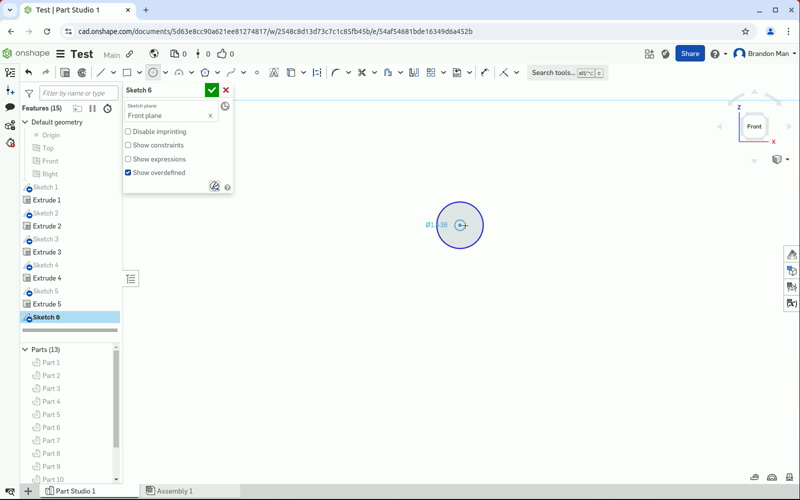
scroll(6)
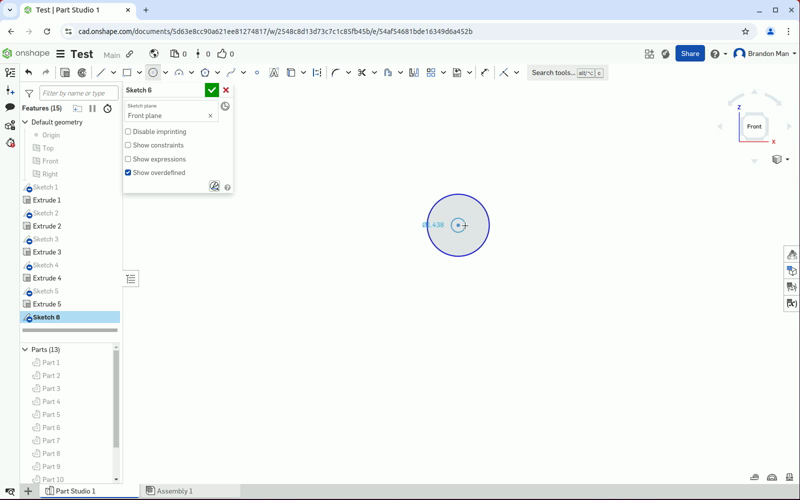
scroll(6)
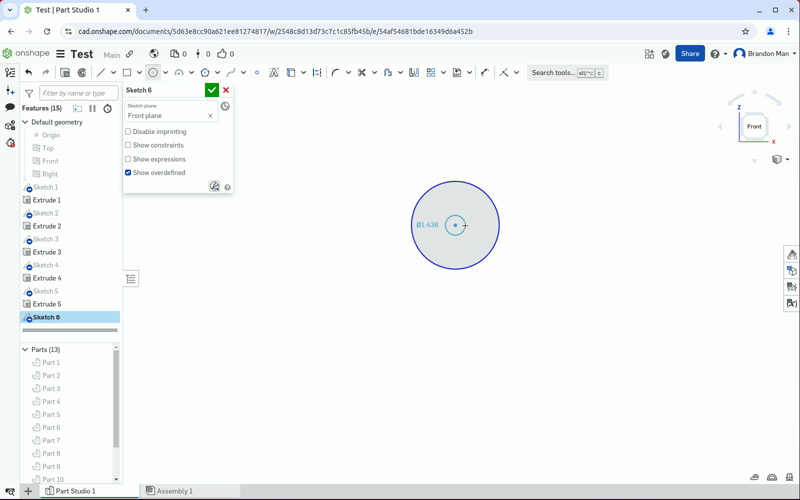
scroll(6)
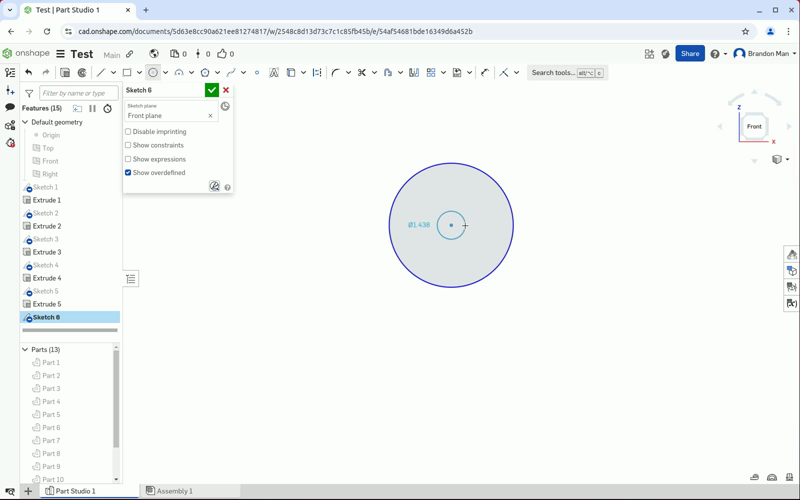
scroll(6)
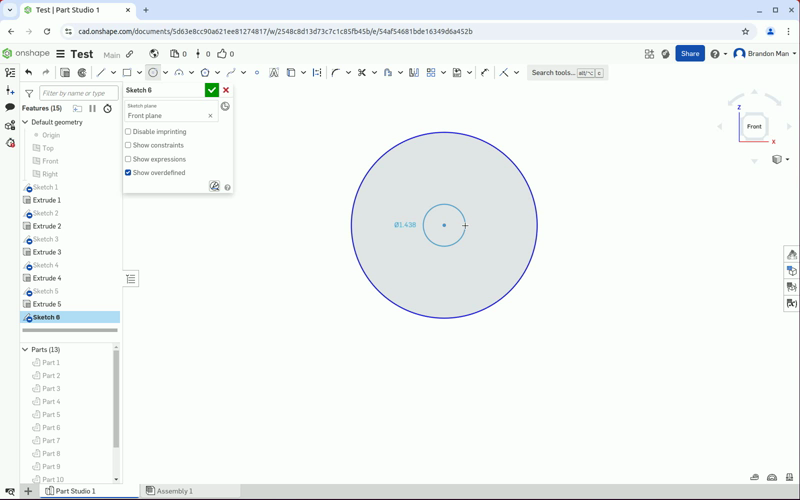
scroll(6)
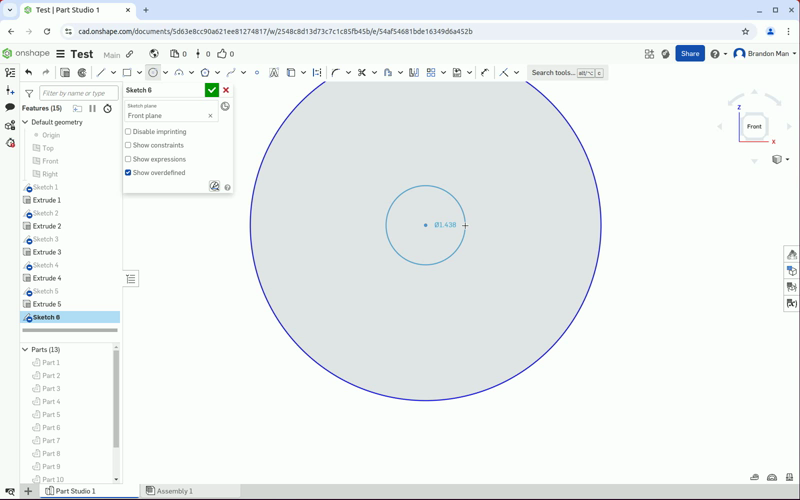
click(465, 225)
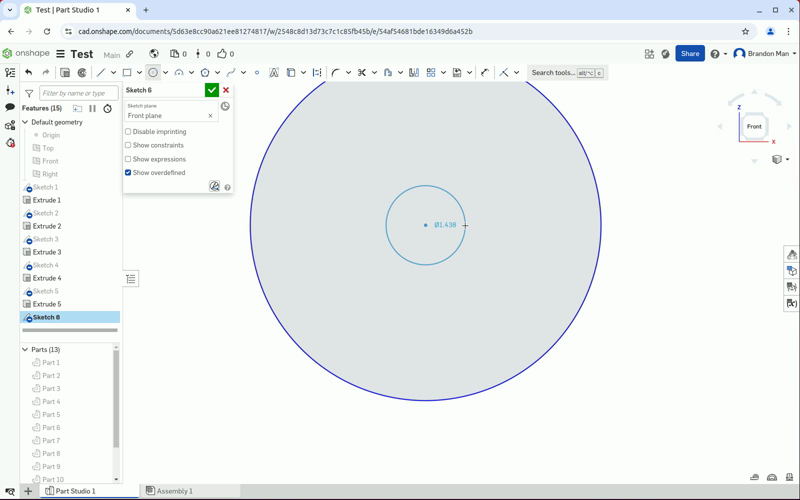
scroll(-6)
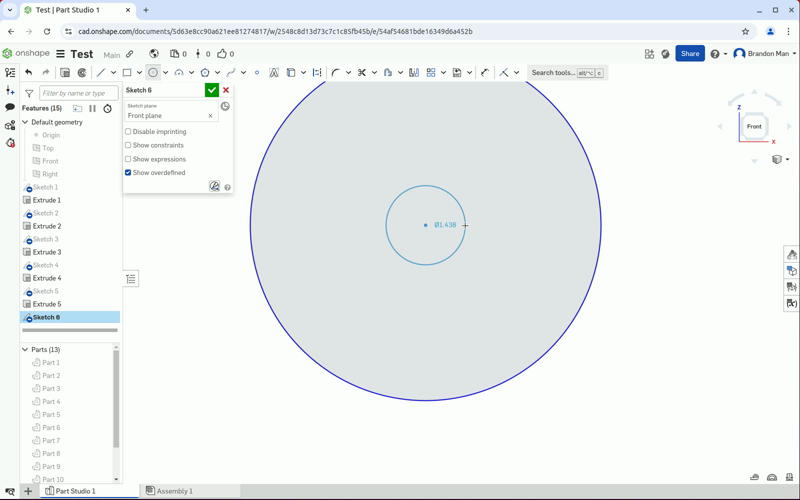
scroll(-6)
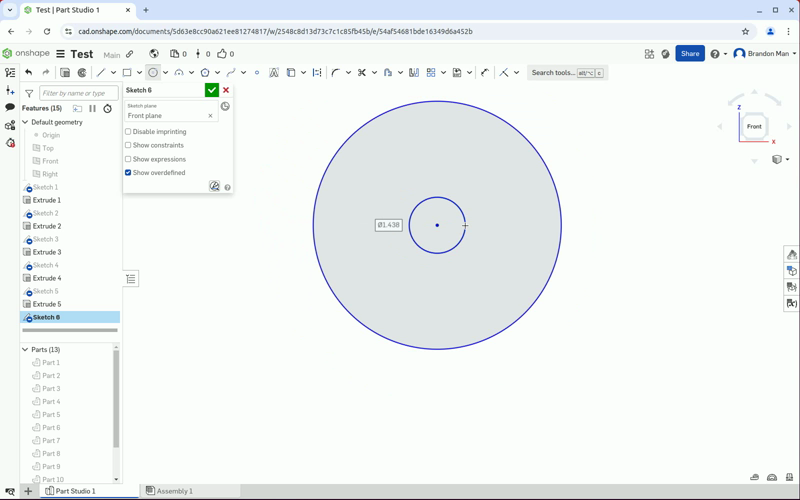
scroll(-6)
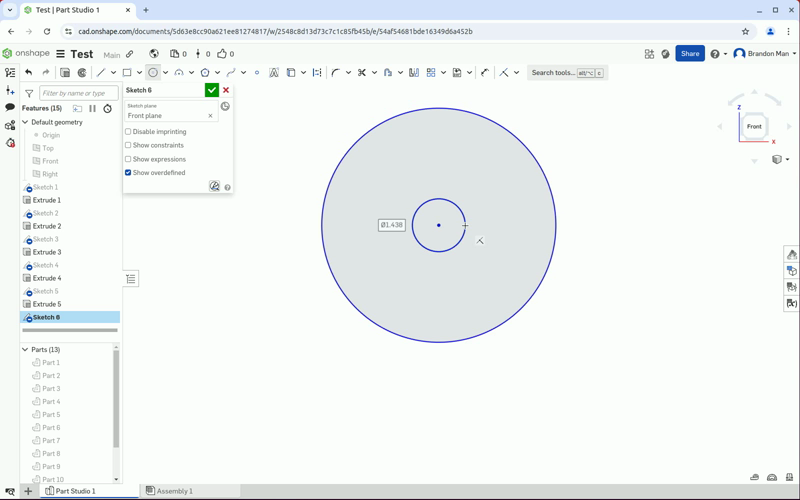
scroll(-6)
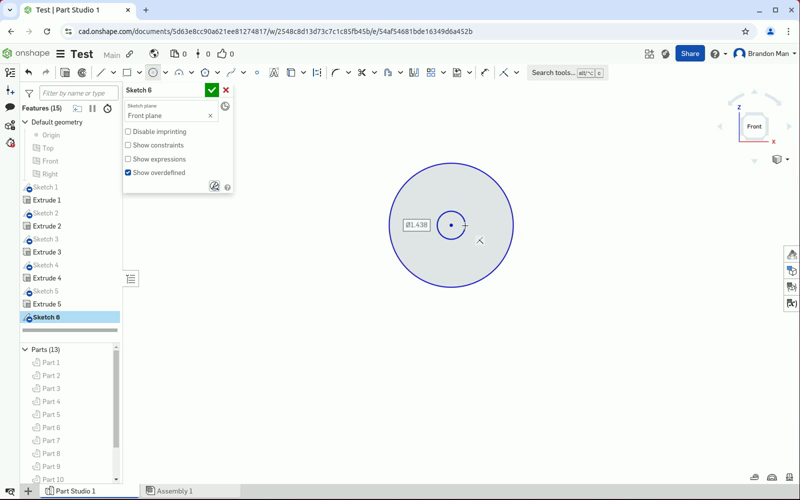
scroll(-6)
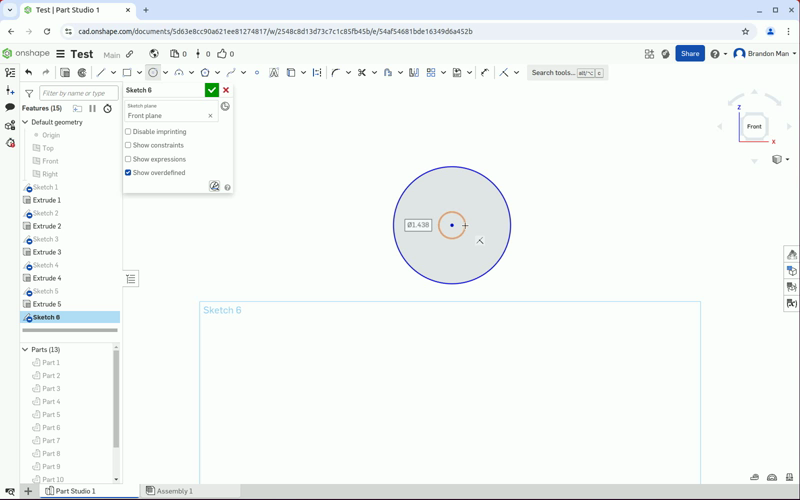
scroll(-6)
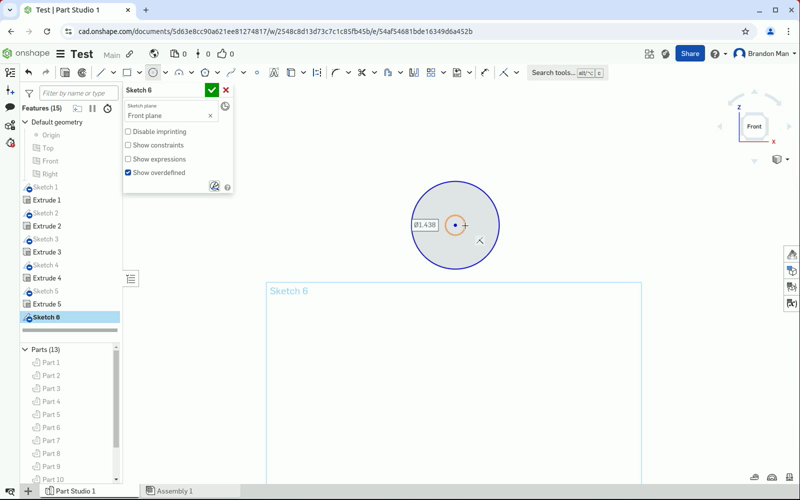
scroll(-6)
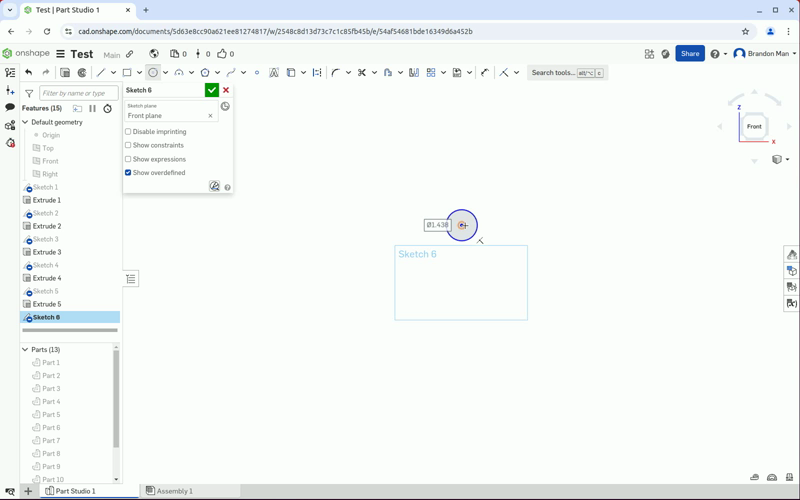
key(esc)
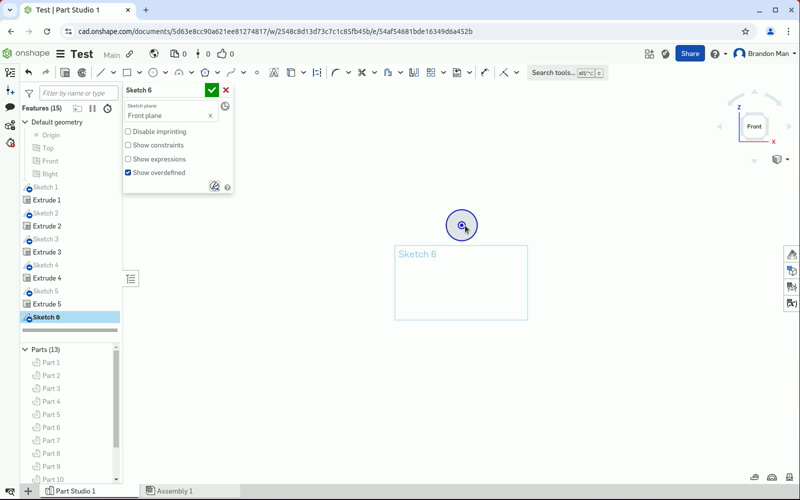
mouse_move(464, 217)
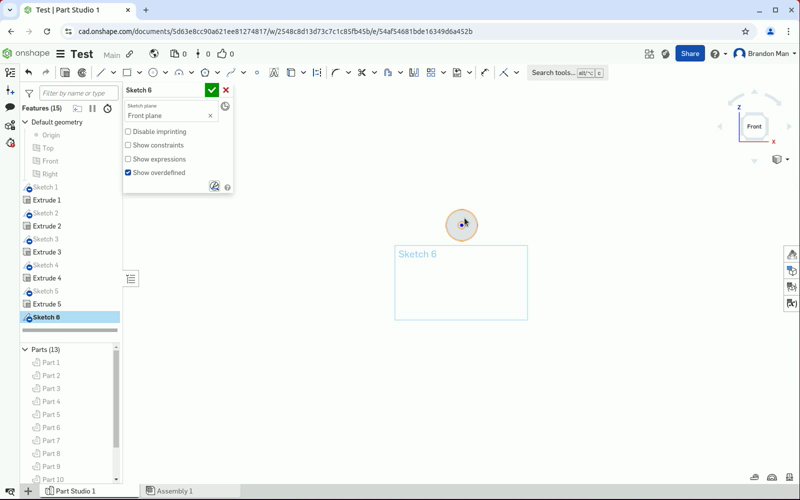
scroll(6)
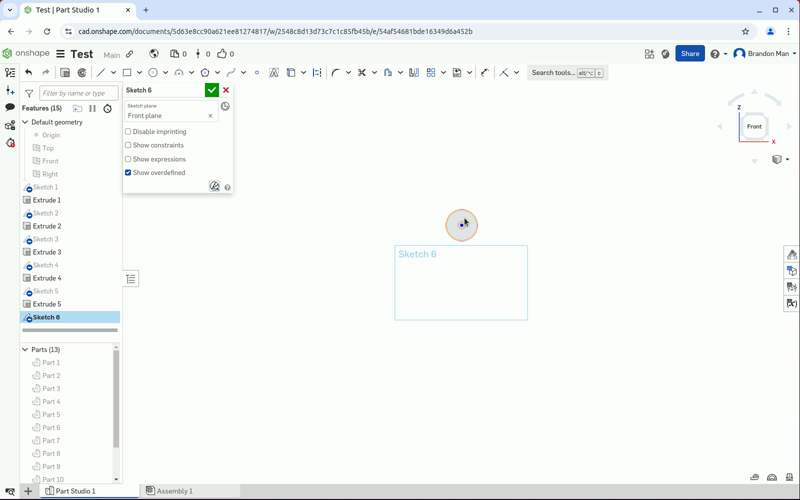
scroll(6)
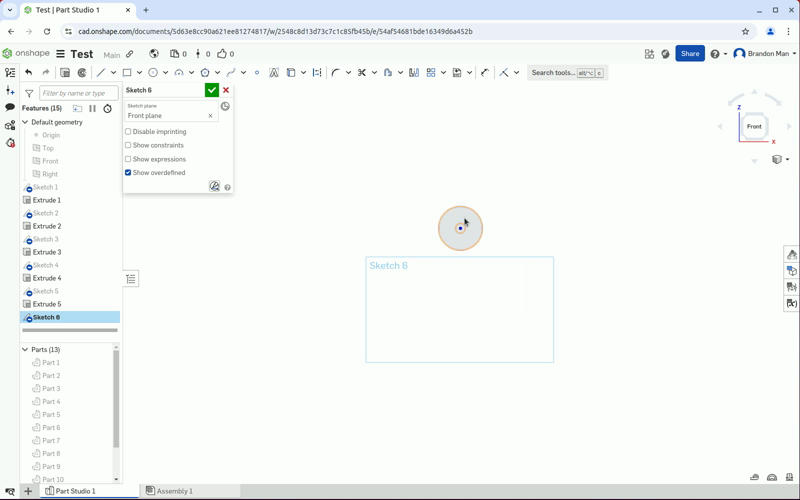
scroll(6)
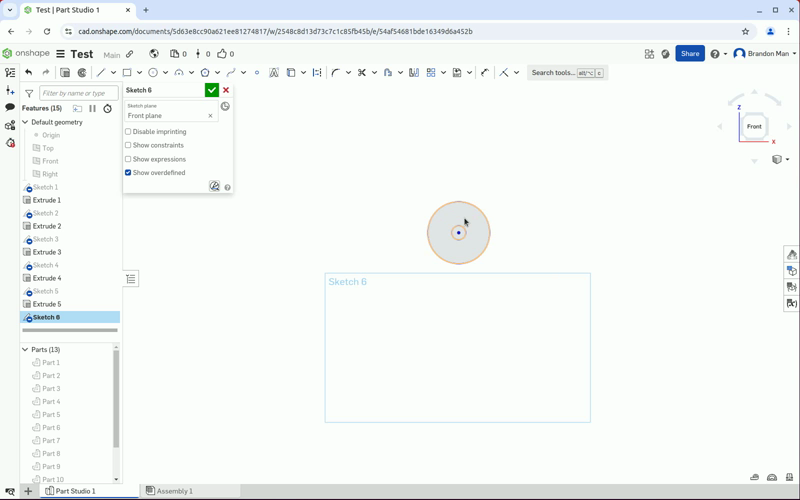
scroll(6)
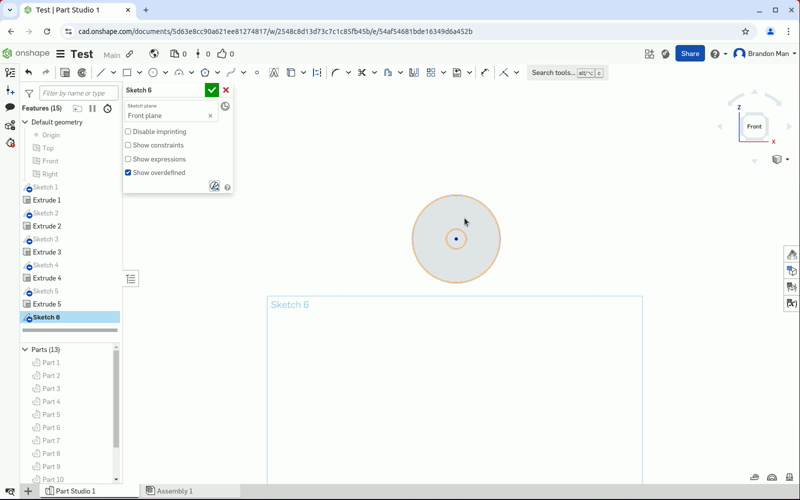
scroll(6)
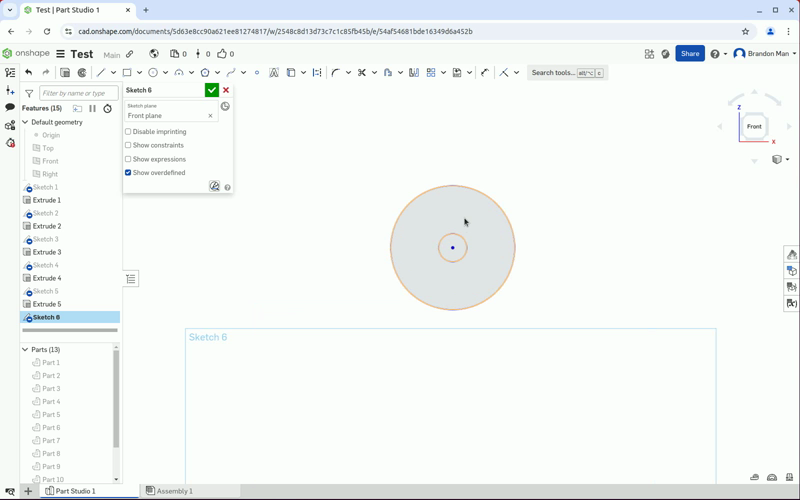
scroll(6)
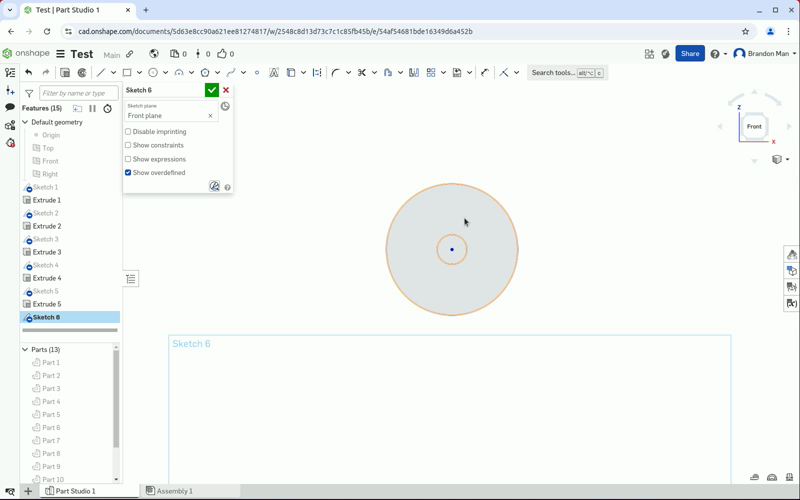
scroll(6)
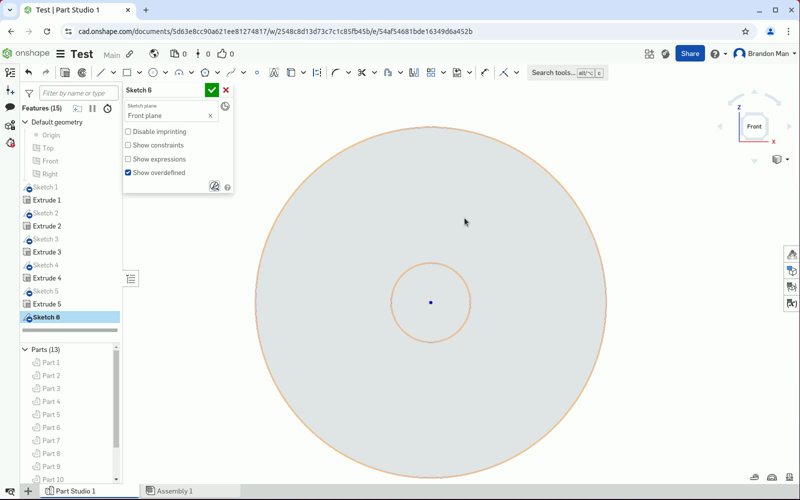
click(464, 217)
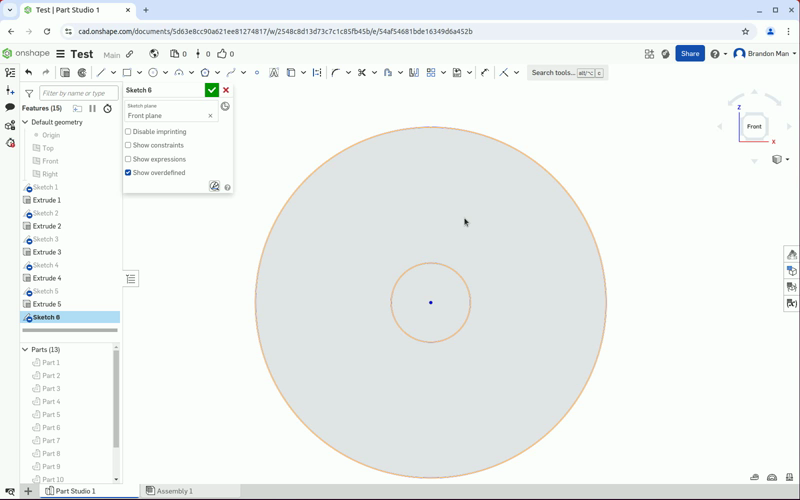
scroll(-6)
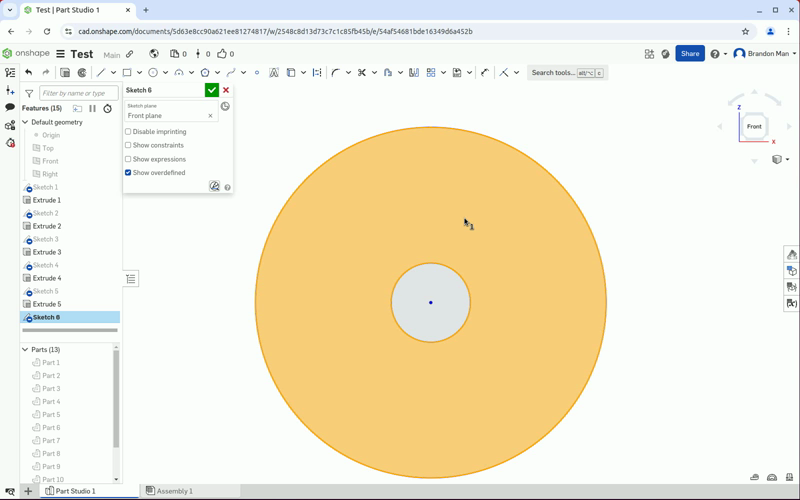
scroll(-6)
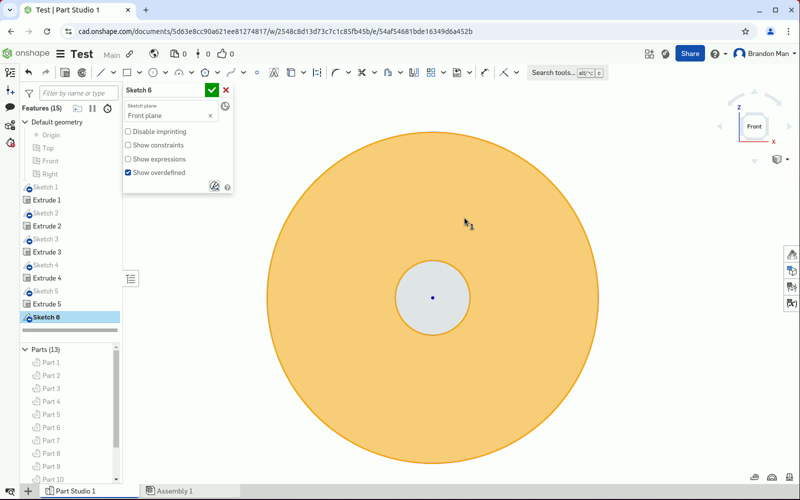
scroll(-6)
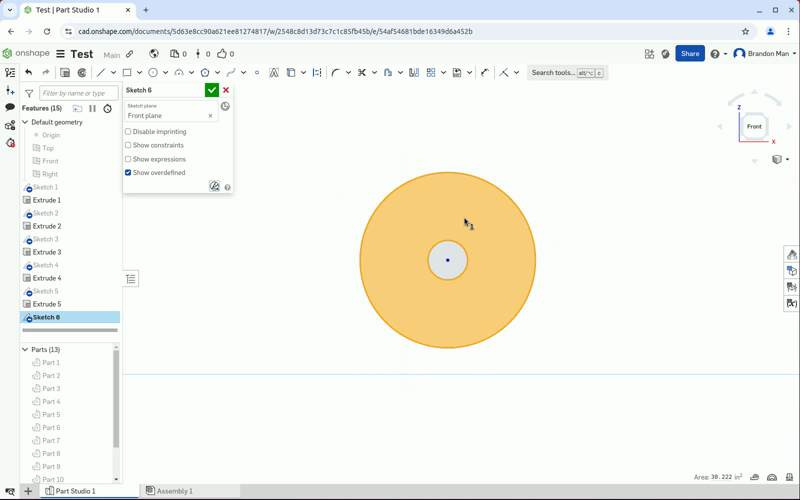
scroll(-6)
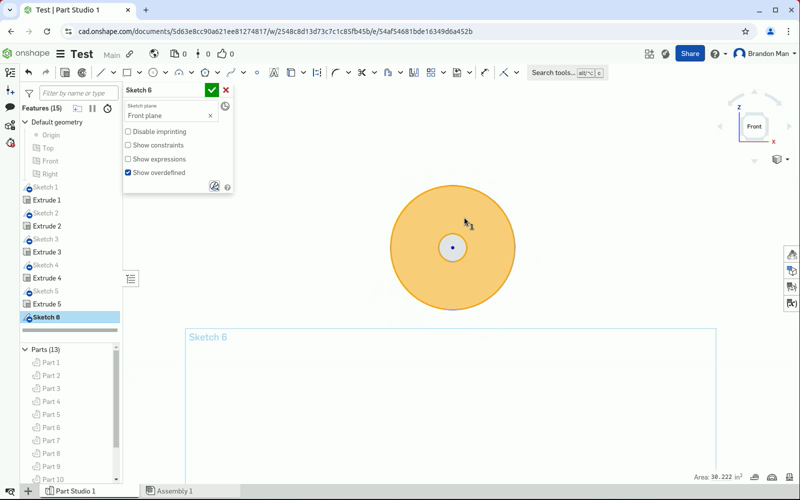
scroll(-6)
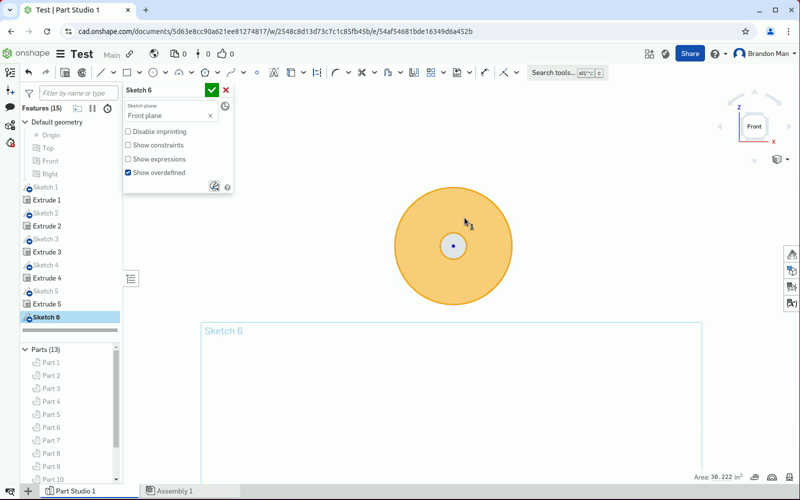
scroll(-6)
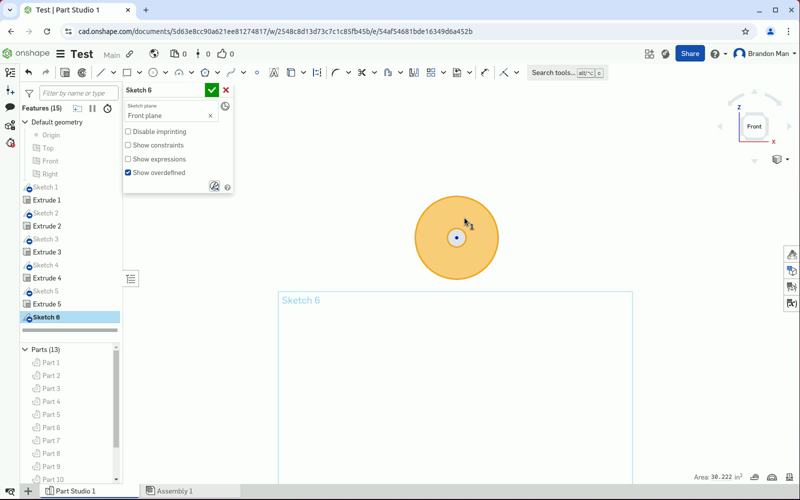
scroll(-6)
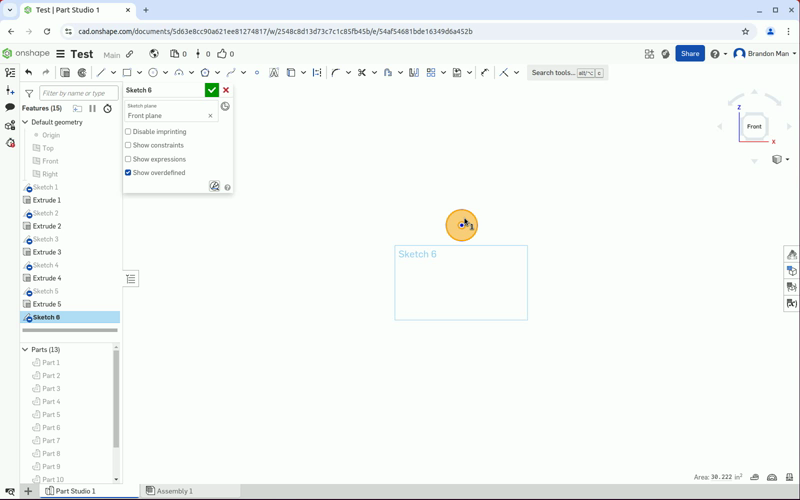
mouse_move(69, 352)
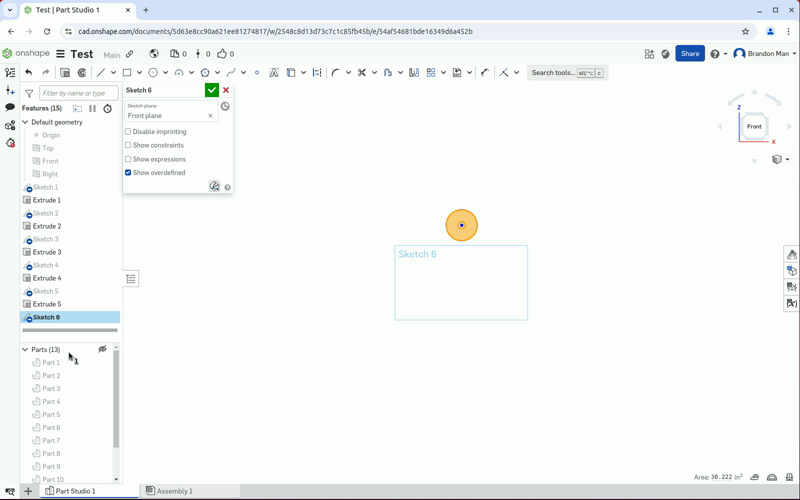
key(shift+y)
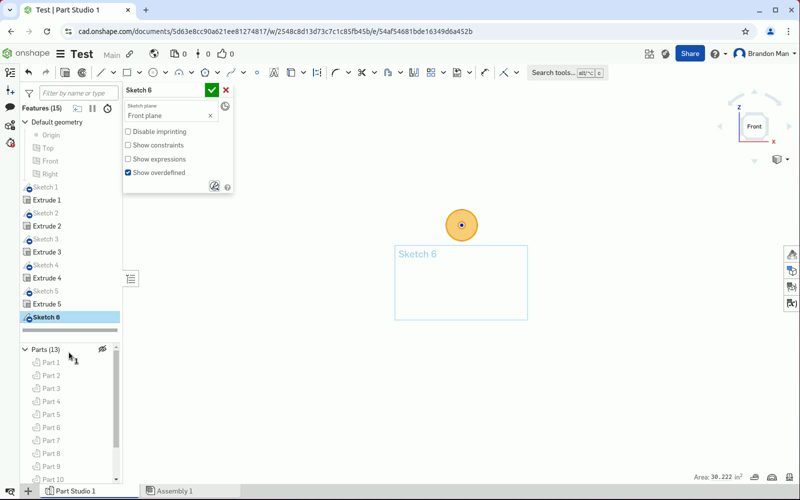
key(shift+e)
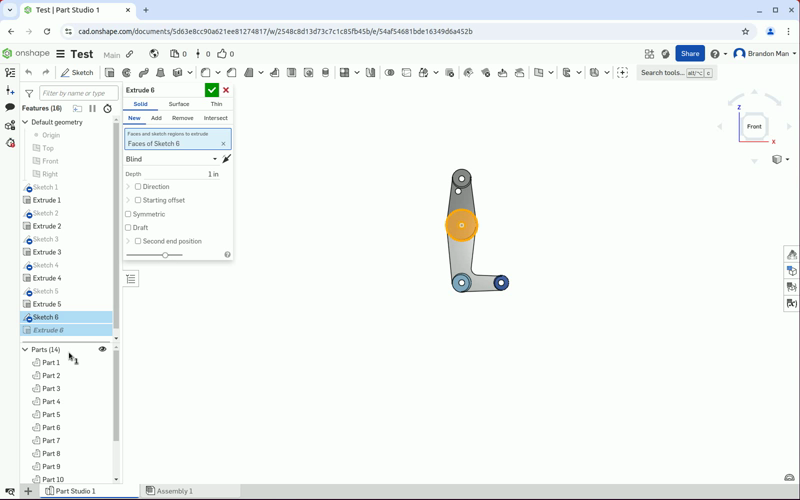
mouse_move(143, 106)
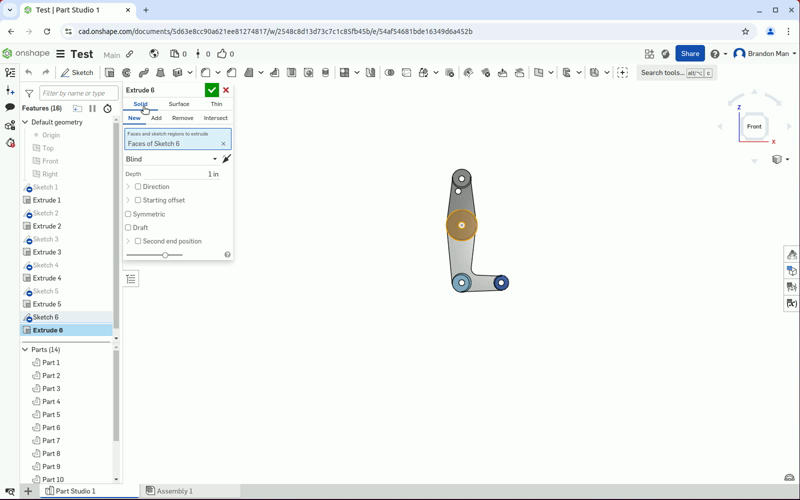
click(143, 106)
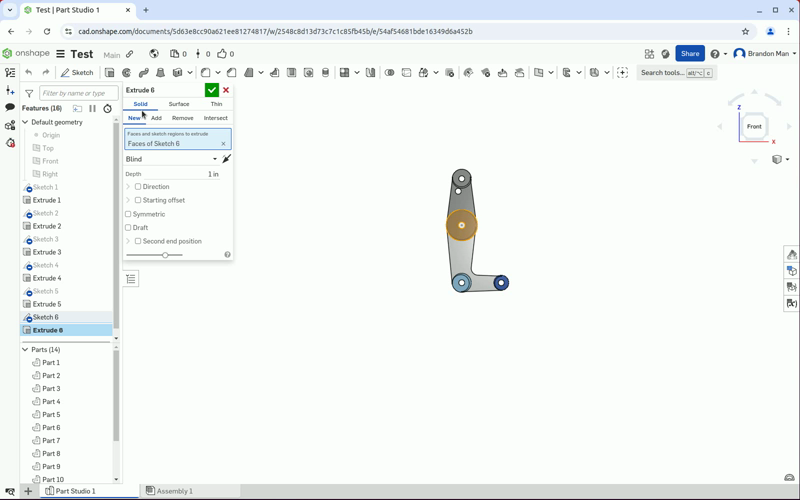
mouse_move(137, 120)
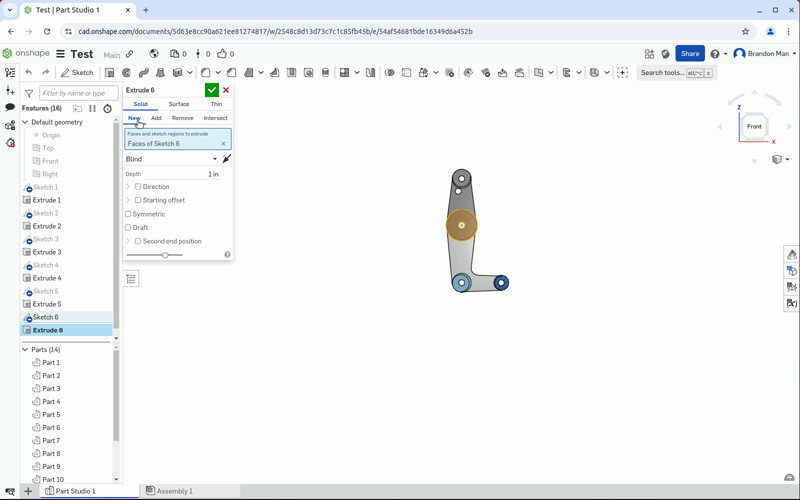
click(137, 120)
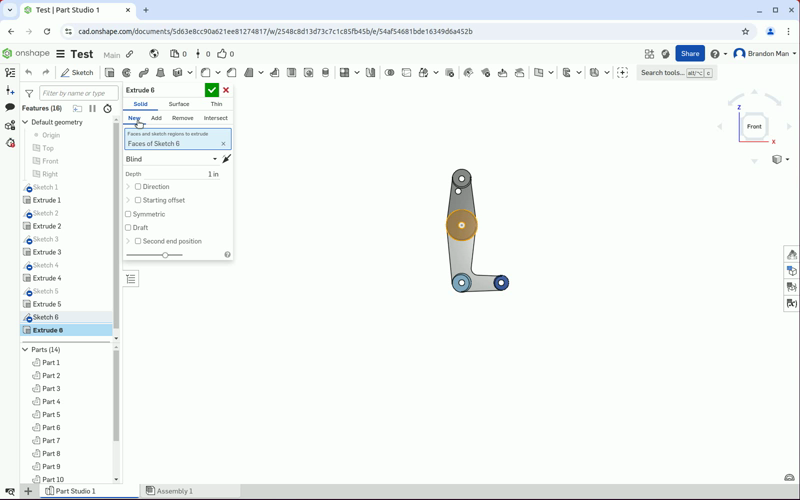
key(tab, 4)
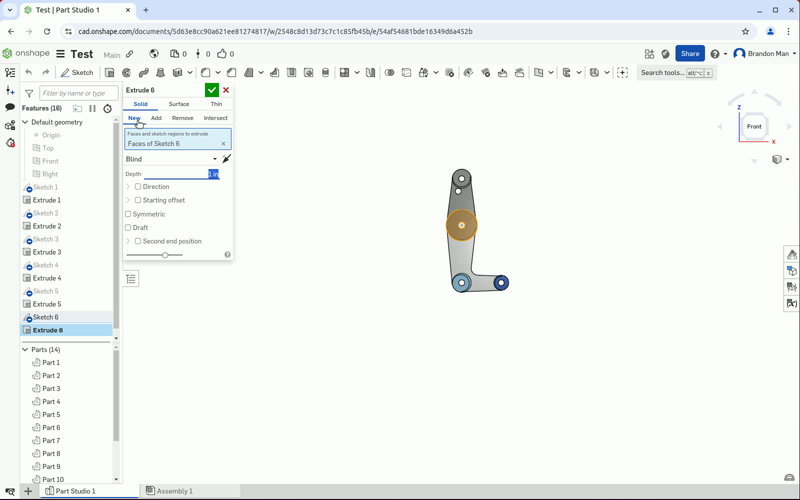
text(0.481)
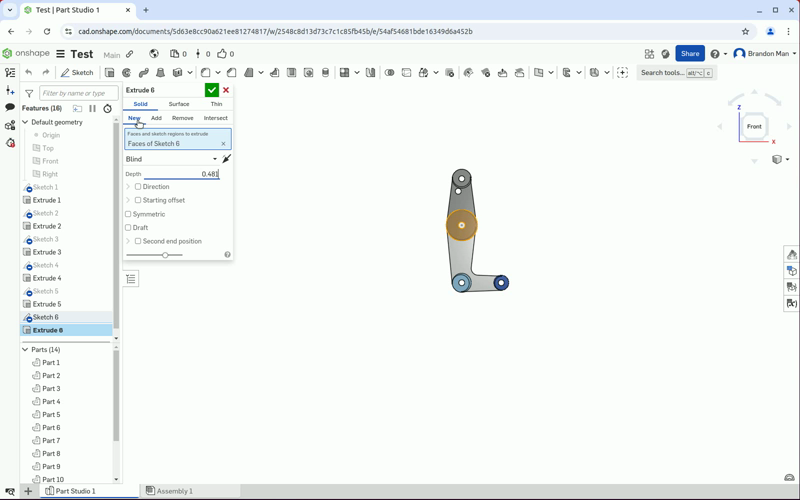
key(enter)
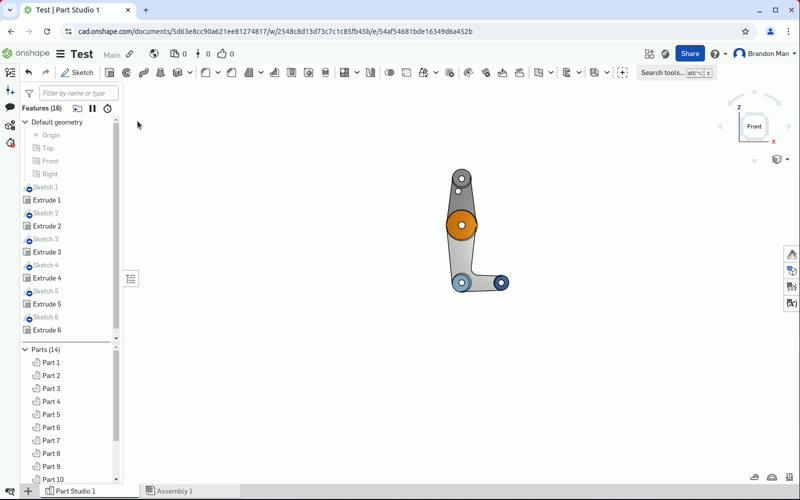
key(shift+h)
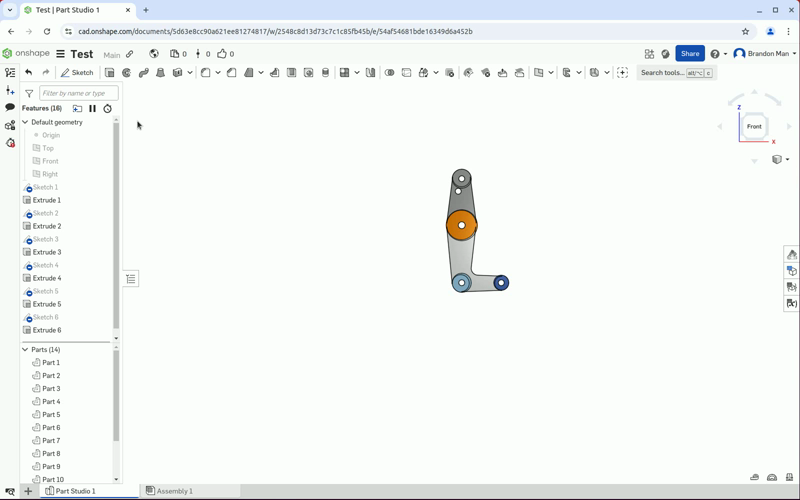
key(shift+h)
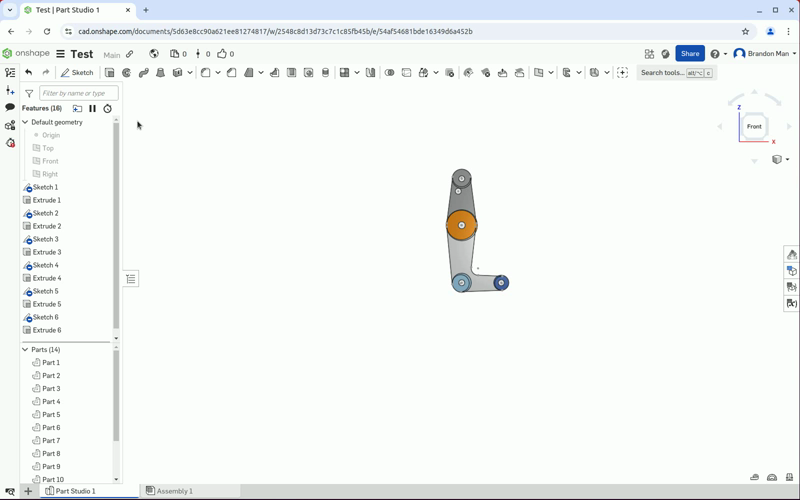
key(shift+7)
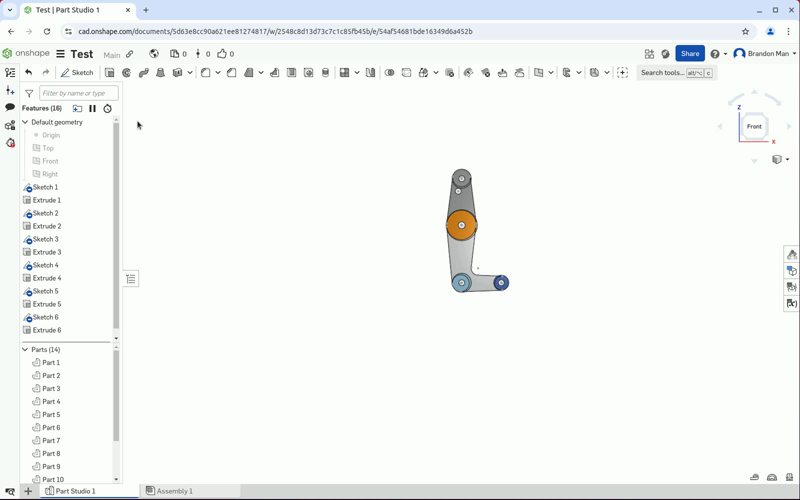
key(left, 2)
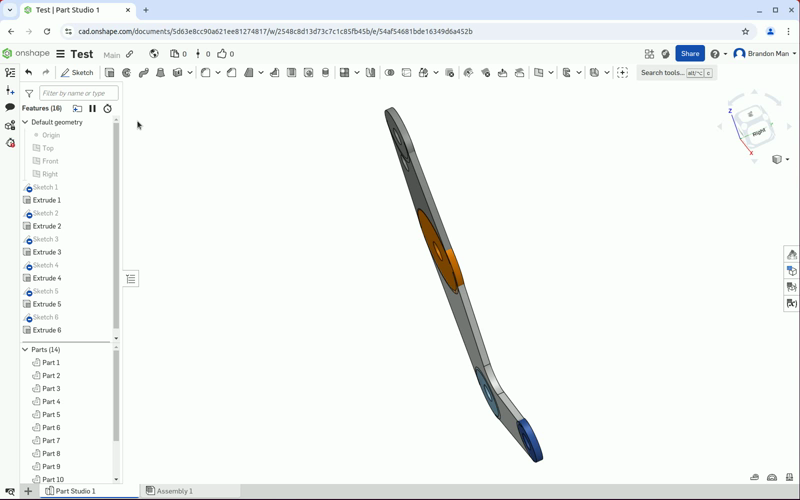
key(down, 2)
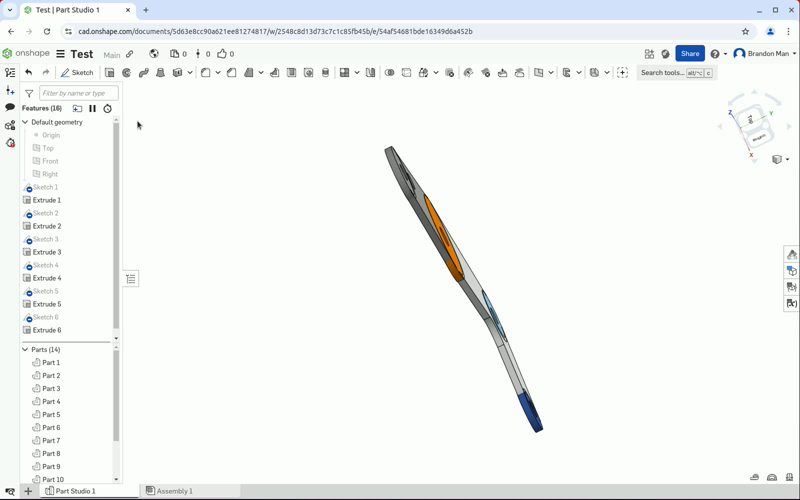
key(up, 2)
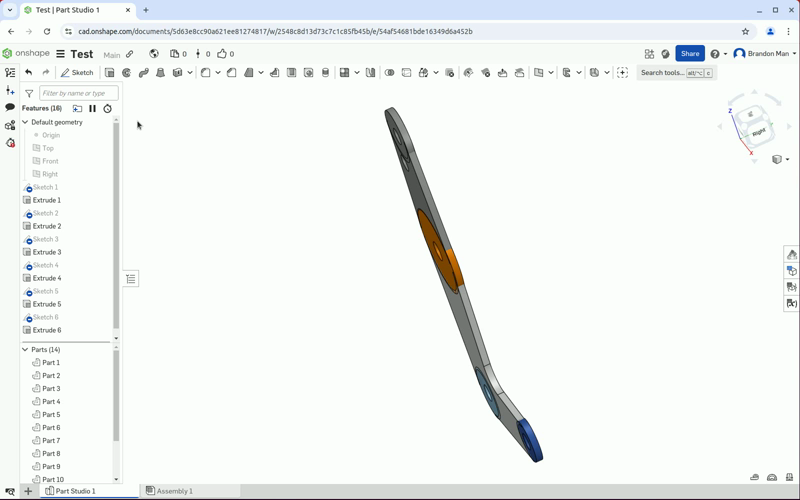
key(right, 2)
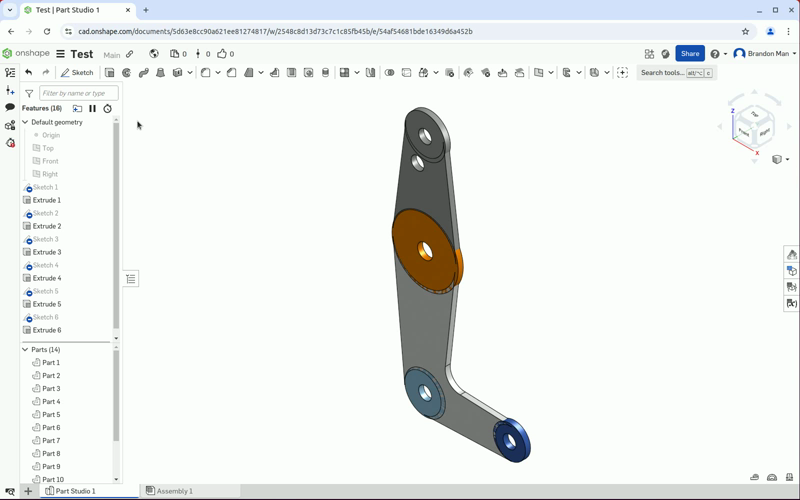
mouse_move(69, 189)
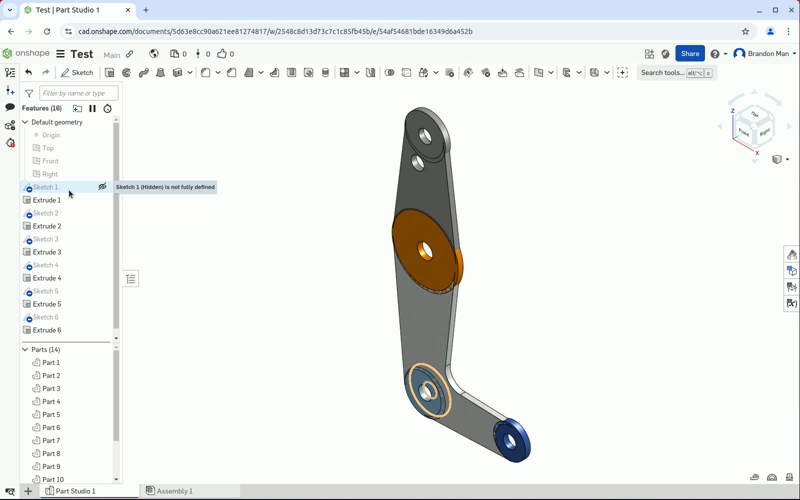
click(69, 189)